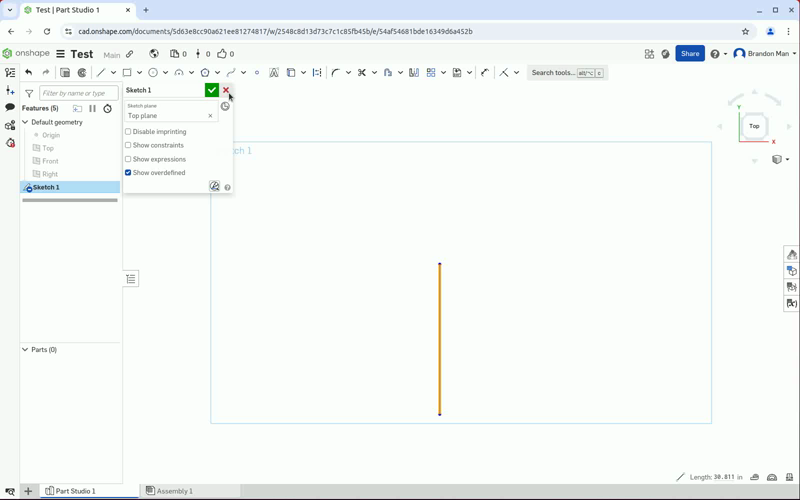
key(shift+h)
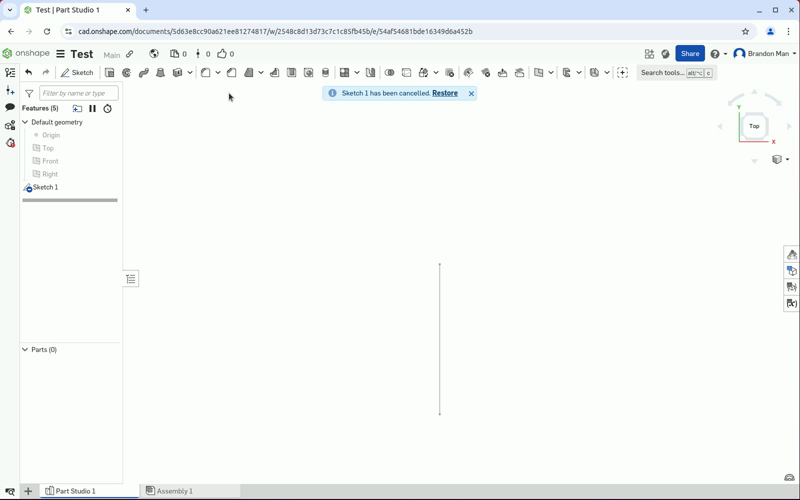
mouse_move(73, 352)
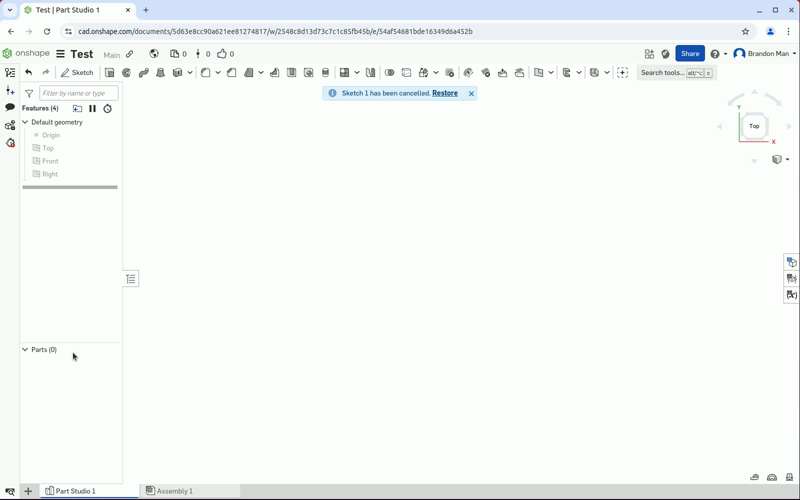
key(y)
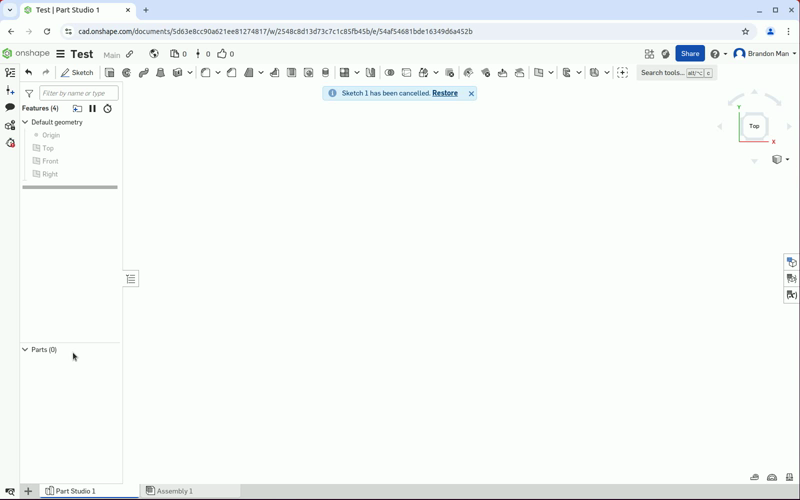
key(shift+p)
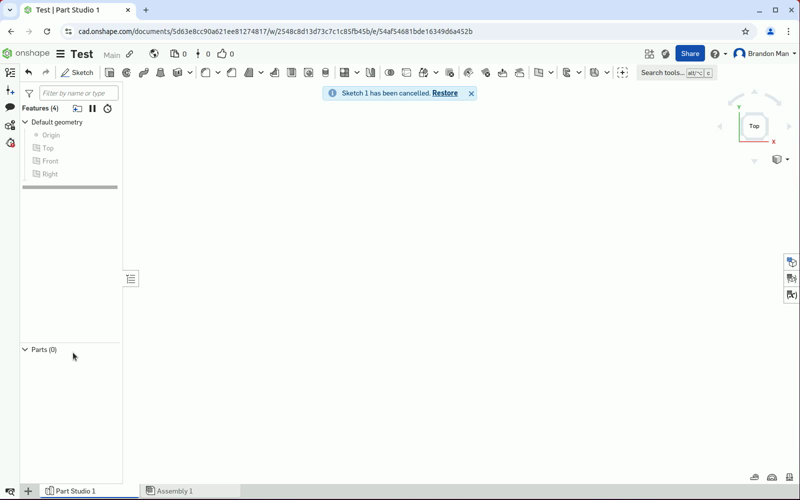
key(space)
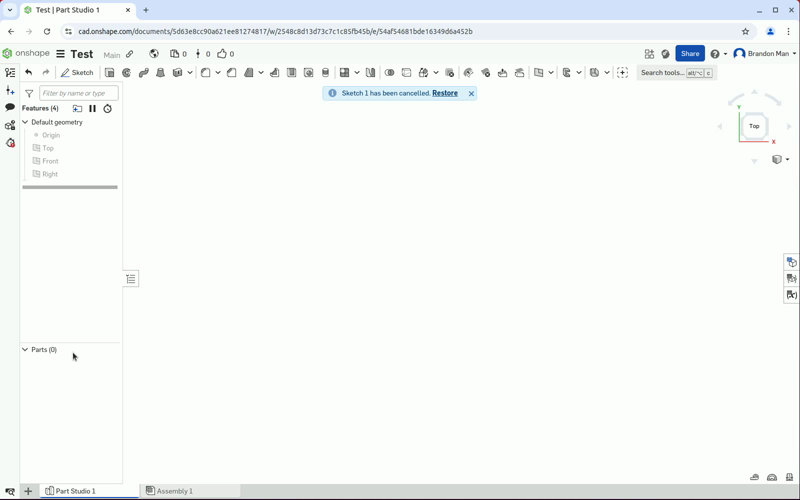
key_down(shift)
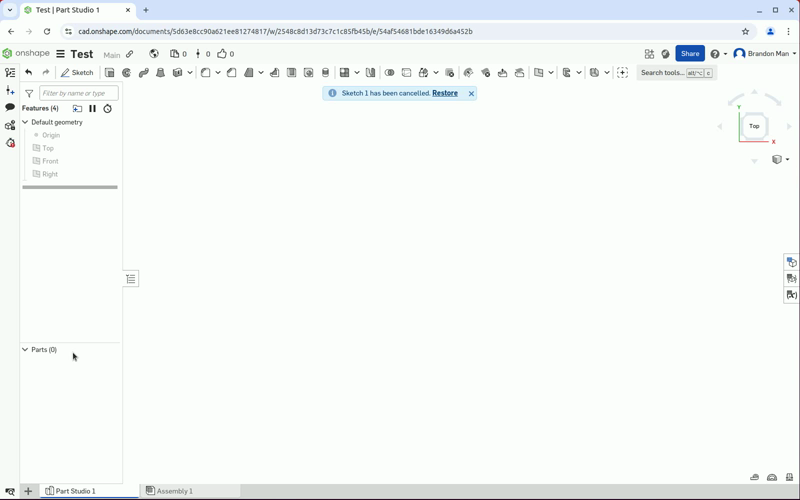
key(up)
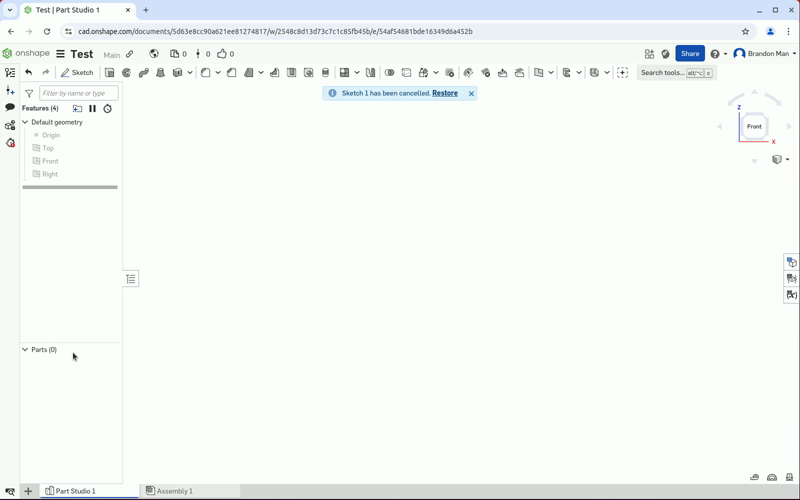
key_up(shift)
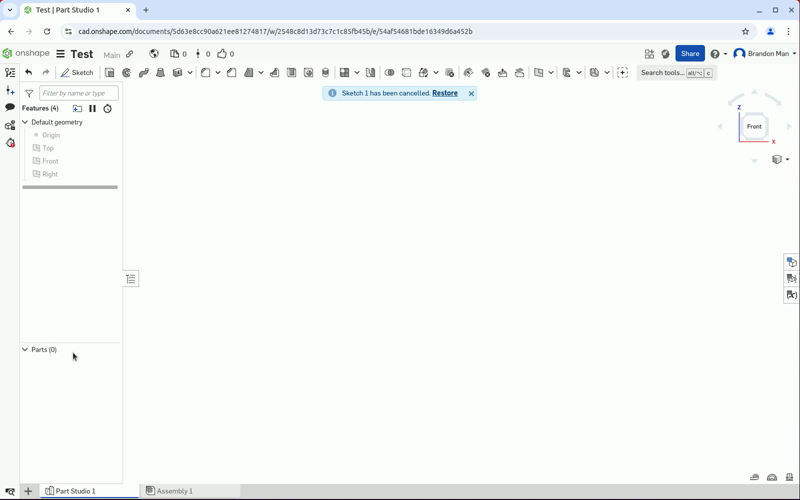
key(space)
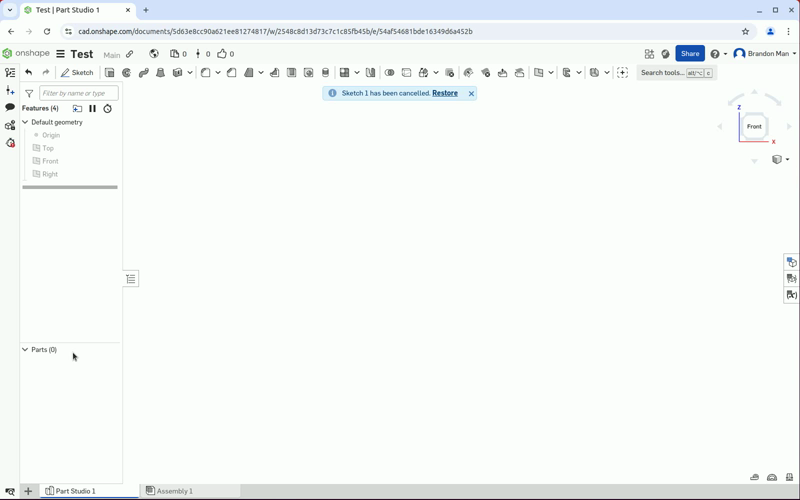
key_down(shift)
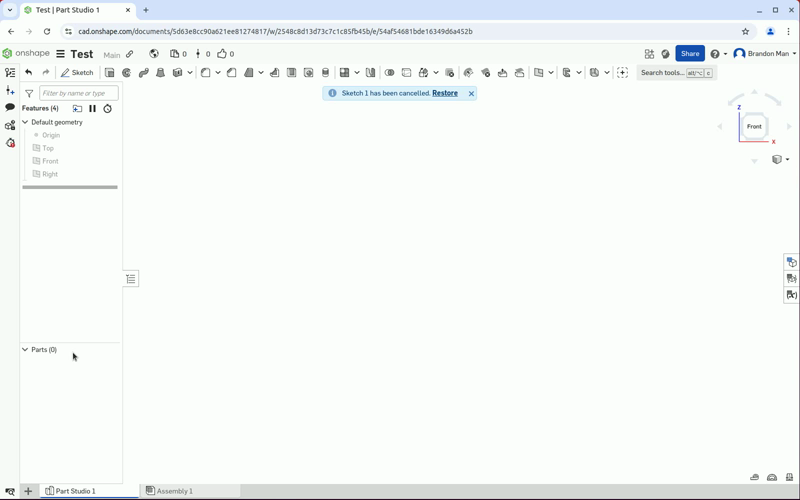
key(left)
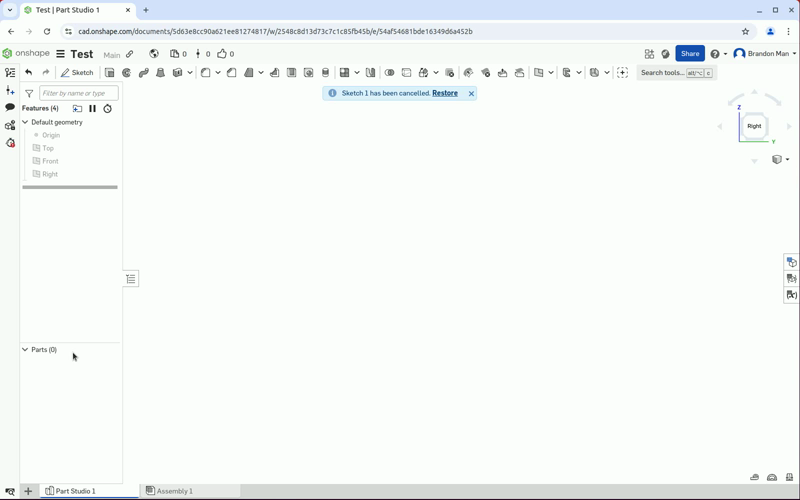
key_up(shift)
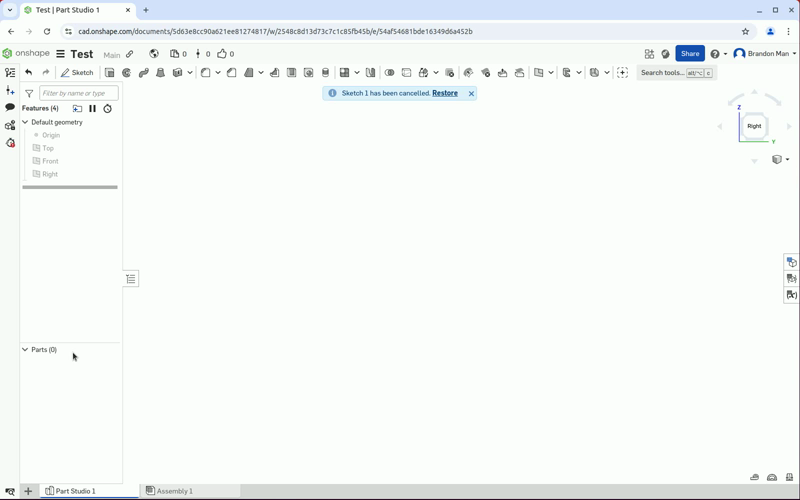
mouse_move(73, 352)
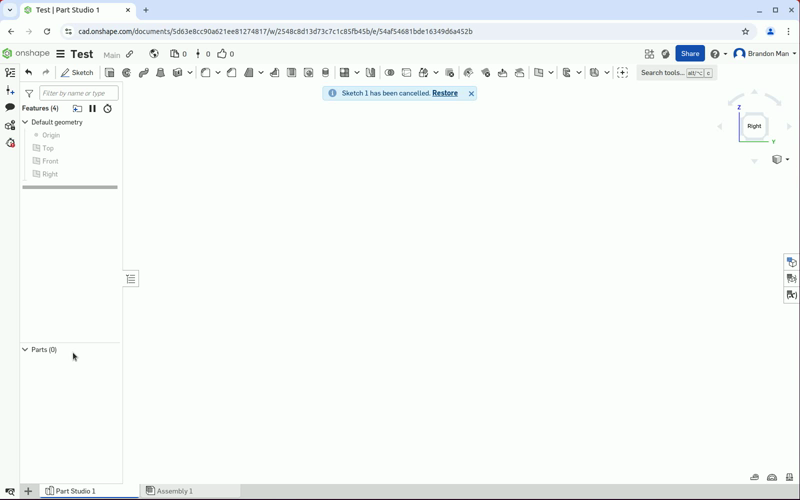
key(shift+y)
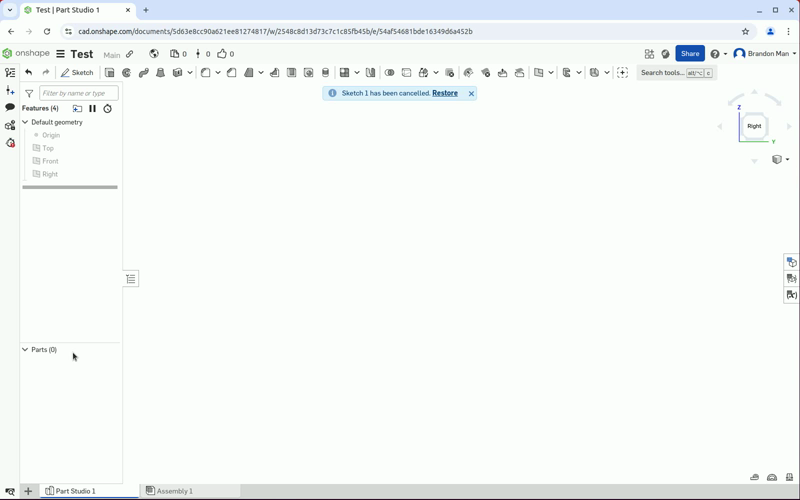
key(shift+s)
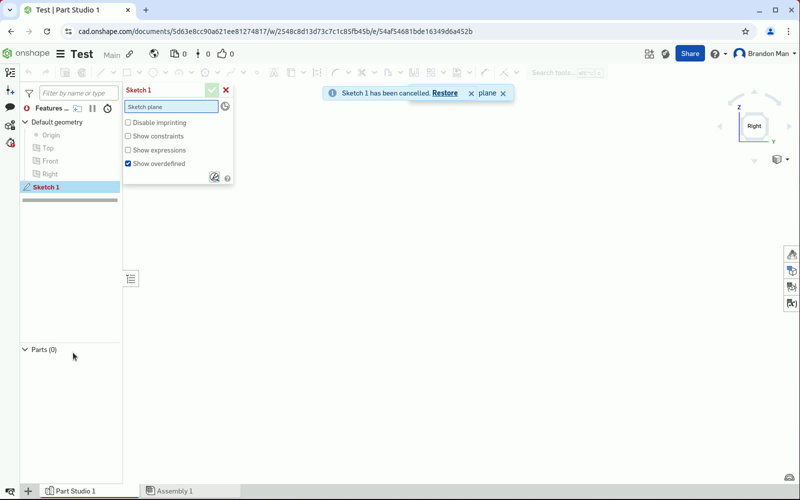
mouse_move(73, 176)
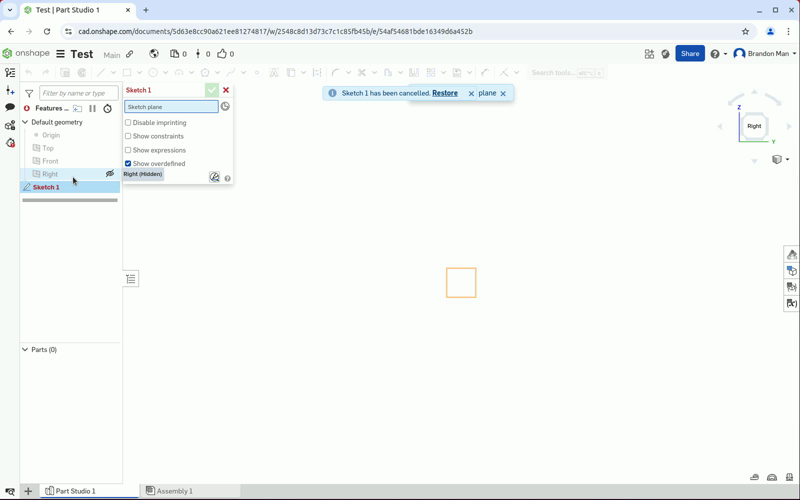
click(73, 176)
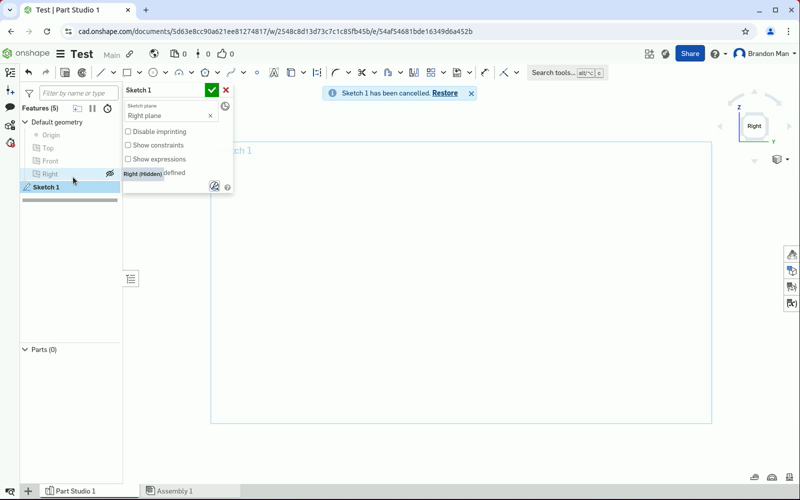
mouse_move(73, 352)
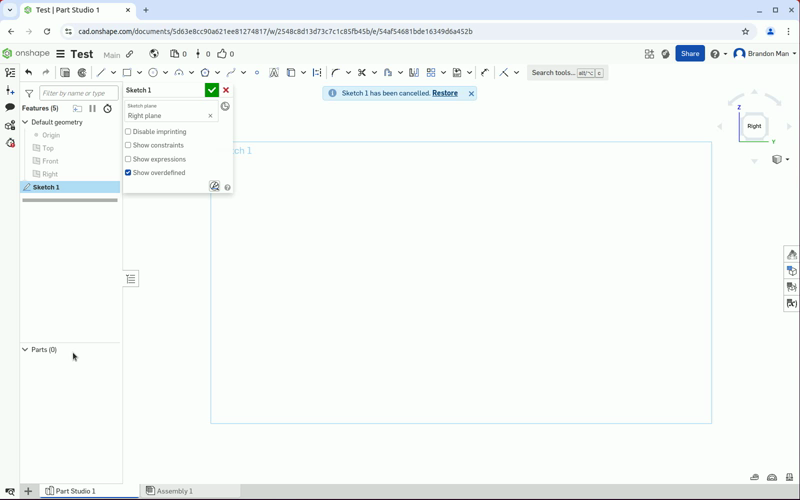
key(y)
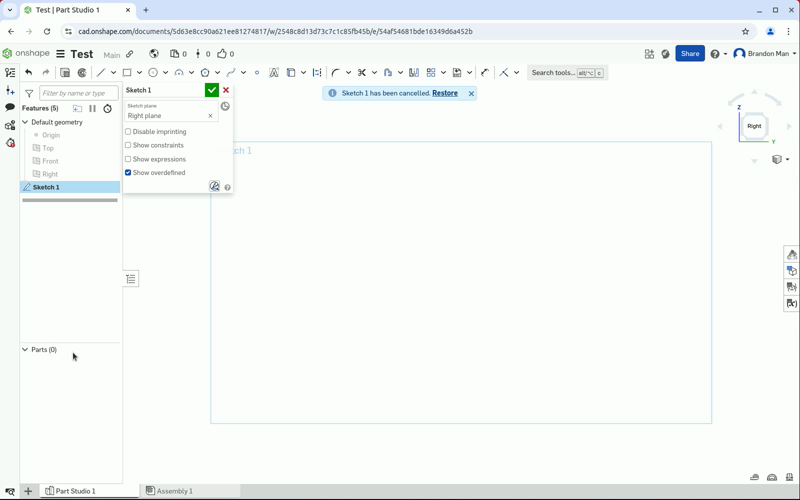
key(l)
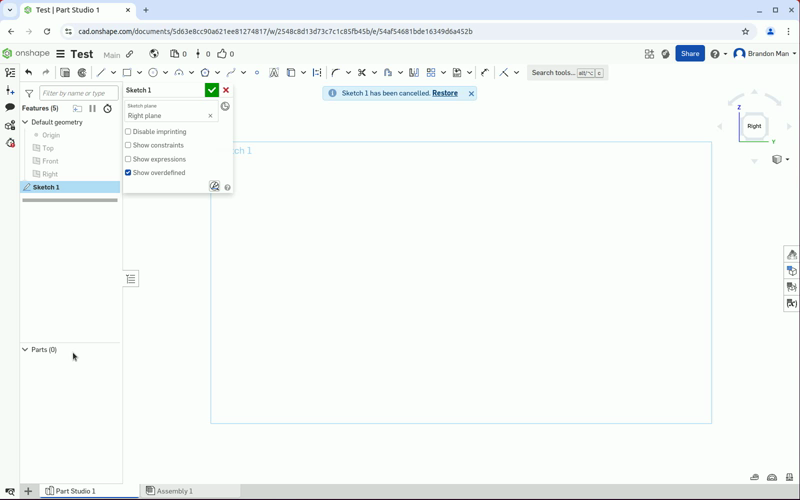
key_down(shift)
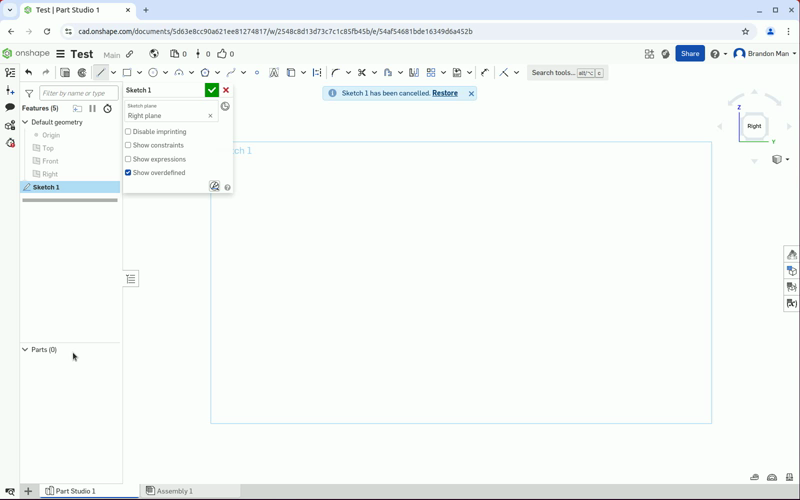
mouse_move(432, 282)
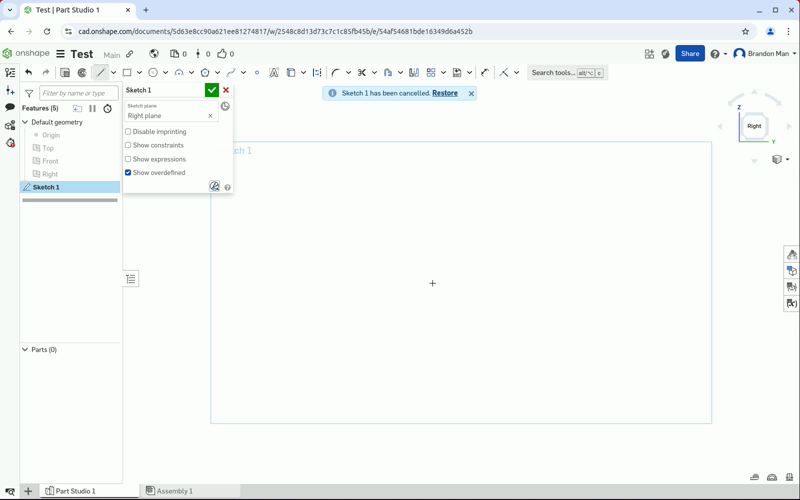
click(432, 282)
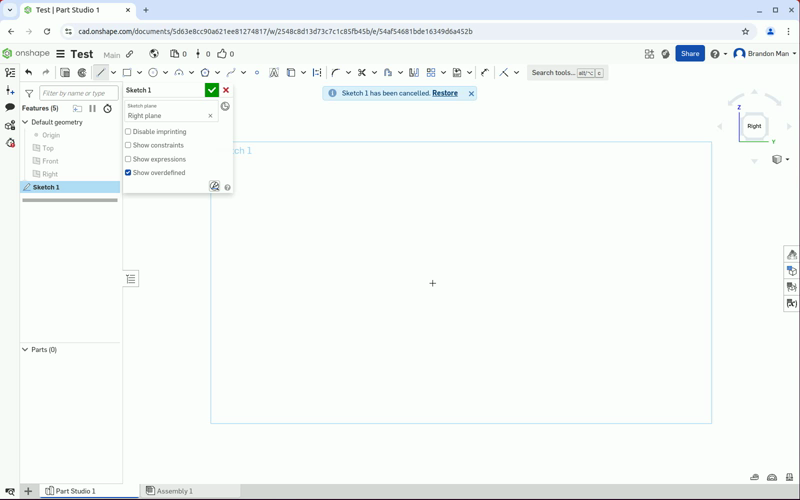
key_up(shift)
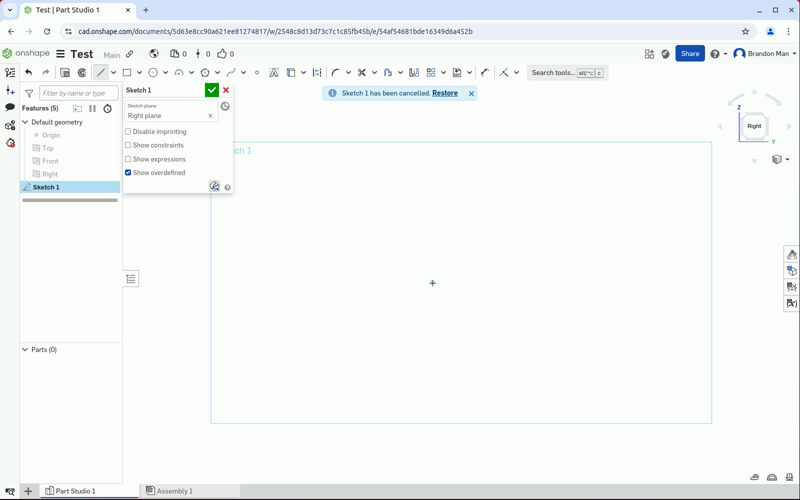
key_down(shift)
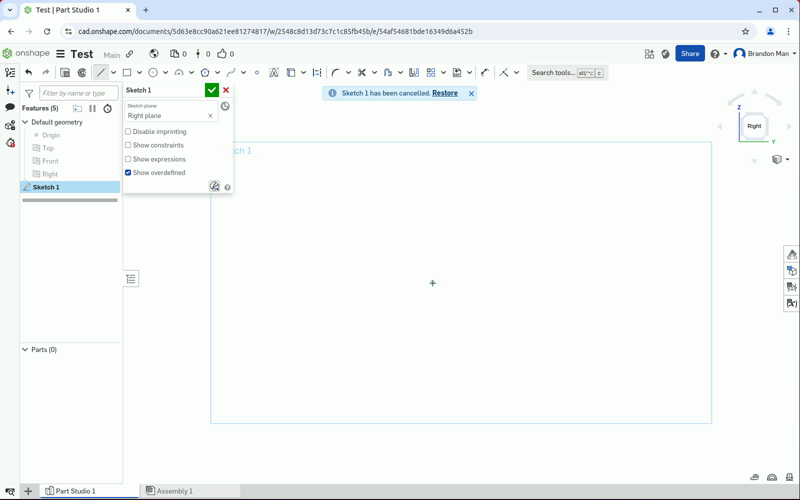
mouse_move(462, 282)
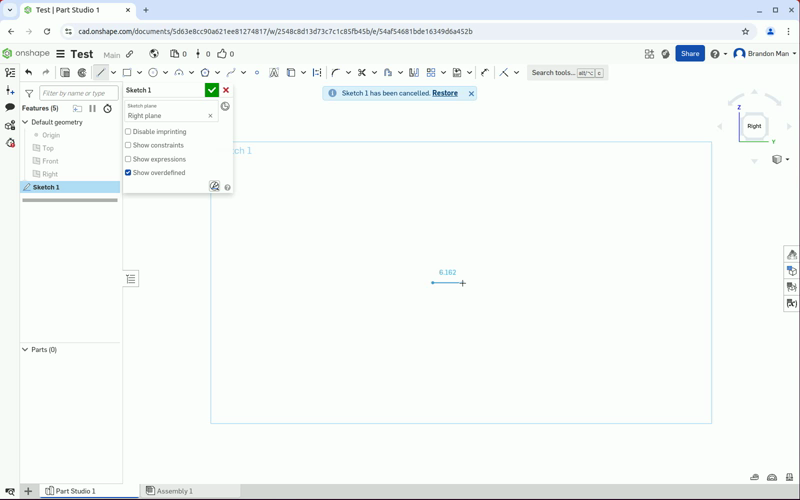
mouse_move(461, 282)
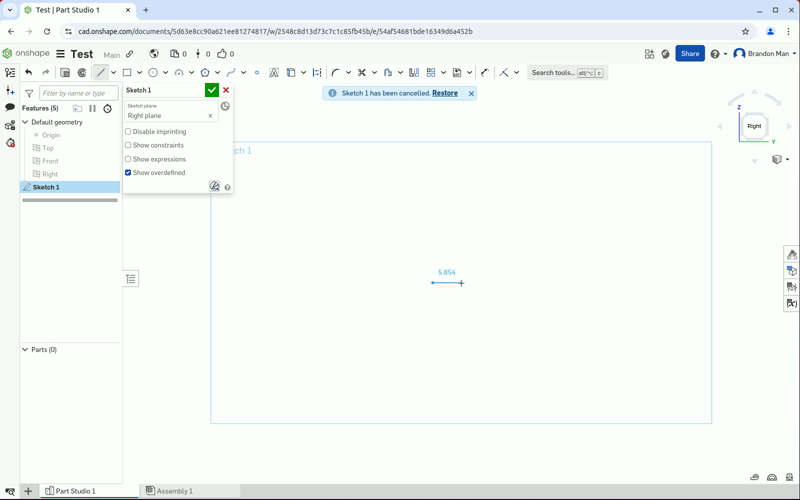
click(461, 282)
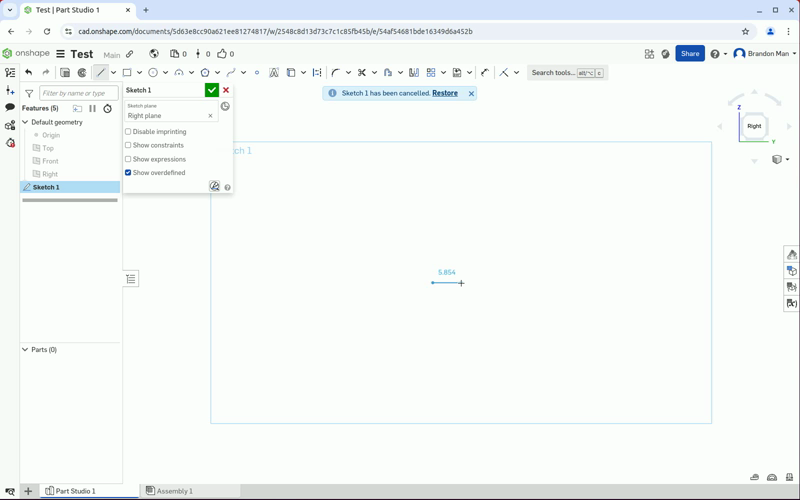
key_up(shift)
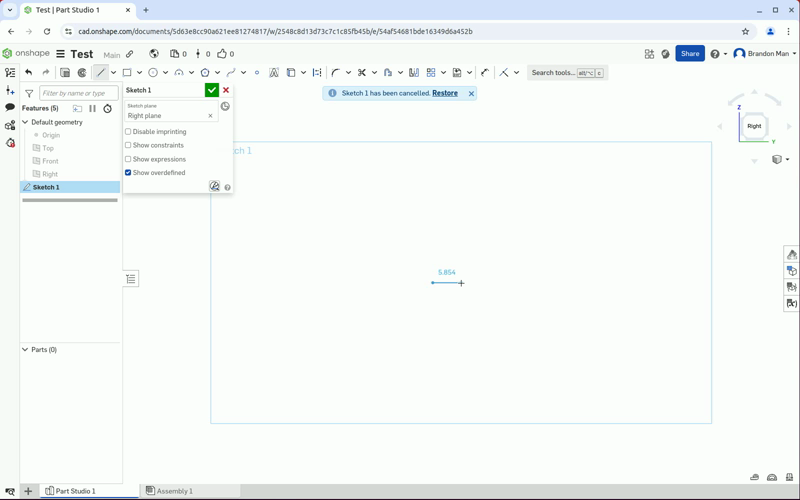
key_down(shift)
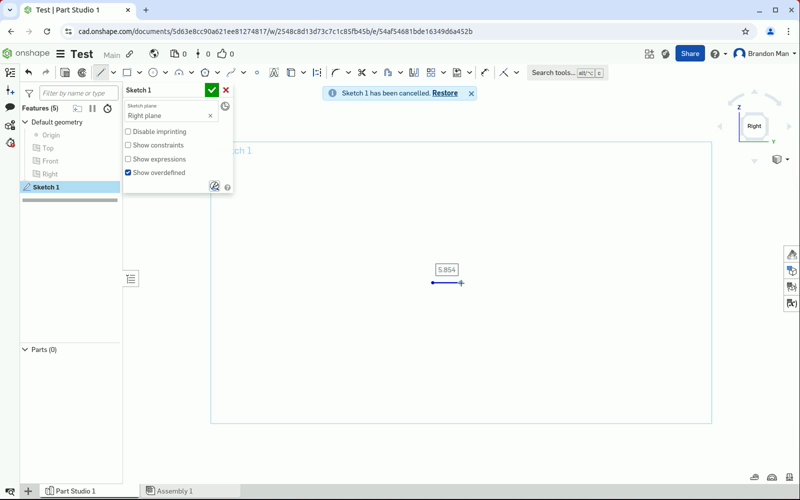
mouse_move(491, 282)
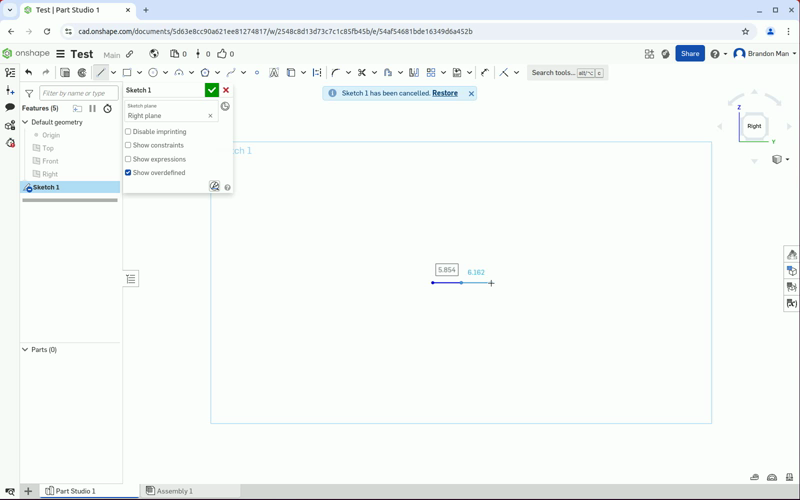
mouse_move(461, 226)
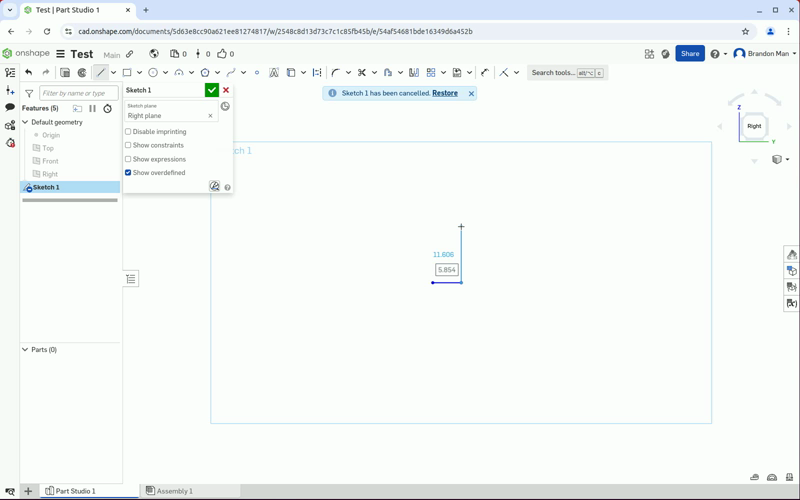
click(461, 226)
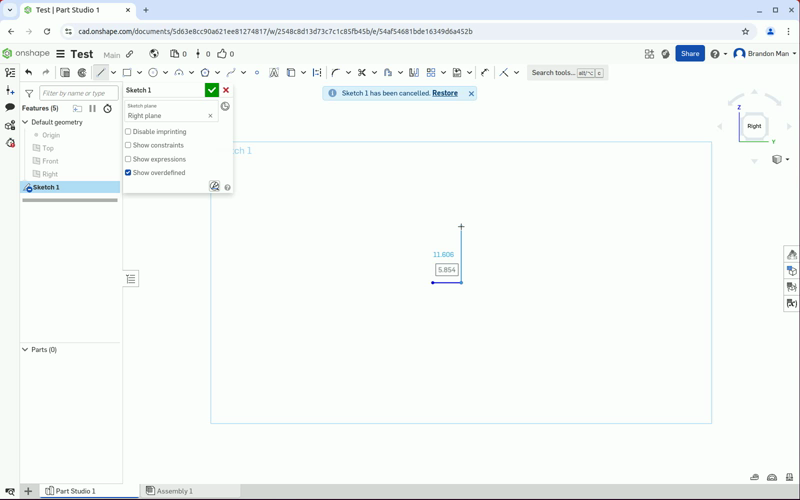
key_up(shift)
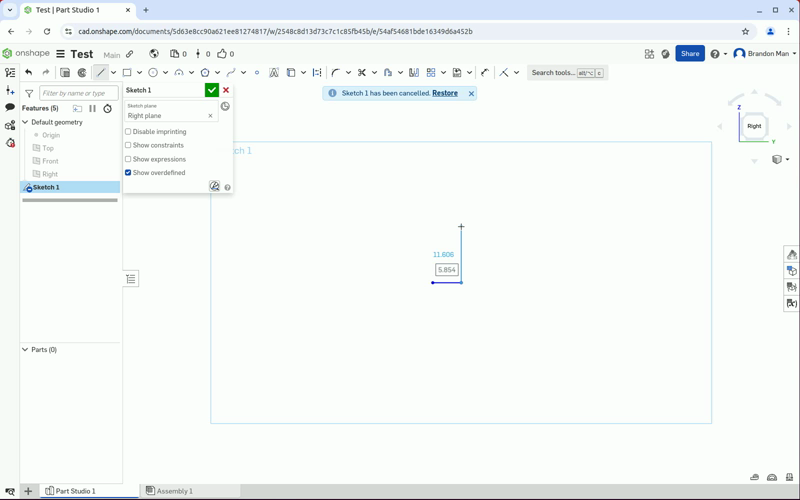
key_down(shift)
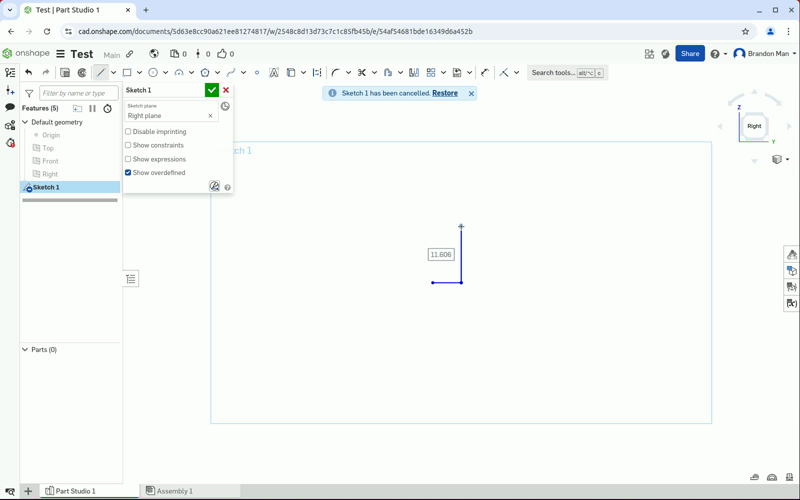
mouse_move(491, 226)
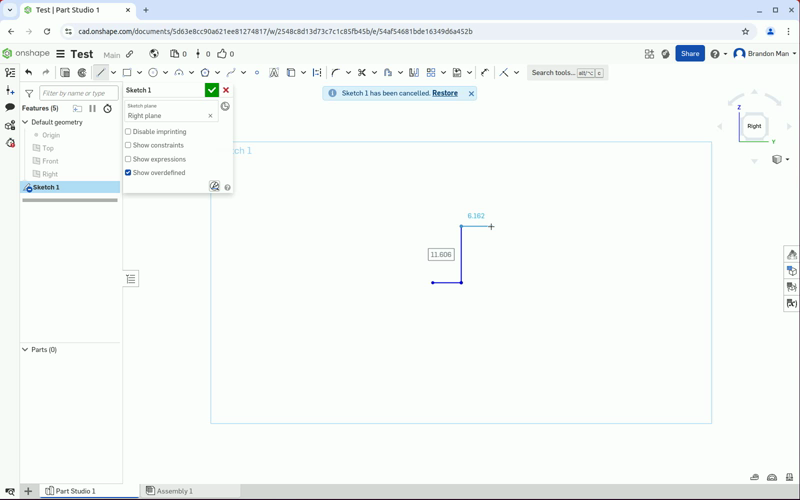
mouse_move(432, 226)
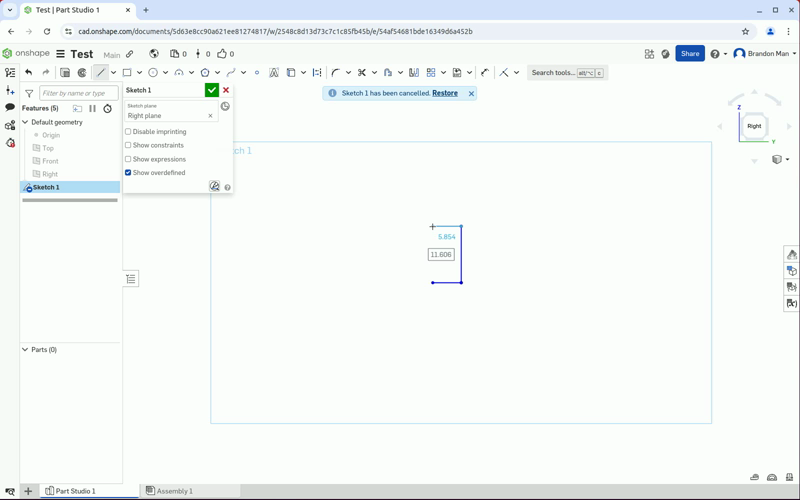
click(432, 226)
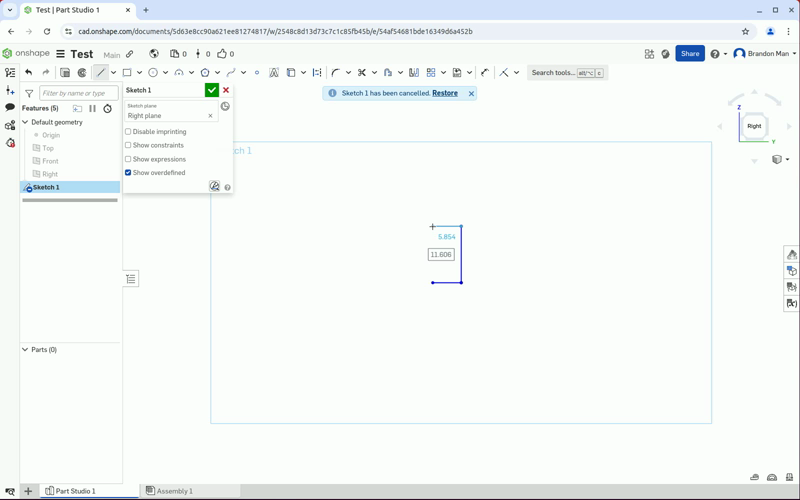
key_up(shift)
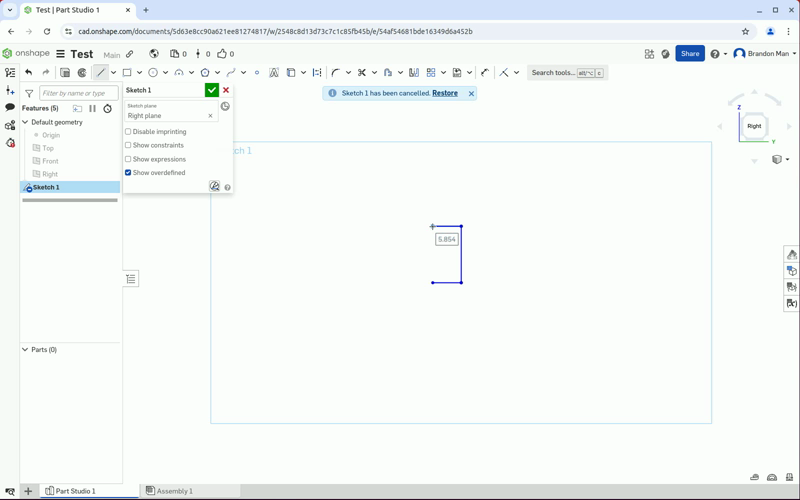
mouse_move(462, 226)
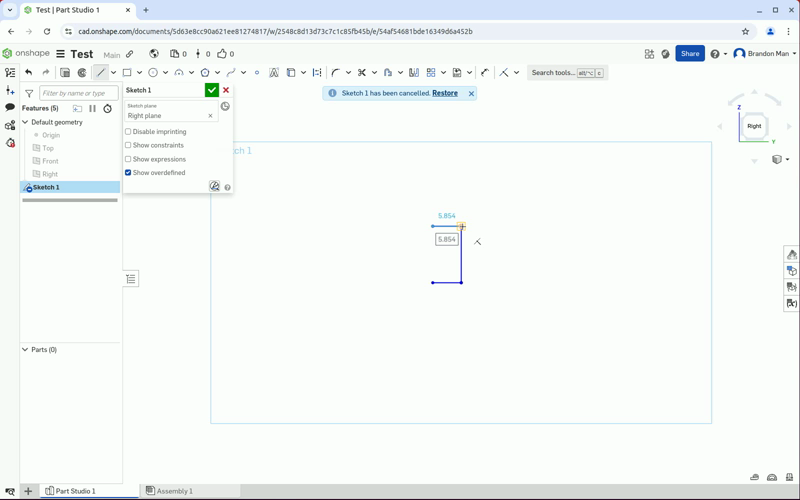
key_down(shift)
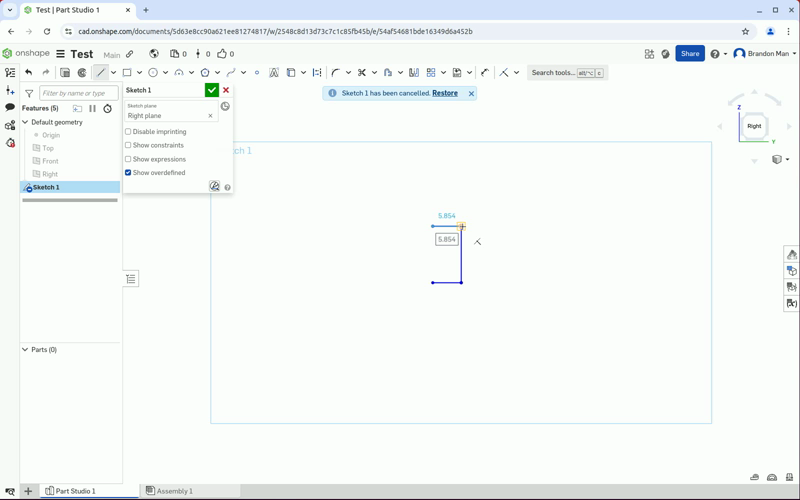
mouse_move(432, 282)
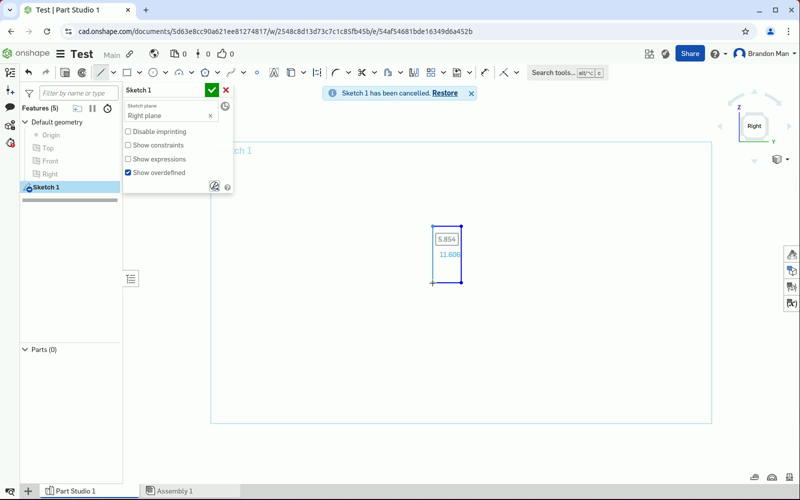
key_up(shift)
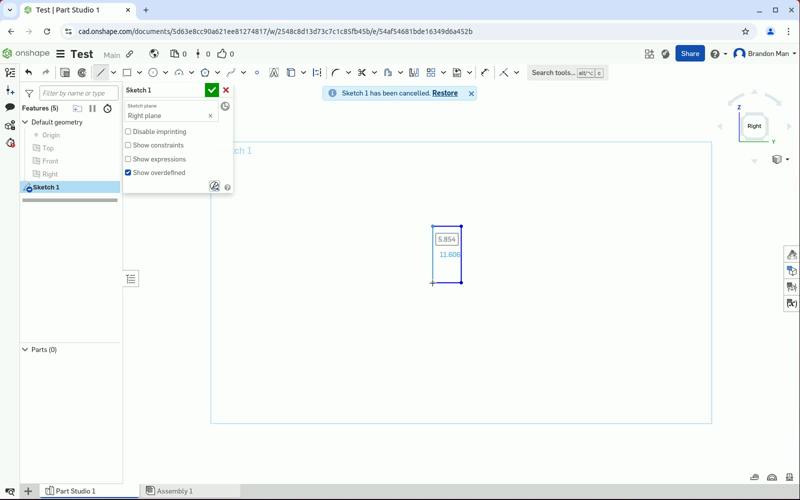
click(432, 282)
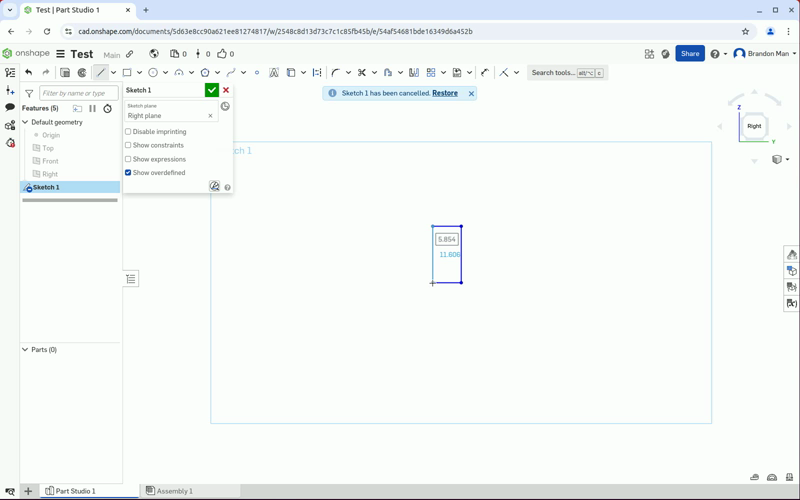
key(esc)
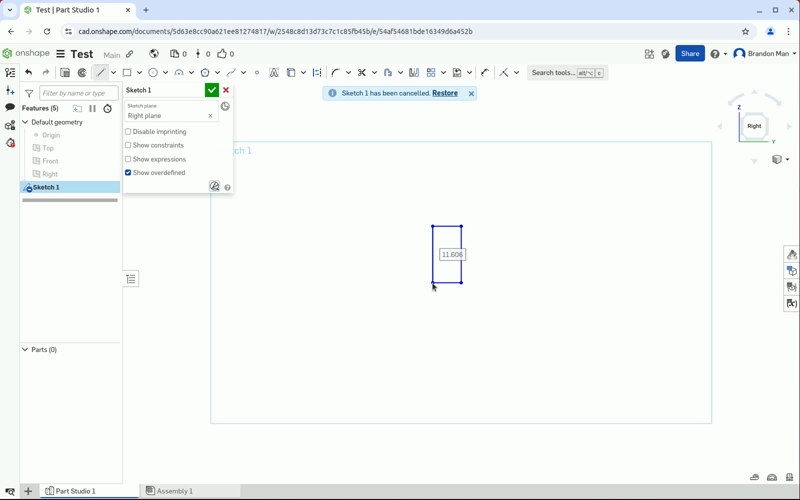
mouse_move(443, 257)
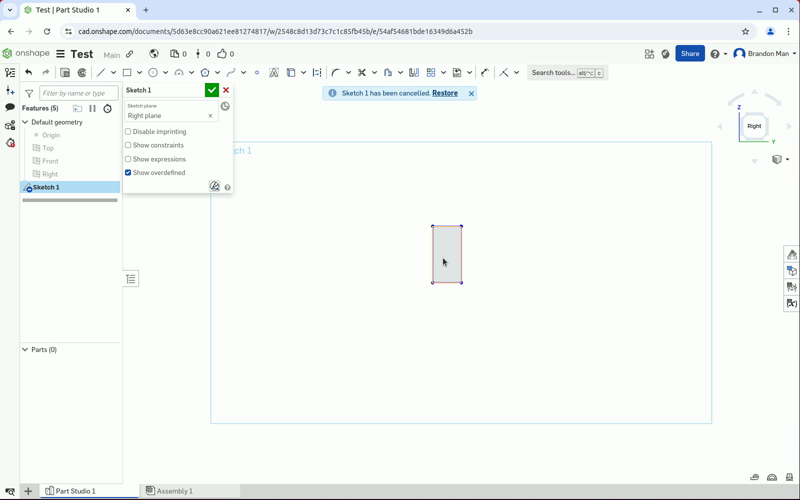
scroll(6)
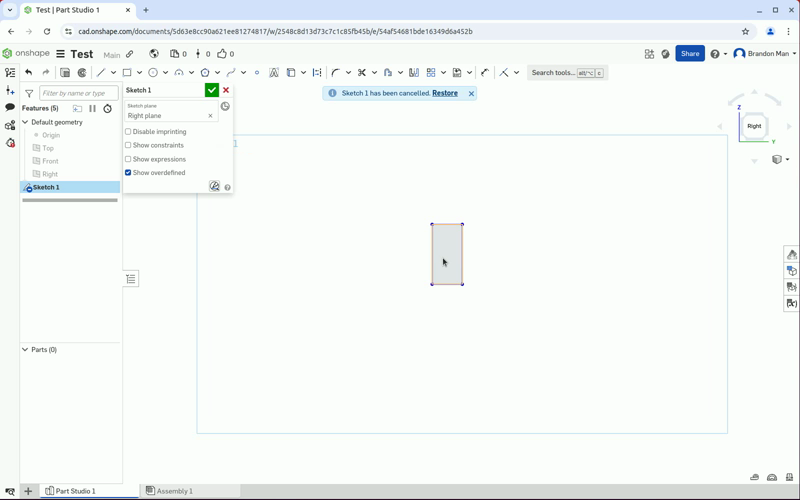
scroll(6)
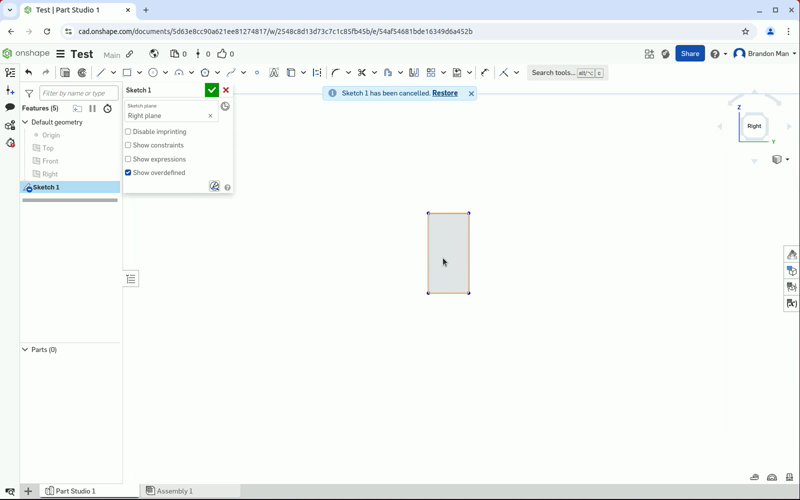
scroll(6)
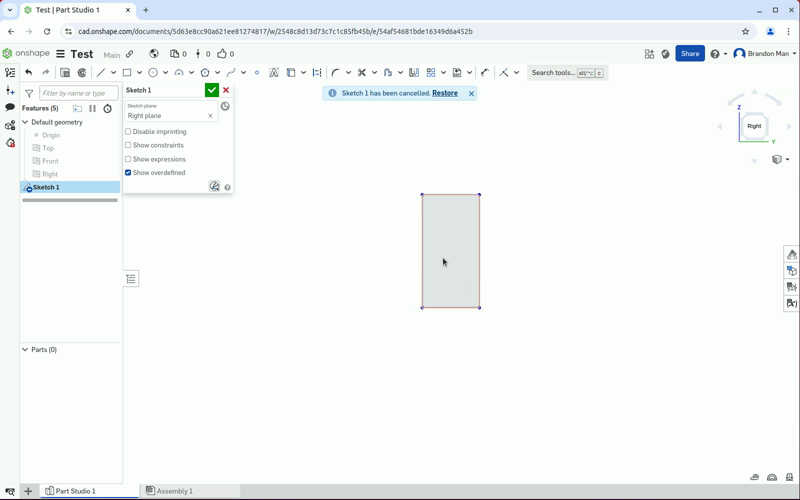
scroll(6)
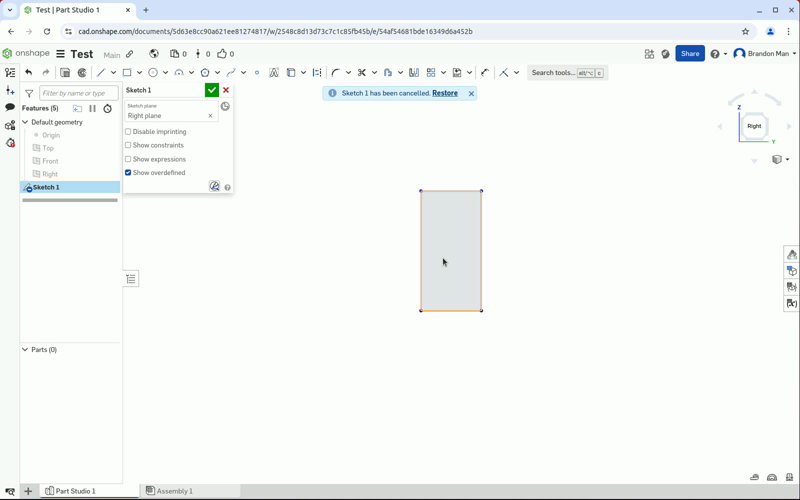
scroll(6)
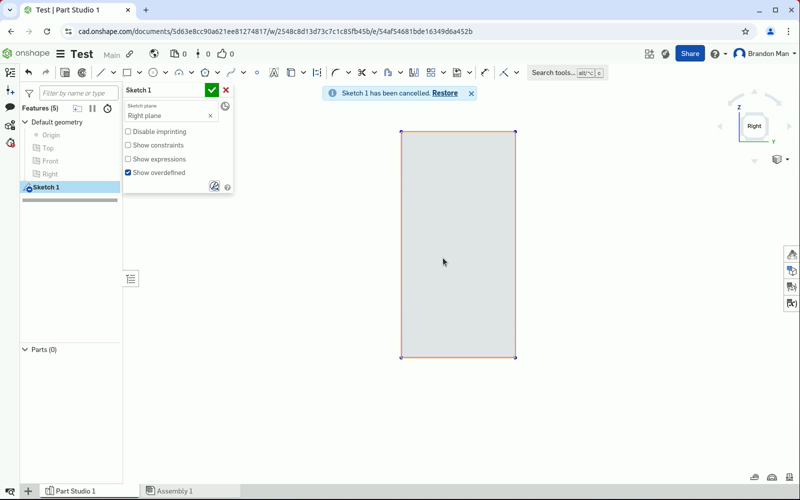
scroll(6)
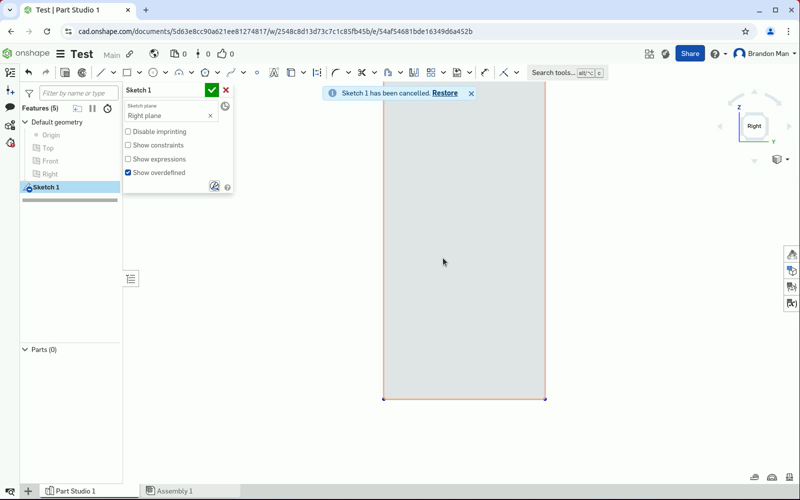
scroll(6)
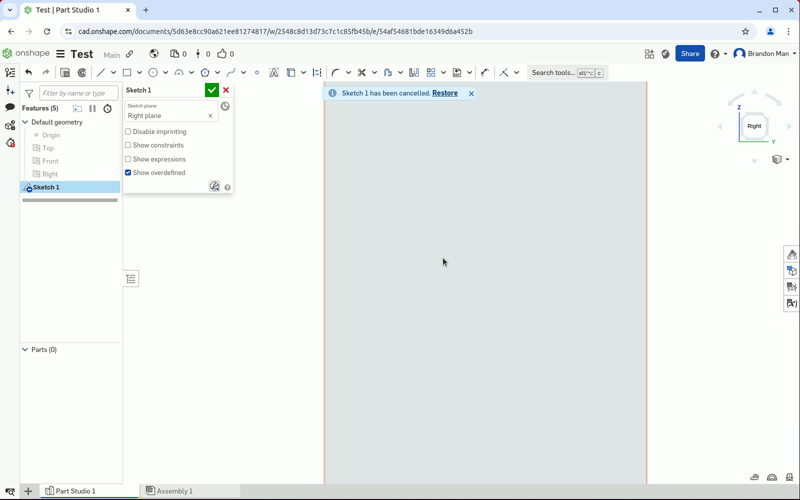
click(443, 257)
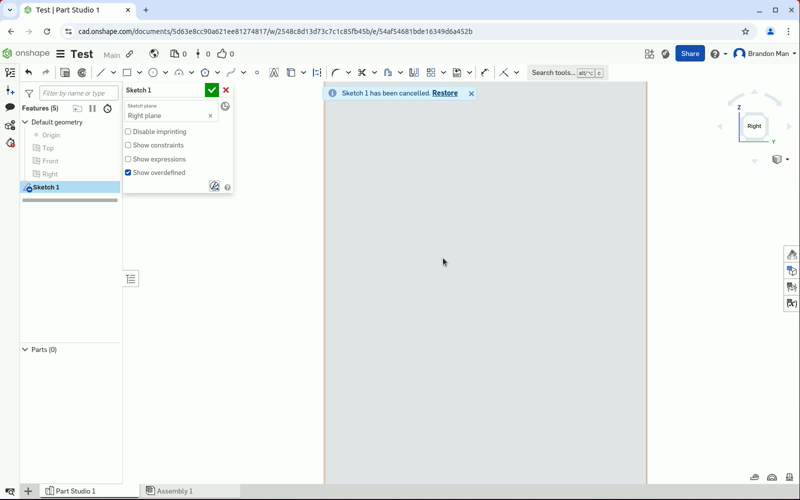
scroll(-6)
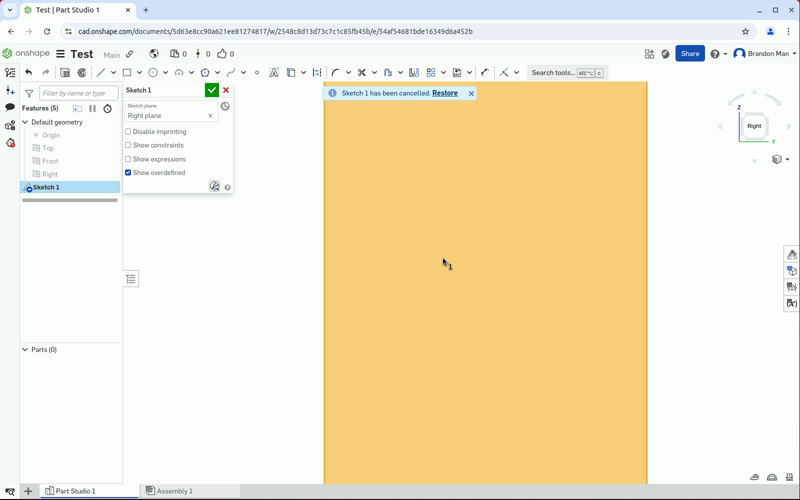
scroll(-6)
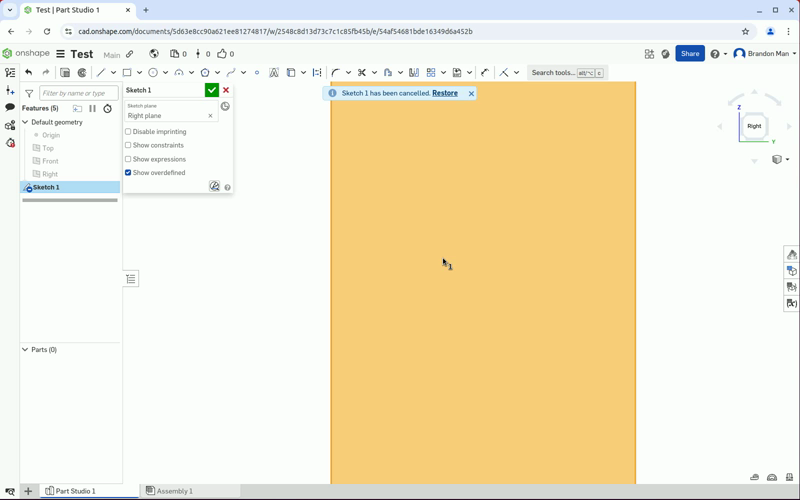
scroll(-6)
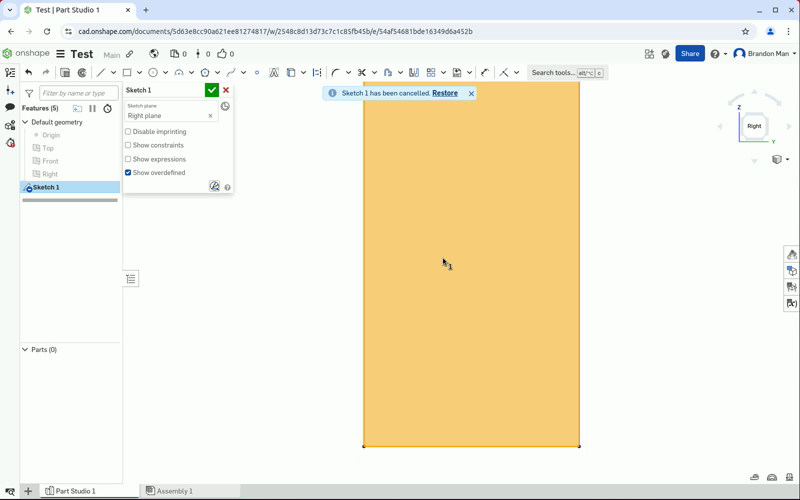
scroll(-6)
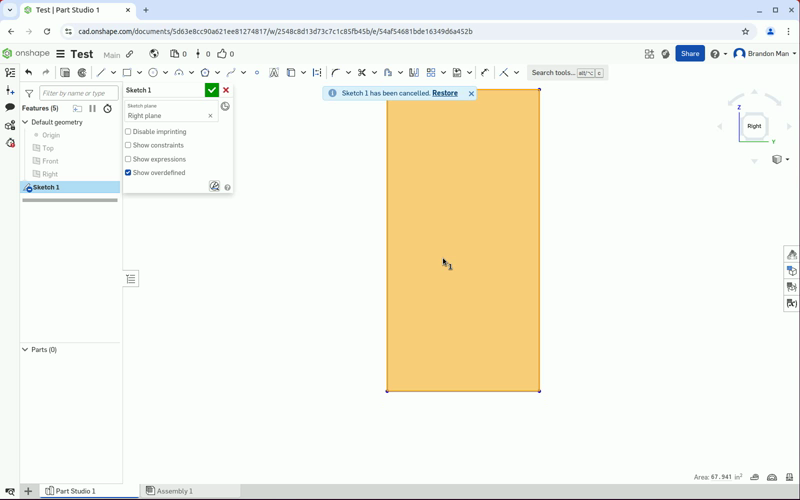
scroll(-6)
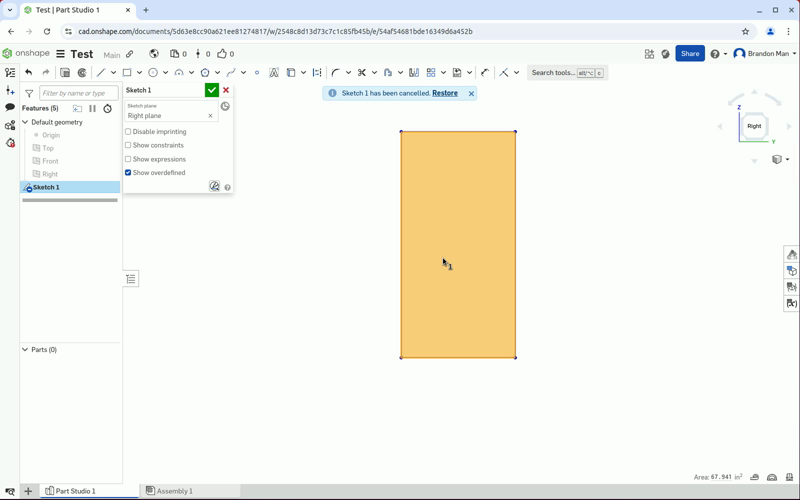
scroll(-6)
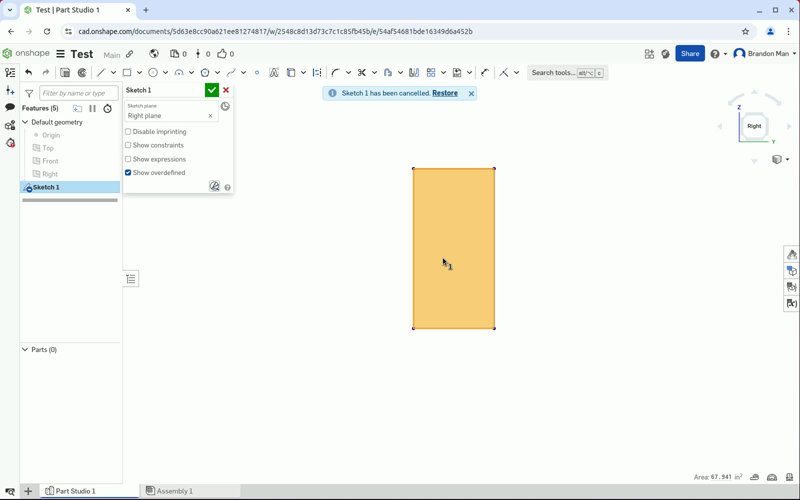
scroll(-6)
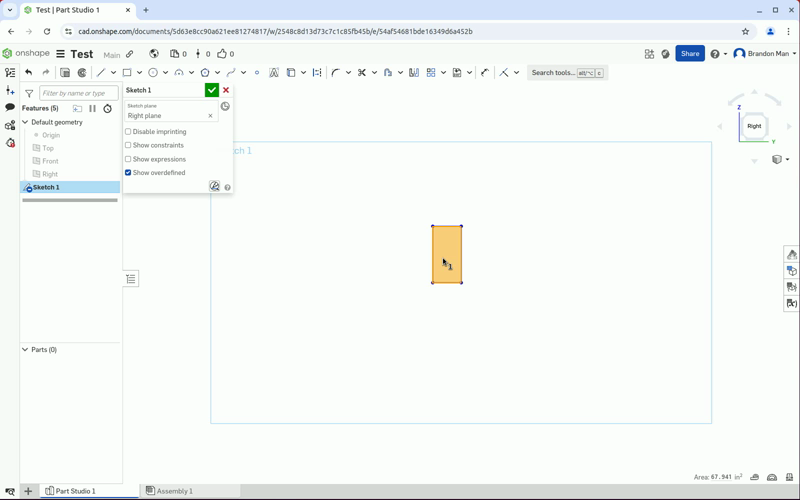
mouse_move(73, 352)
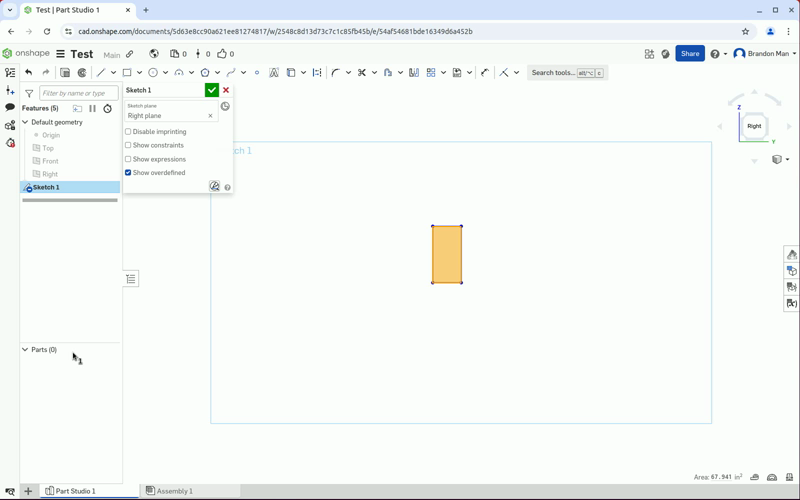
key(shift+y)
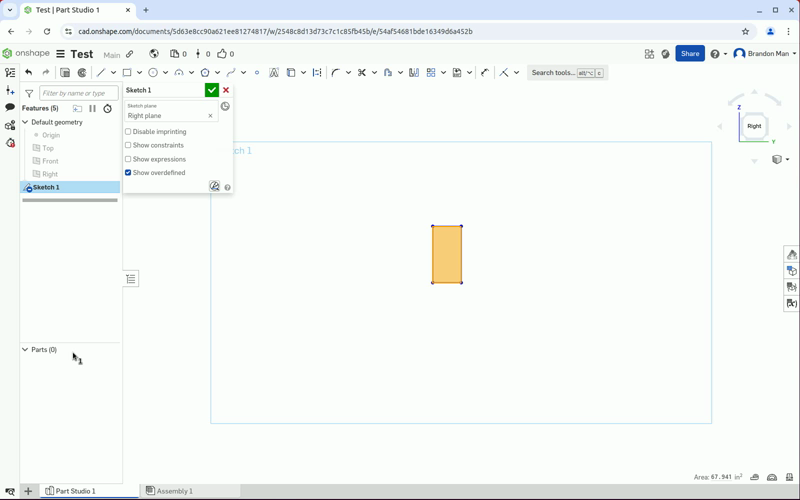
key(shift+e)
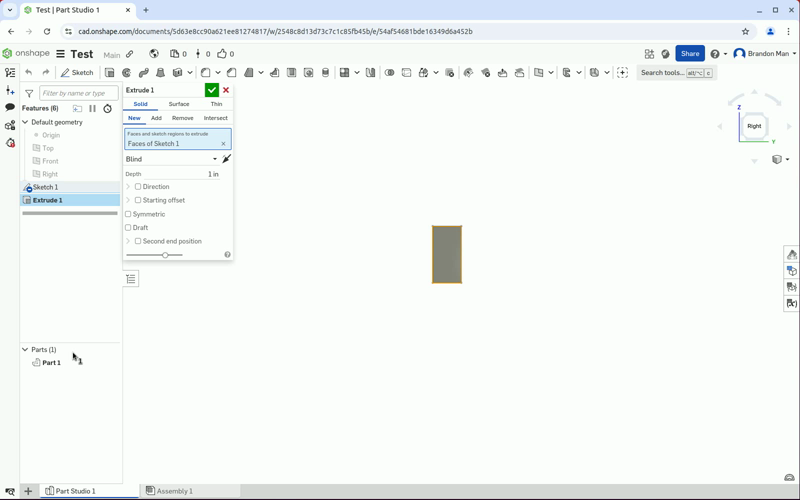
mouse_move(143, 106)
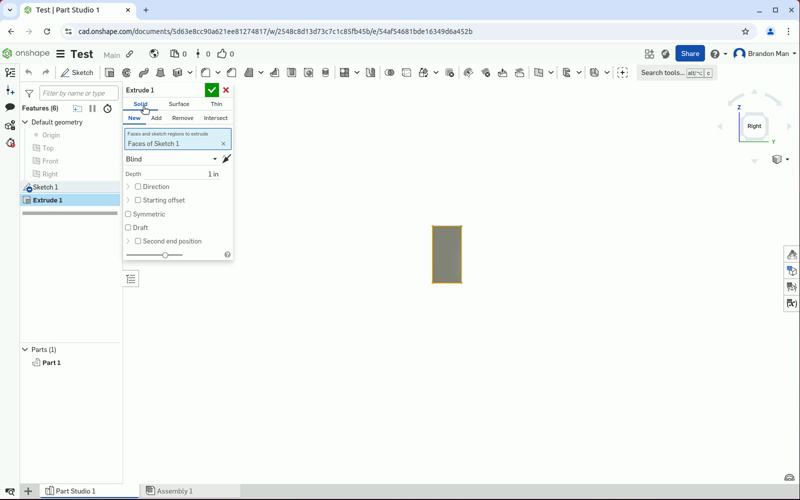
click(143, 106)
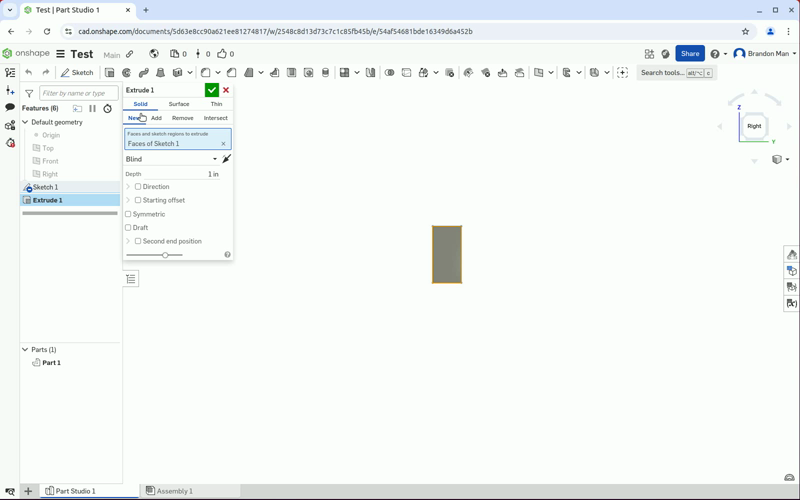
mouse_move(137, 120)
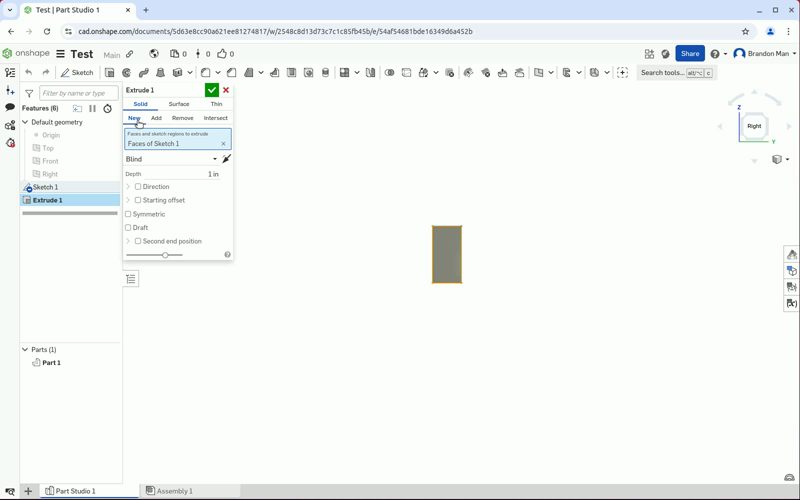
click(137, 120)
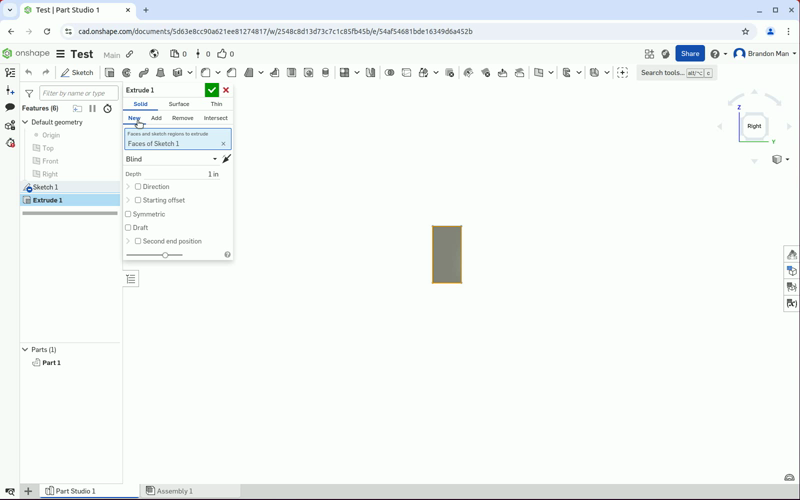
key(tab, 4)
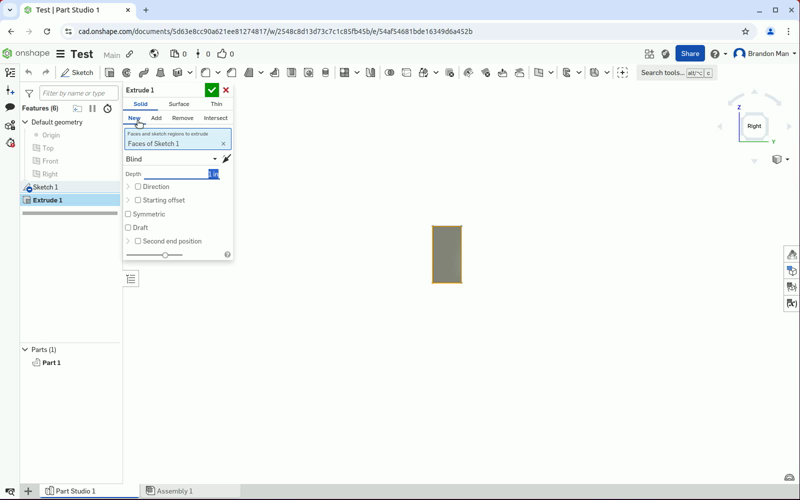
text(11.554)
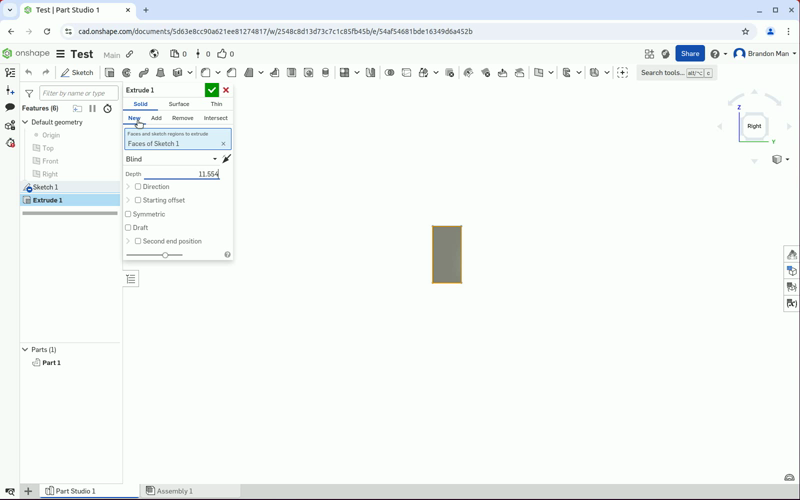
key(enter)
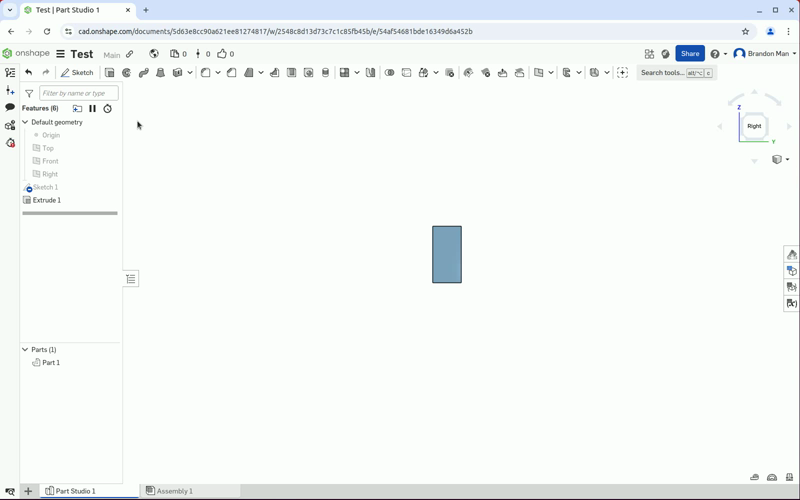
key(shift+h)
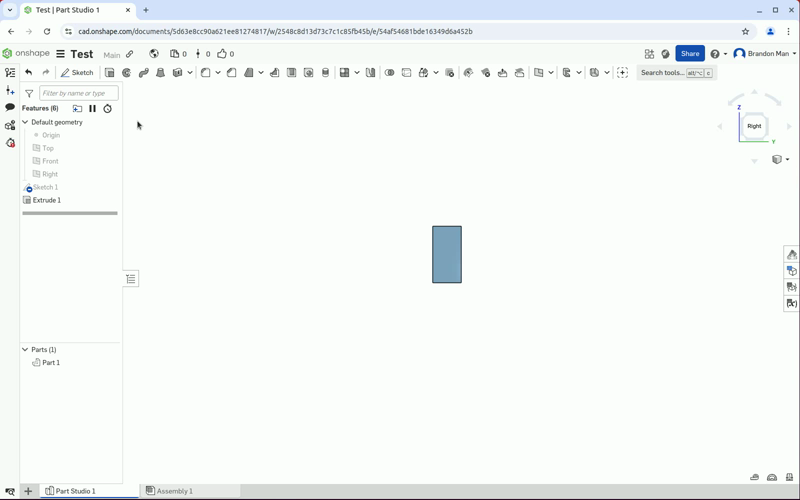
key(shift+h)
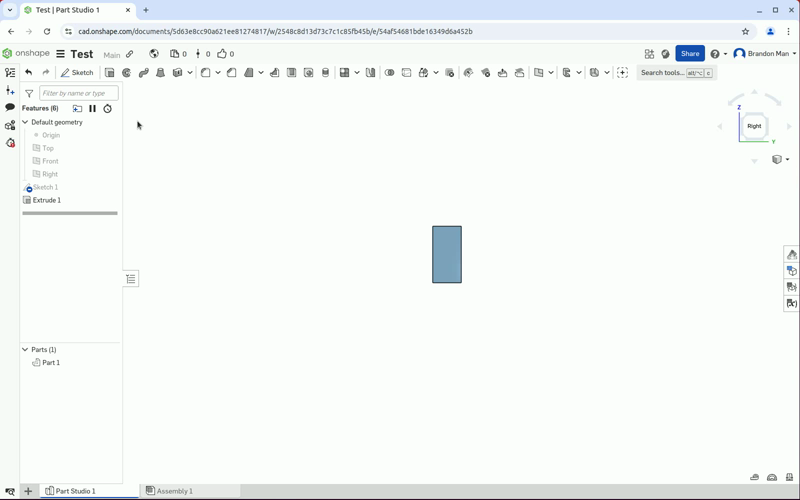
mouse_move(73, 189)
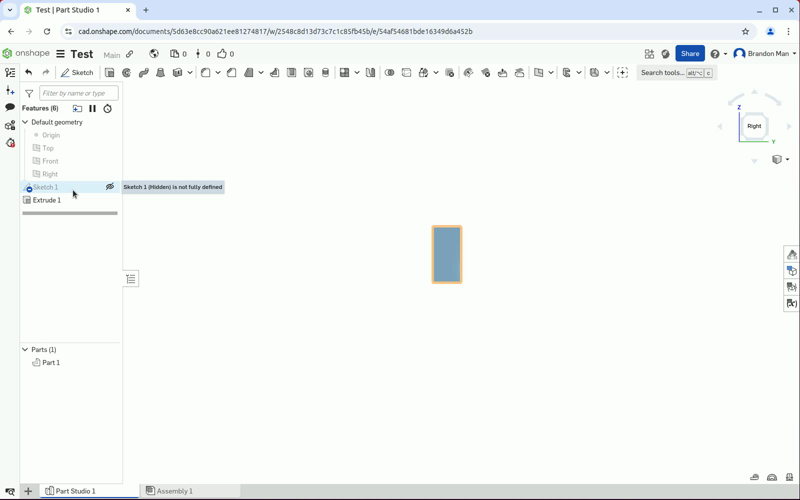
click(73, 189)
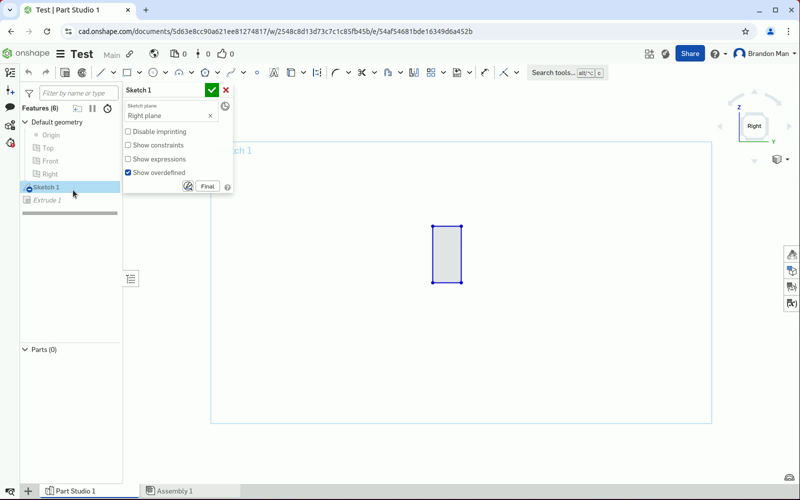
mouse_move(229, 92)
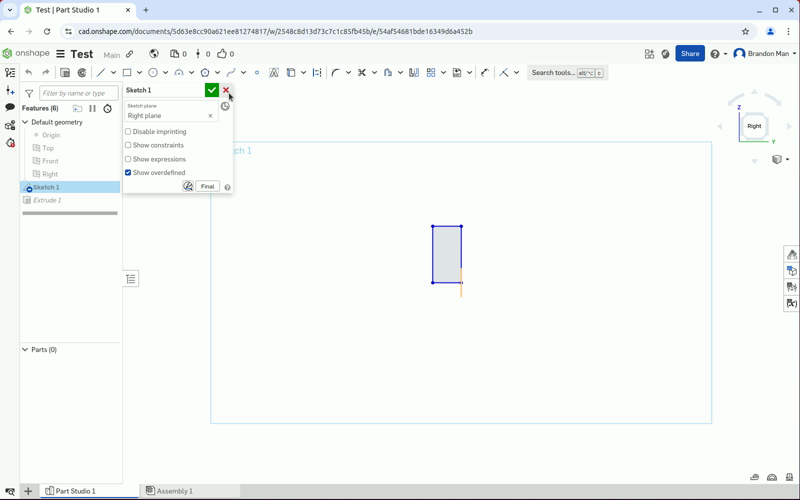
click(229, 92)
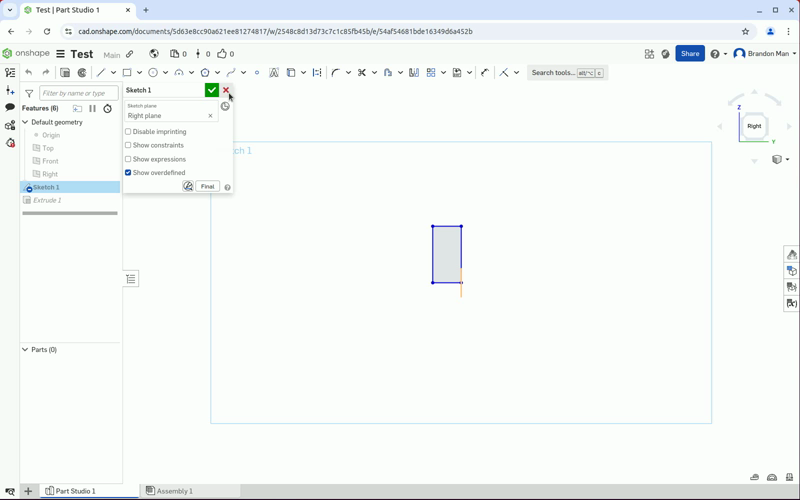
key(shift+s)
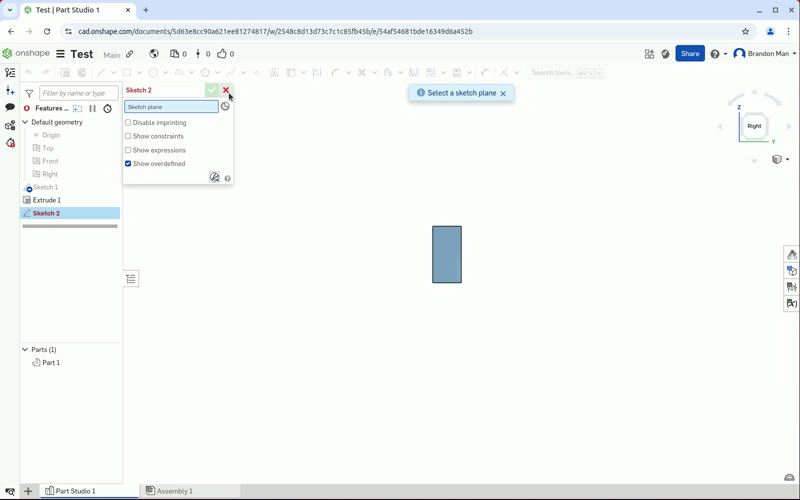
mouse_move(73, 176)
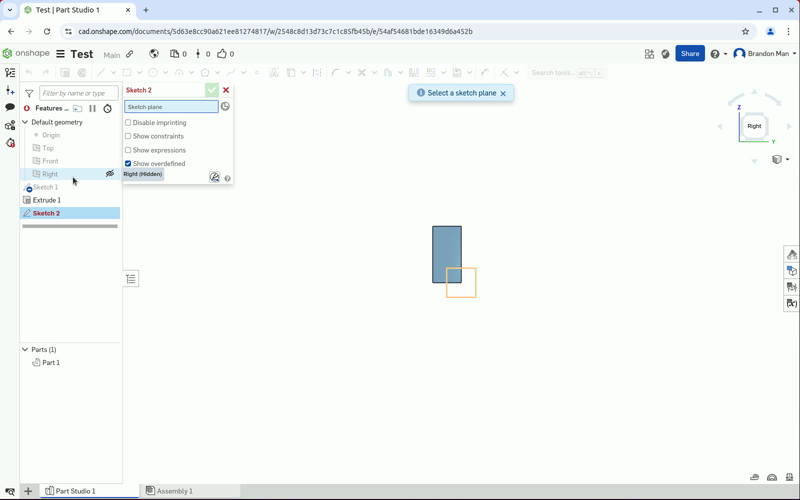
click(73, 176)
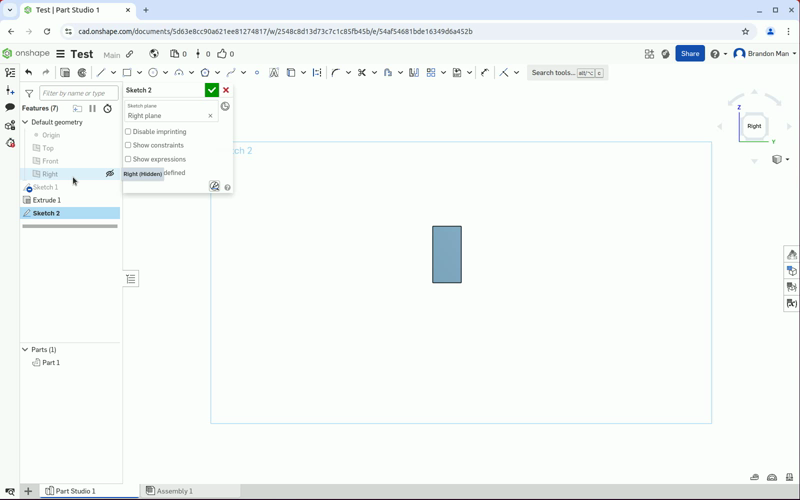
mouse_move(73, 352)
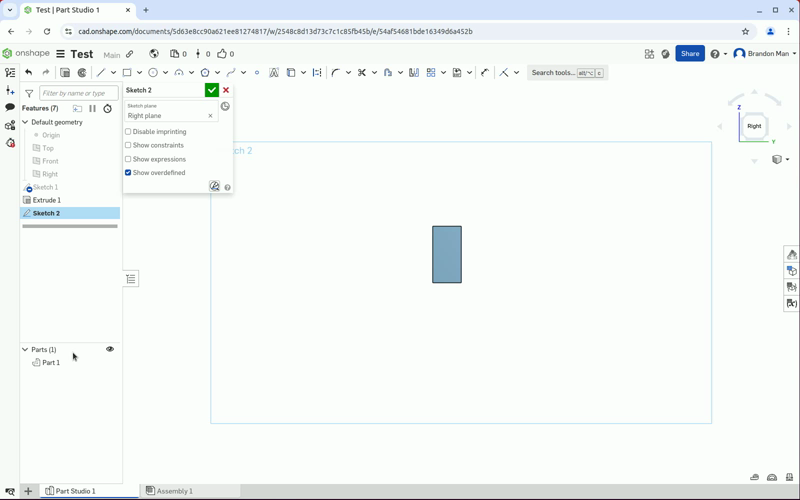
key(y)
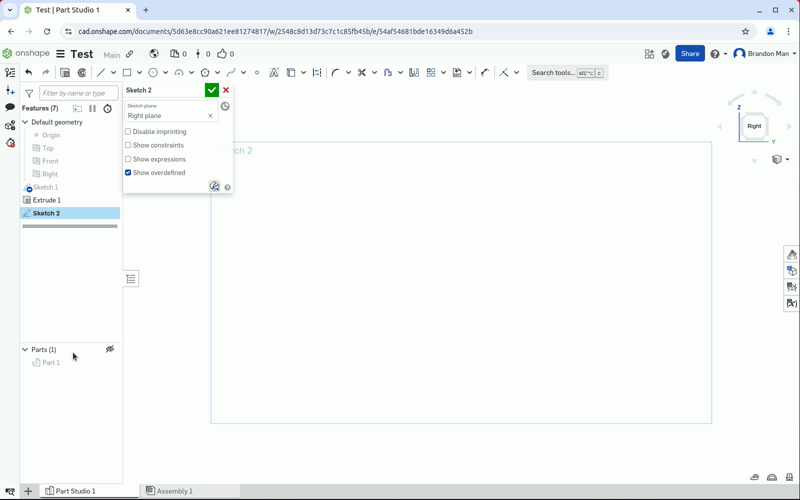
key(l)
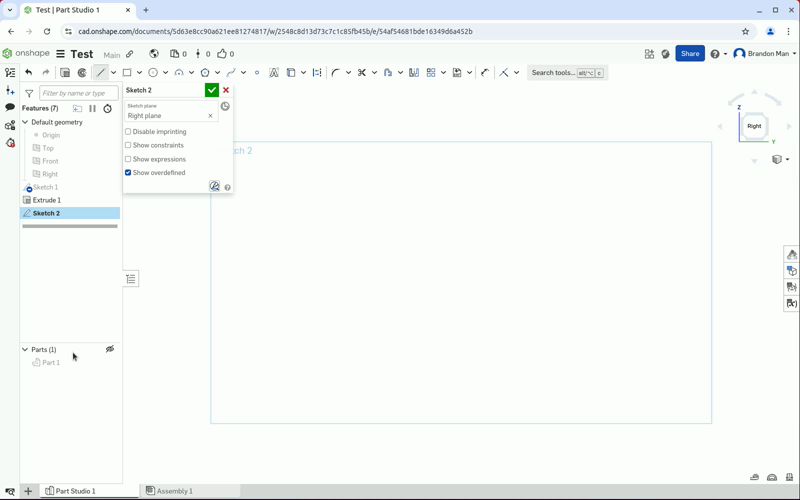
key_down(shift)
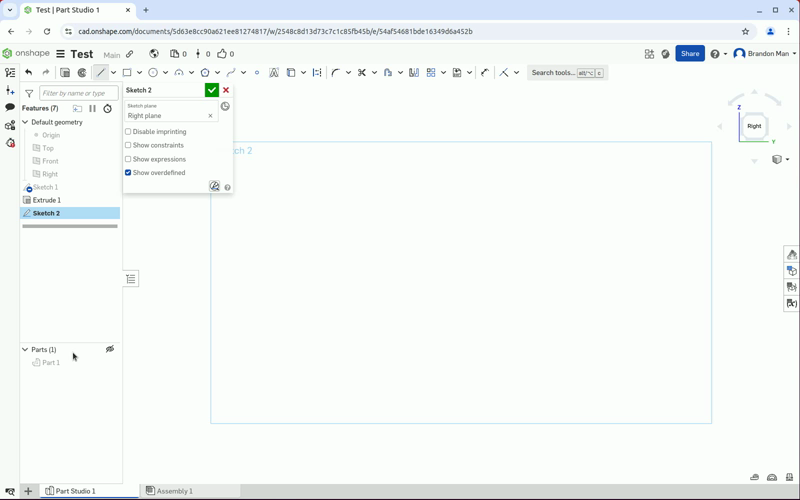
mouse_move(348, 282)
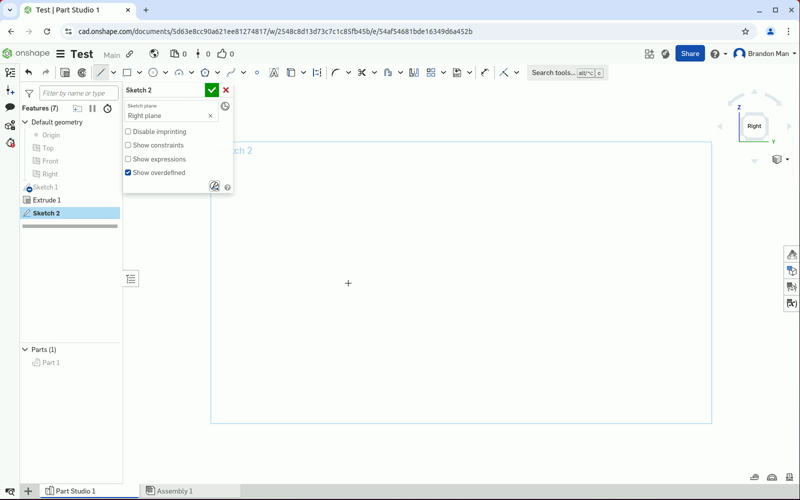
click(348, 282)
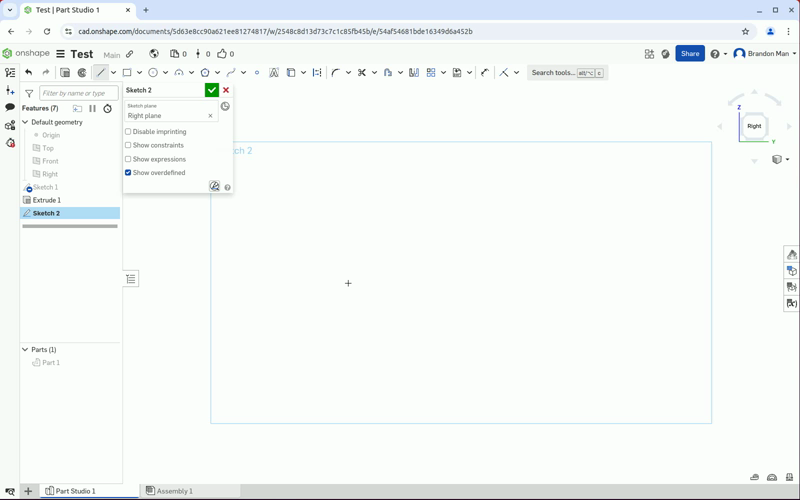
key_up(shift)
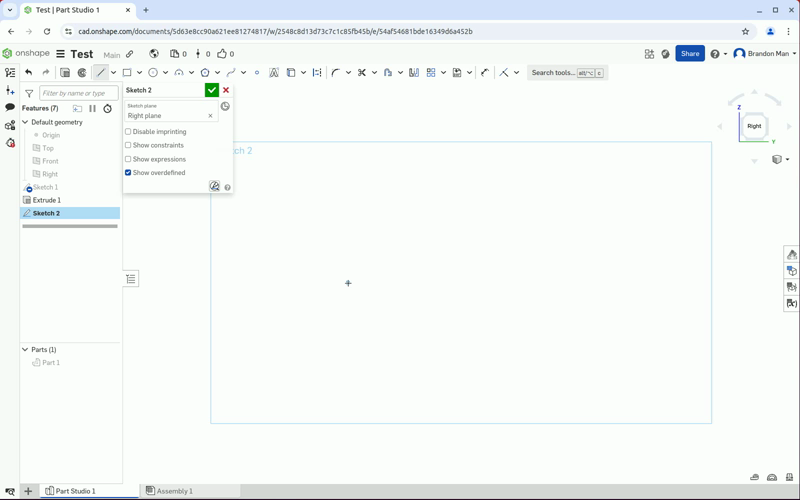
key_down(shift)
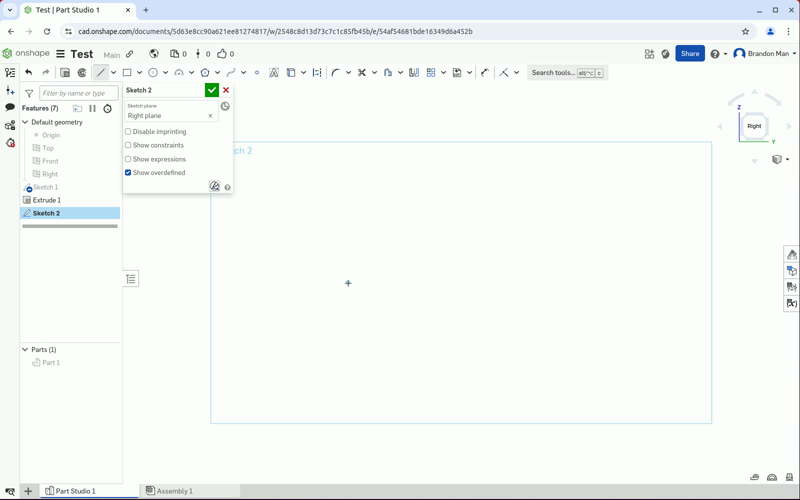
mouse_move(432, 282)
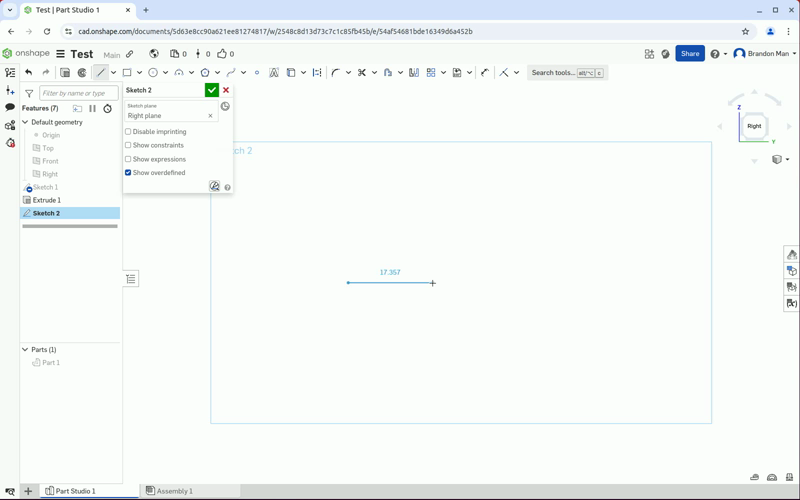
click(432, 282)
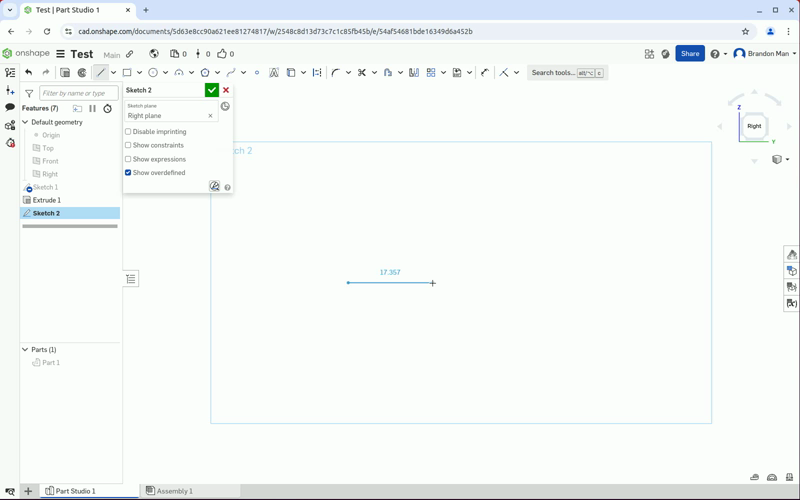
key_up(shift)
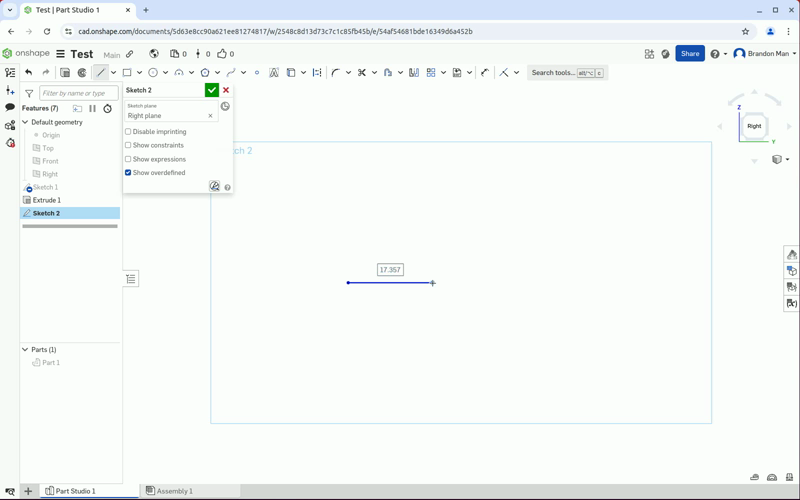
key_down(shift)
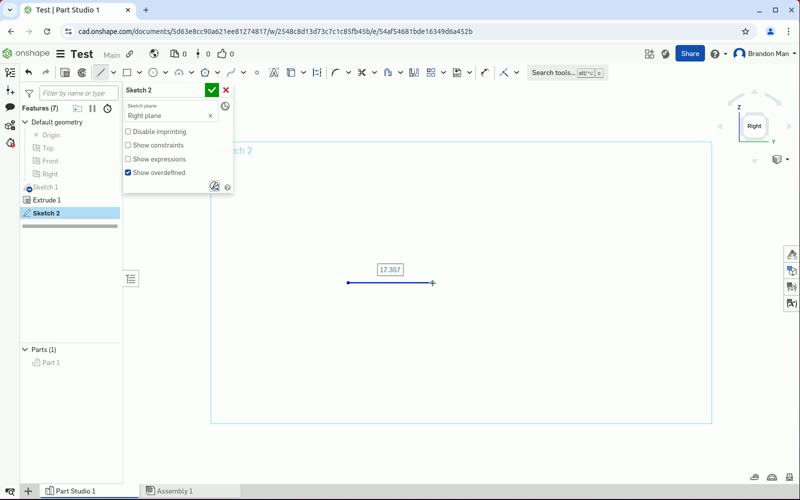
mouse_move(462, 282)
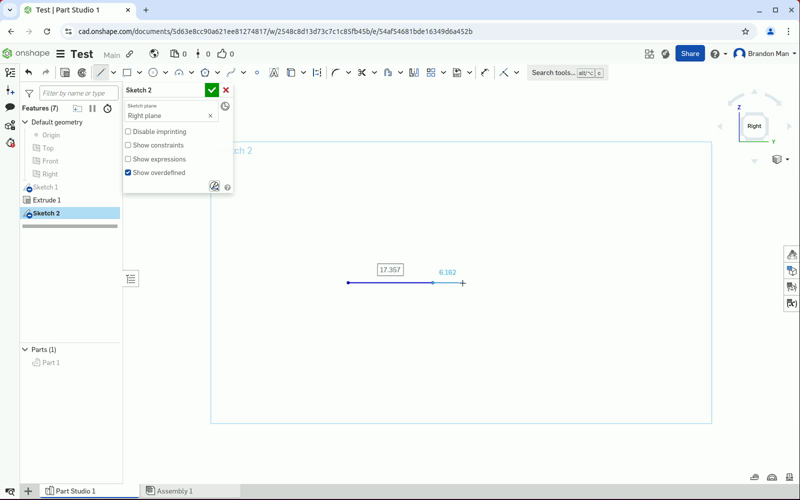
mouse_move(432, 226)
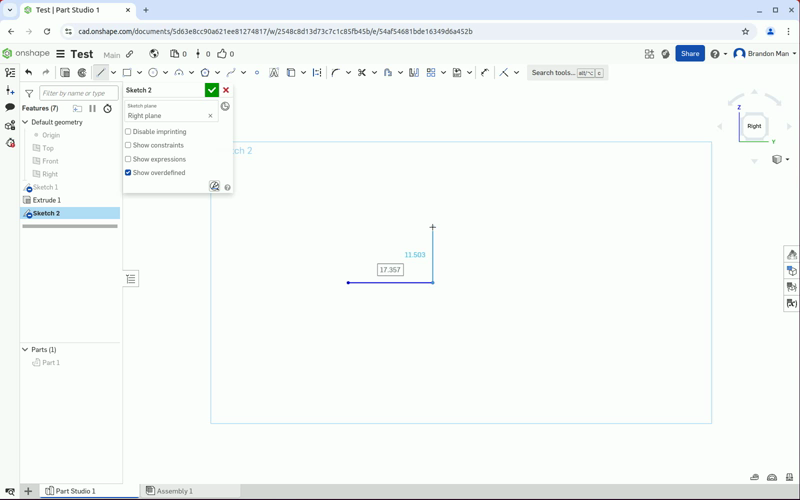
click(432, 226)
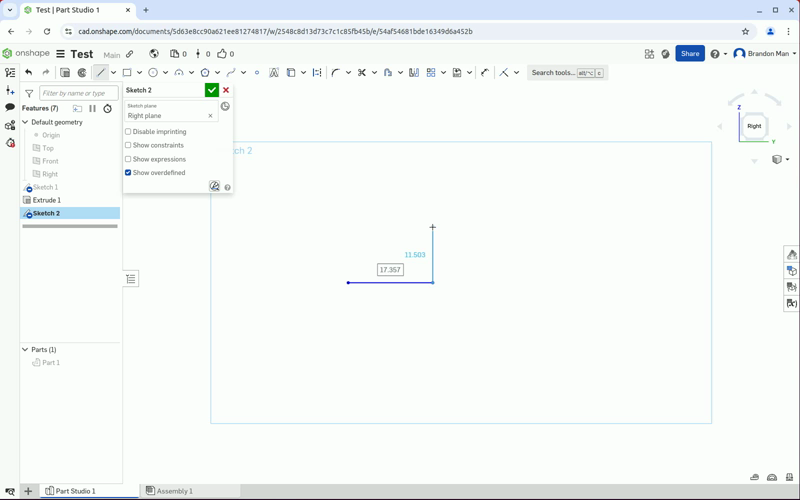
key_up(shift)
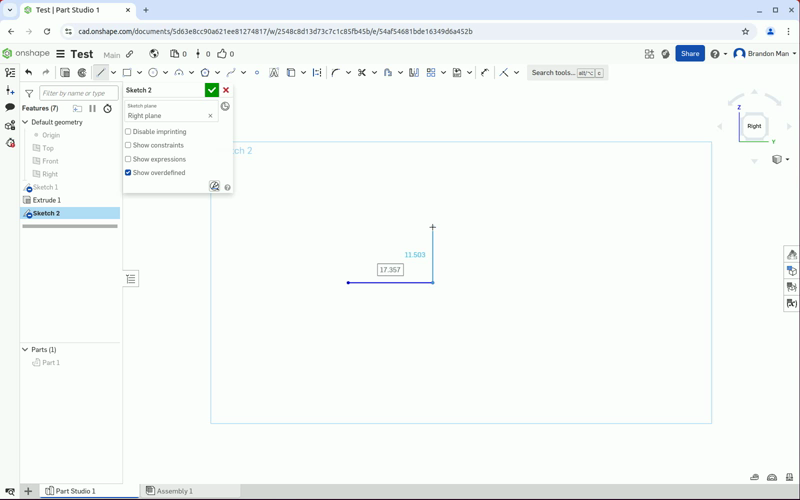
key_down(shift)
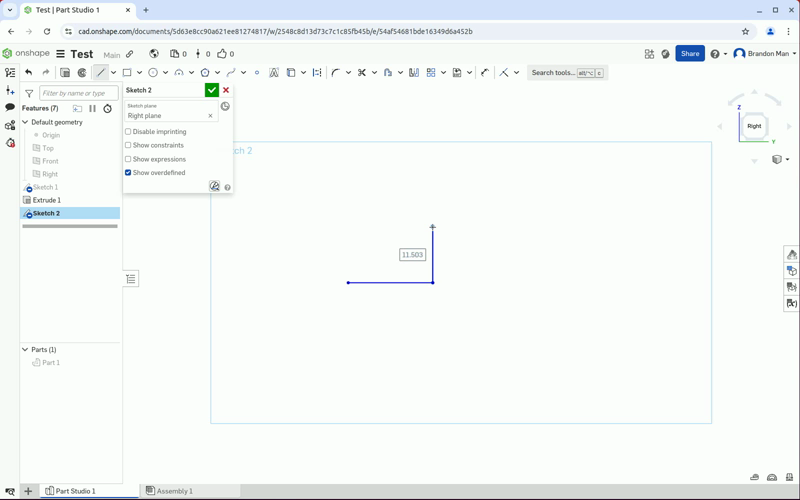
mouse_move(462, 226)
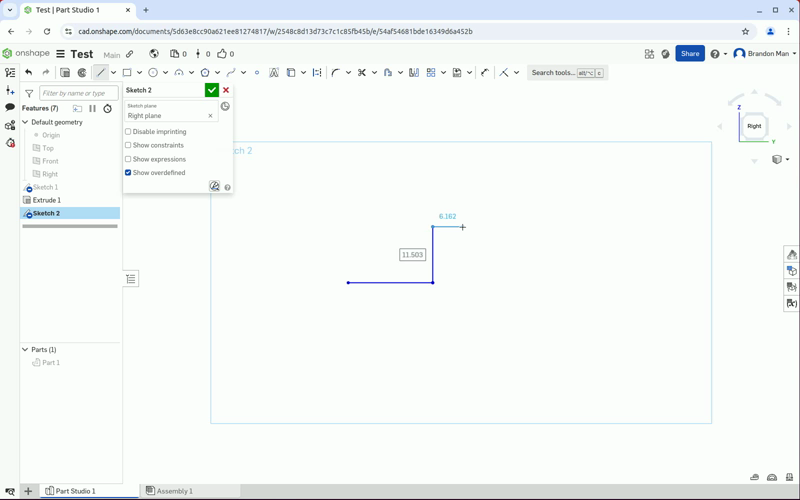
mouse_move(404, 226)
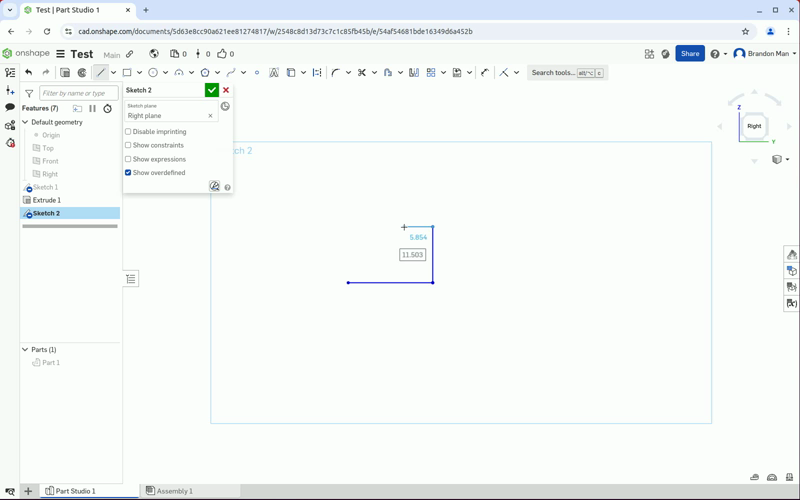
click(404, 226)
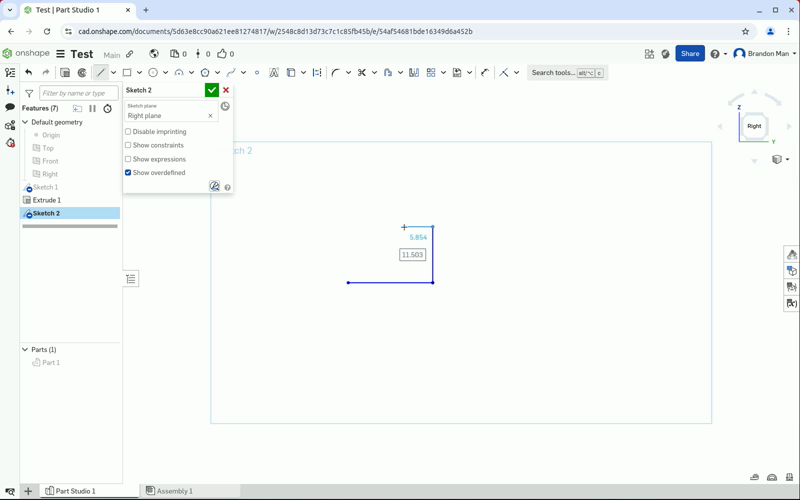
key_up(shift)
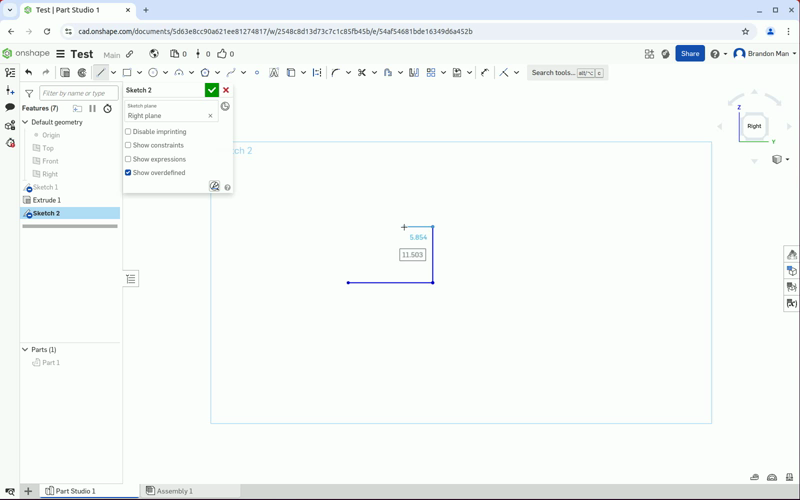
key_down(shift)
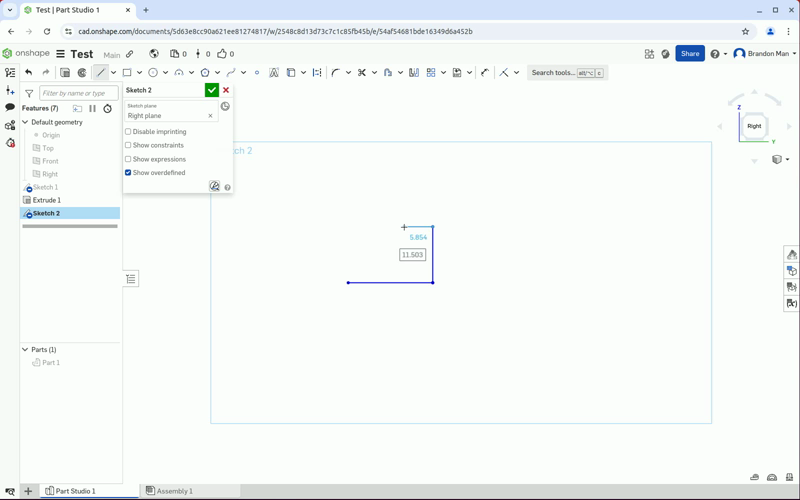
mouse_move(348, 282)
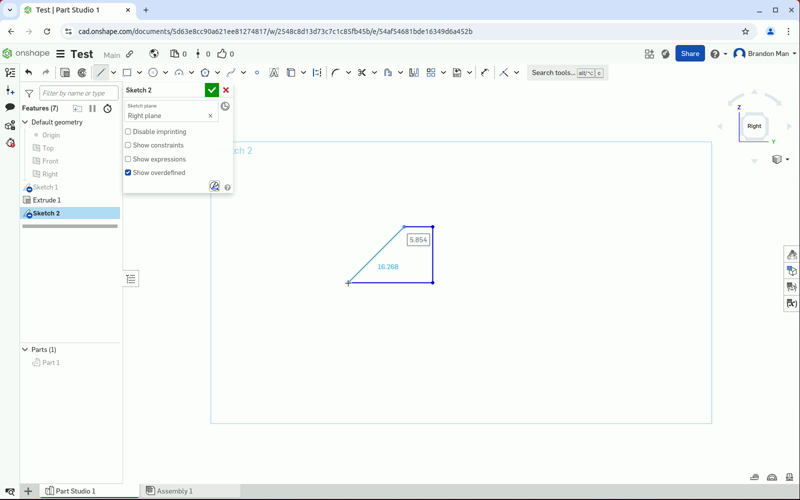
key_up(shift)
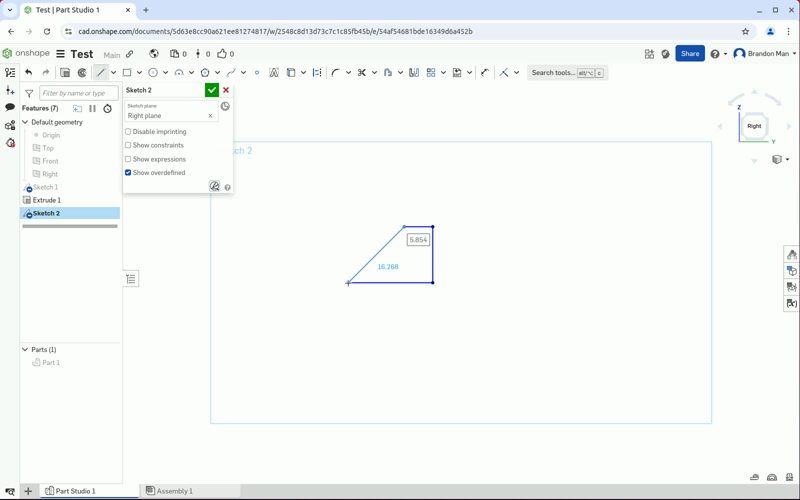
click(348, 282)
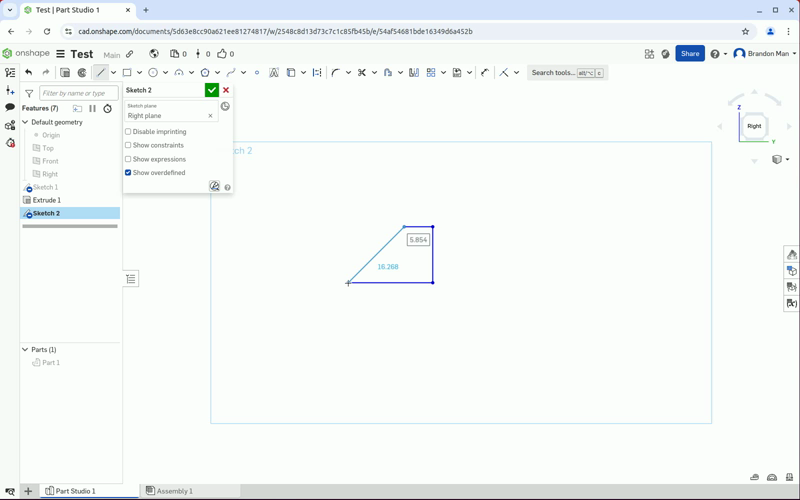
key(esc)
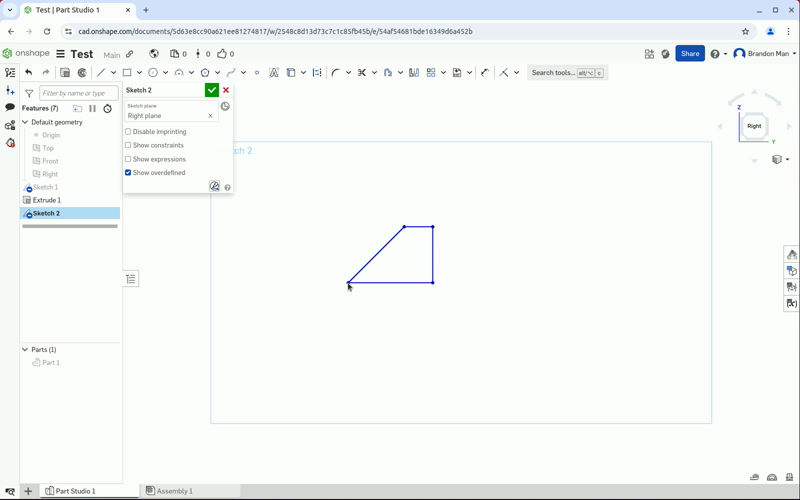
mouse_move(417, 234)
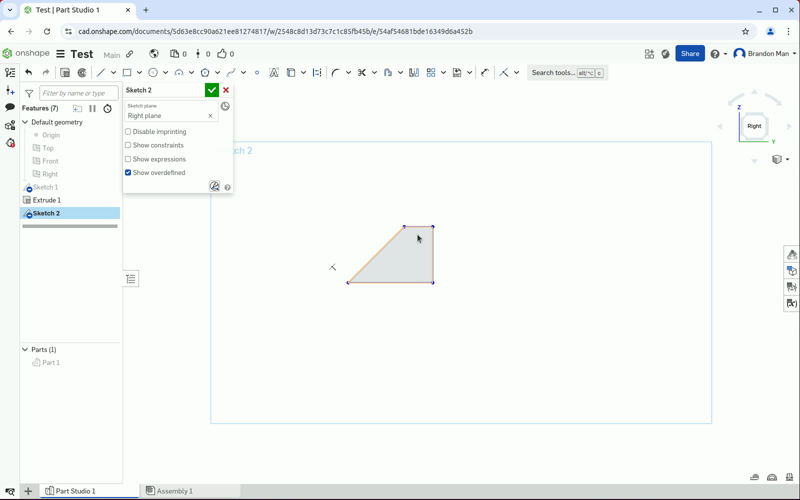
click(417, 234)
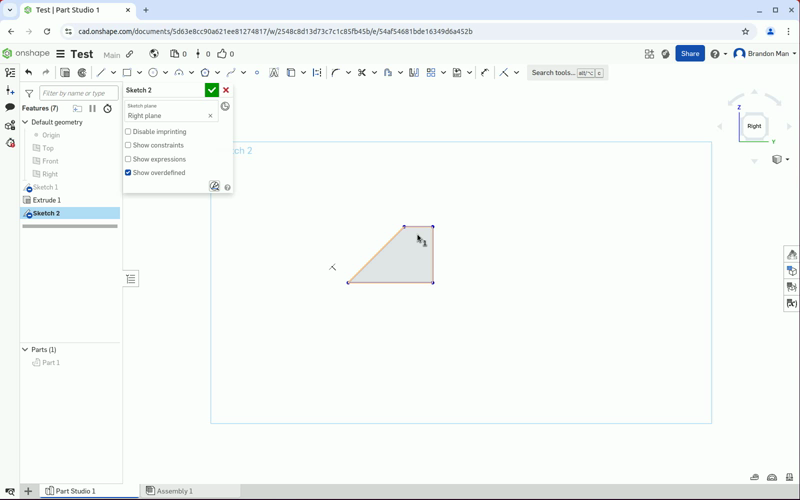
mouse_move(73, 352)
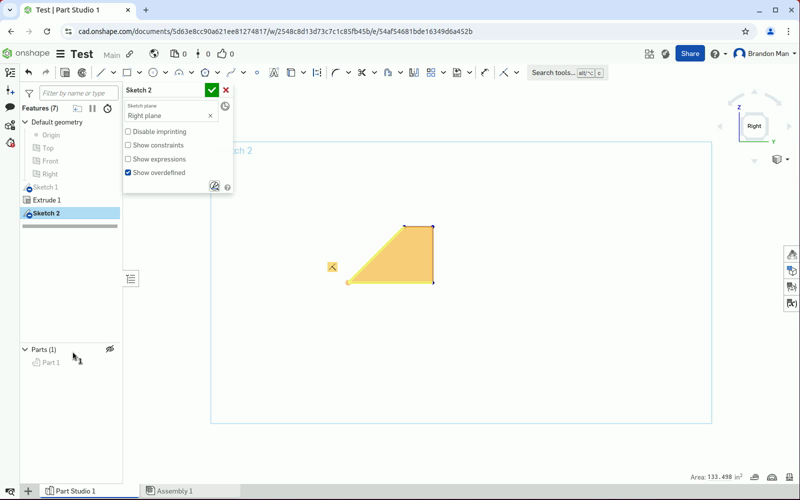
key(shift+y)
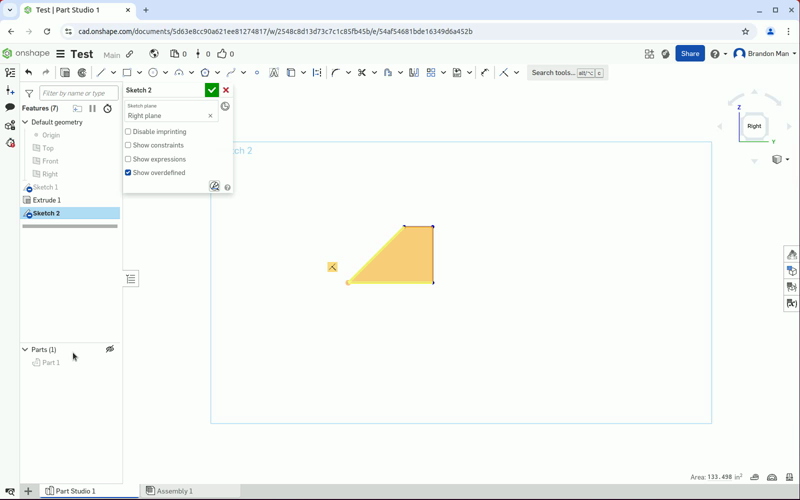
key(shift+e)
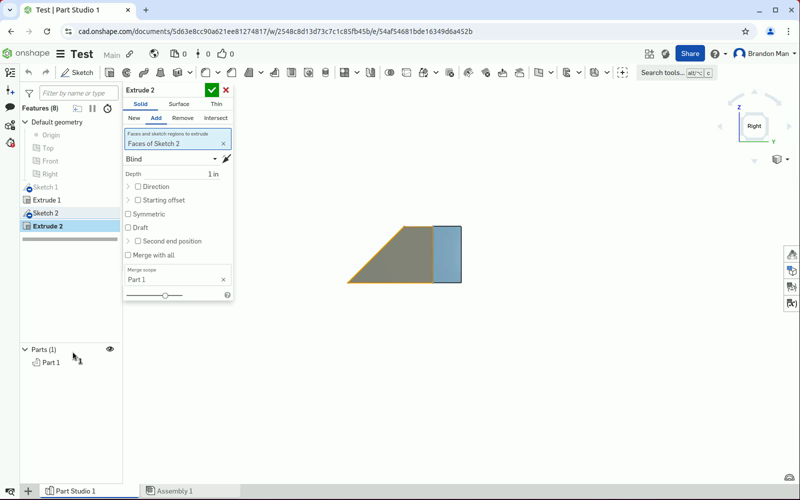
mouse_move(143, 106)
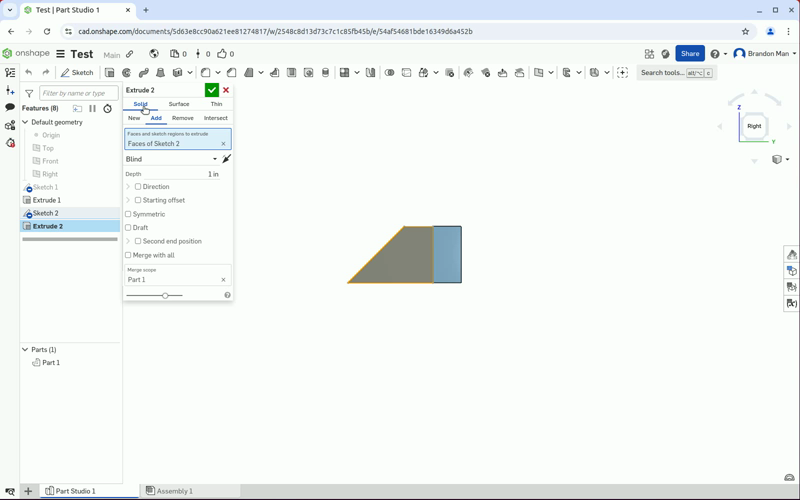
click(143, 106)
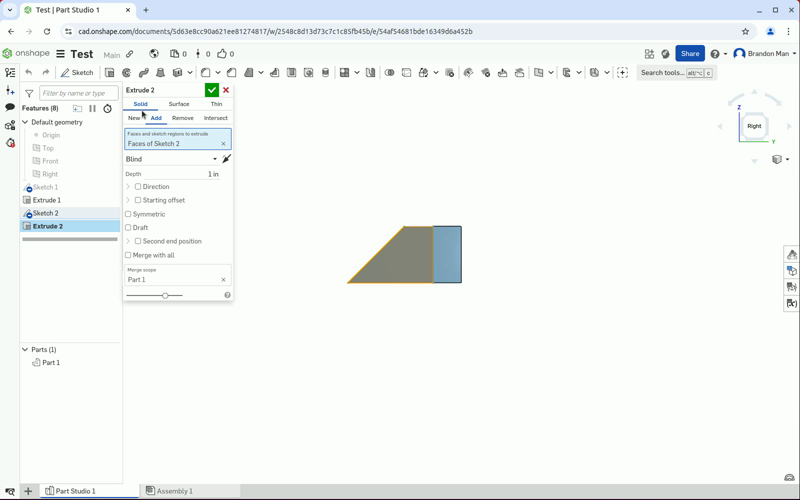
mouse_move(137, 120)
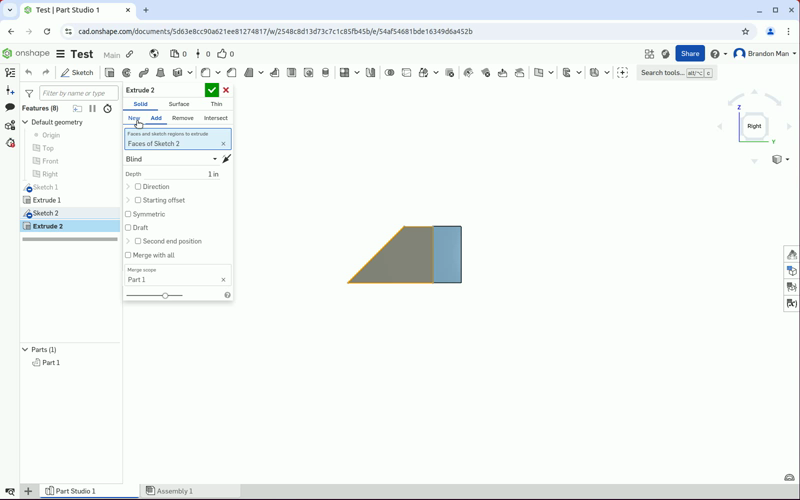
click(137, 120)
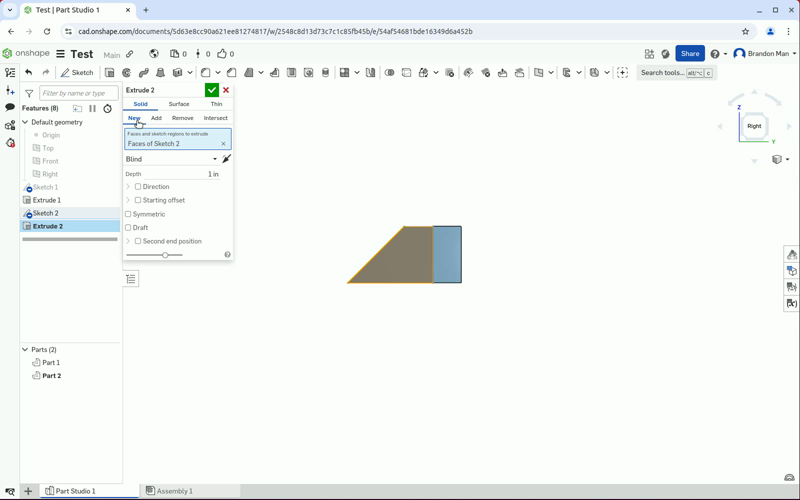
key(tab, 4)
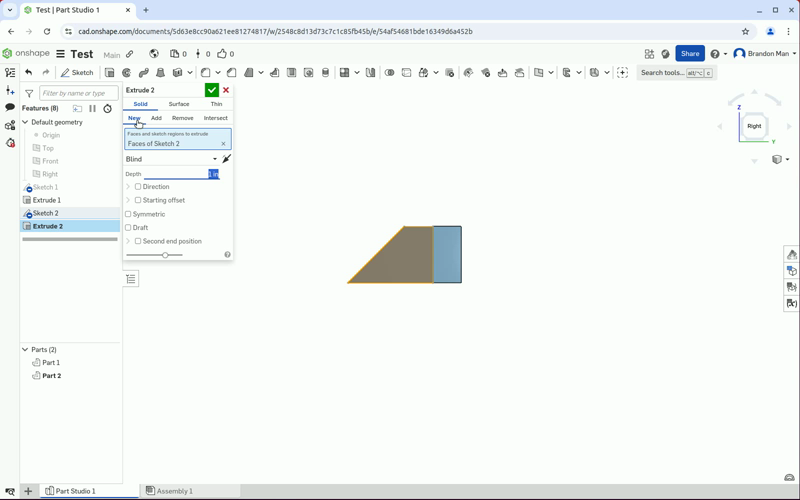
text(11.554)
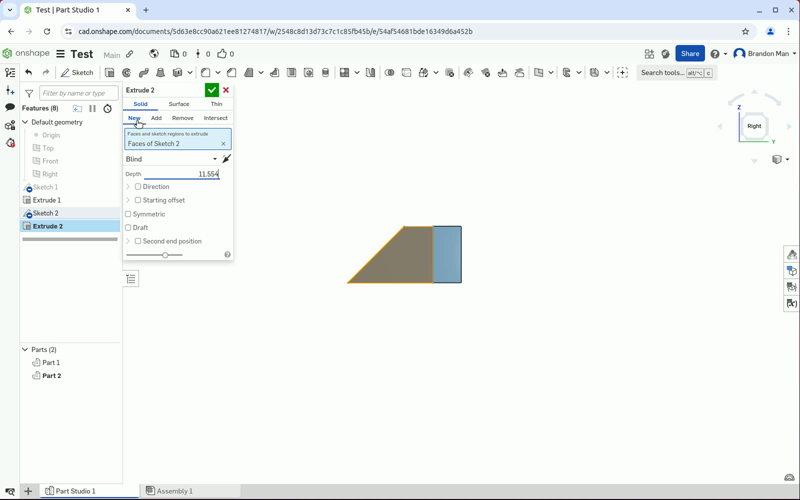
key(enter)
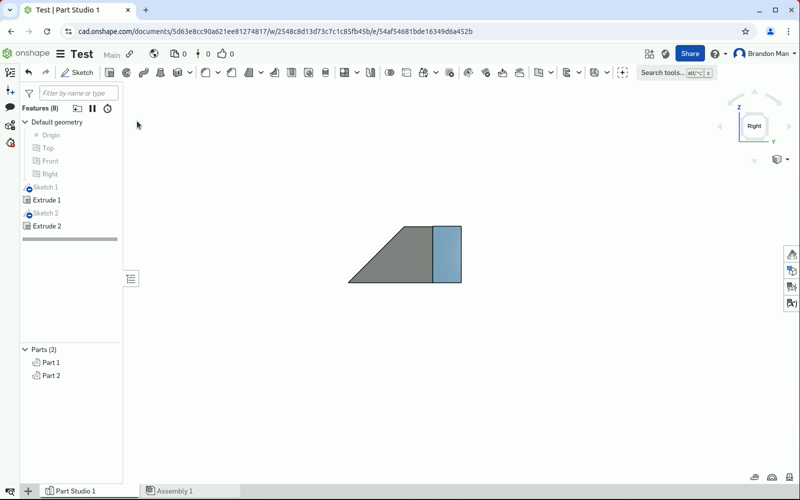
key(shift+h)
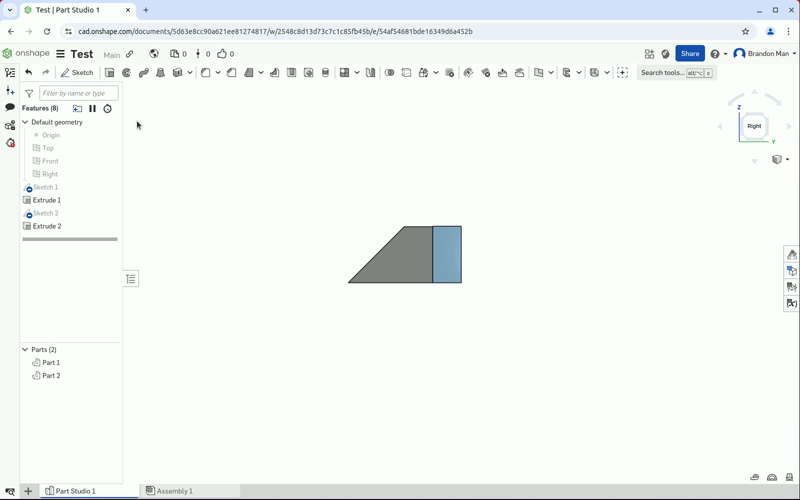
key(shift+h)
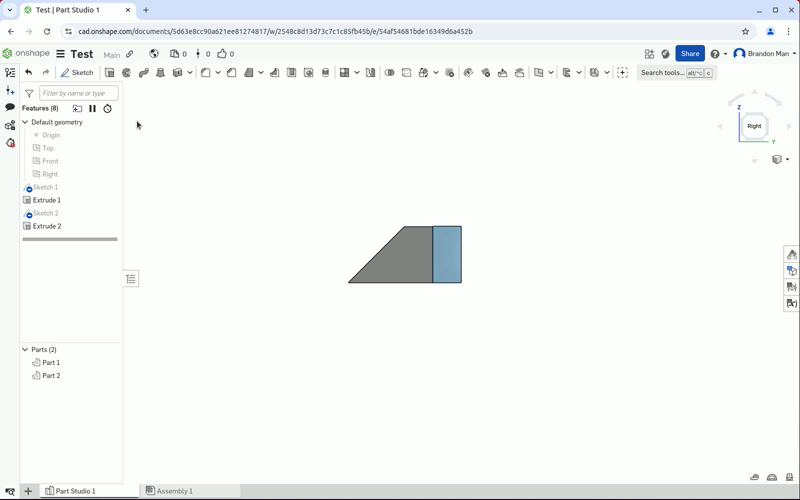
mouse_move(73, 189)
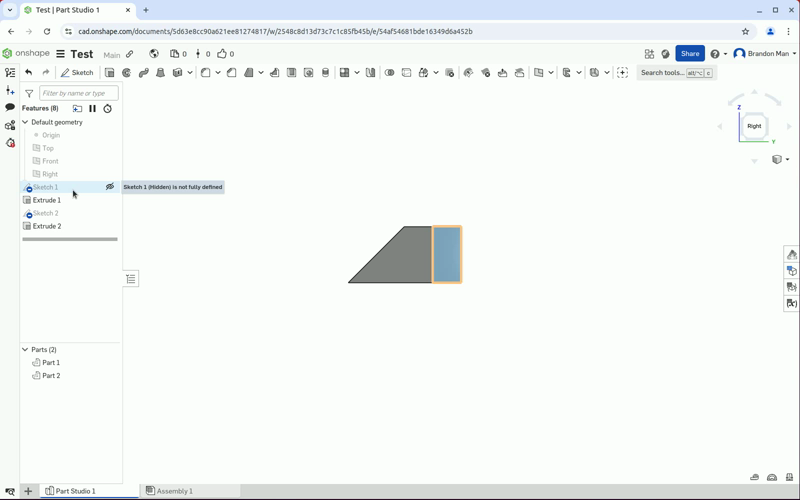
click(73, 189)
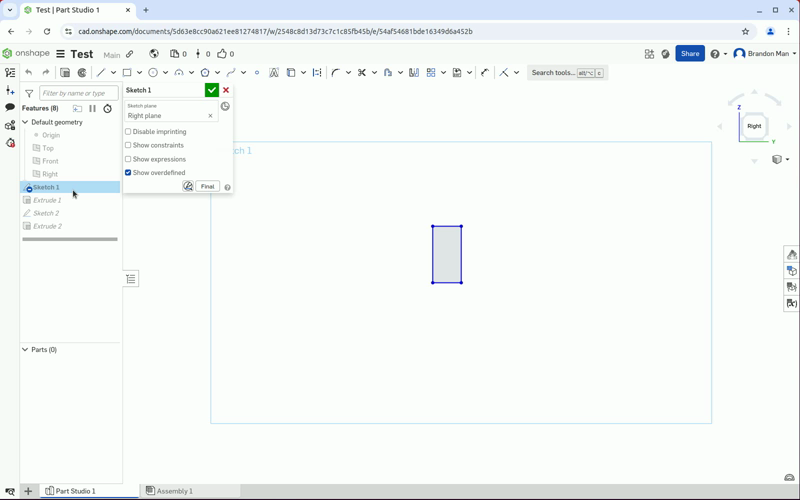
mouse_move(229, 92)
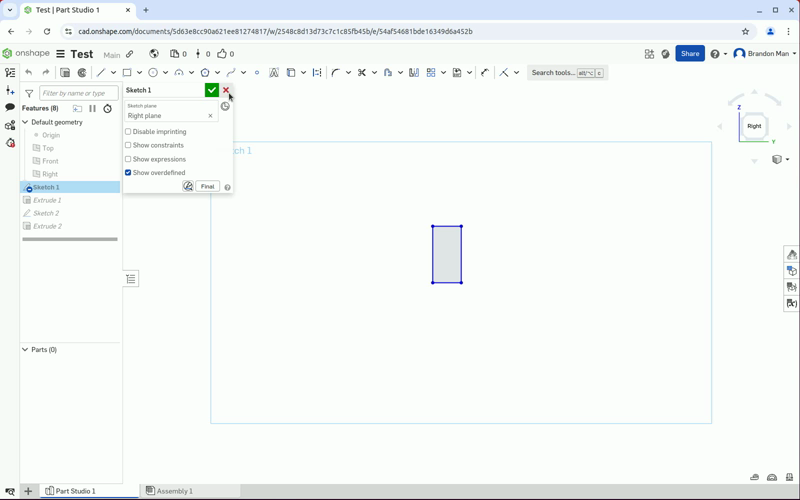
click(229, 92)
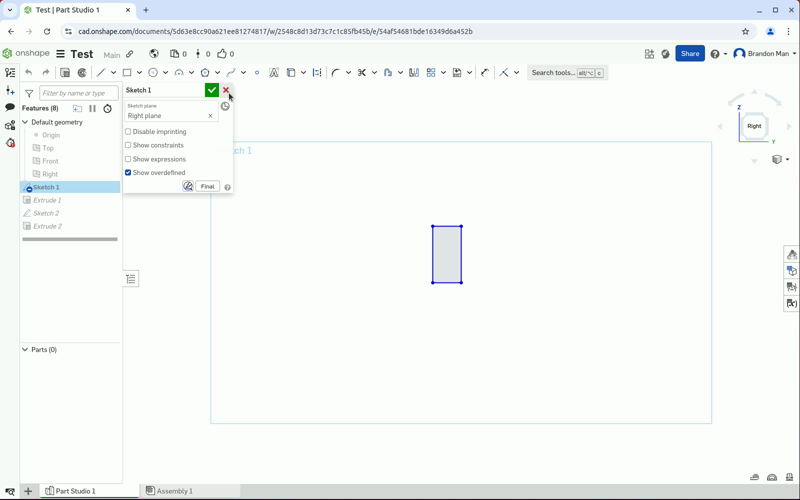
key(shift+s)
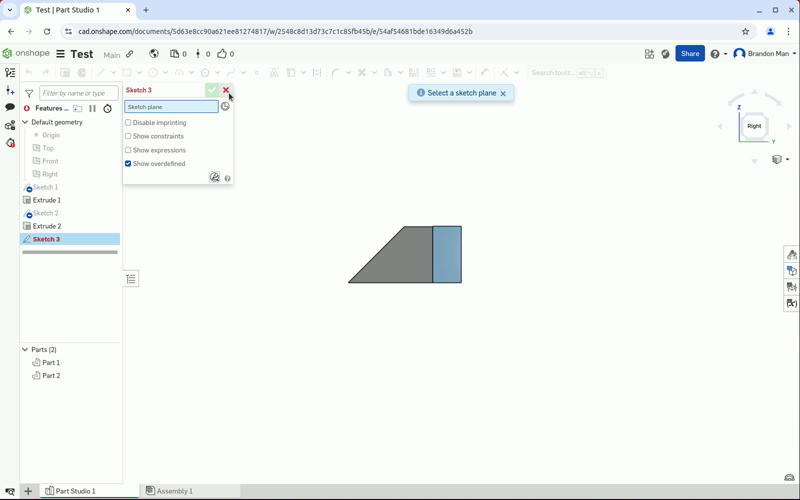
mouse_move(73, 176)
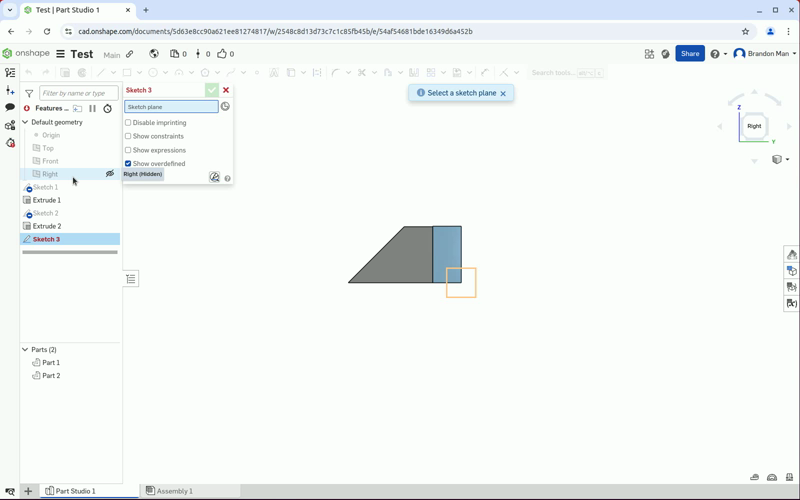
click(73, 176)
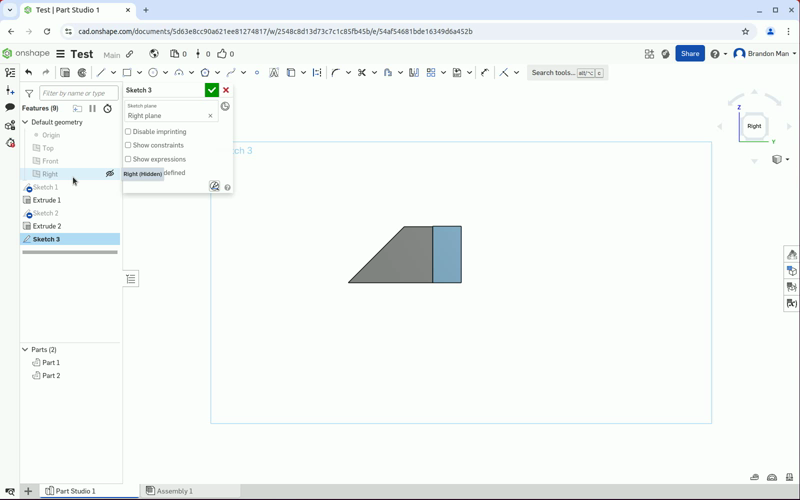
mouse_move(73, 352)
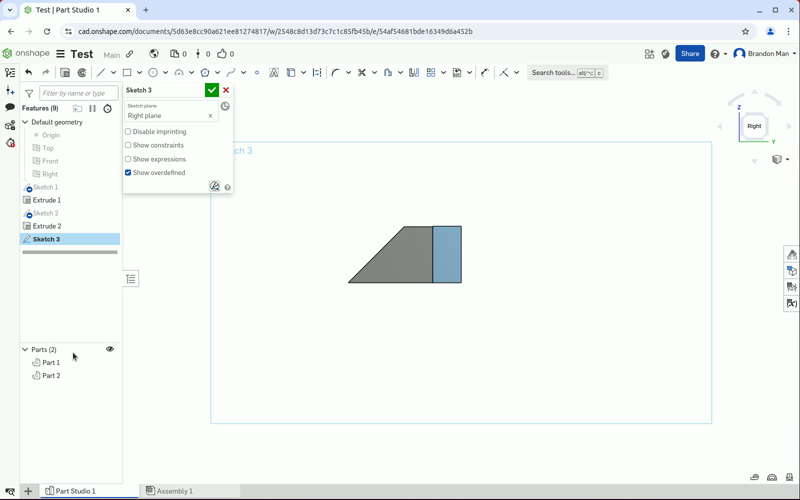
key(y)
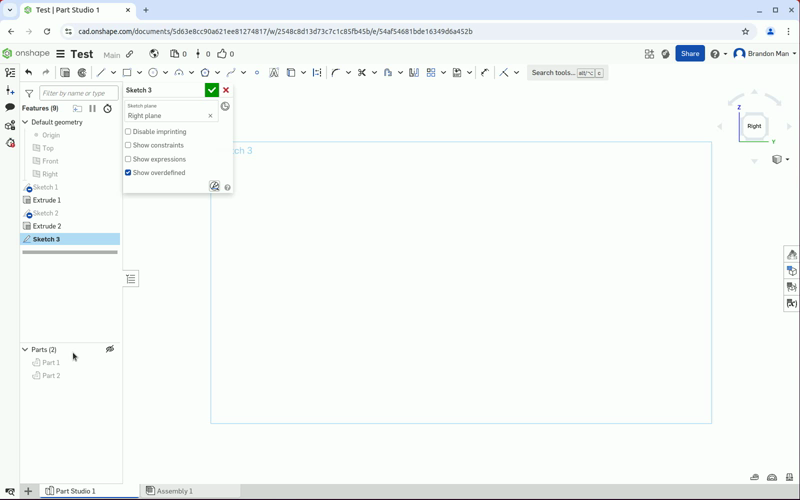
key(l)
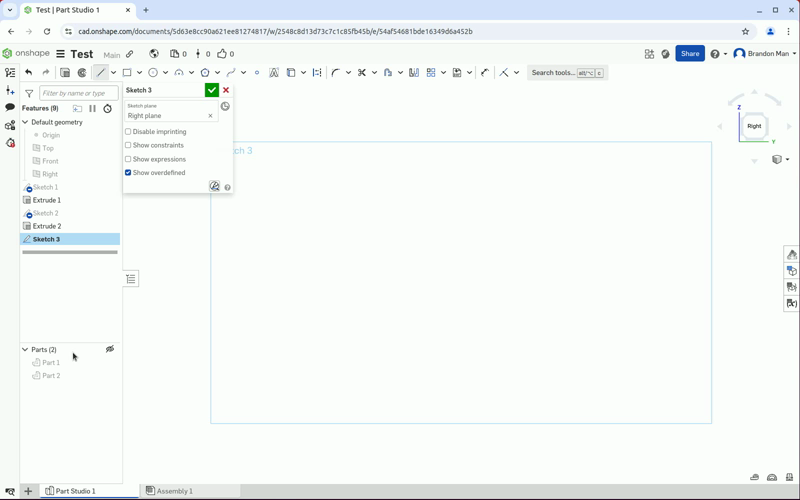
key_down(shift)
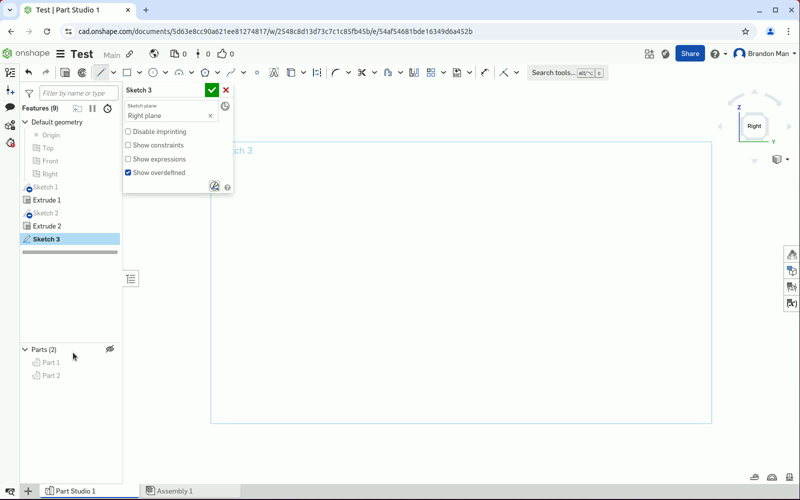
mouse_move(348, 282)
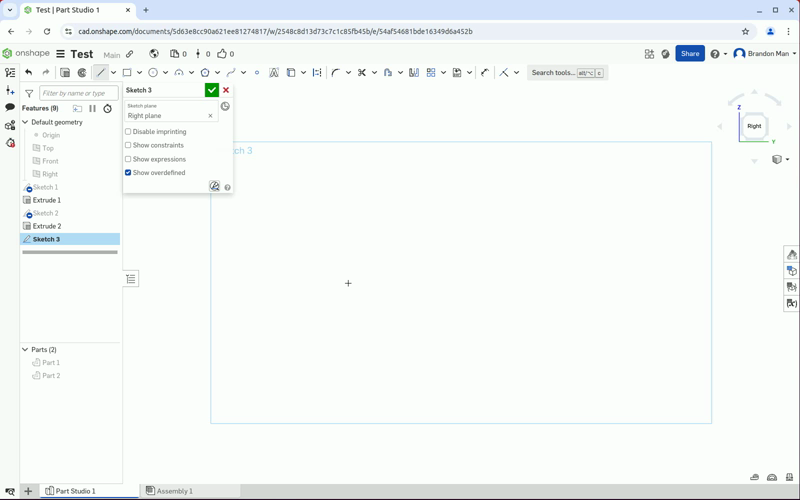
click(348, 282)
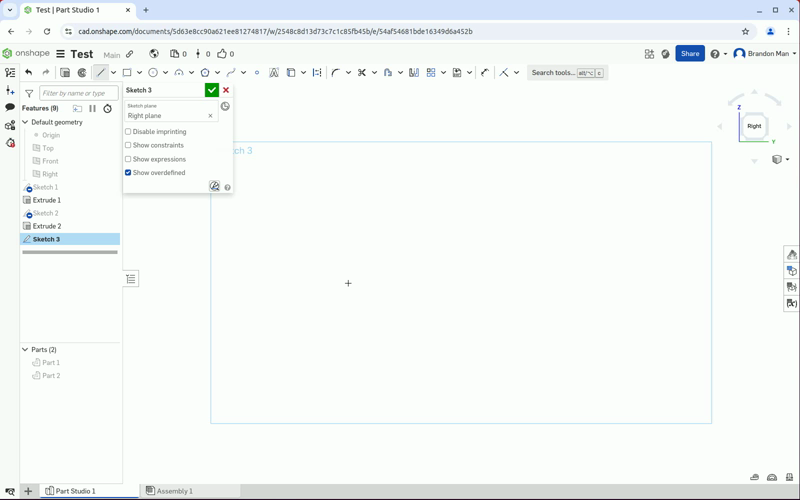
key_up(shift)
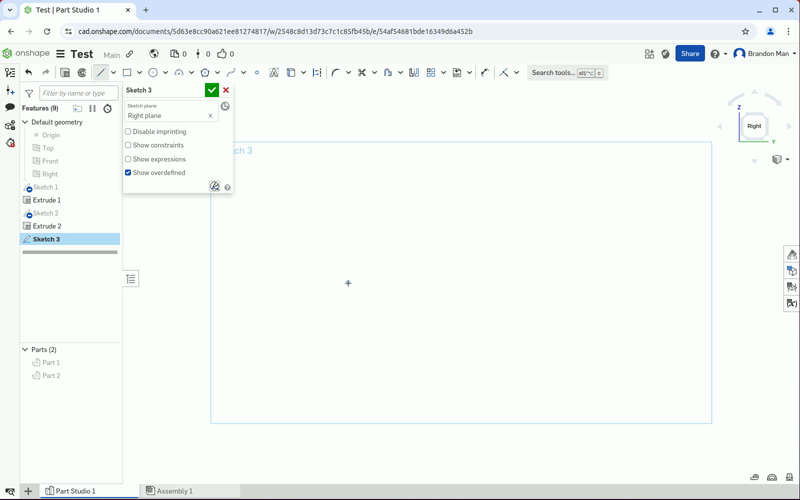
key_down(shift)
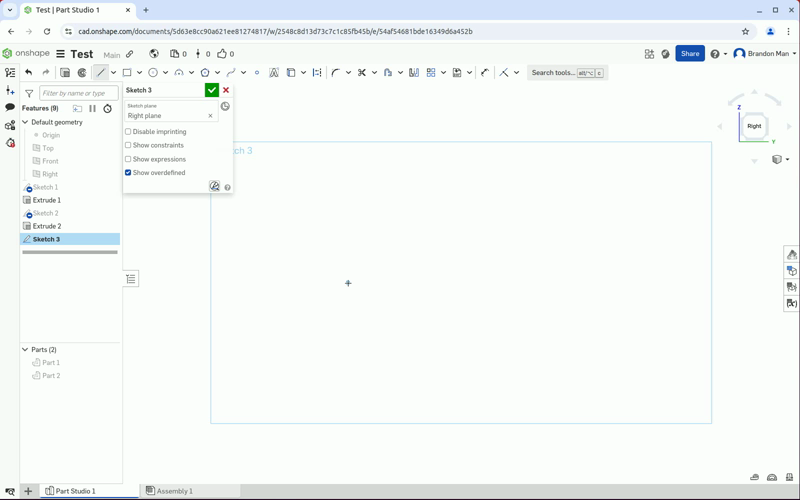
mouse_move(404, 226)
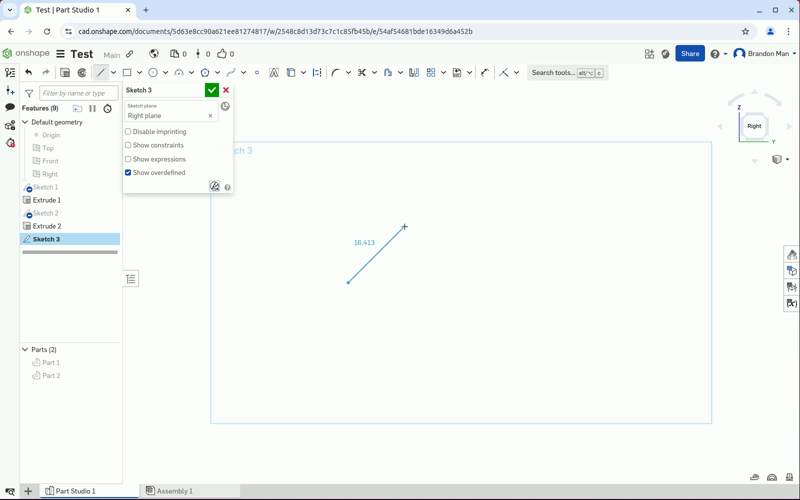
click(404, 226)
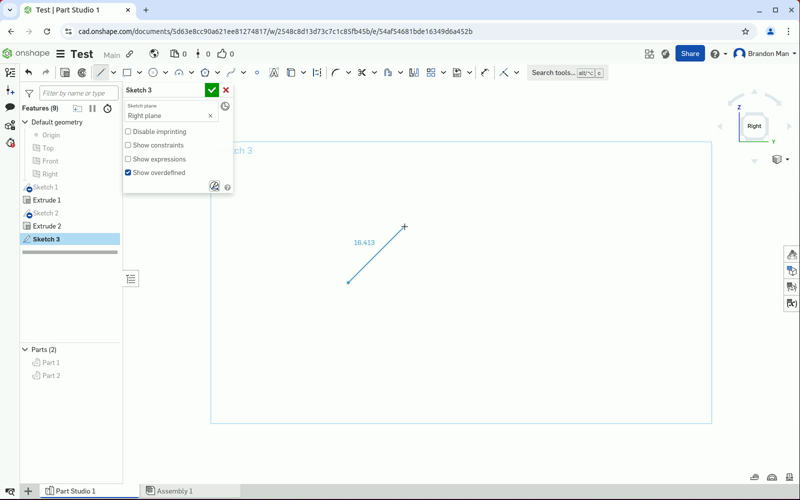
key_up(shift)
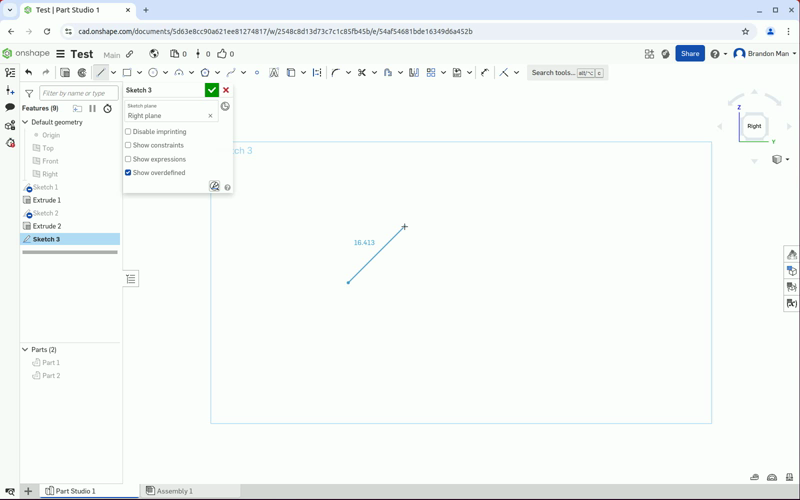
key_down(shift)
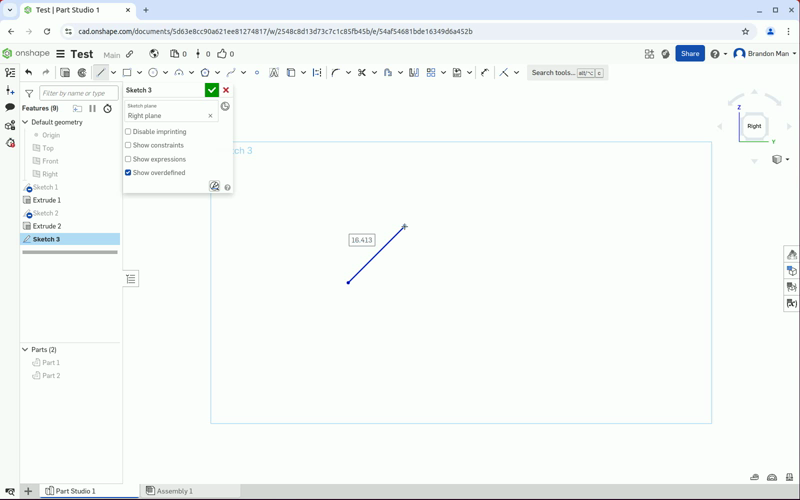
mouse_move(434, 226)
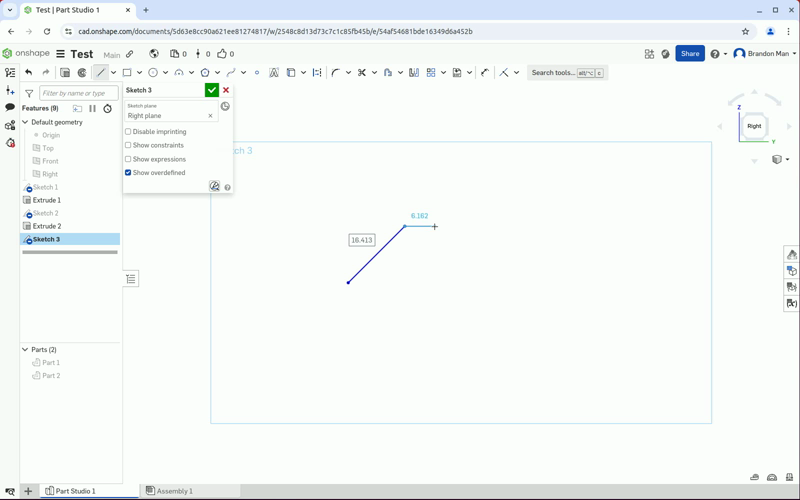
mouse_move(432, 226)
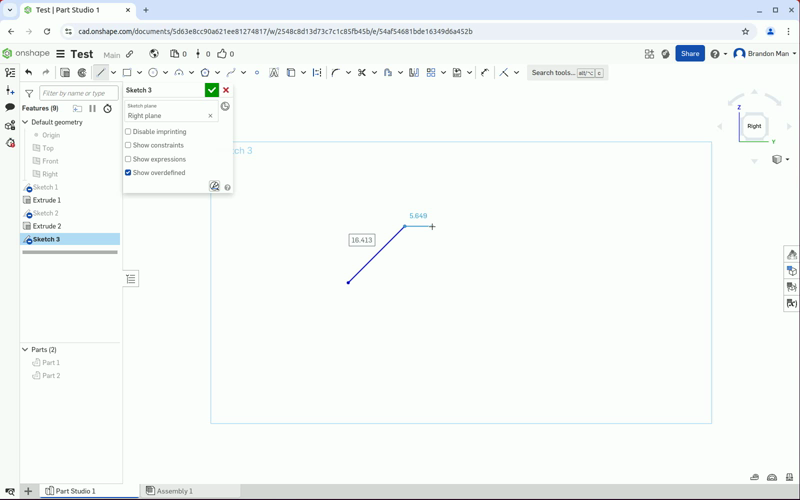
click(432, 226)
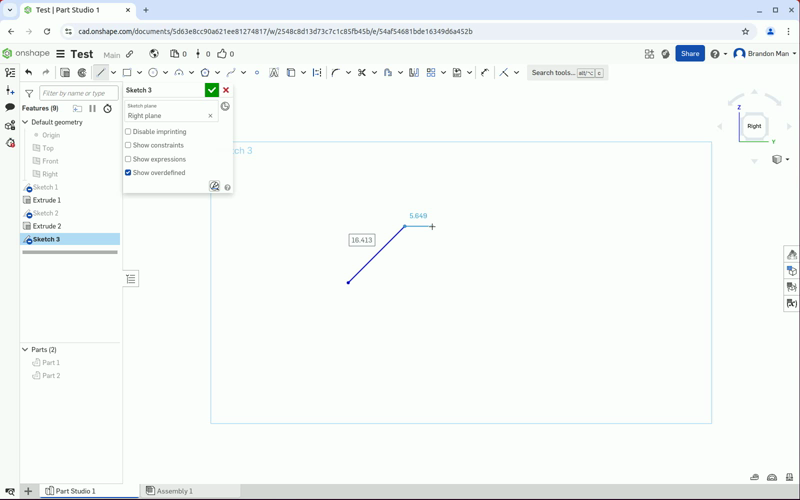
key_up(shift)
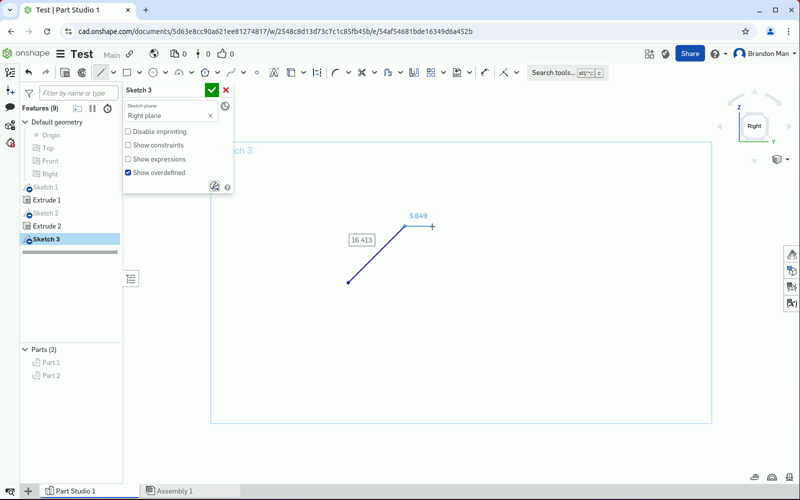
key_down(shift)
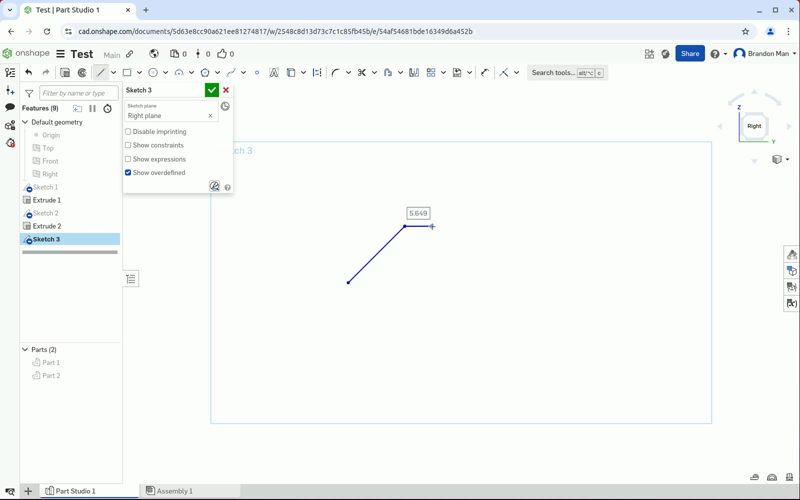
mouse_move(462, 226)
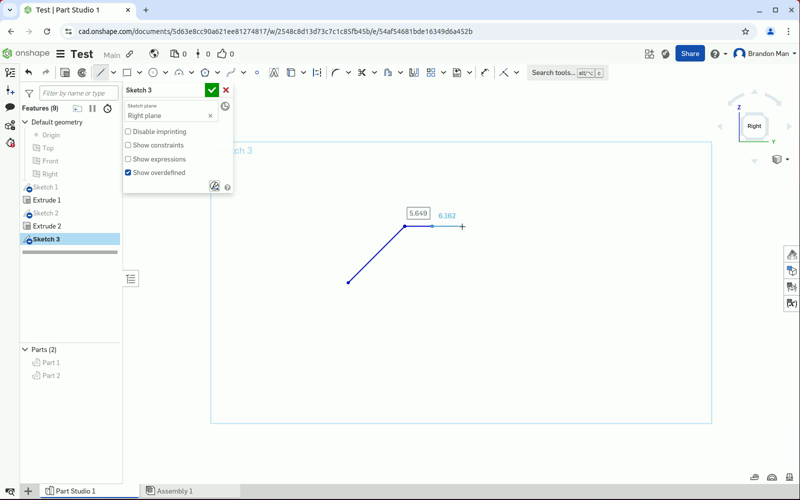
mouse_move(460, 226)
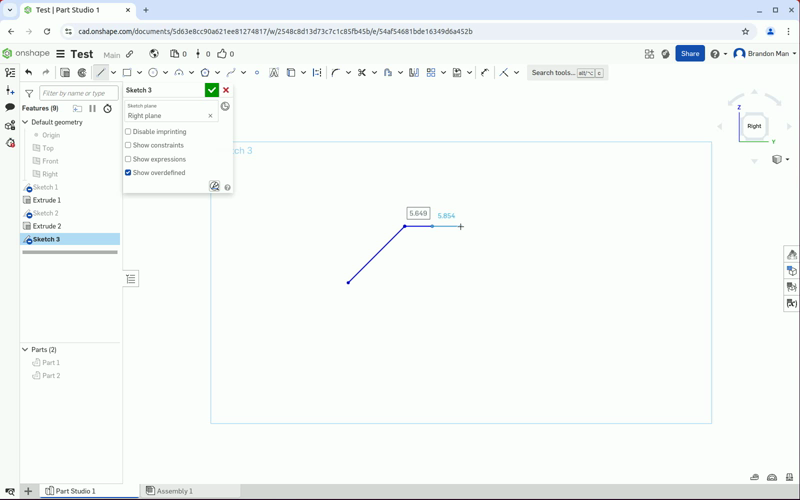
click(460, 226)
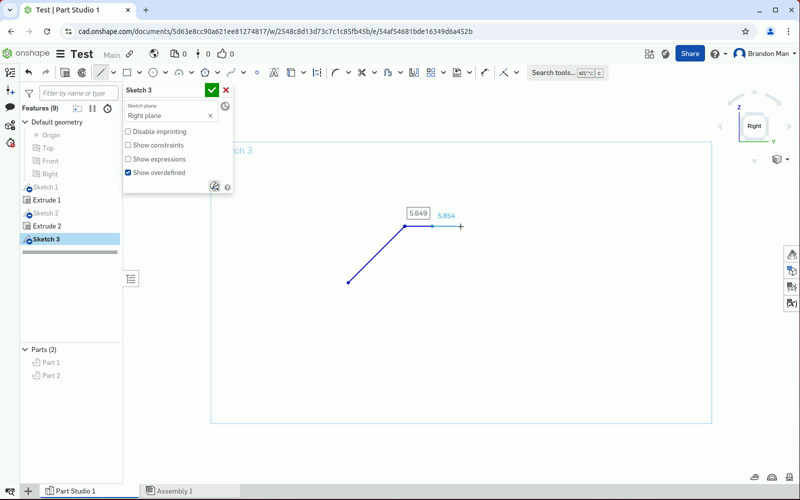
key_up(shift)
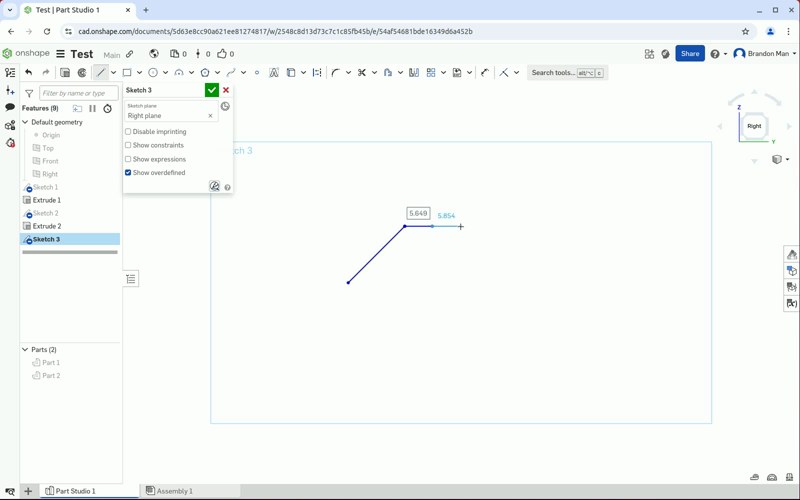
key_down(shift)
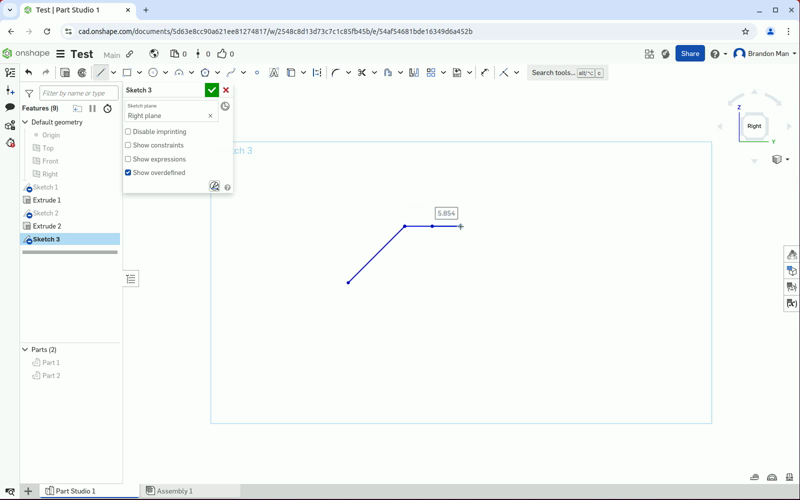
mouse_move(490, 226)
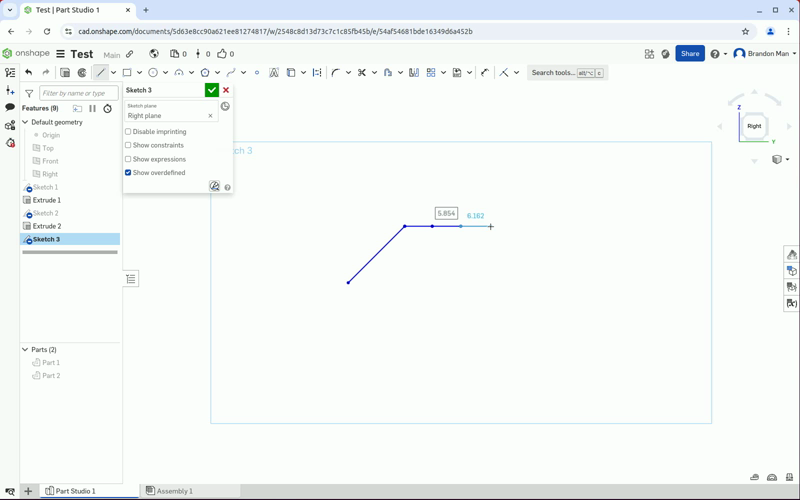
mouse_move(460, 170)
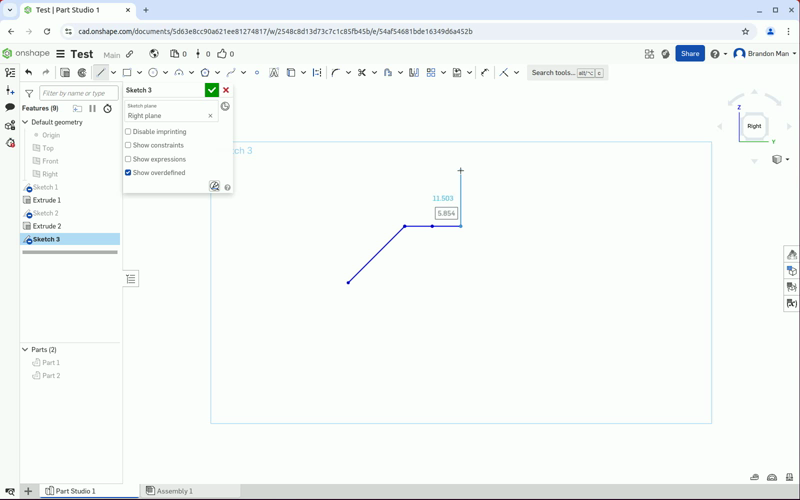
click(460, 170)
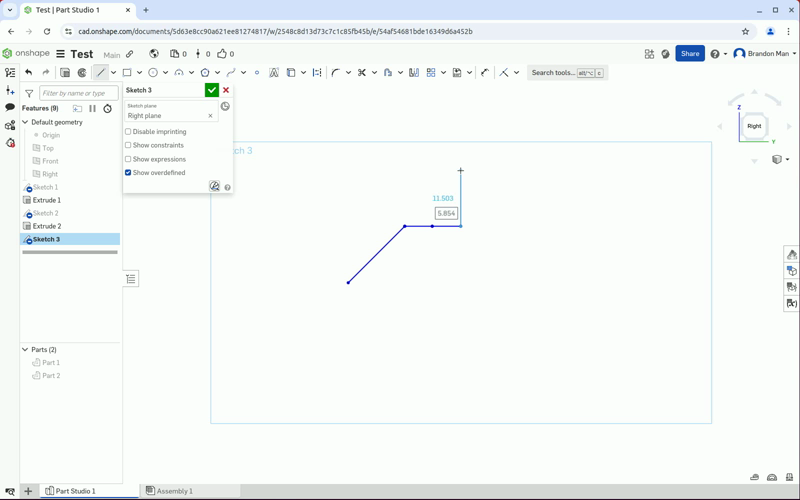
key_up(shift)
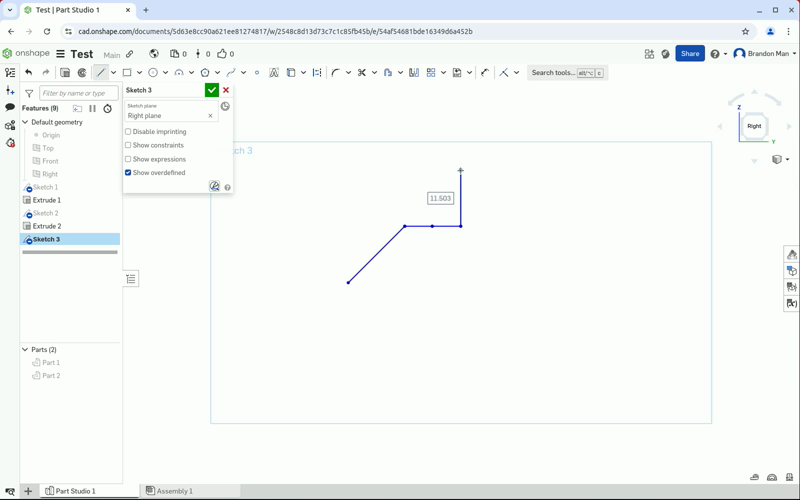
key_down(shift)
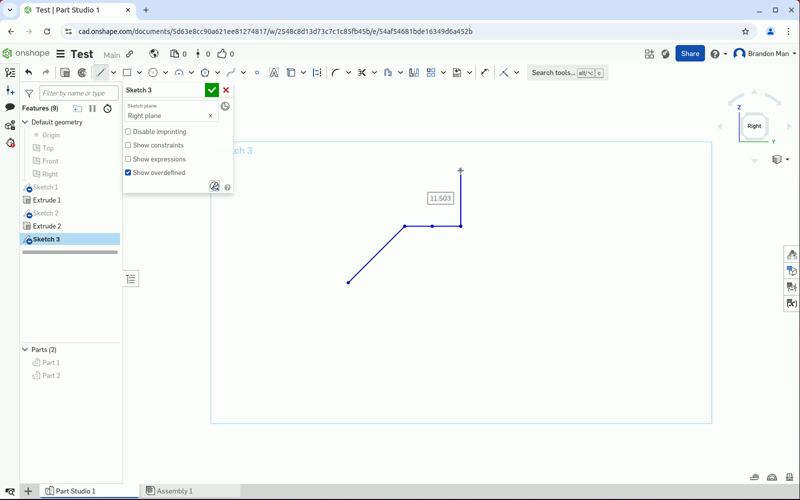
mouse_move(490, 170)
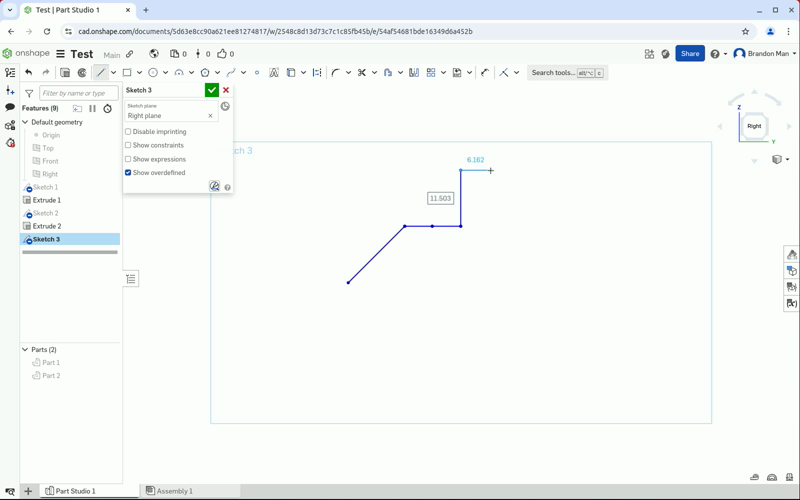
mouse_move(404, 170)
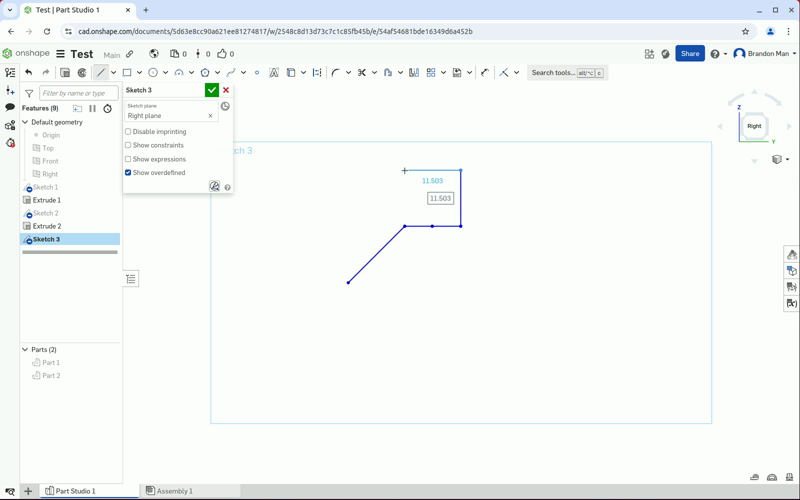
click(404, 170)
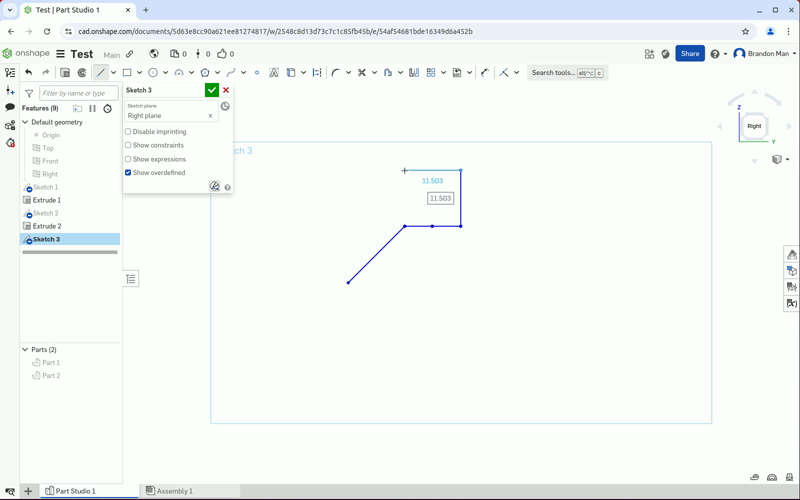
key_up(shift)
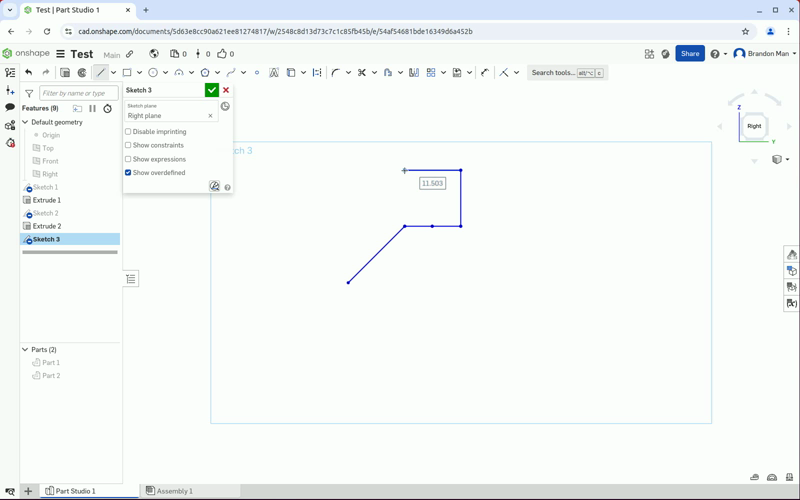
key_down(shift)
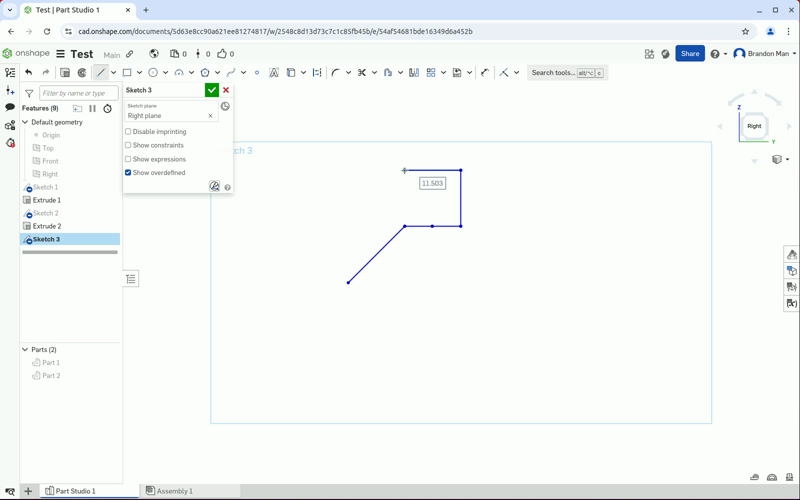
mouse_move(348, 226)
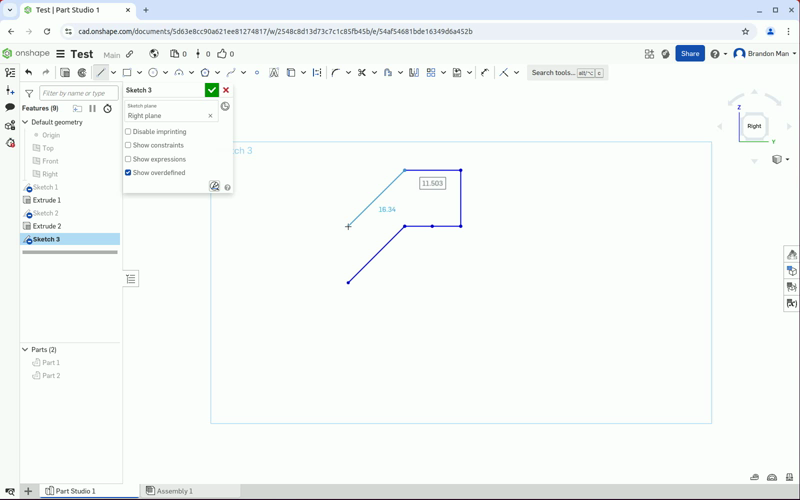
click(348, 226)
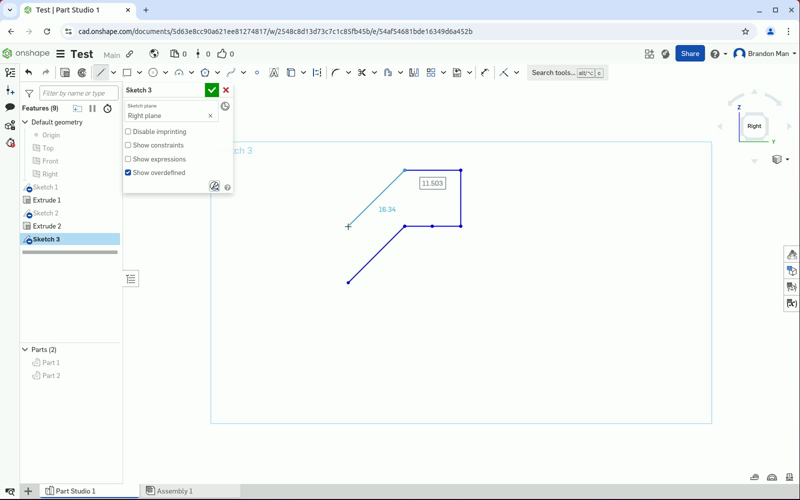
key_up(shift)
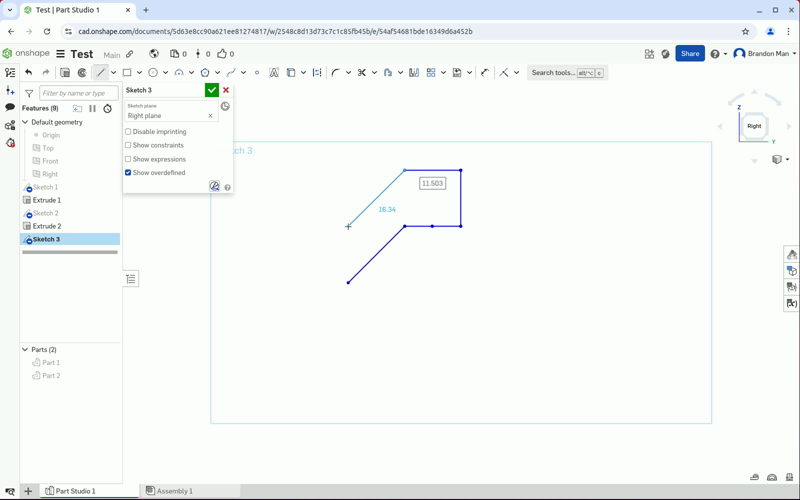
mouse_move(378, 226)
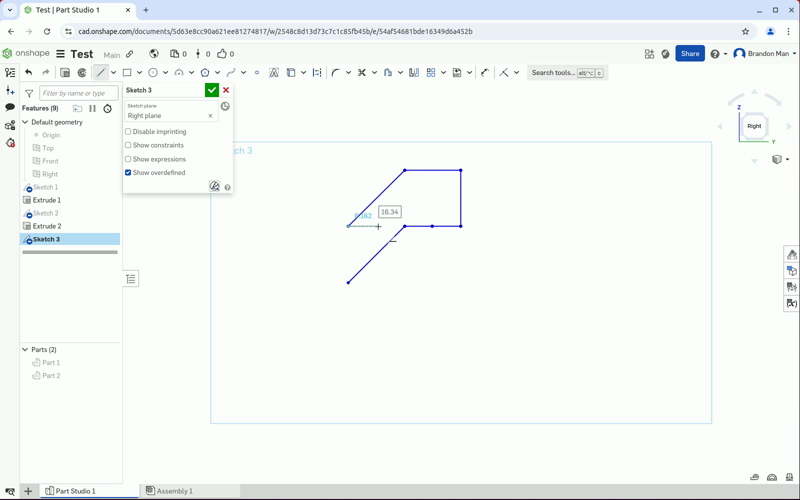
key_down(shift)
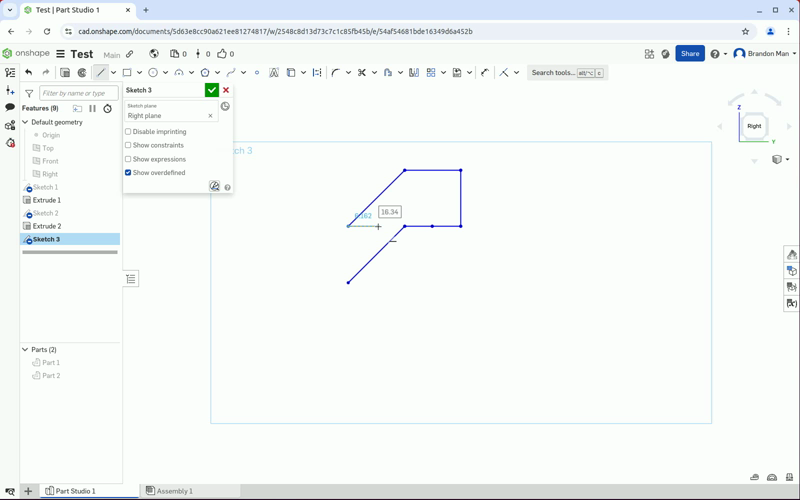
mouse_move(348, 282)
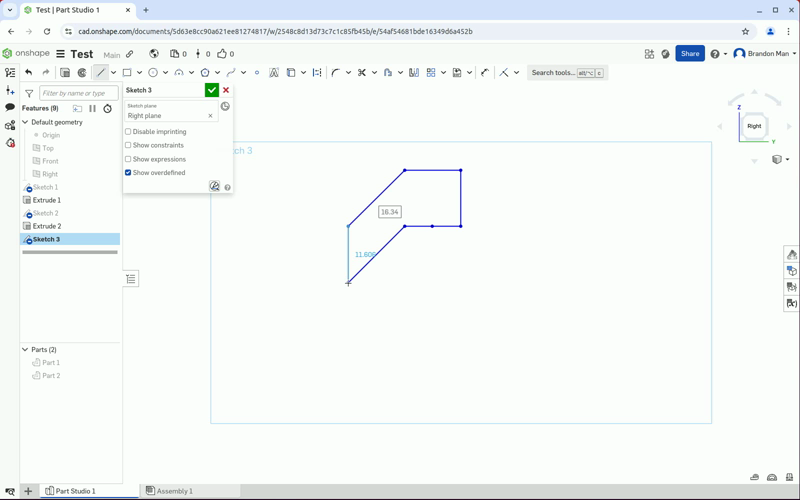
key_up(shift)
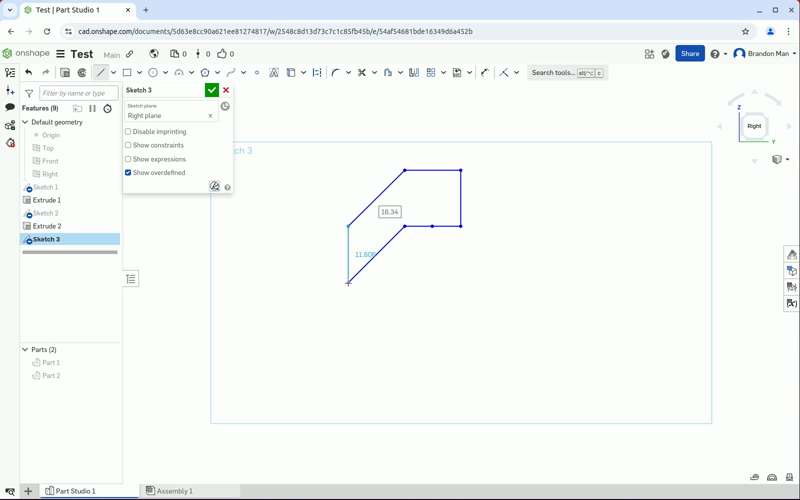
click(348, 282)
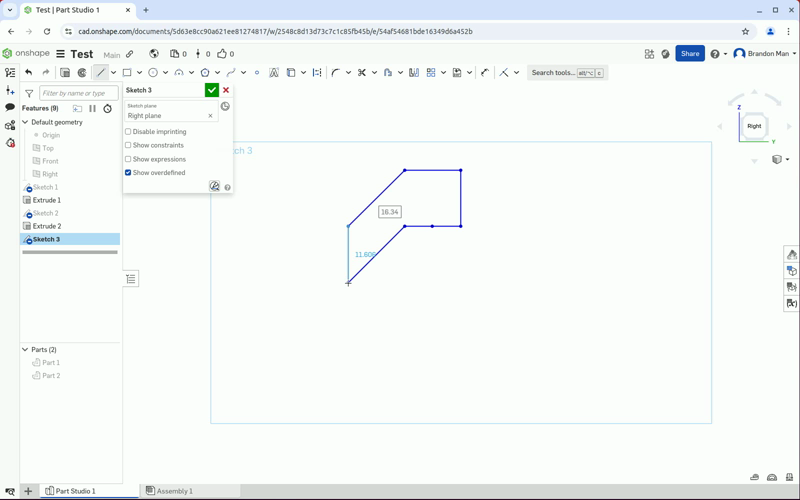
key(esc)
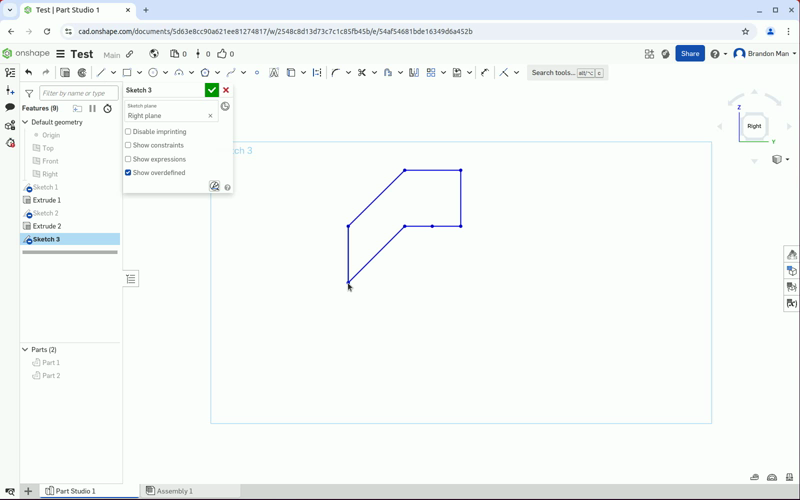
mouse_move(449, 212)
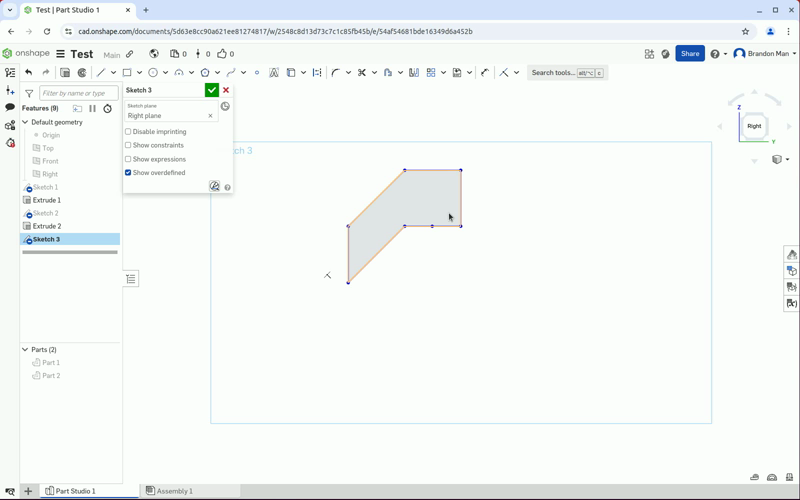
click(449, 212)
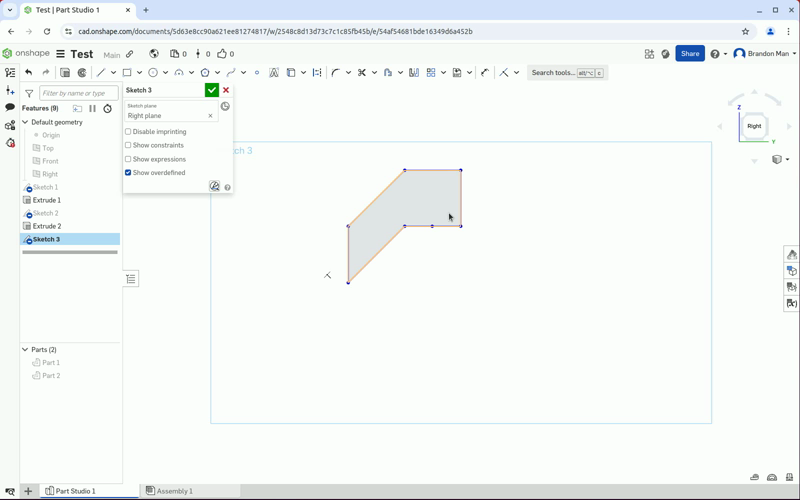
mouse_move(73, 352)
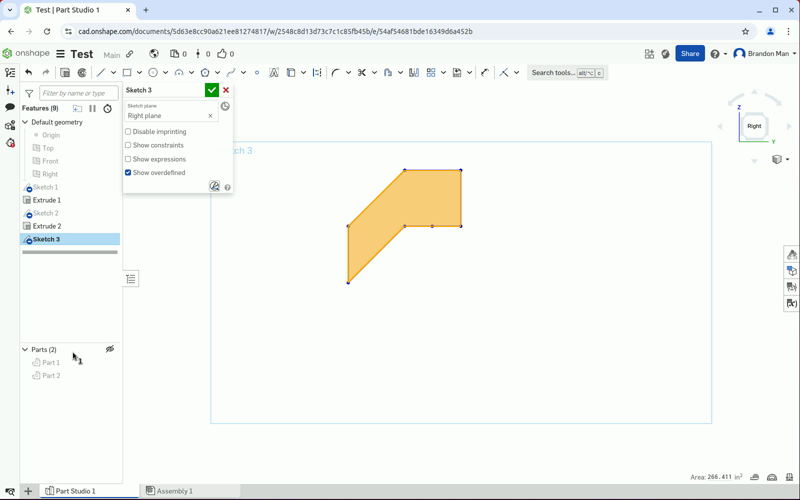
key(shift+y)
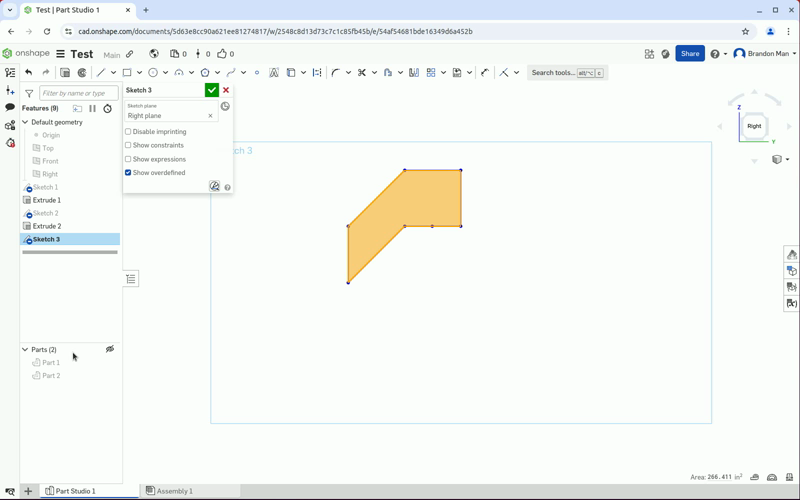
key(shift+e)
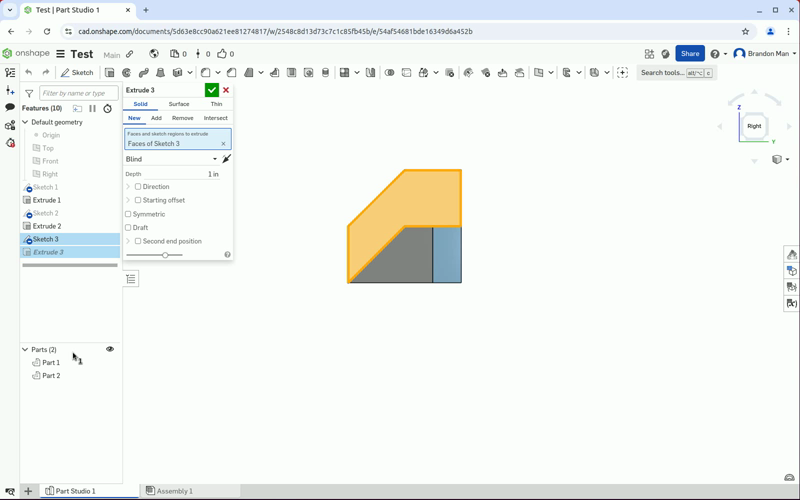
mouse_move(143, 106)
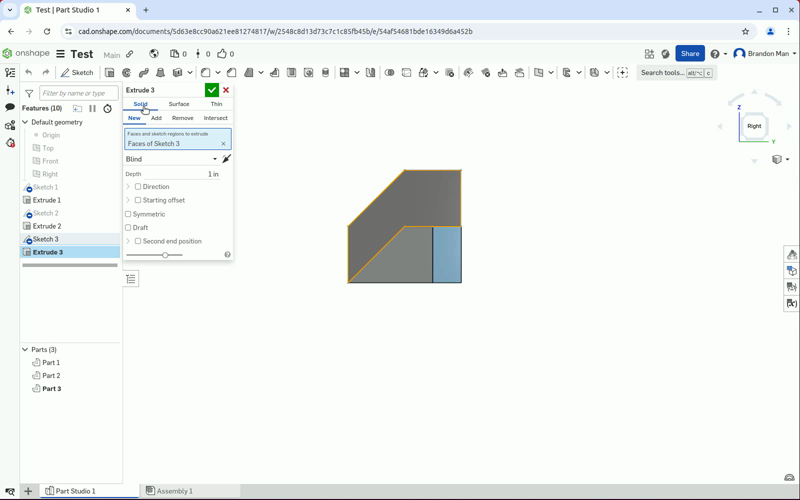
click(143, 106)
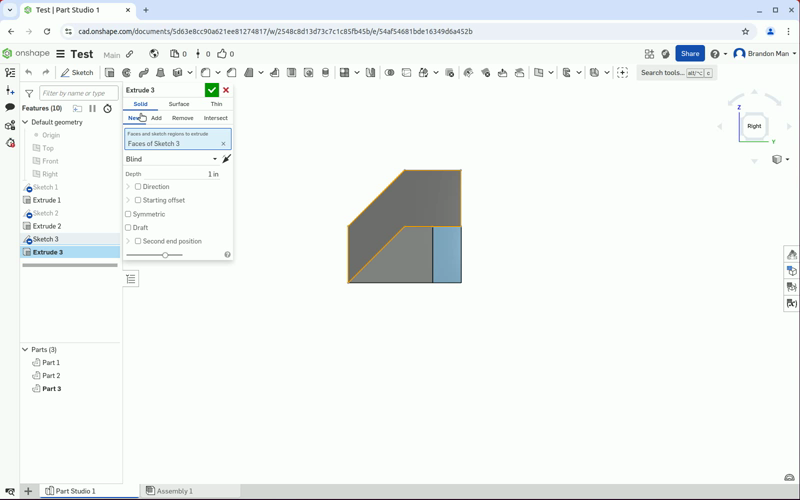
mouse_move(137, 120)
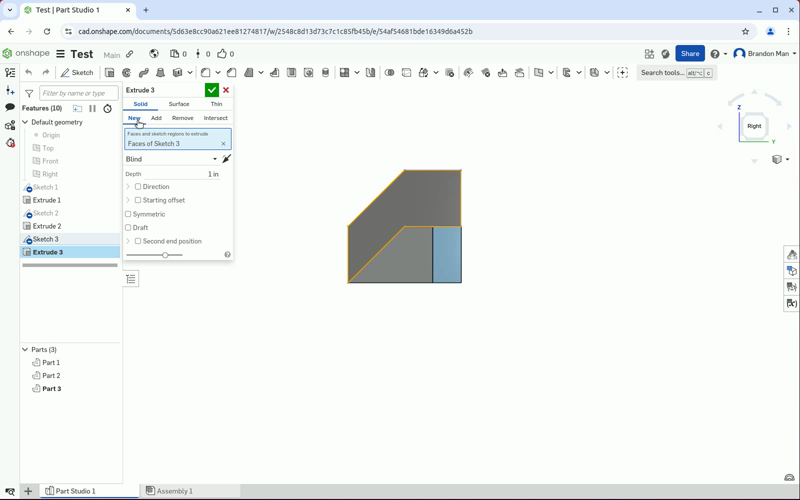
click(137, 120)
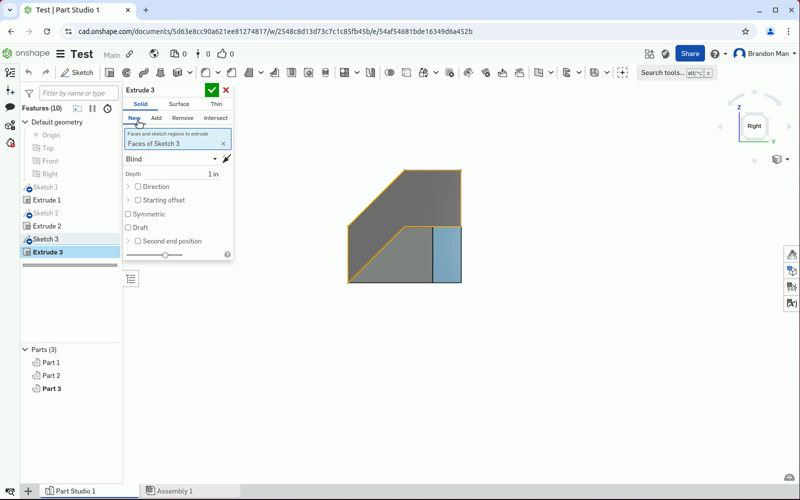
key(tab, 4)
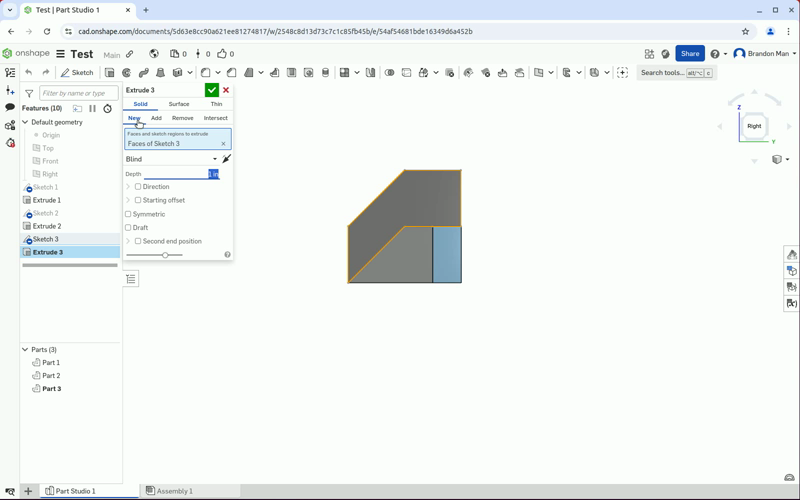
text(11.554)
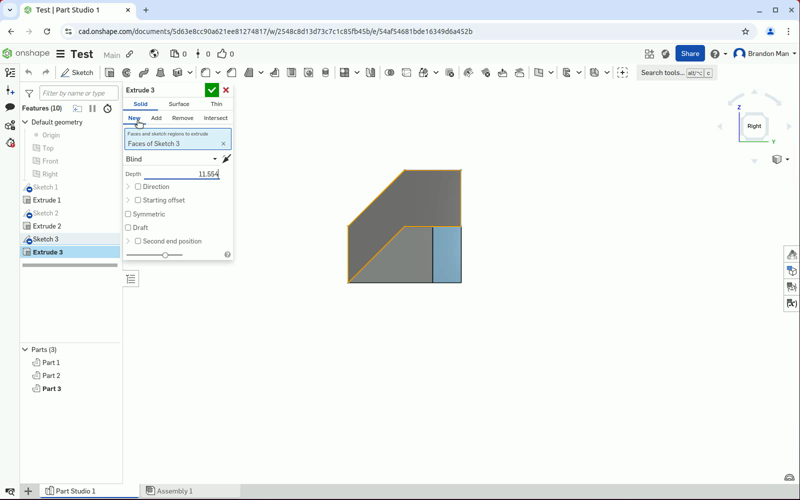
key(enter)
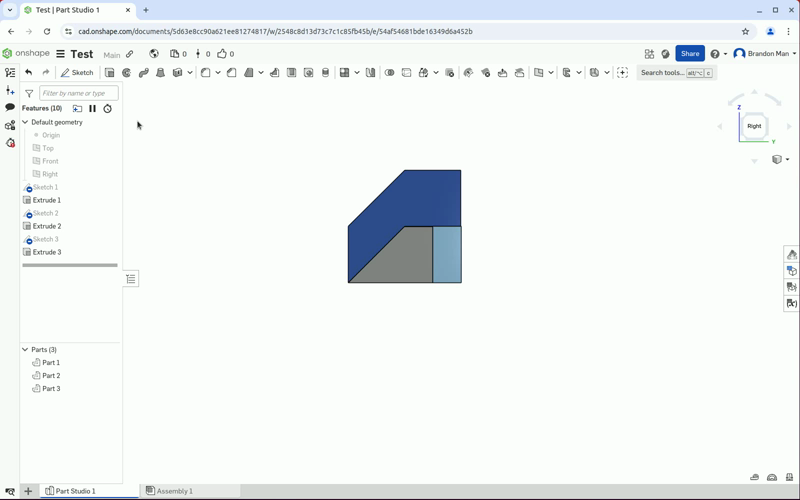
key(shift+h)
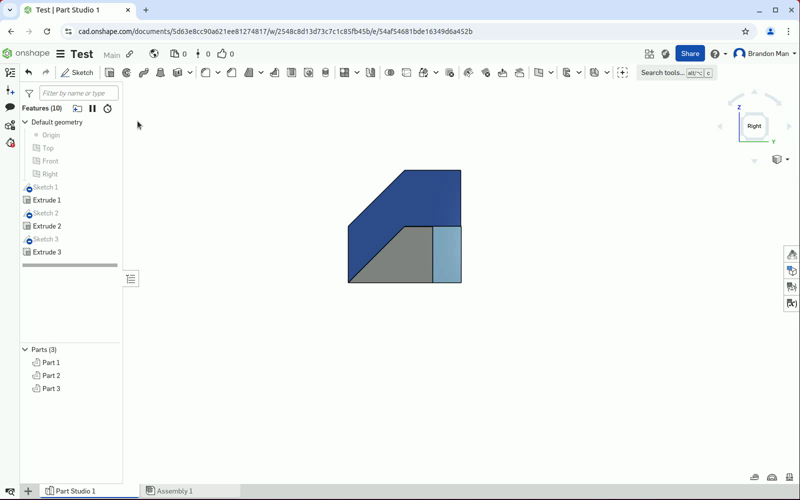
key(shift+h)
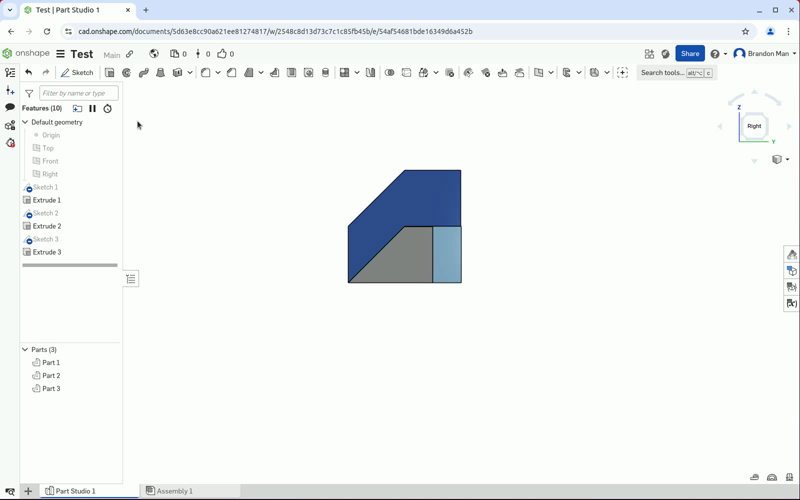
mouse_move(73, 189)
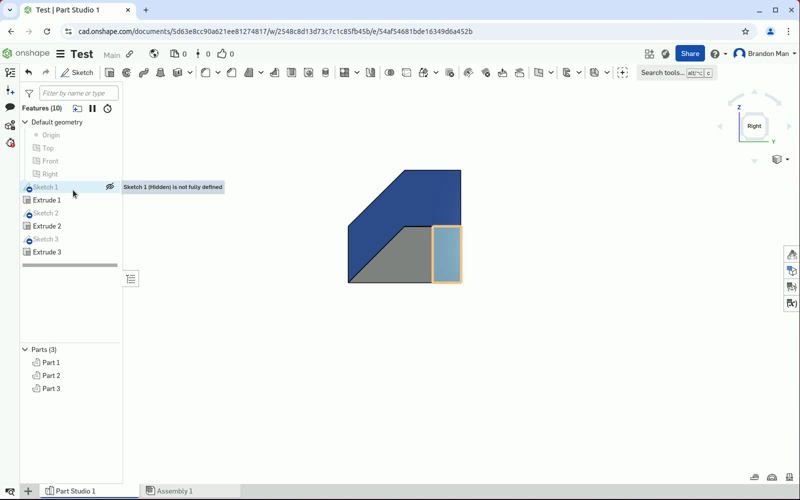
click(73, 189)
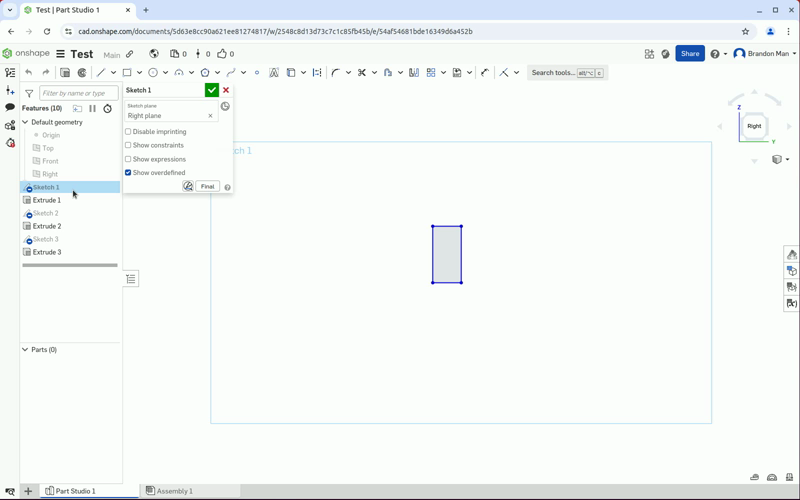
mouse_move(229, 92)
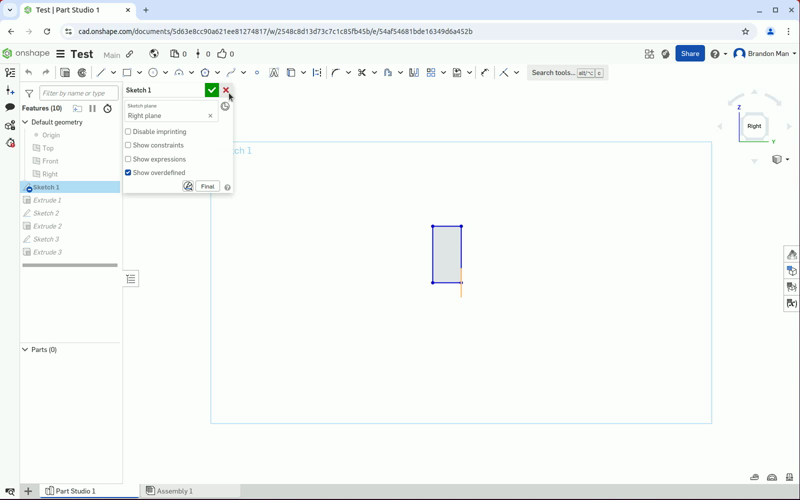
click(229, 92)
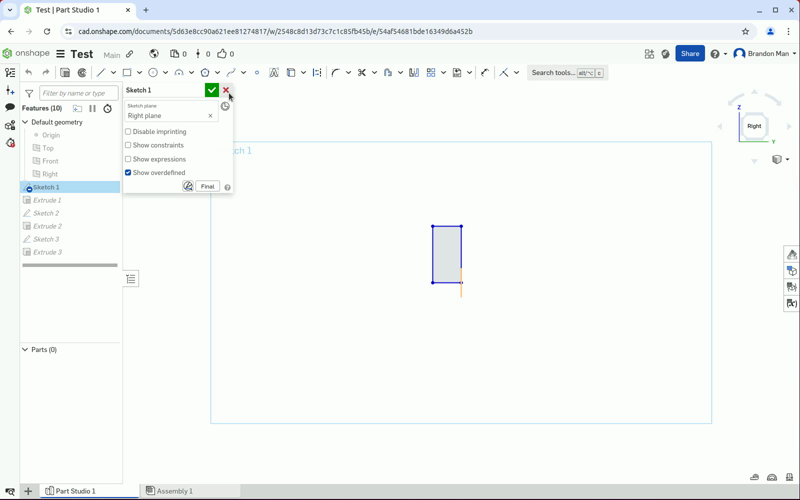
key(shift+s)
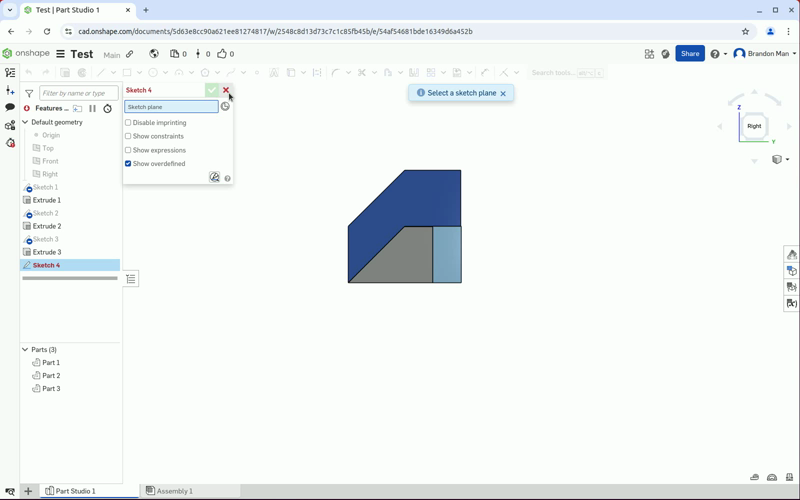
mouse_move(73, 176)
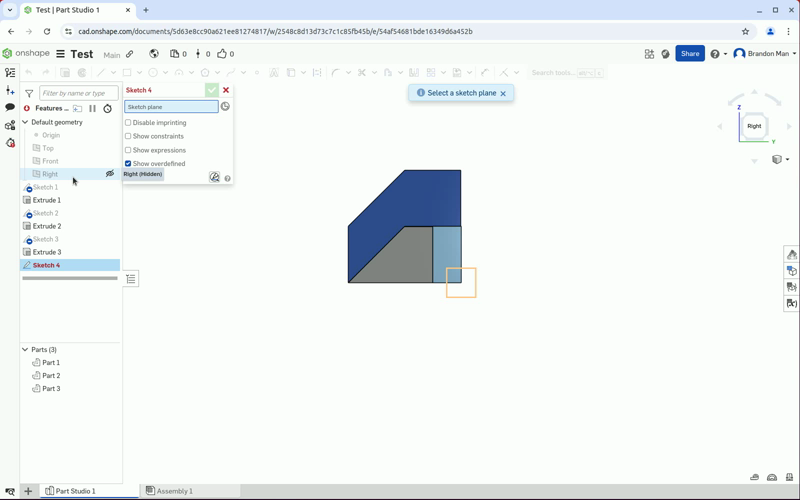
click(73, 176)
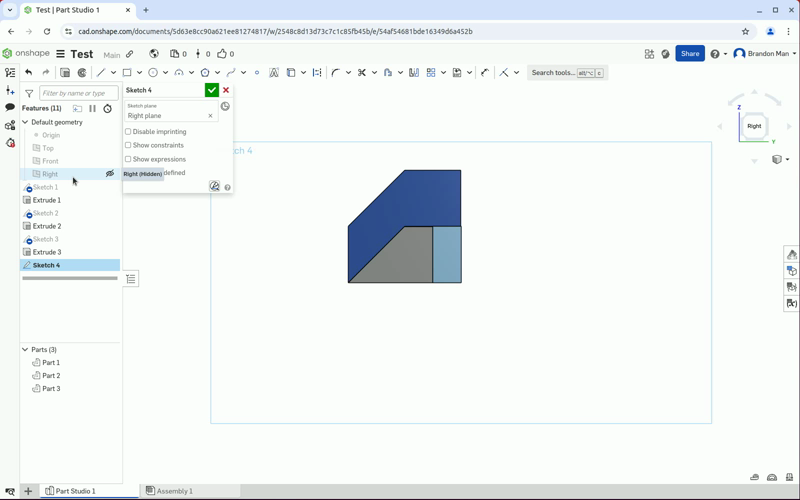
mouse_move(73, 352)
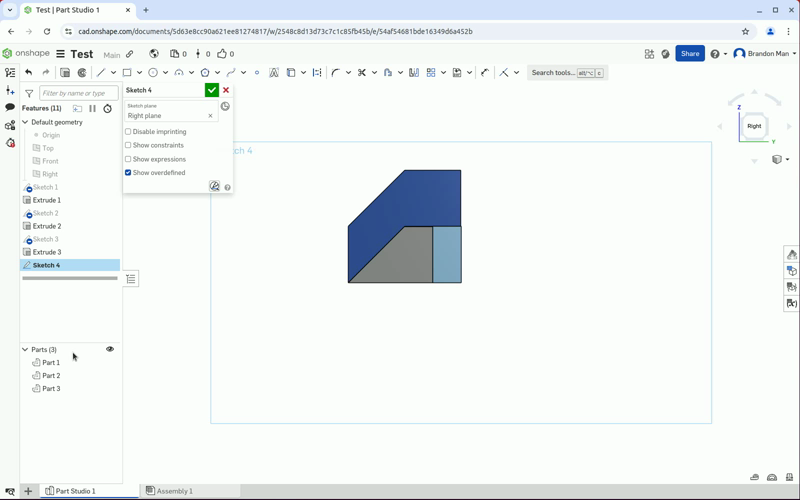
key(y)
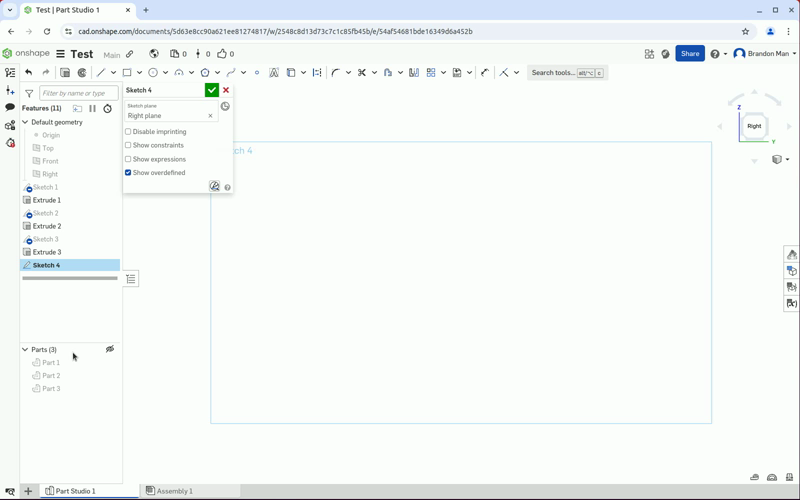
key(l)
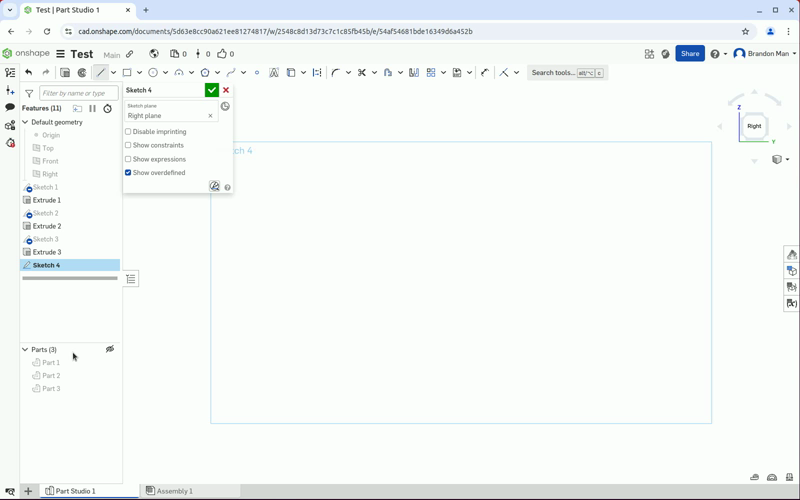
key_down(shift)
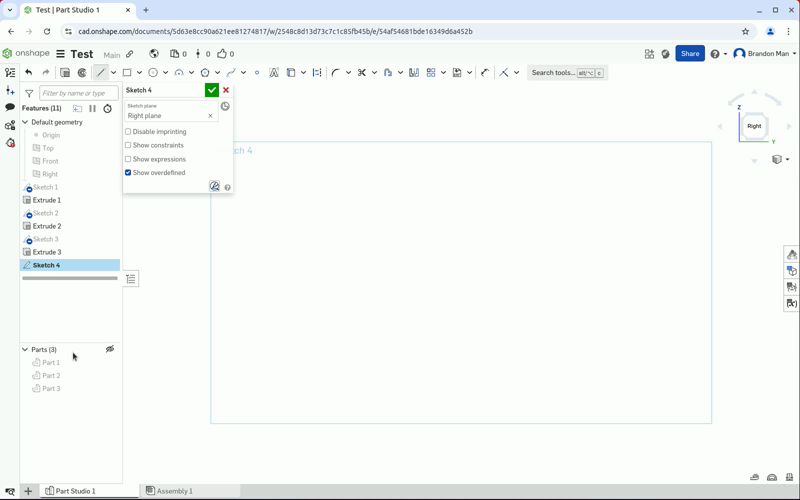
mouse_move(348, 282)
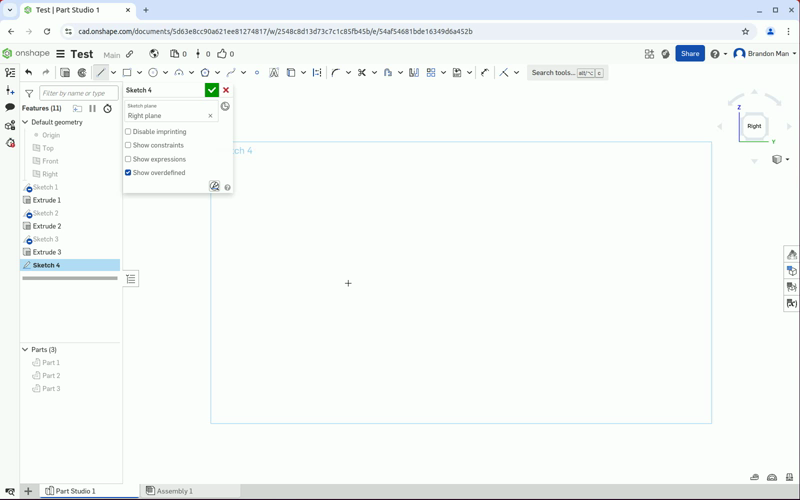
click(348, 282)
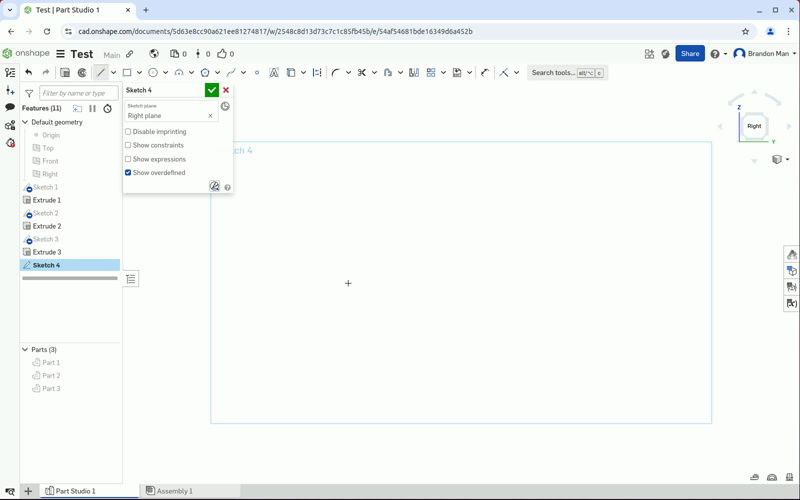
key_up(shift)
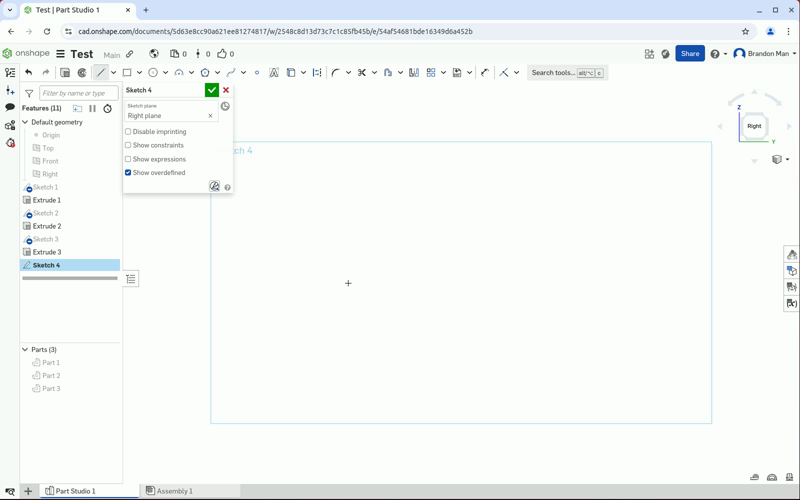
key_down(shift)
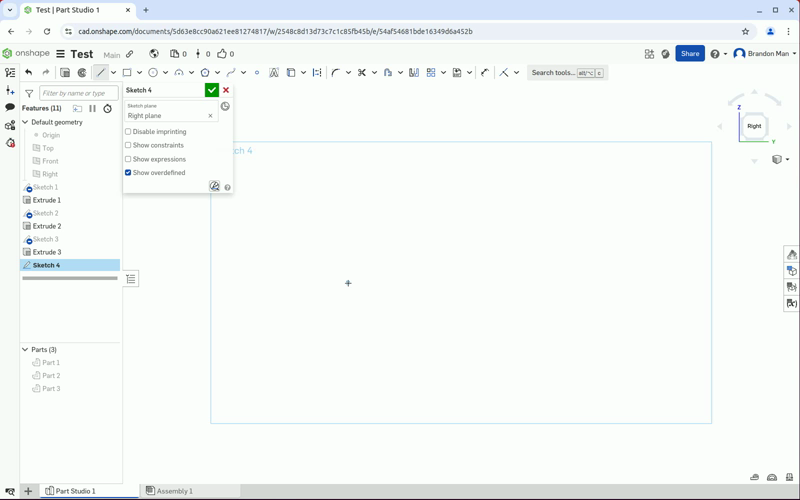
mouse_move(432, 282)
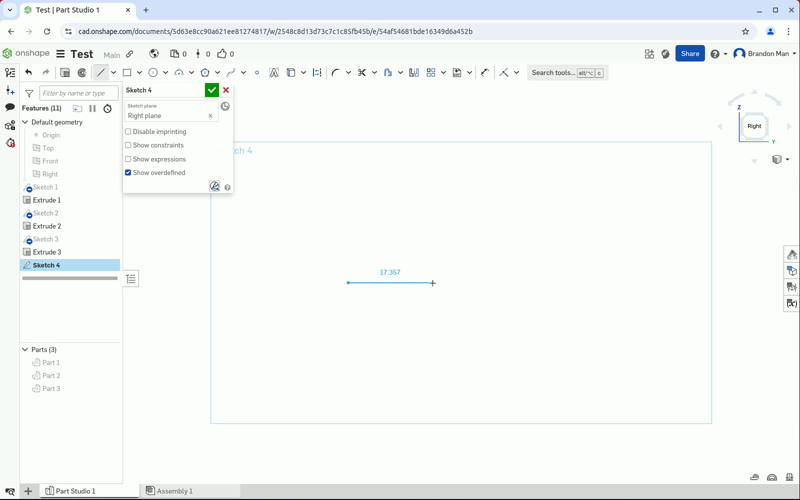
click(432, 282)
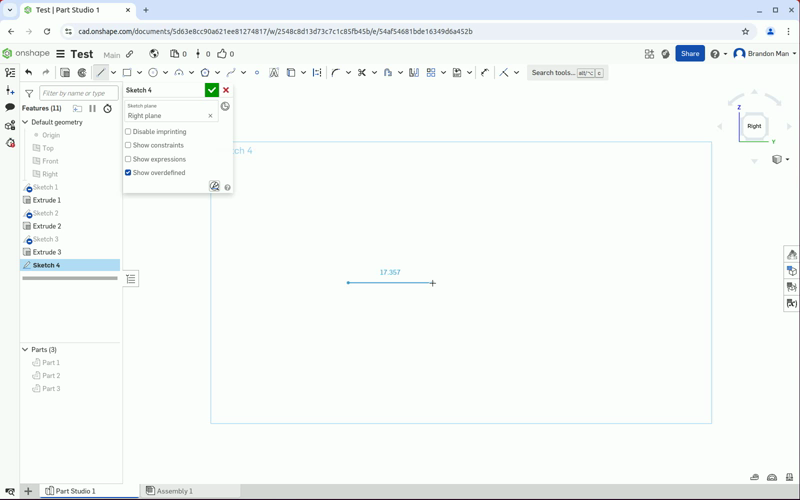
key_up(shift)
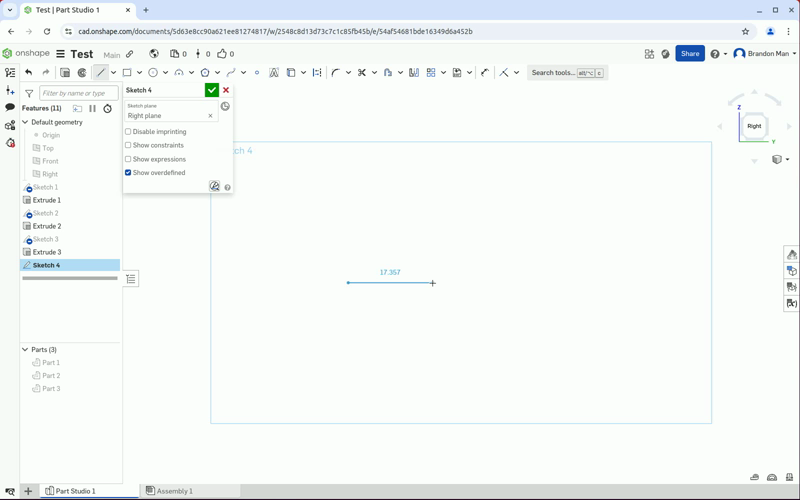
key_down(shift)
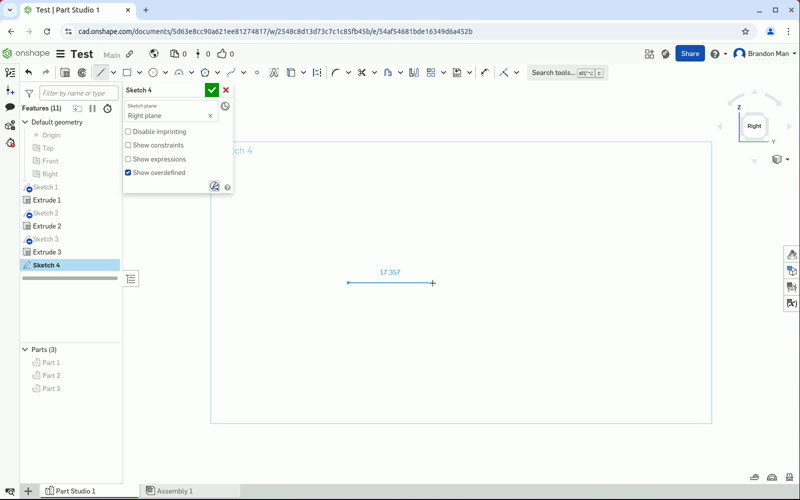
mouse_move(462, 282)
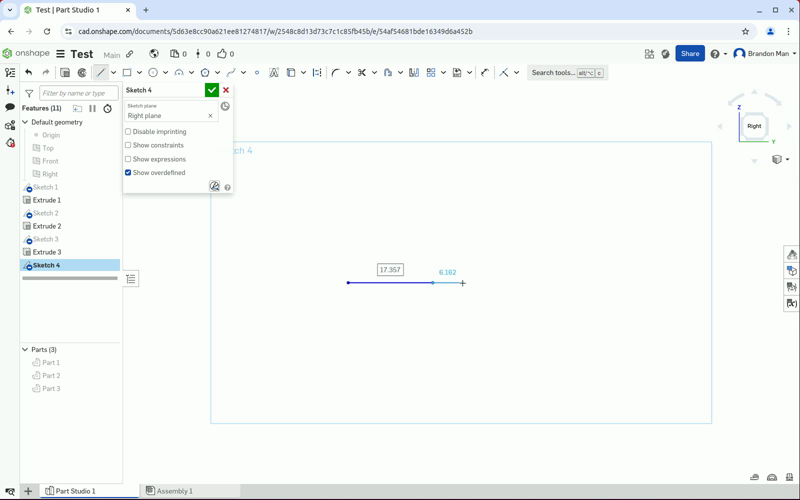
mouse_move(432, 226)
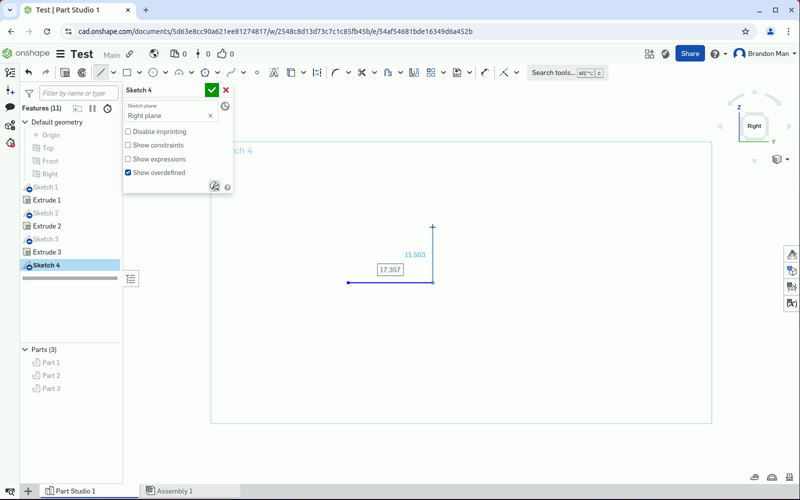
click(432, 226)
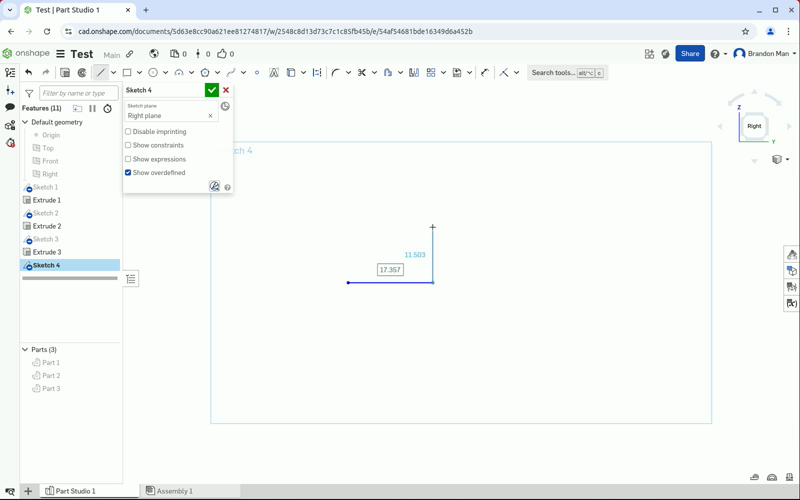
key_up(shift)
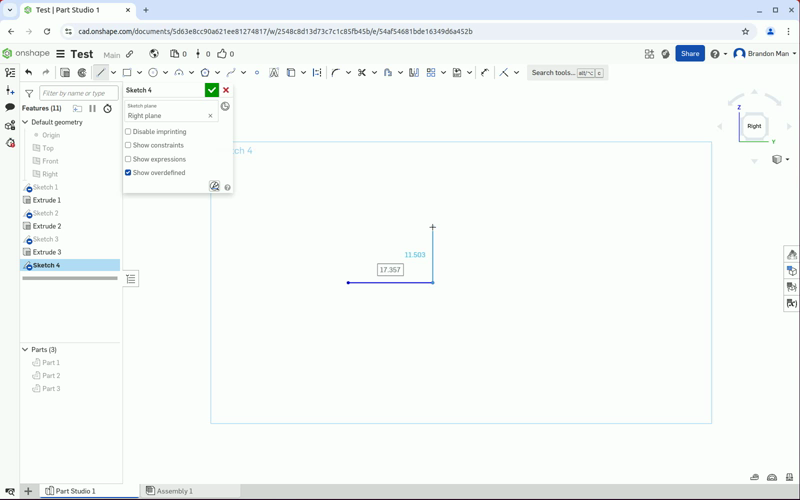
key_down(shift)
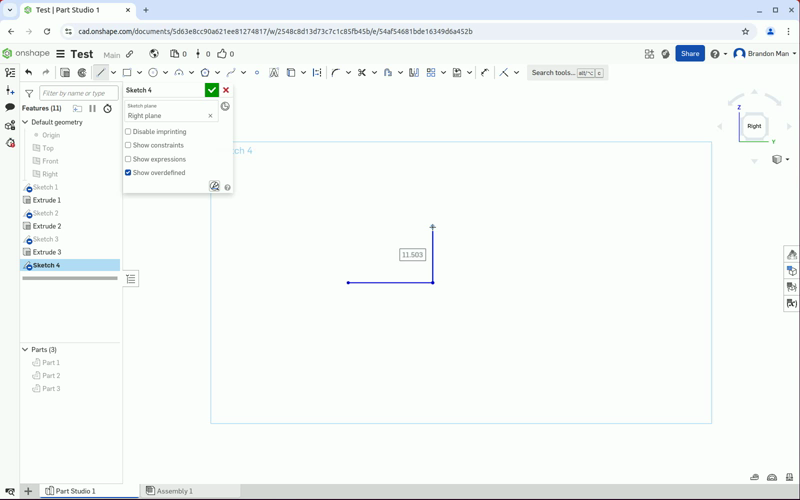
mouse_move(462, 226)
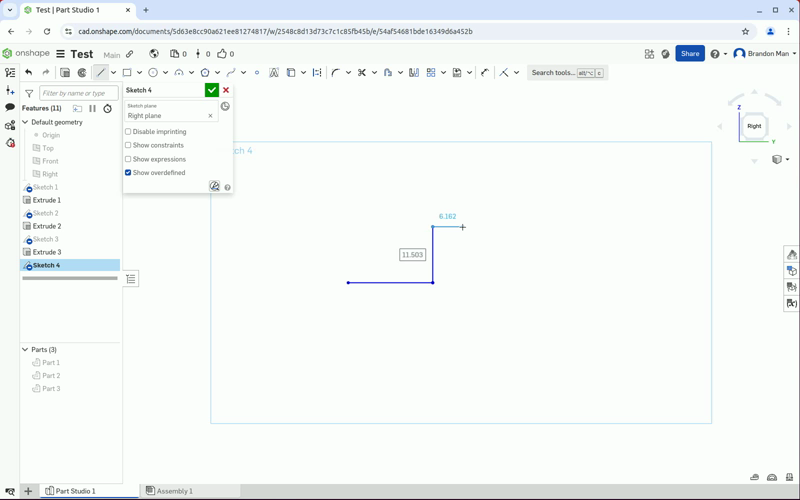
mouse_move(404, 226)
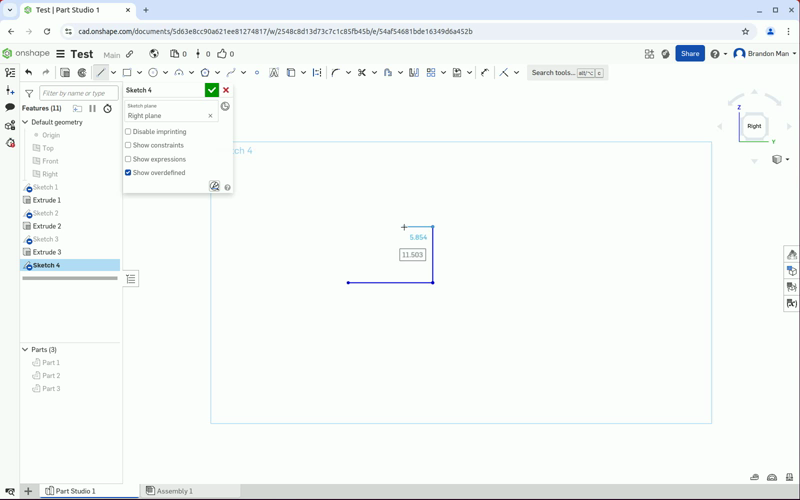
click(404, 226)
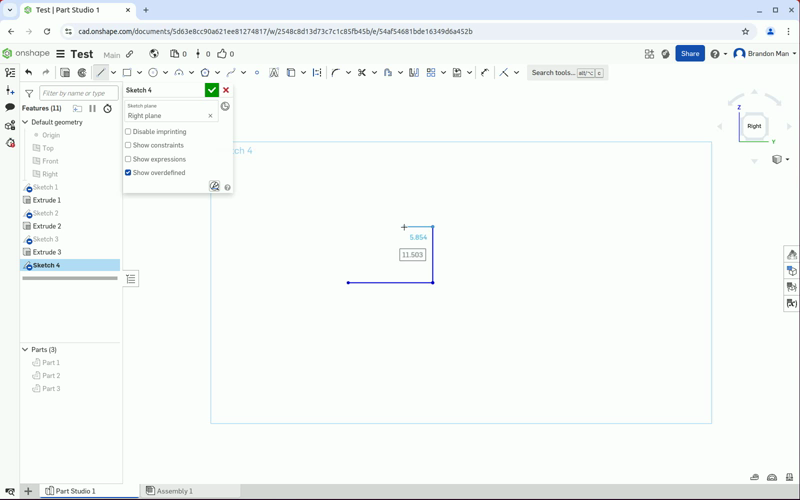
key_up(shift)
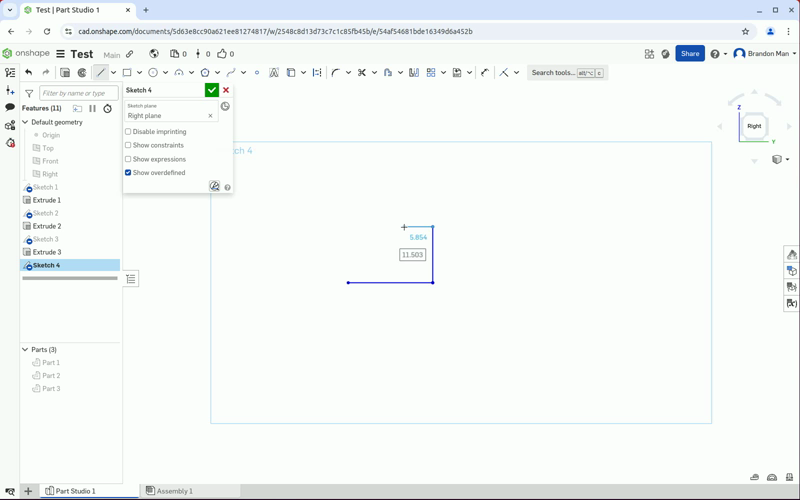
key_down(shift)
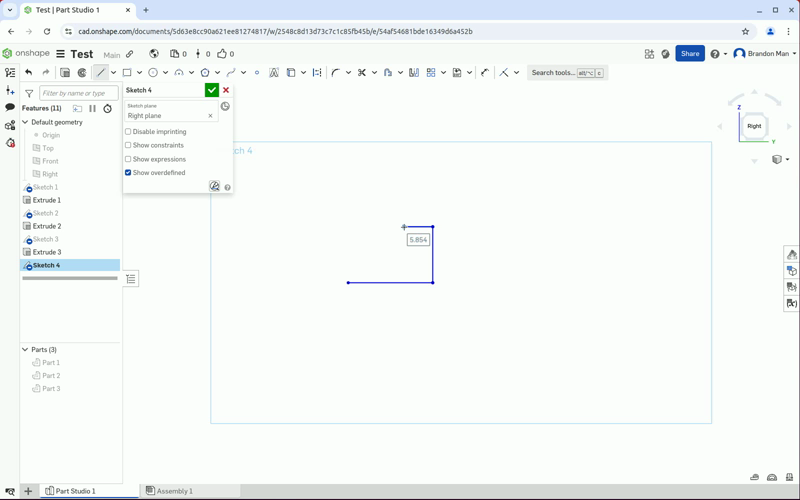
mouse_move(348, 282)
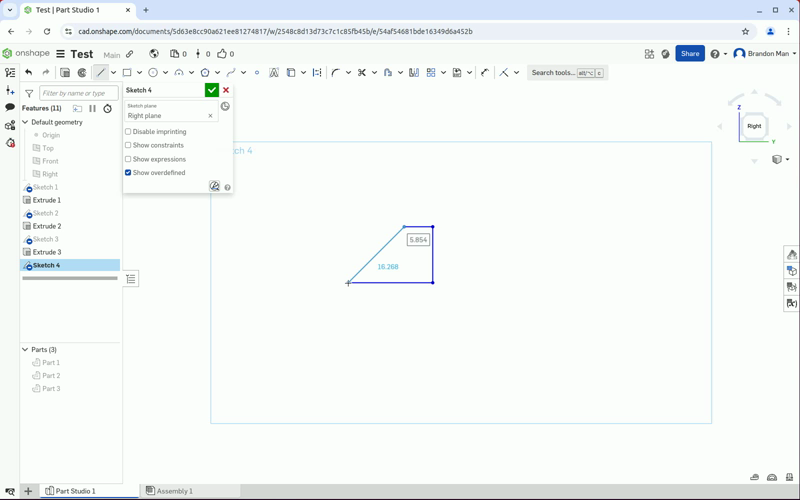
key_up(shift)
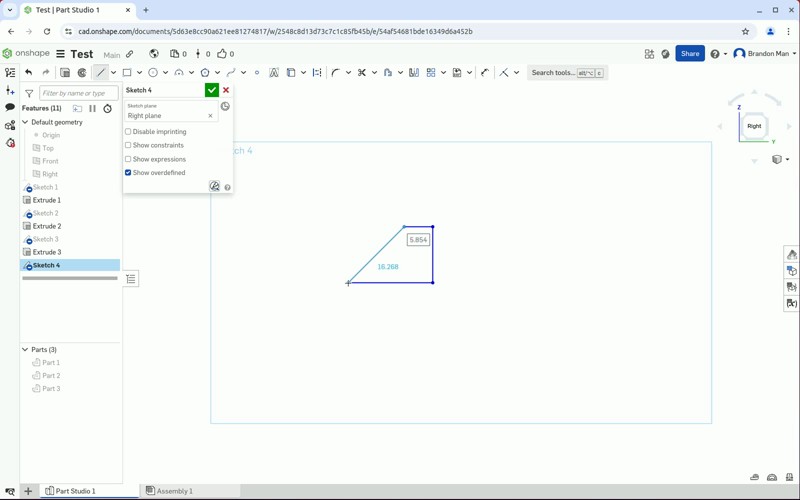
click(348, 282)
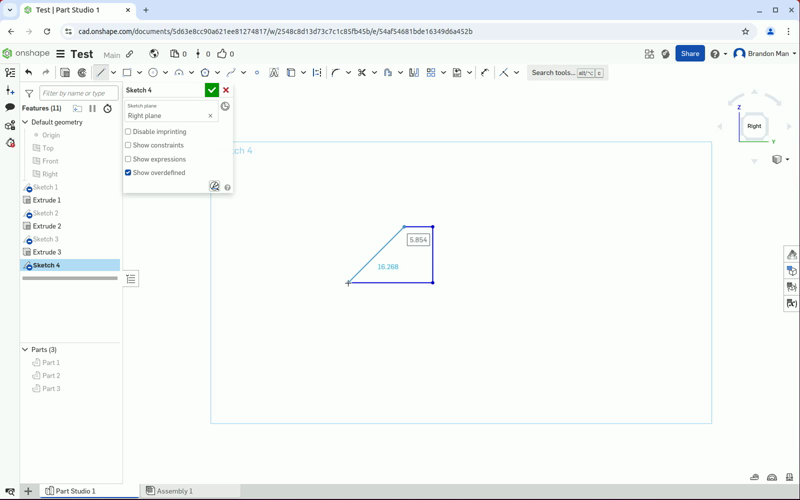
key(esc)
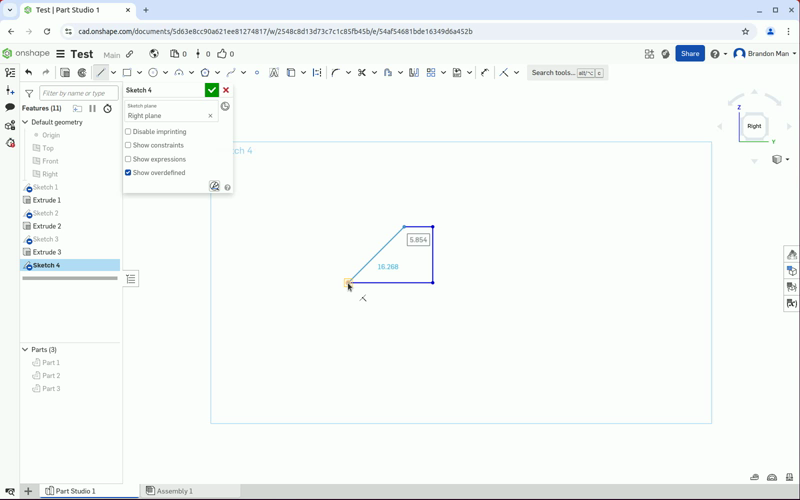
mouse_move(422, 245)
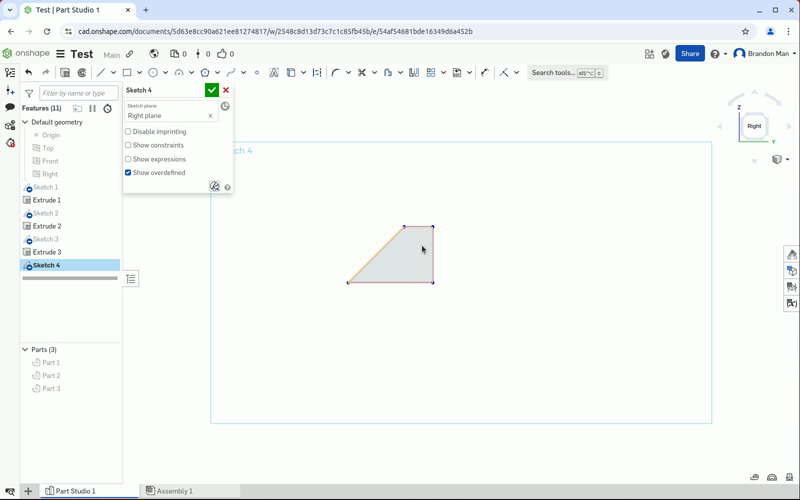
click(422, 245)
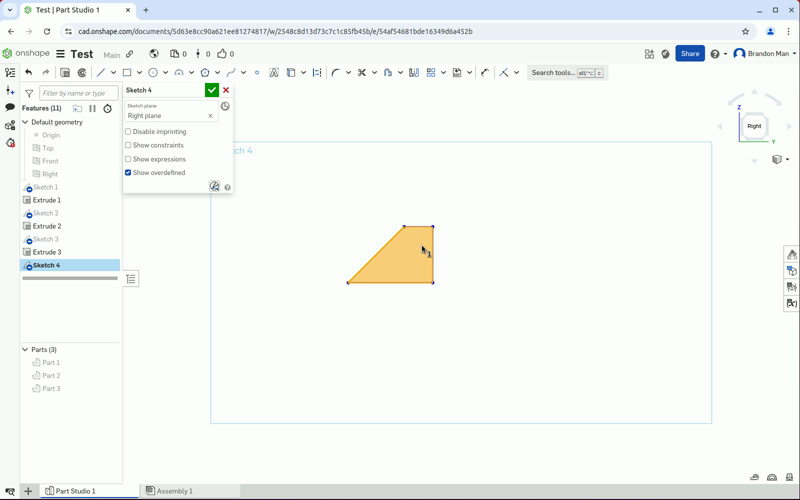
mouse_move(73, 352)
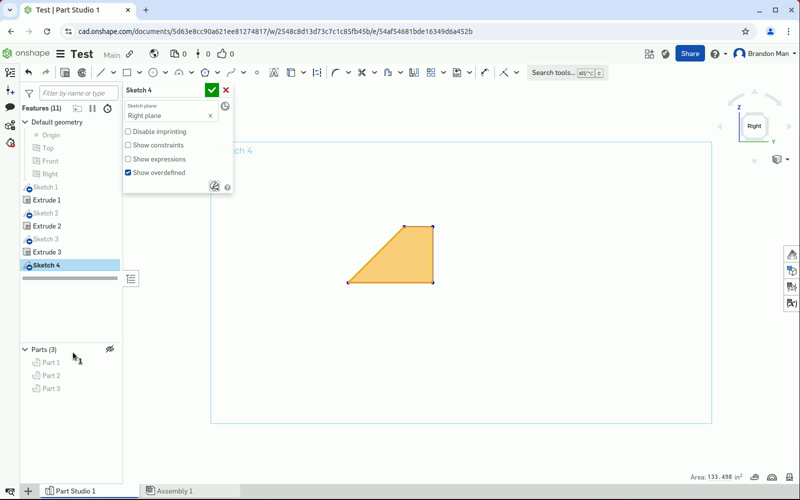
key(shift+y)
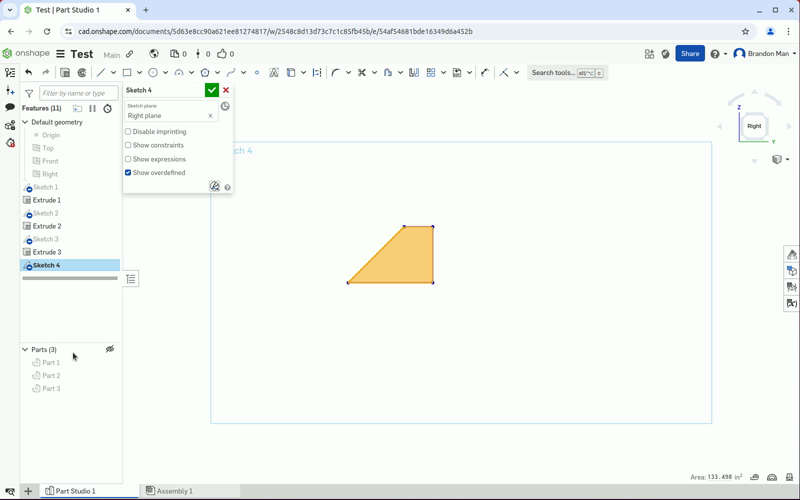
key(shift+e)
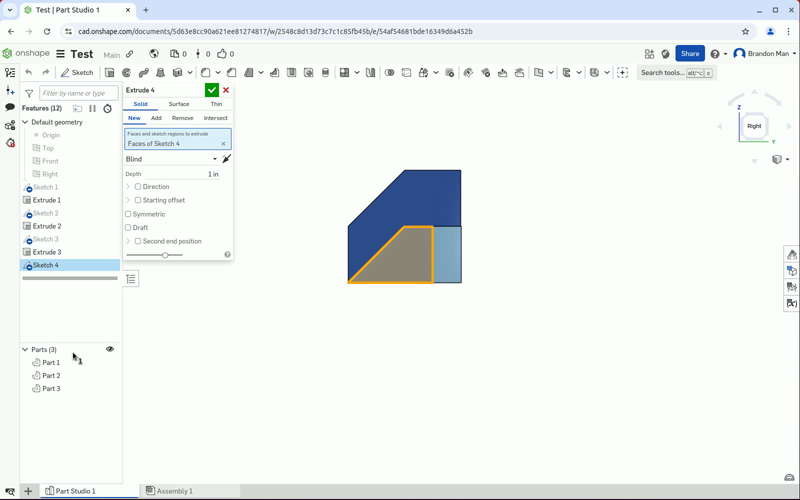
mouse_move(143, 106)
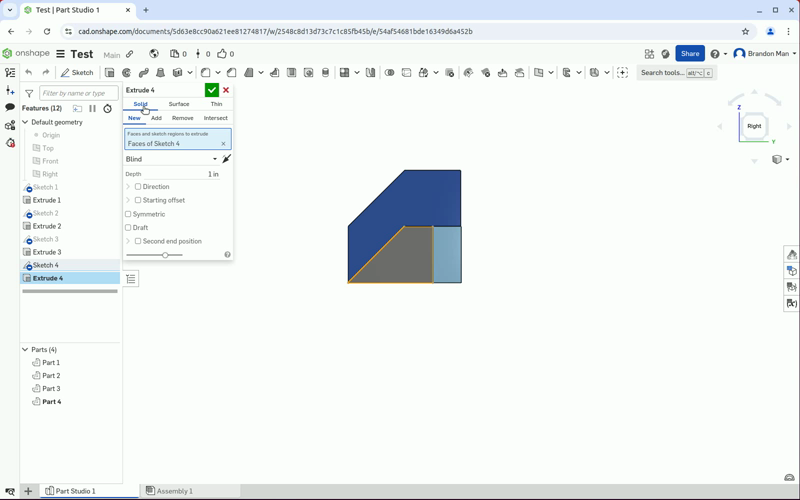
click(143, 106)
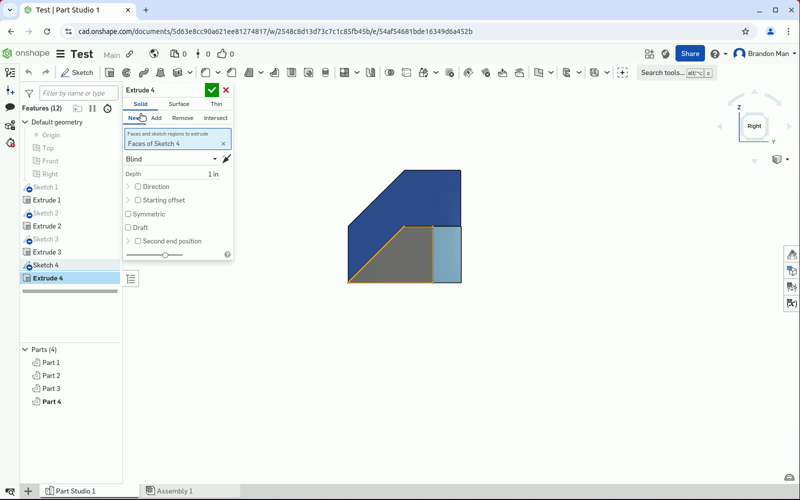
mouse_move(137, 120)
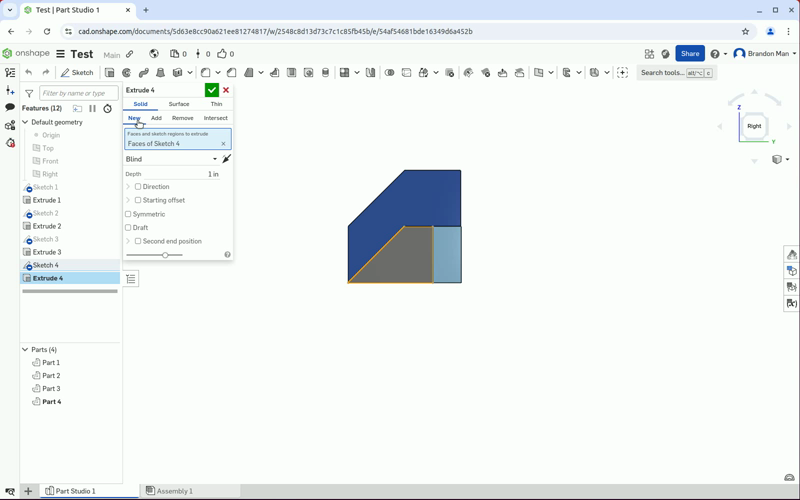
click(137, 120)
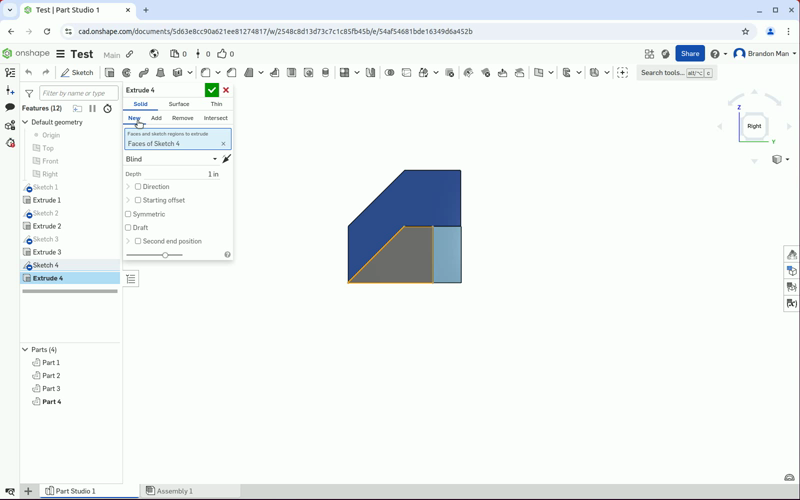
key(tab, 4)
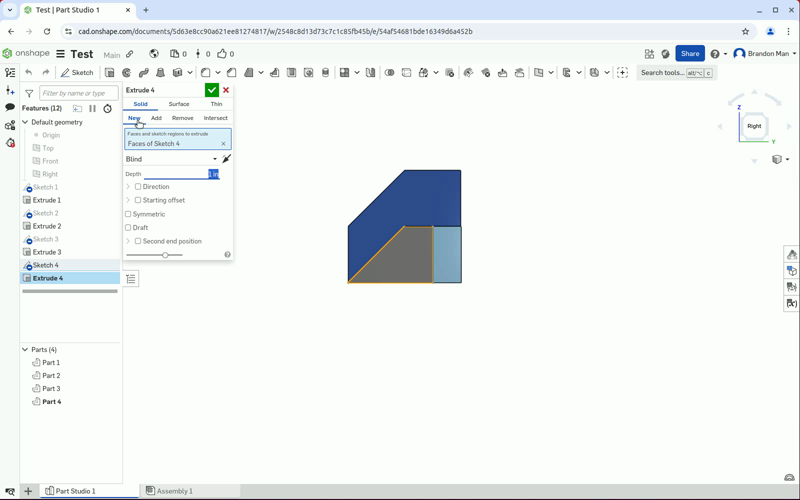
text(-23.108)
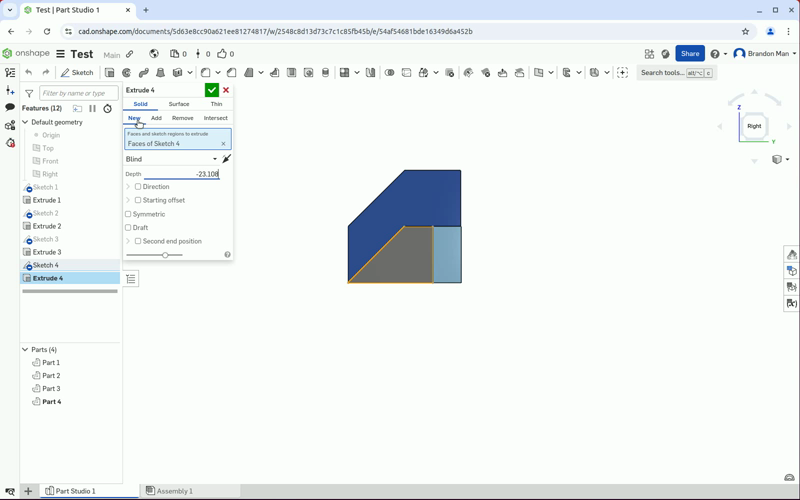
key(tab, 3)
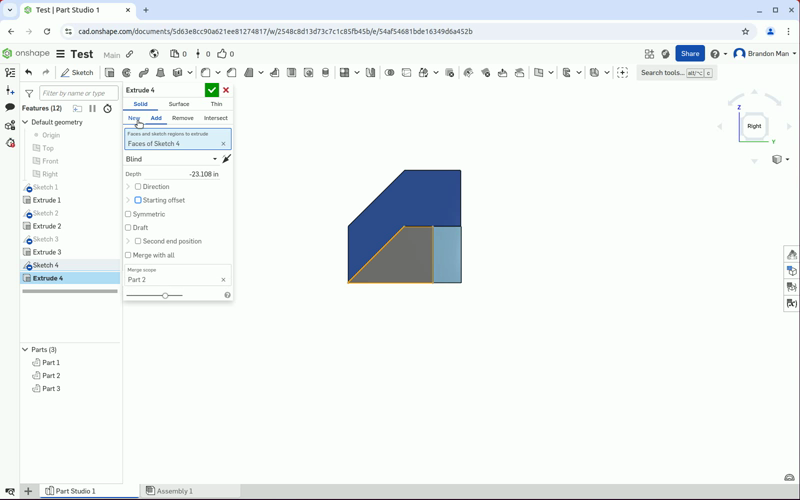
key(tab, 2)
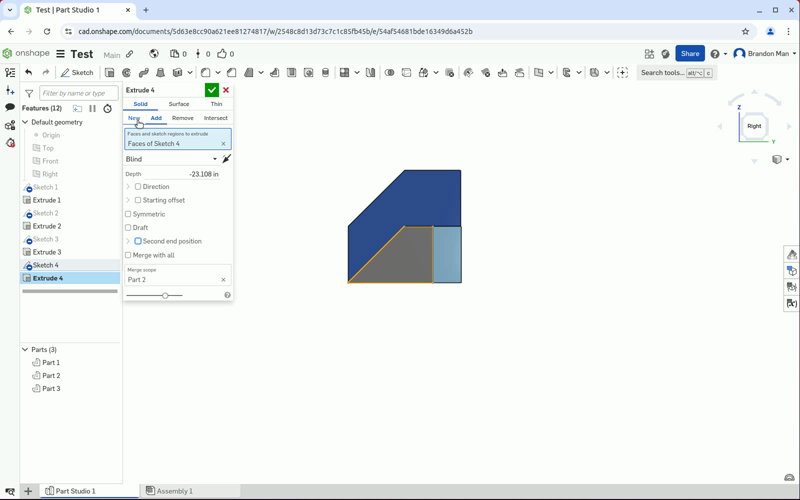
key(space)
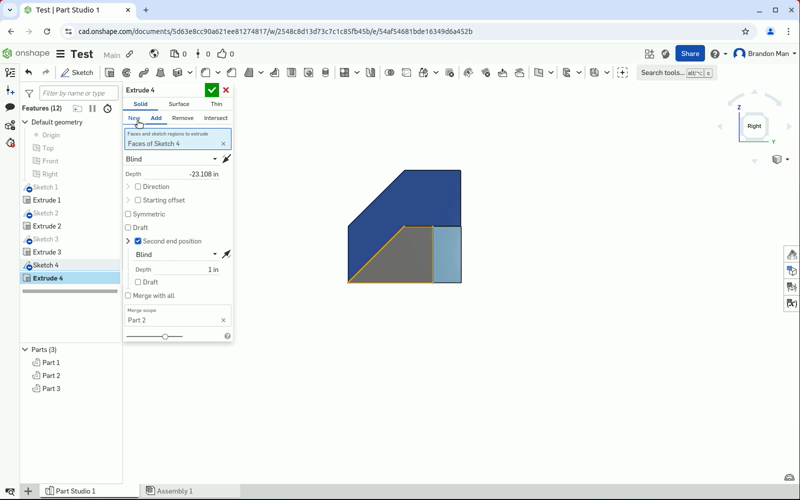
key(tab, 3)
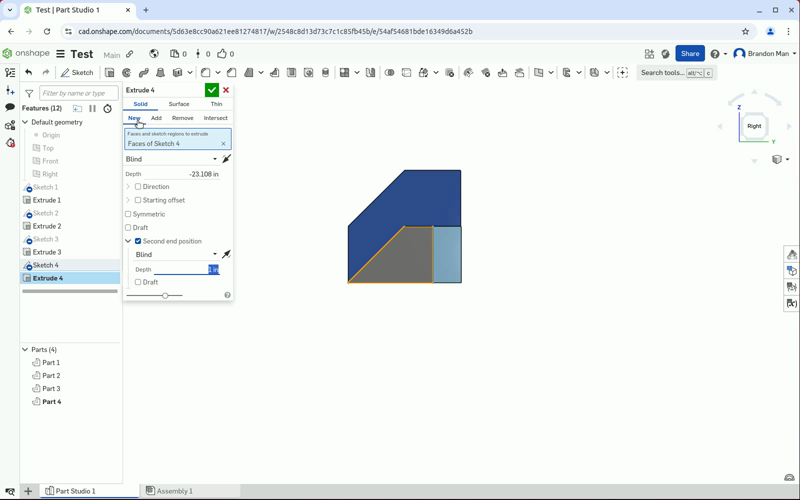
text(11.554)
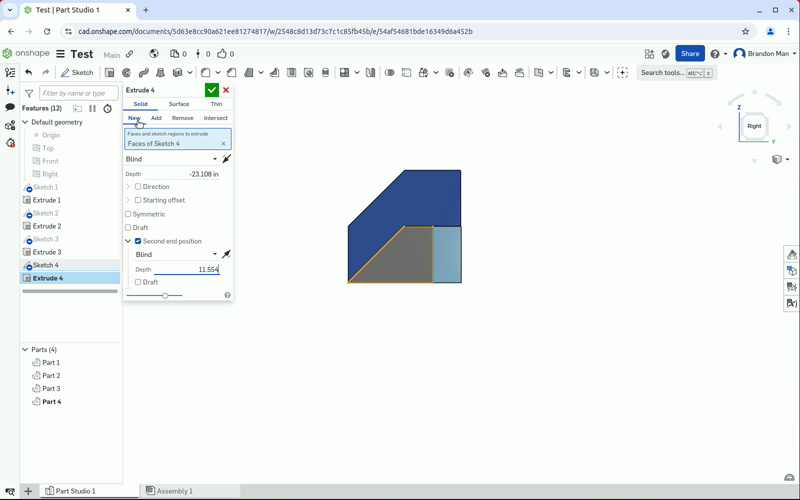
key(enter)
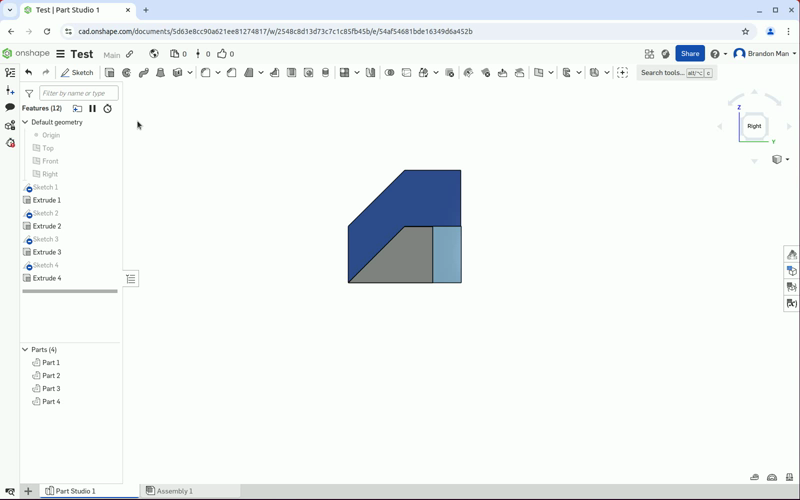
key(shift+h)
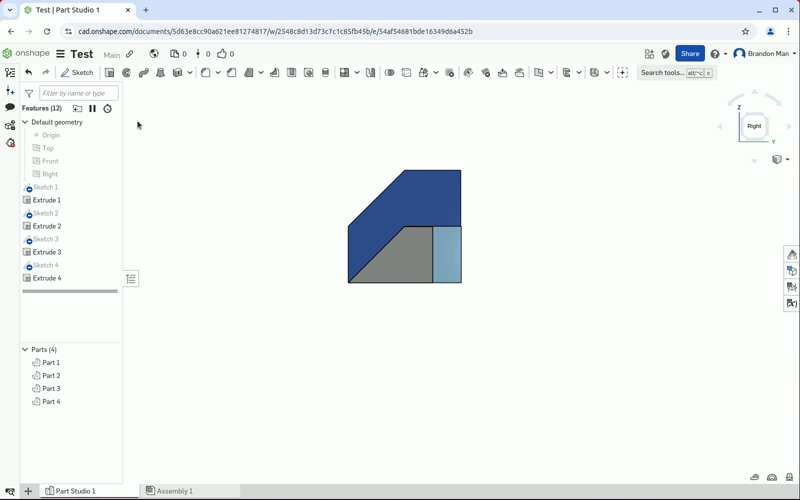
key(shift+h)
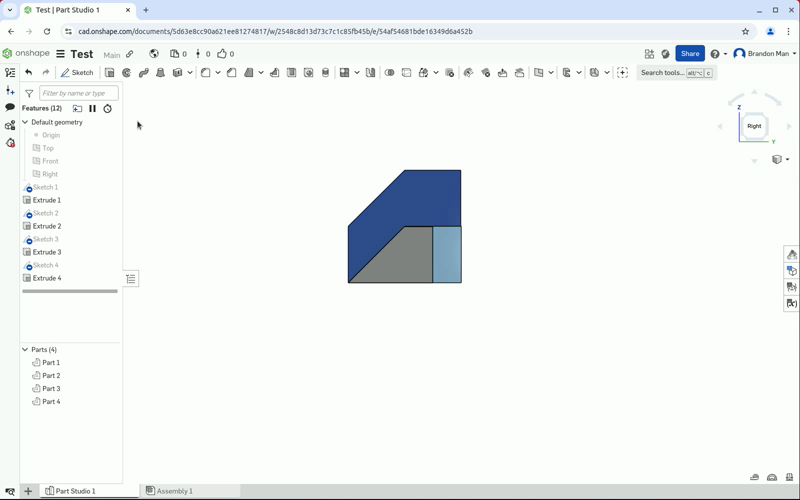
mouse_move(73, 189)
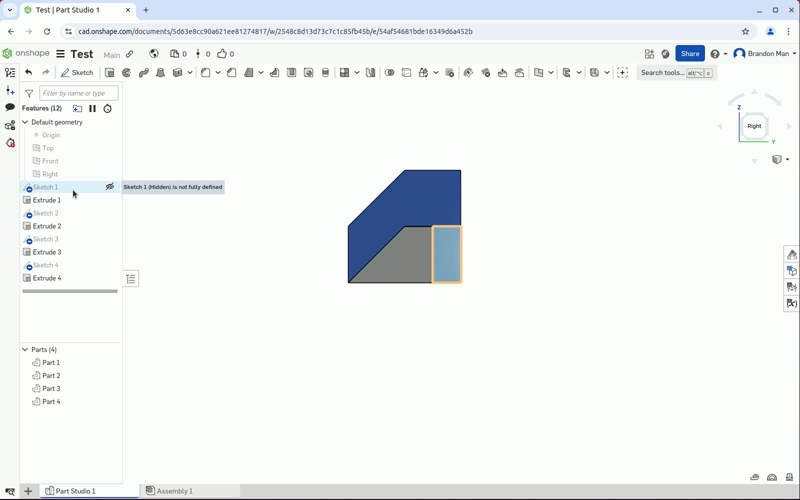
click(73, 189)
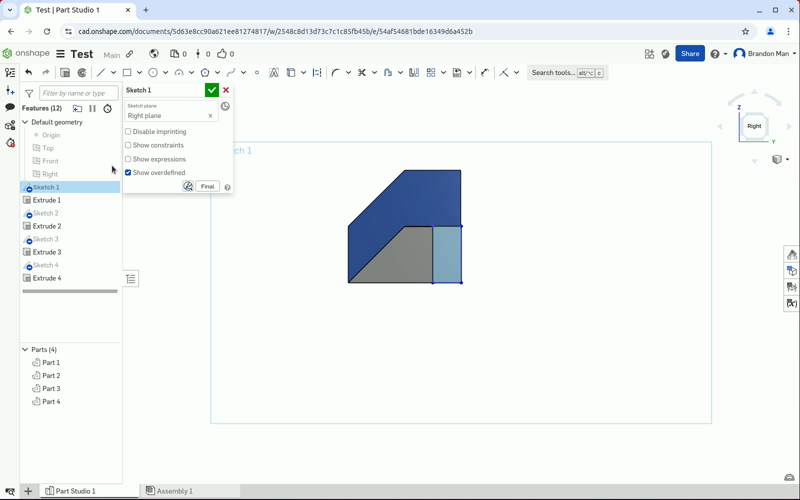
mouse_move(229, 92)
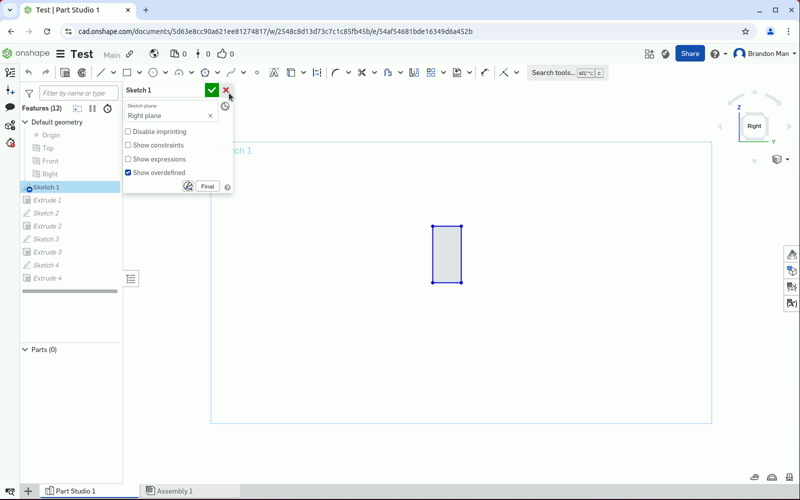
click(229, 92)
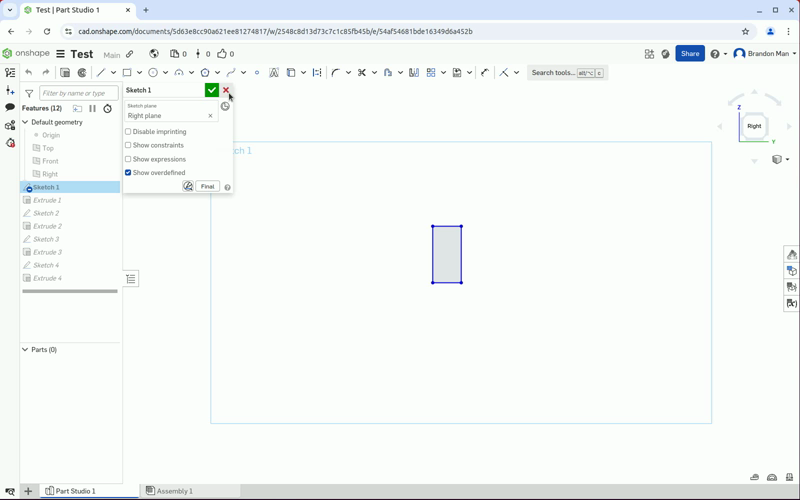
key(shift+s)
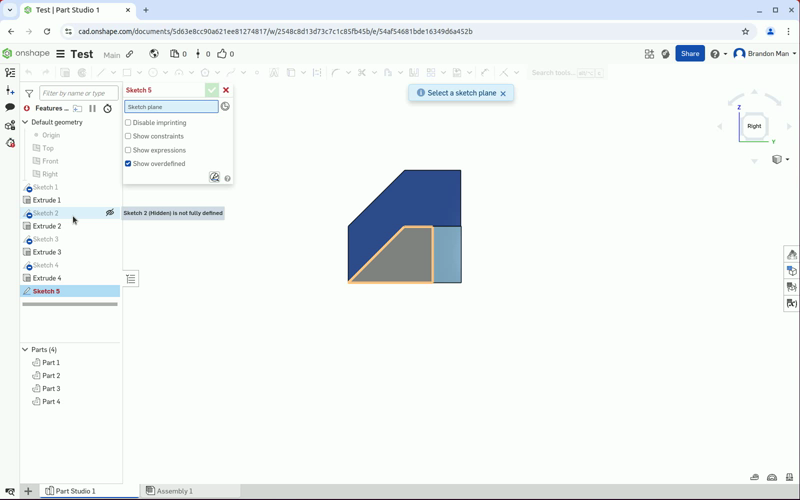
scroll(3)
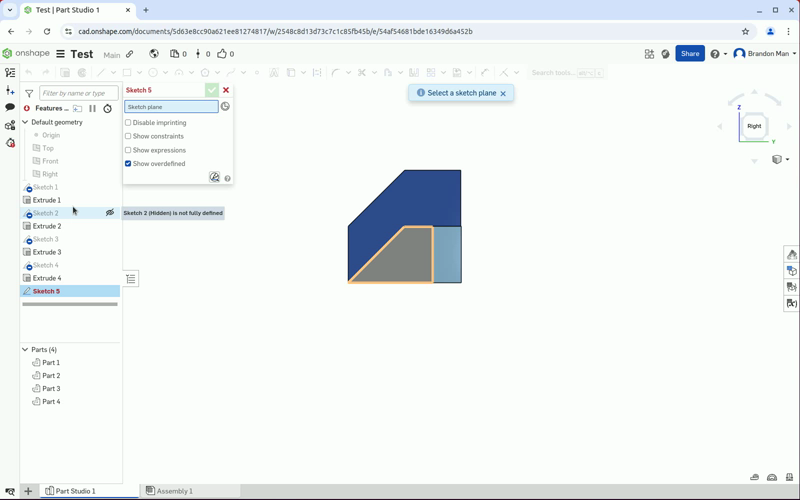
mouse_move(73, 176)
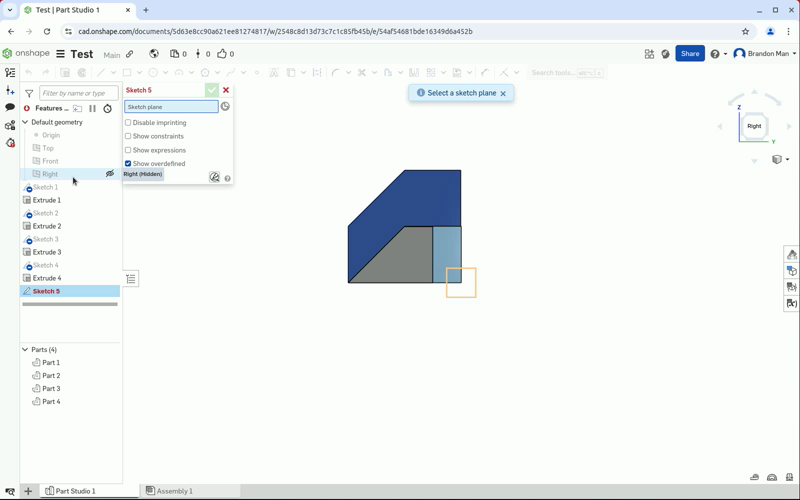
click(73, 176)
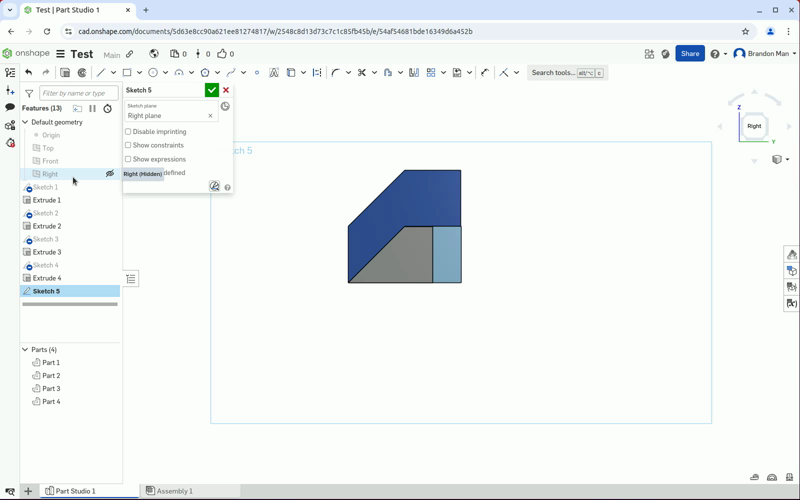
mouse_move(73, 352)
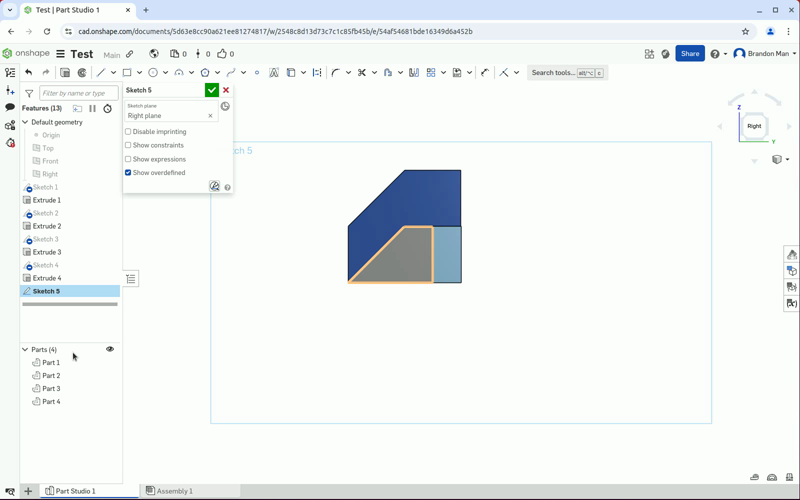
key(y)
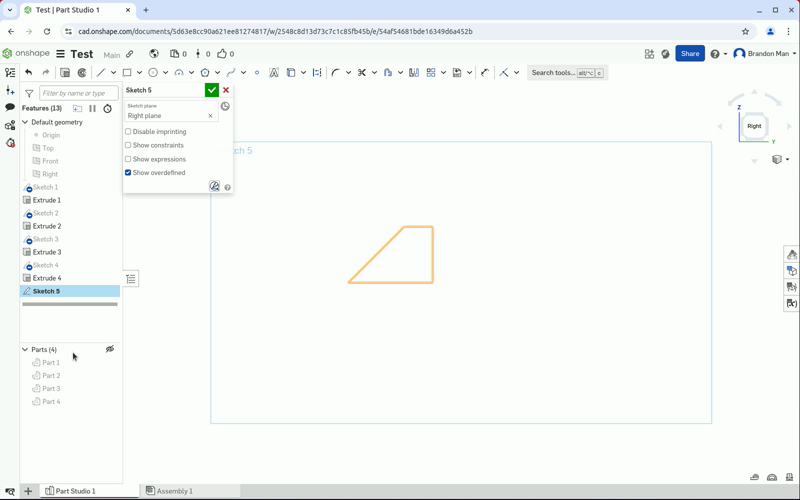
key(l)
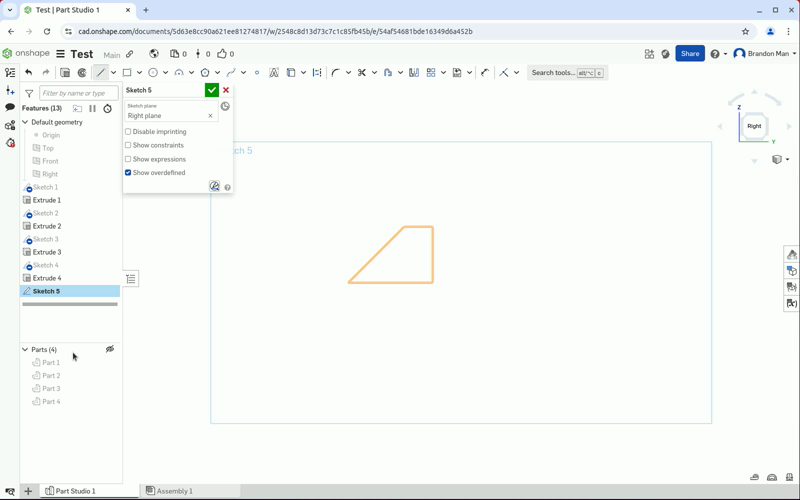
key_down(shift)
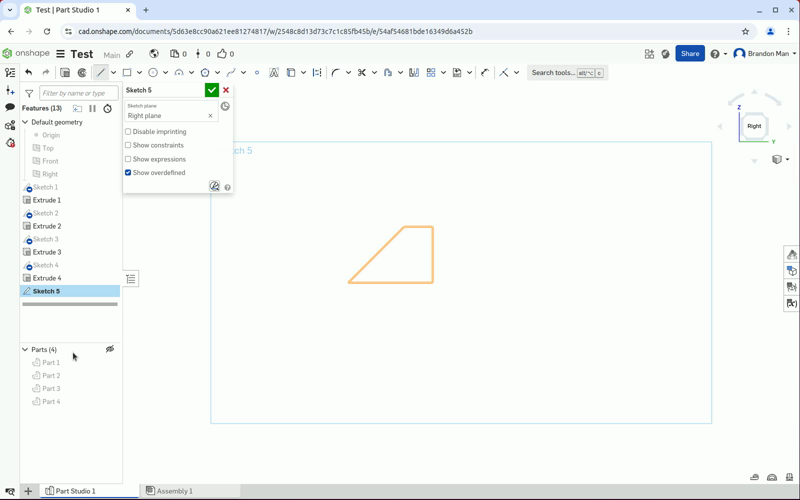
mouse_move(432, 282)
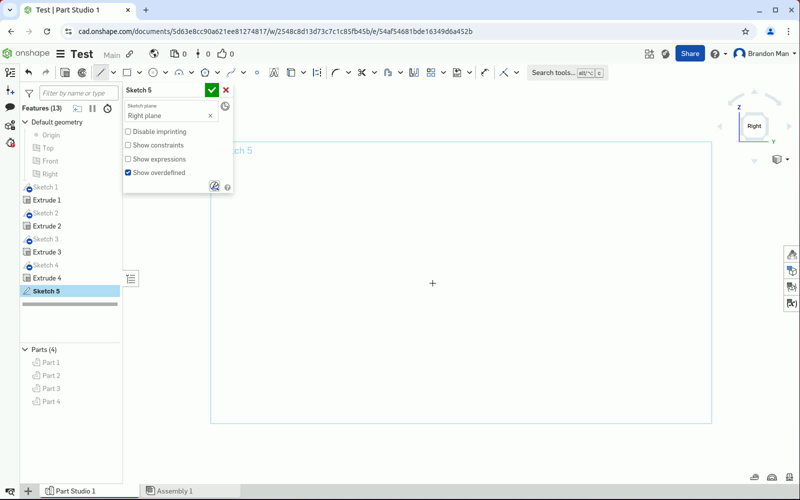
click(432, 282)
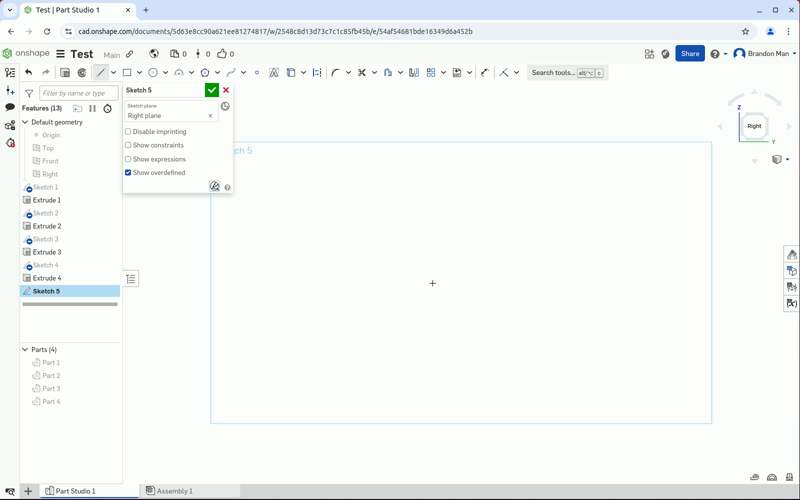
key_up(shift)
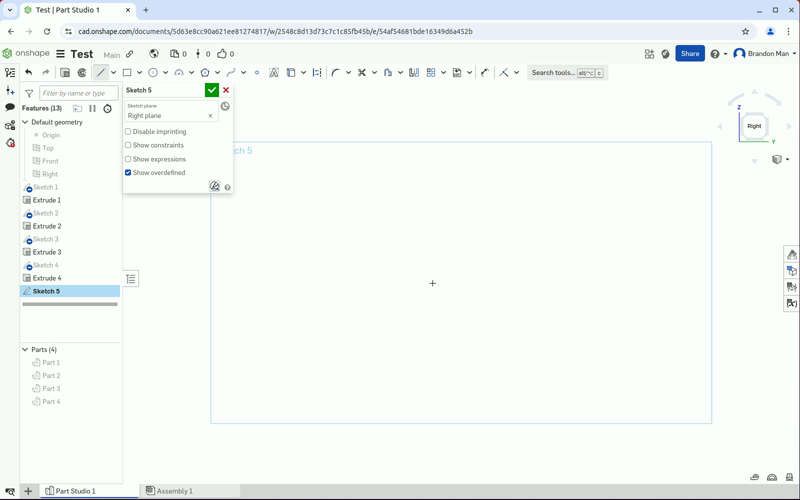
key_down(shift)
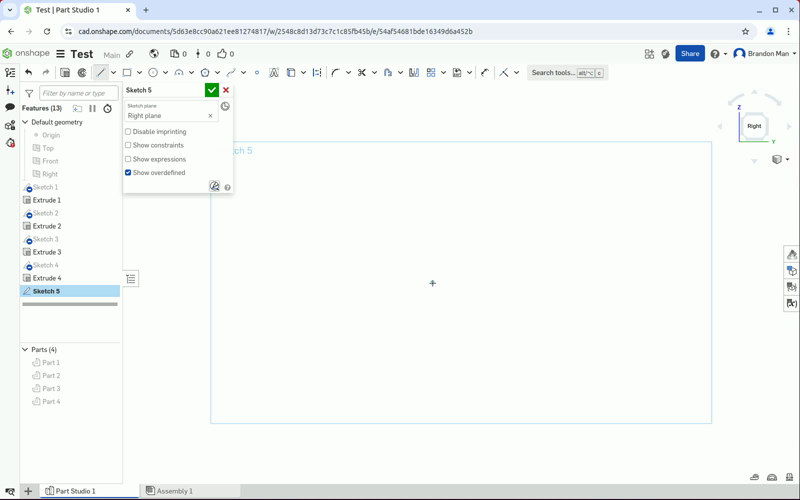
mouse_move(462, 282)
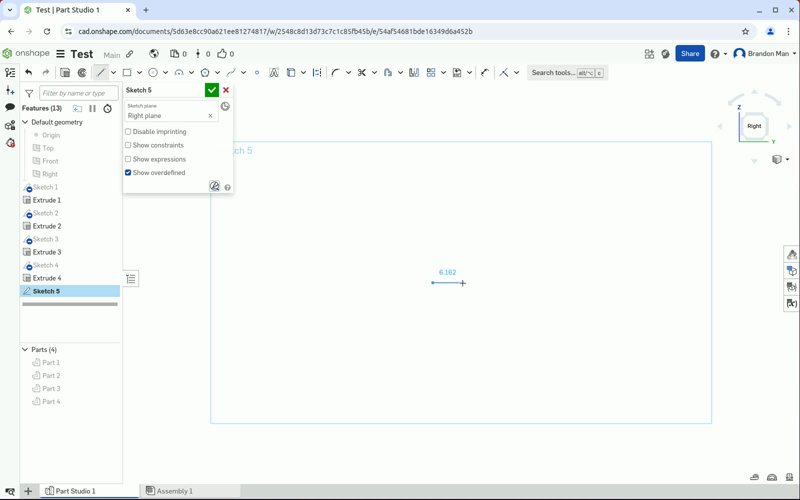
mouse_move(461, 282)
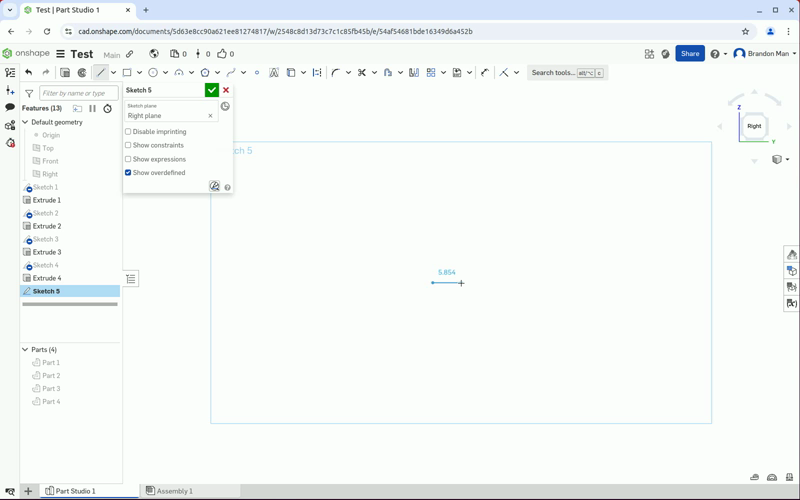
click(461, 282)
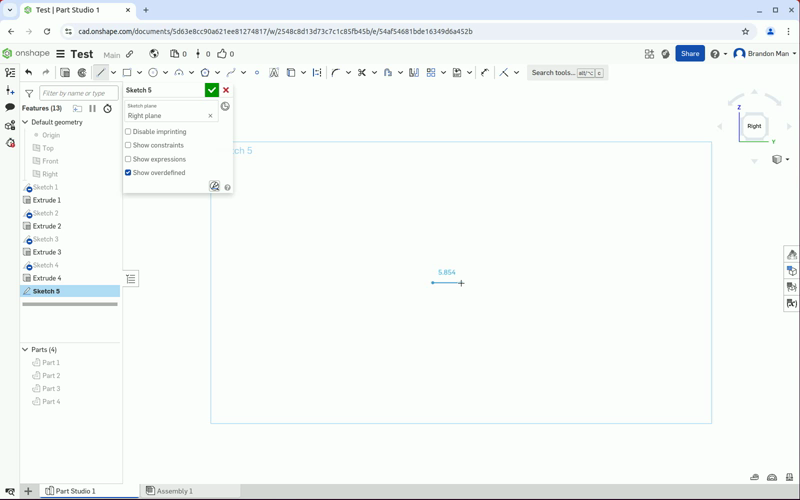
key_up(shift)
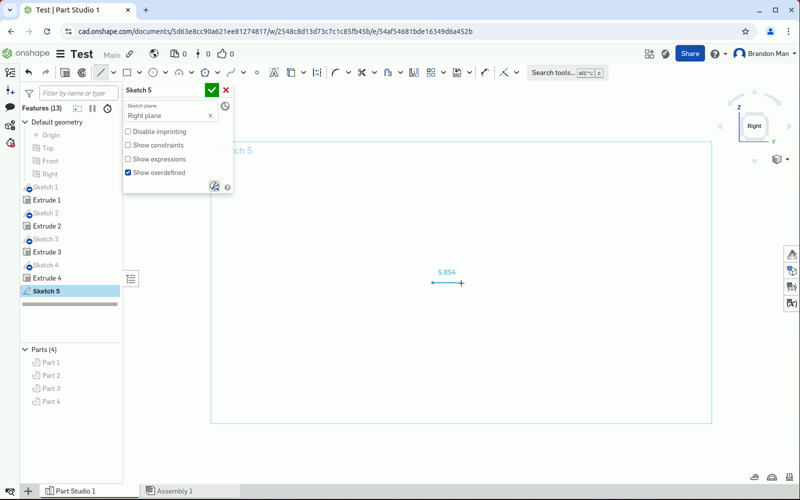
key_down(shift)
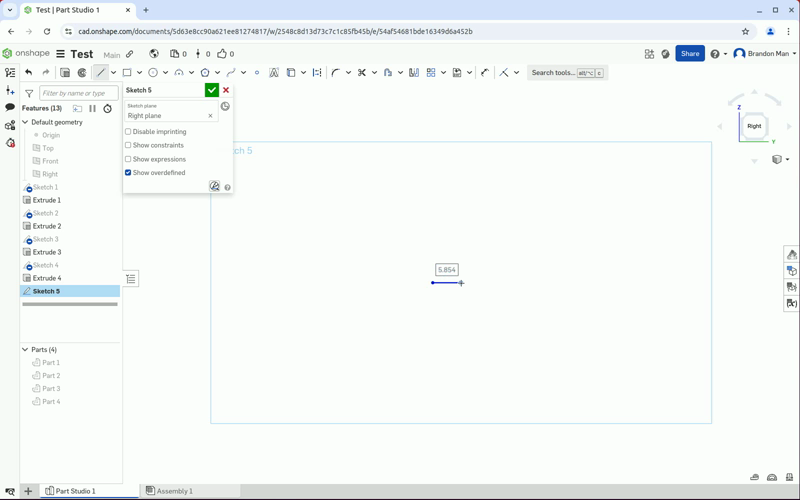
mouse_move(491, 282)
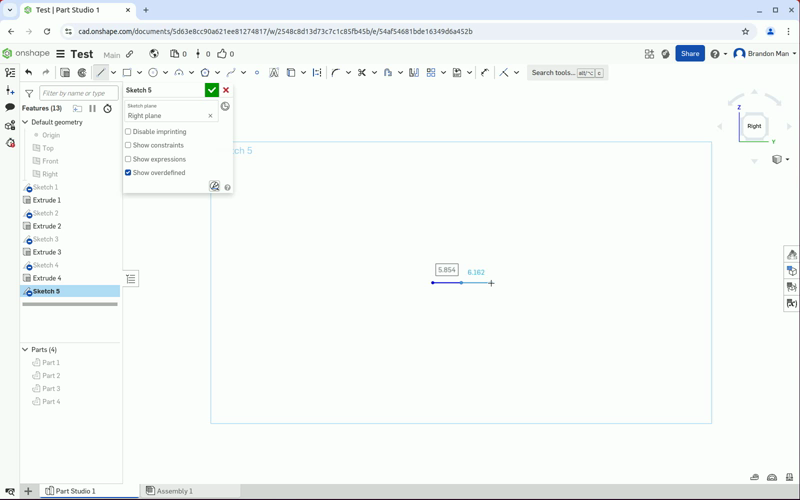
mouse_move(461, 226)
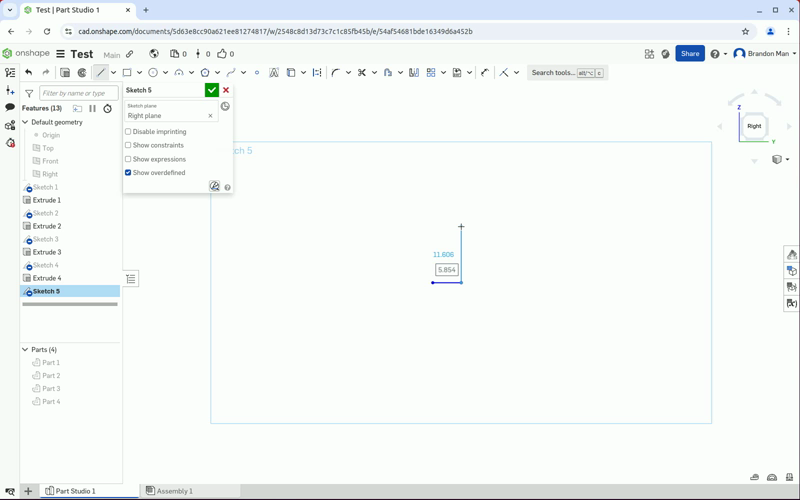
click(461, 226)
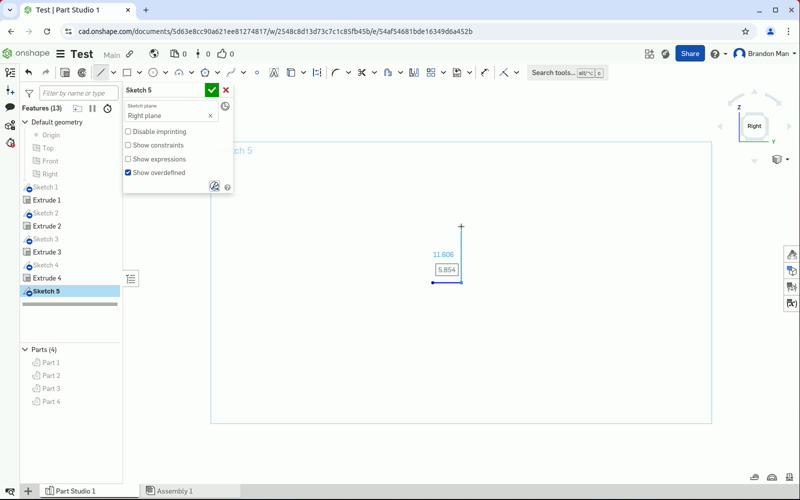
key_up(shift)
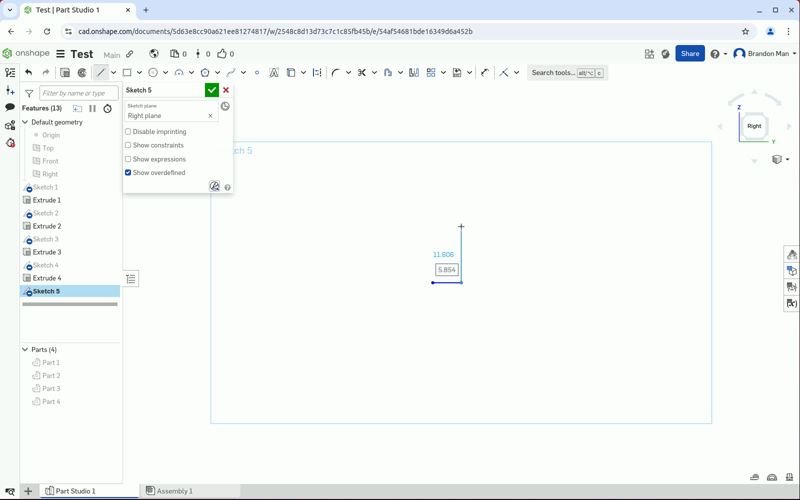
key_down(shift)
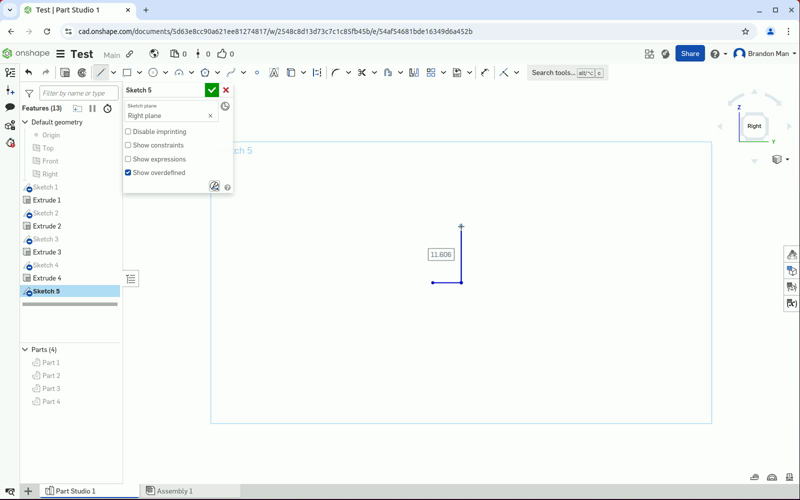
mouse_move(491, 226)
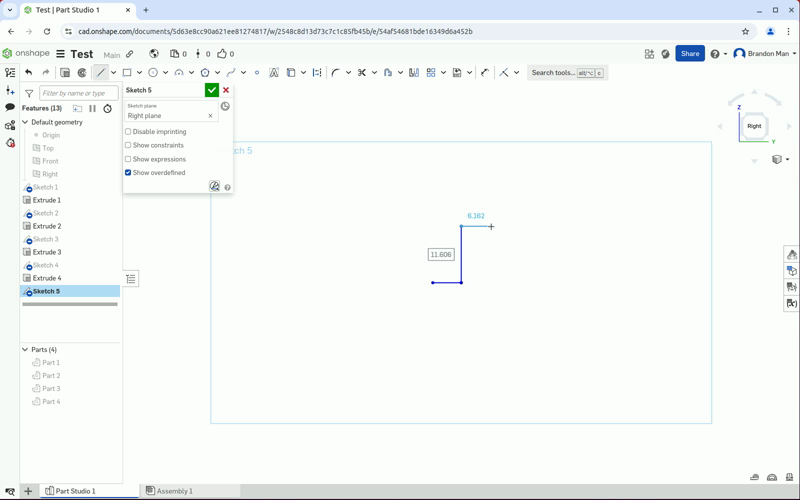
mouse_move(432, 226)
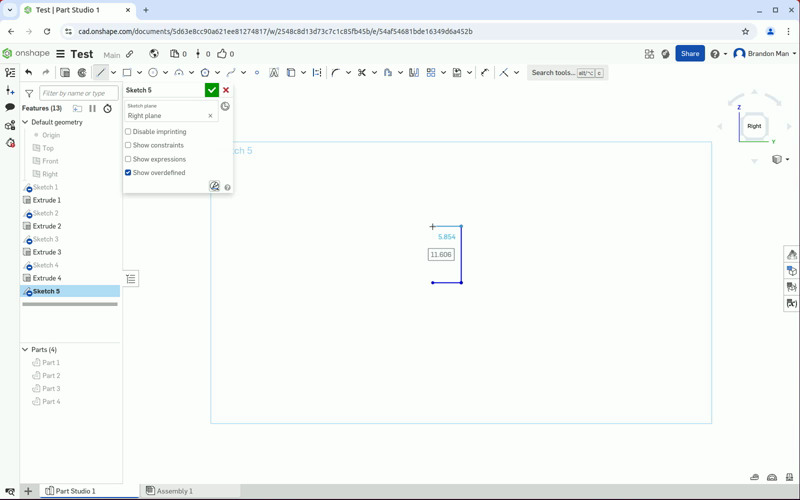
click(432, 226)
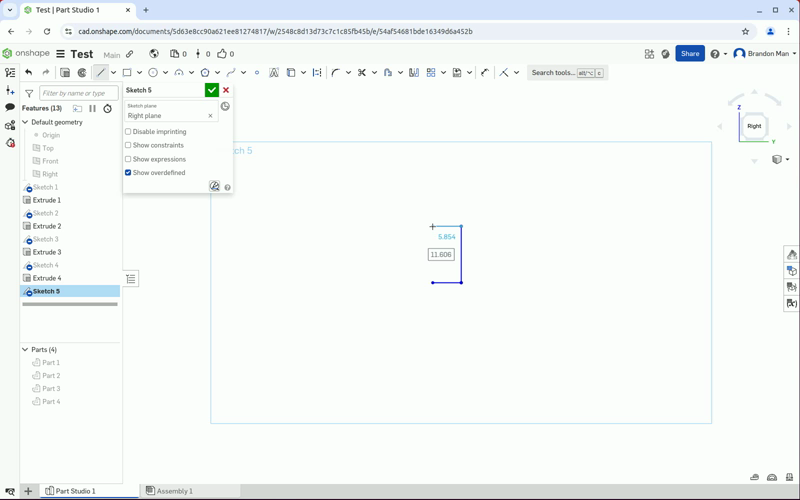
key_up(shift)
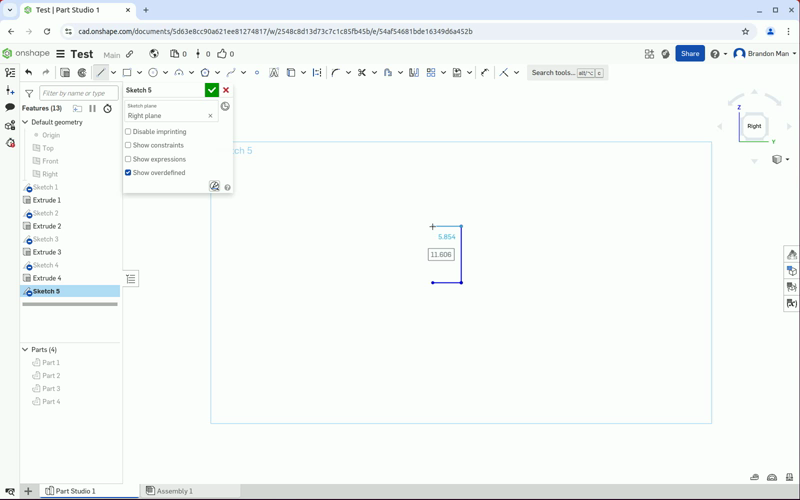
mouse_move(462, 226)
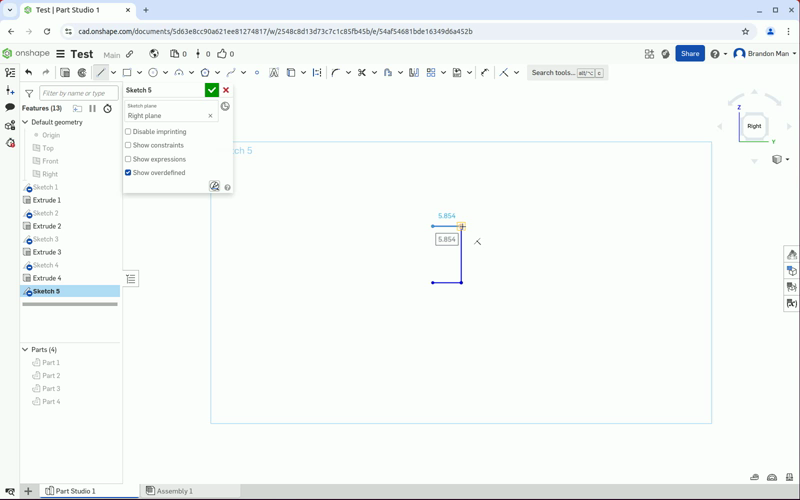
key_down(shift)
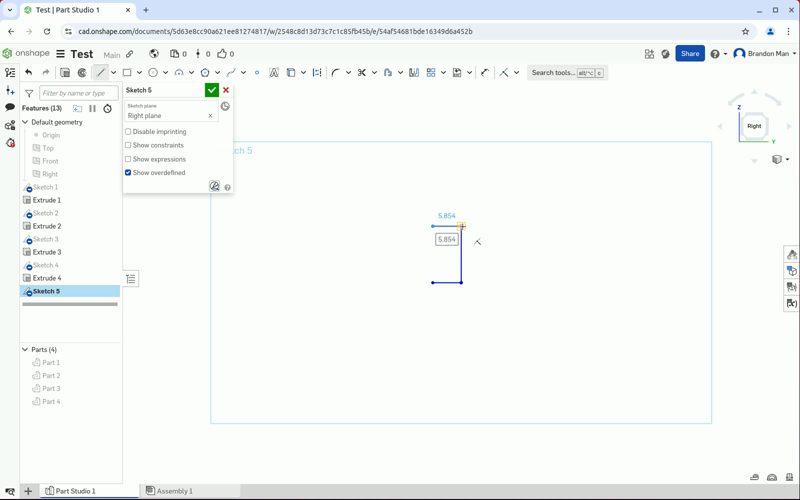
mouse_move(432, 282)
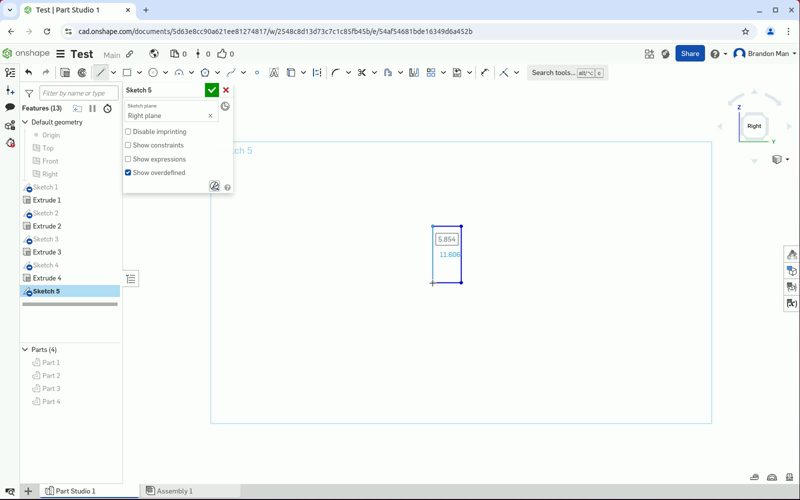
key_up(shift)
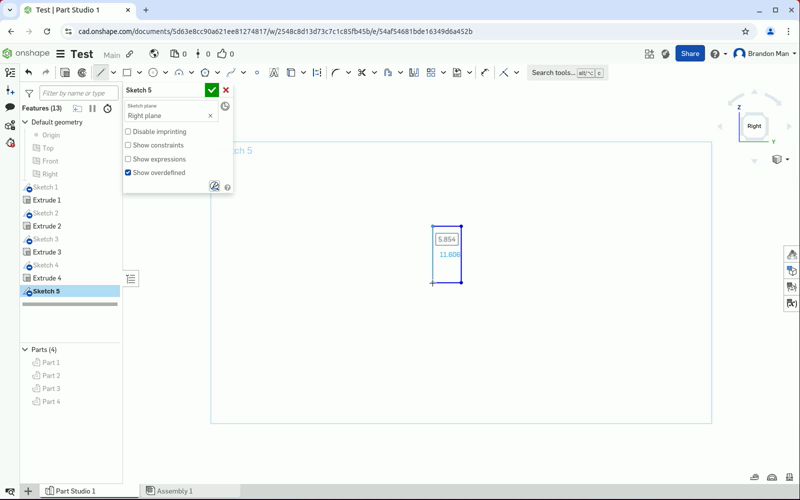
click(432, 282)
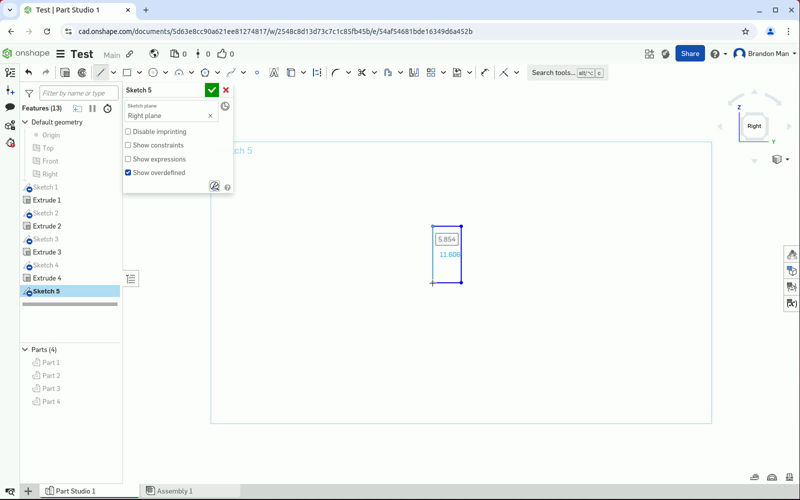
key(esc)
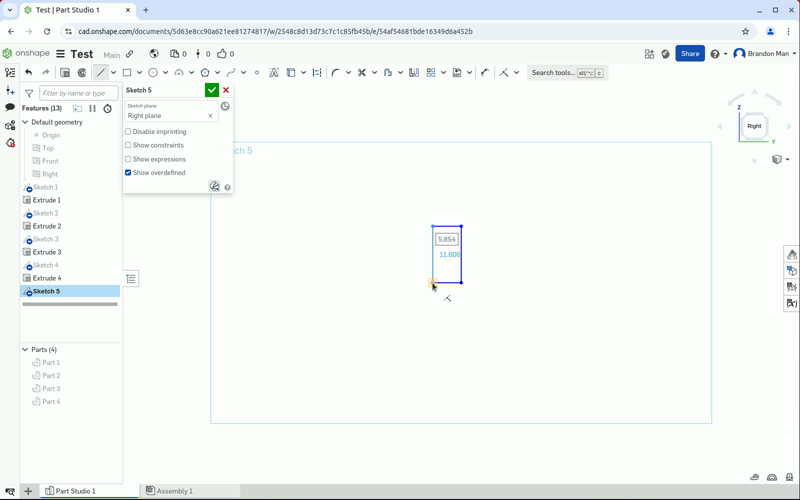
mouse_move(453, 276)
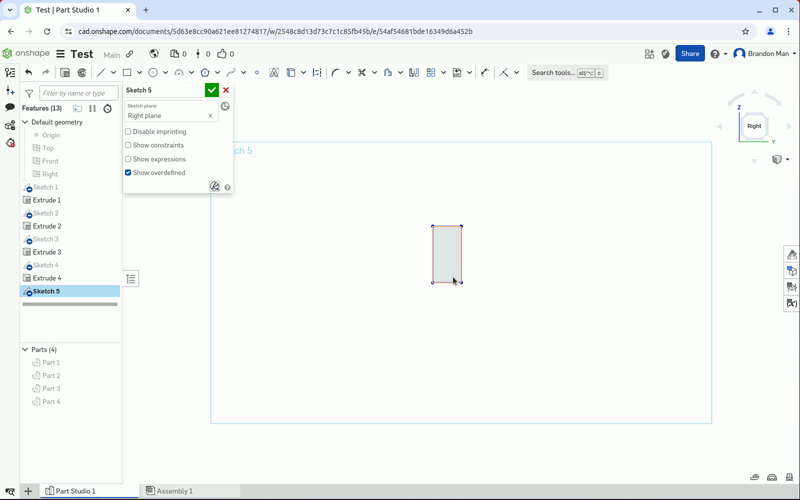
scroll(6)
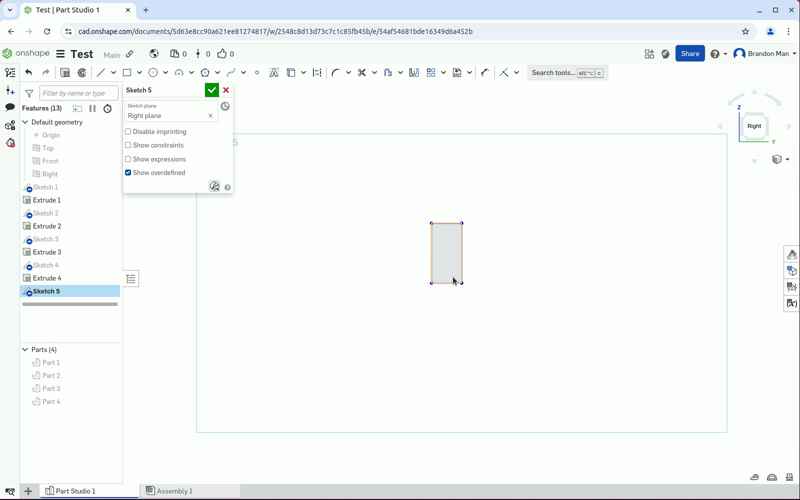
scroll(6)
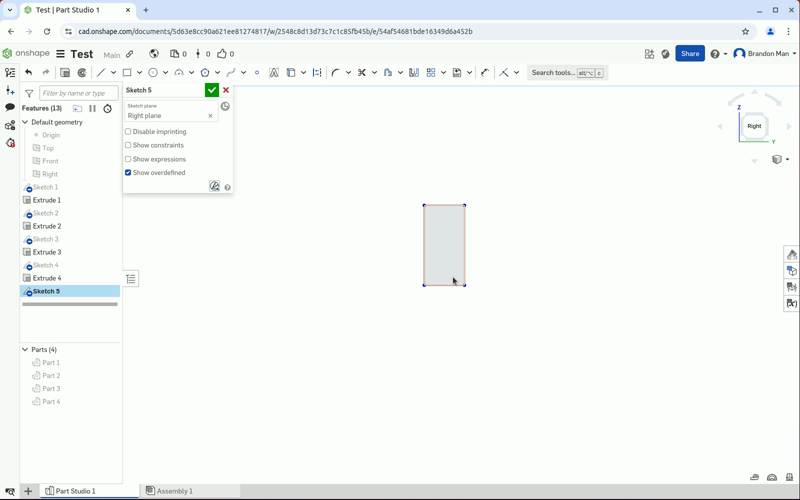
scroll(6)
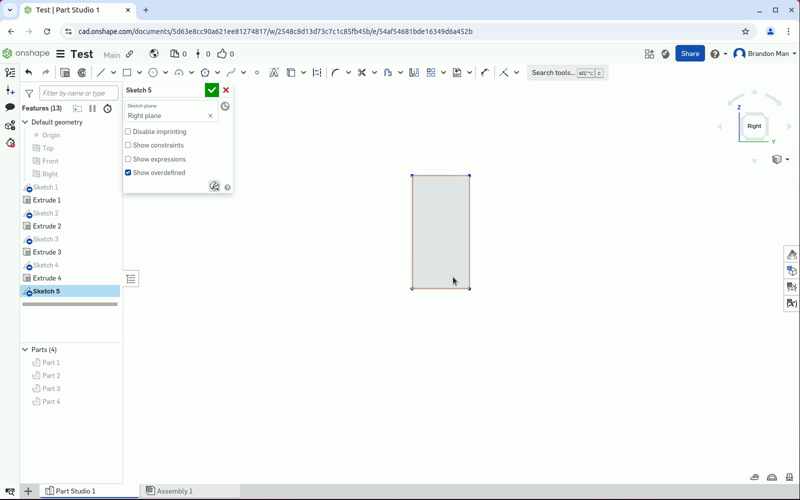
scroll(6)
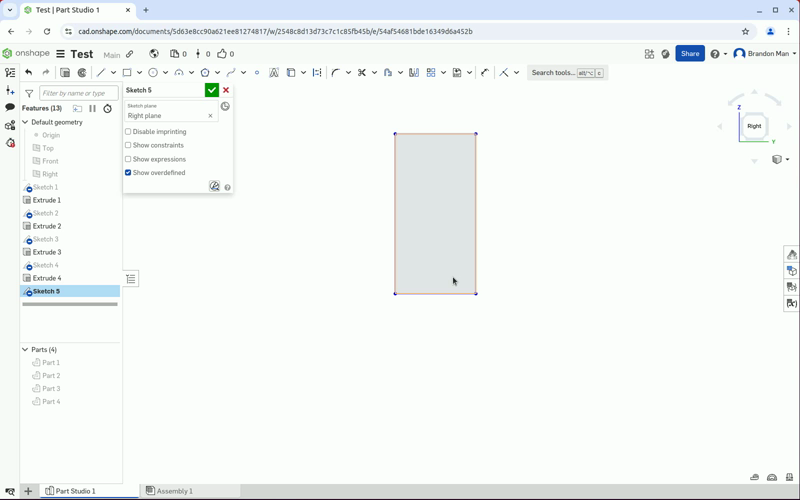
scroll(6)
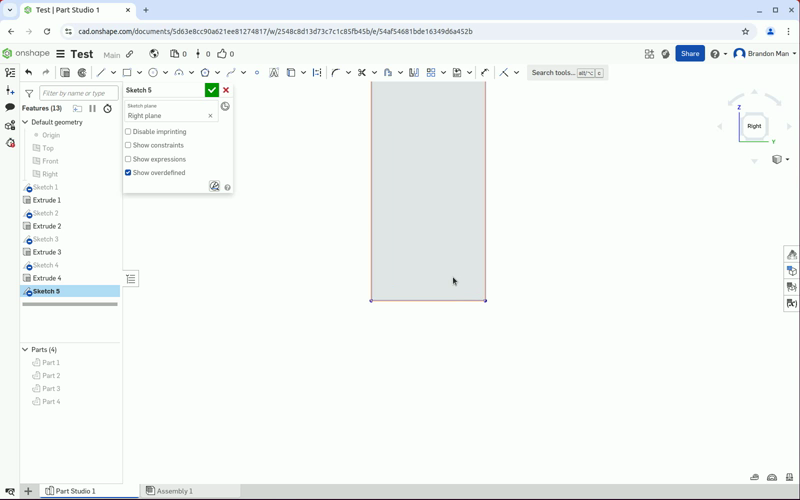
scroll(6)
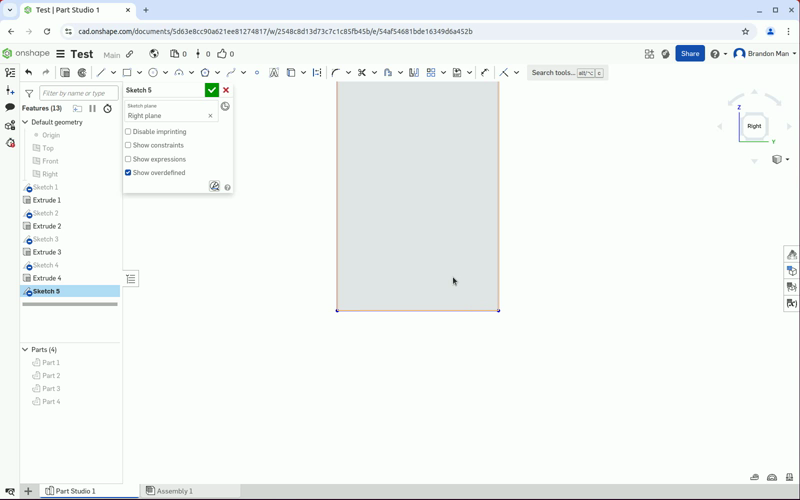
scroll(6)
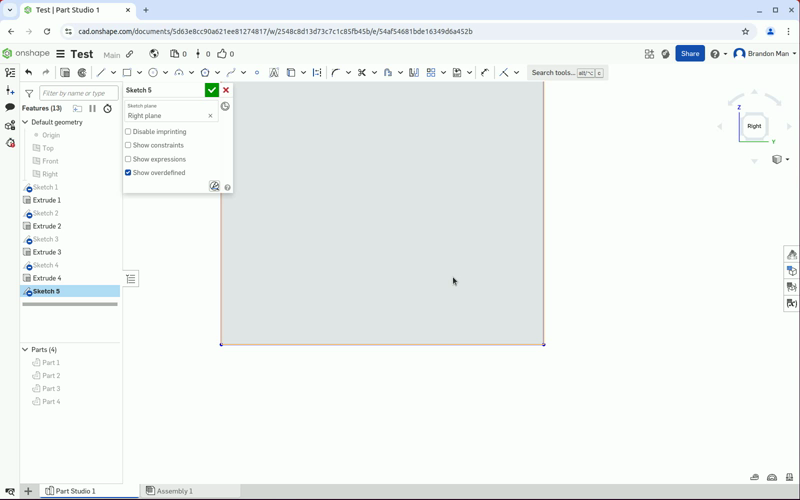
click(453, 276)
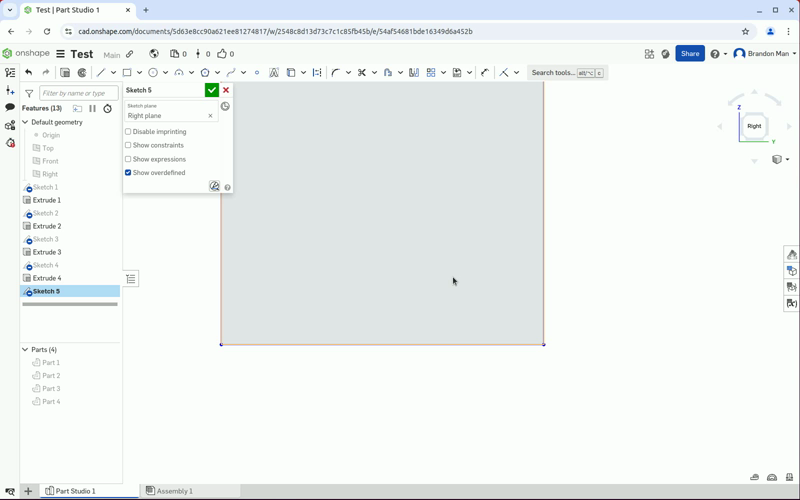
scroll(-6)
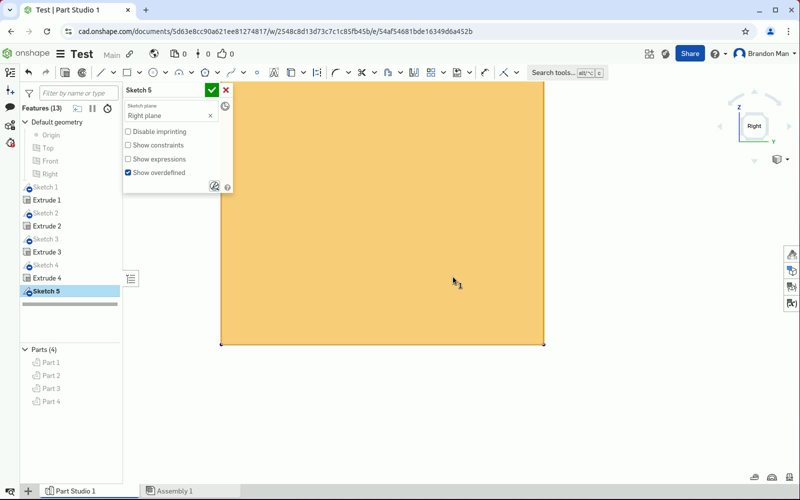
scroll(-6)
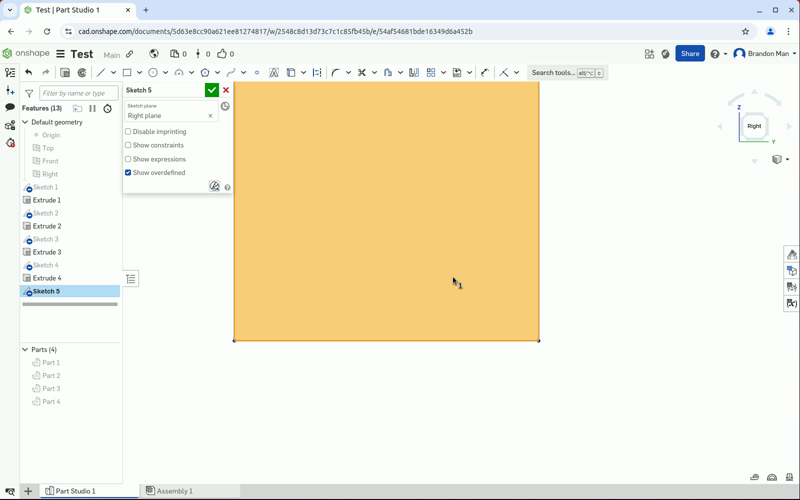
scroll(-6)
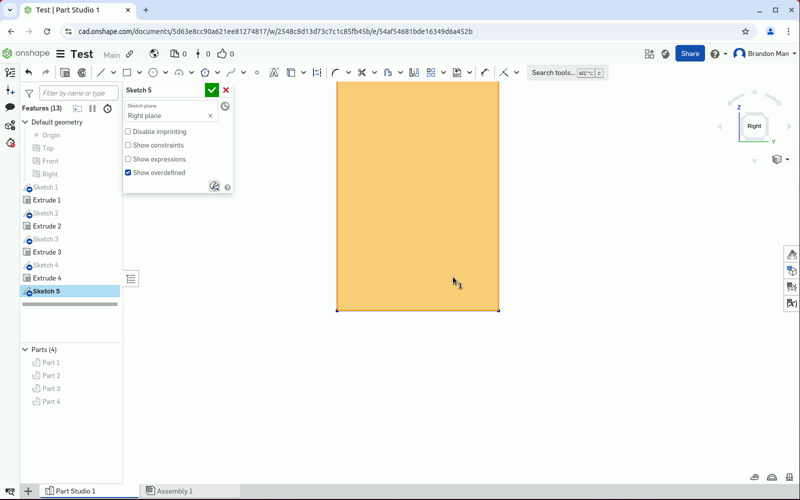
scroll(-6)
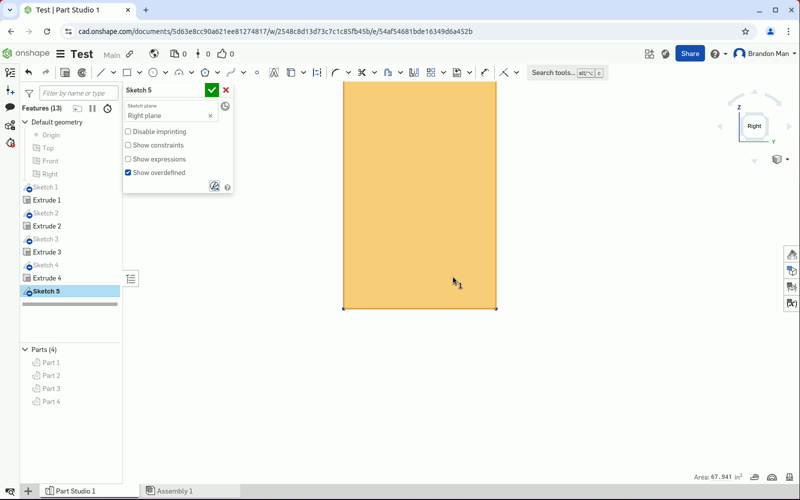
scroll(-6)
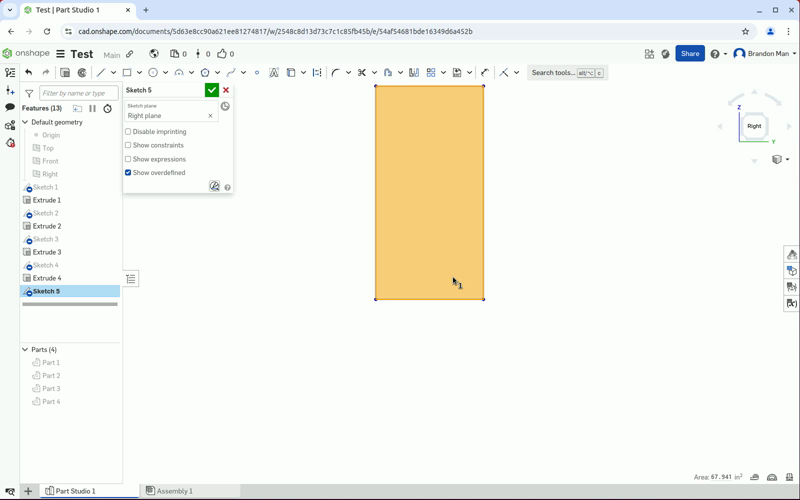
scroll(-6)
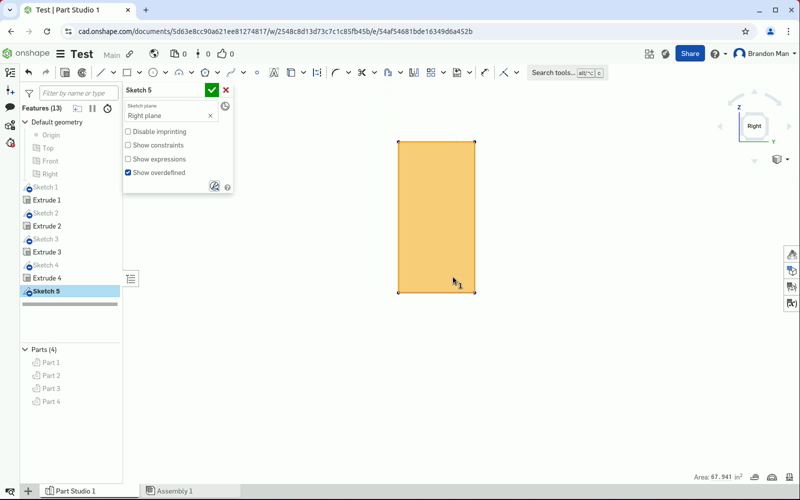
scroll(-6)
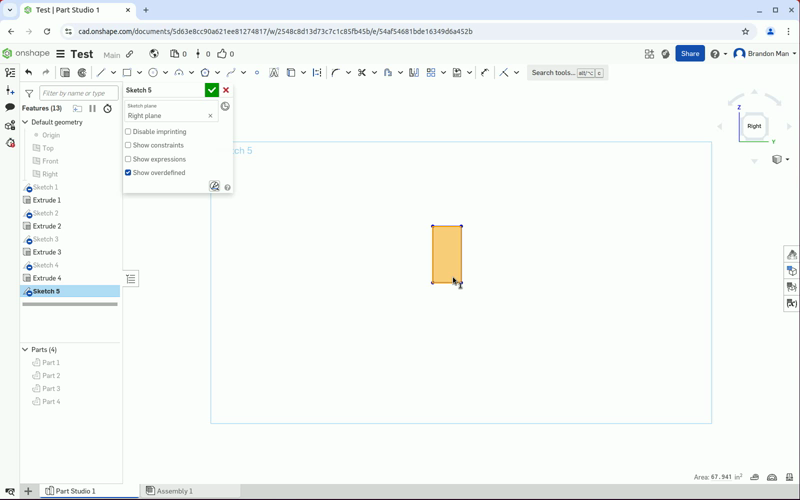
mouse_move(73, 352)
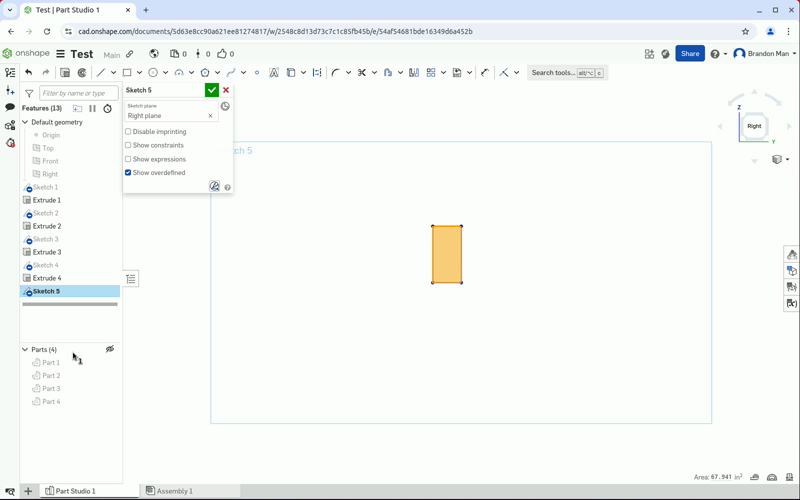
key(shift+y)
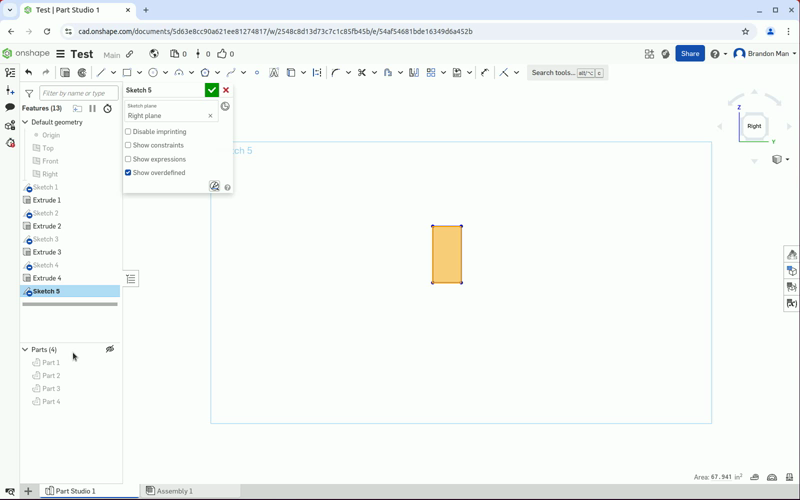
key(shift+e)
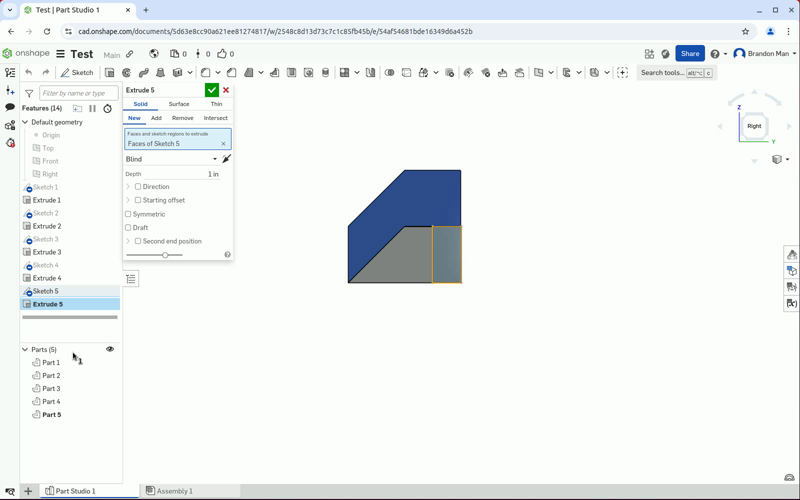
mouse_move(143, 106)
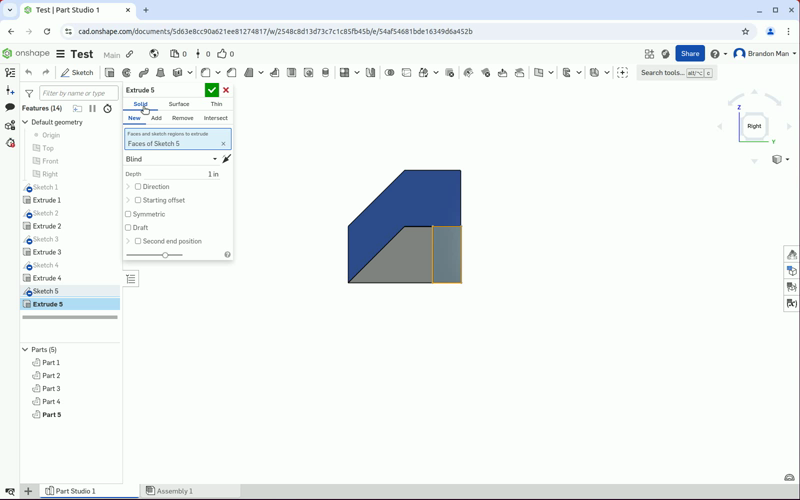
click(143, 106)
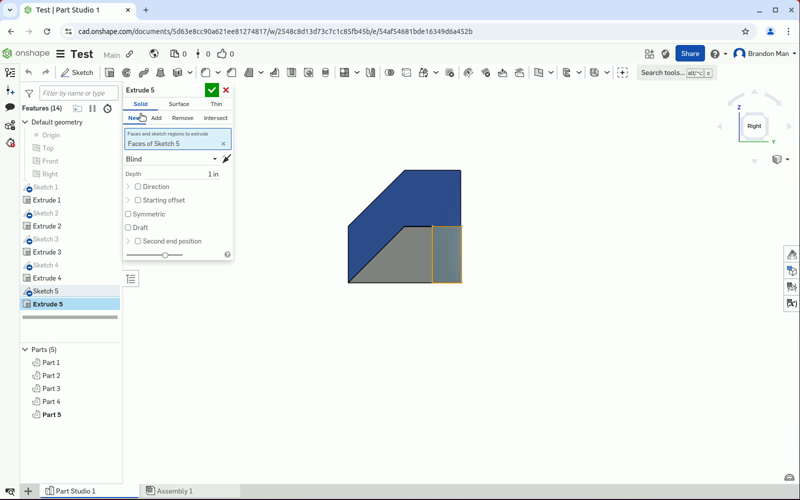
mouse_move(137, 120)
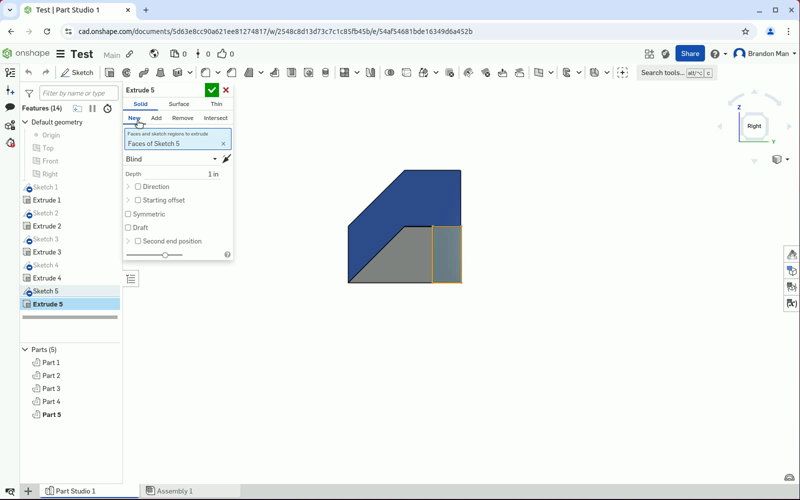
click(137, 120)
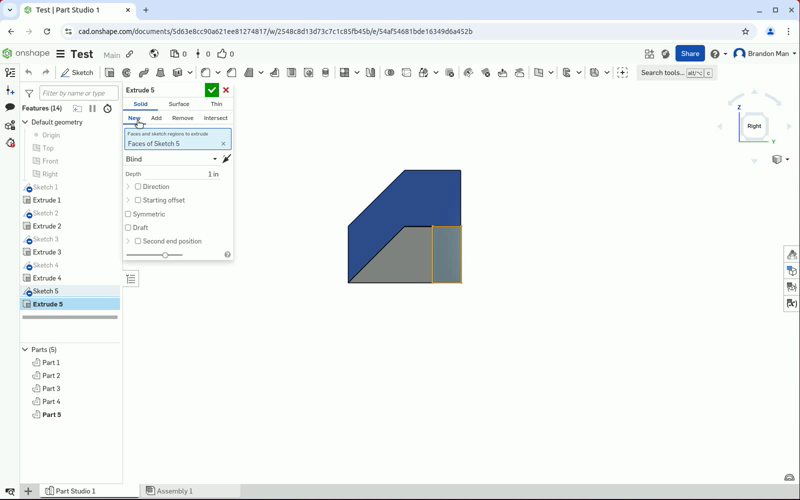
key(tab, 4)
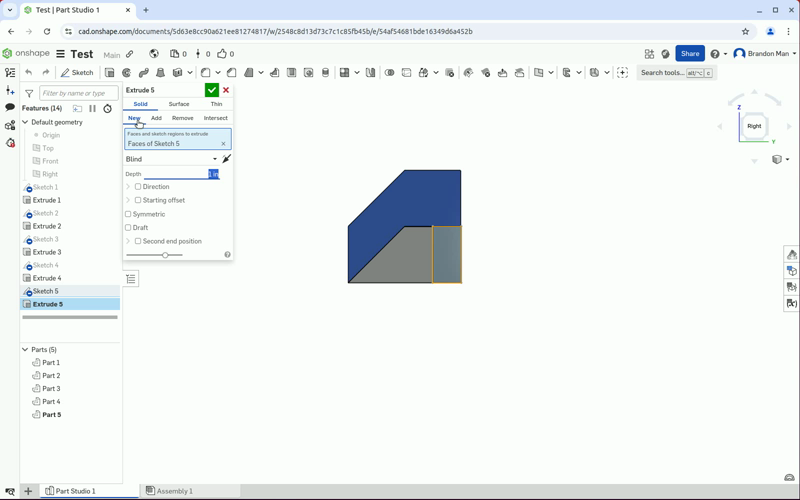
text(-23.108)
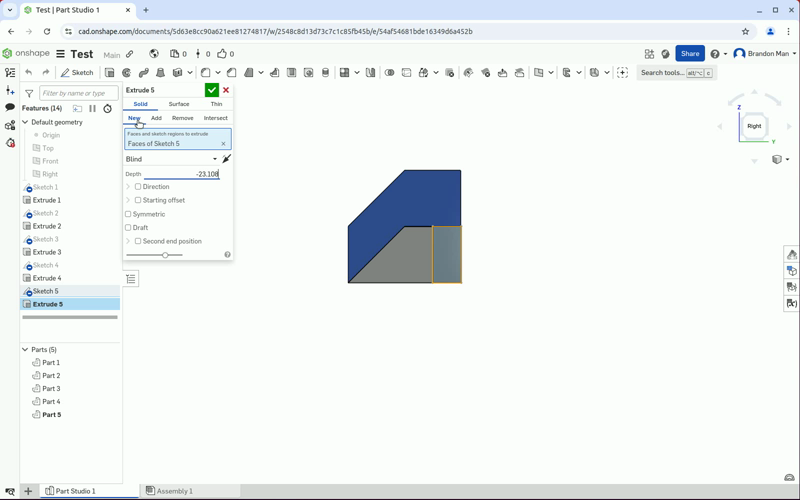
key(tab, 3)
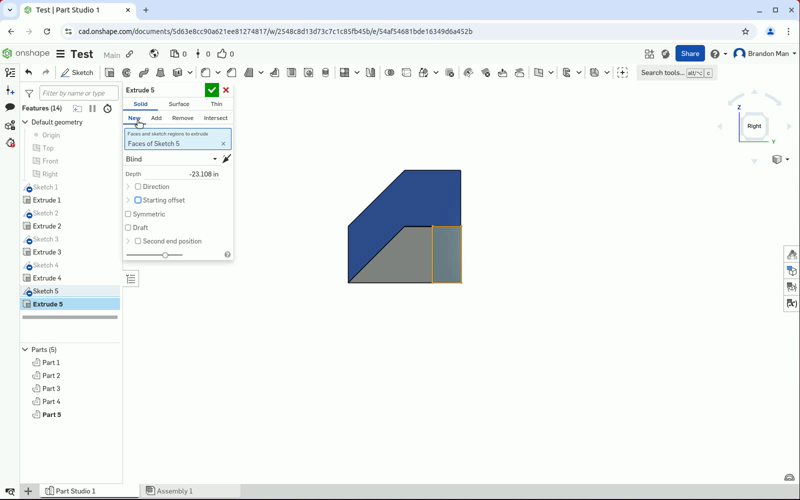
key(tab, 2)
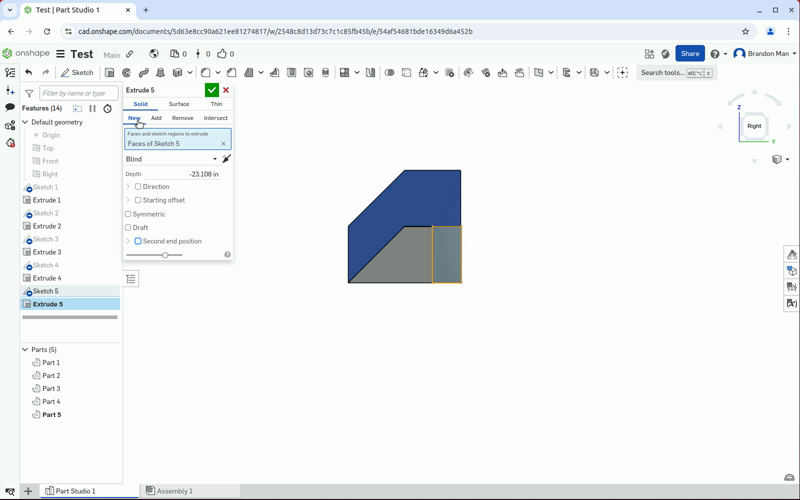
key(space)
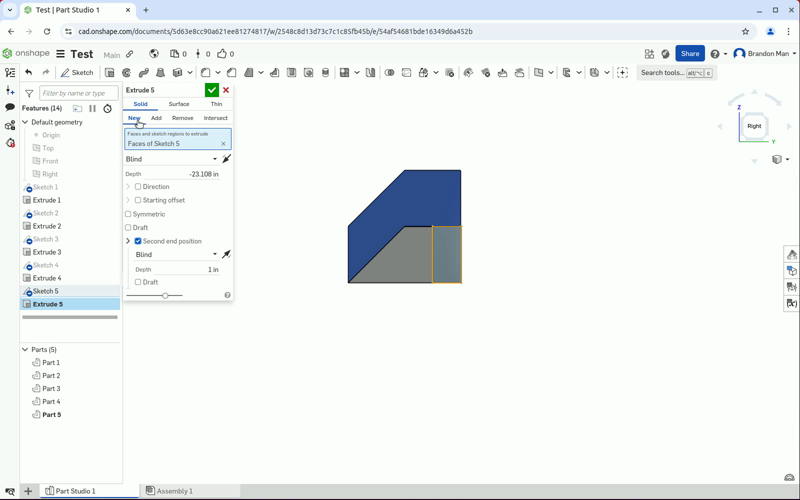
key(tab, 3)
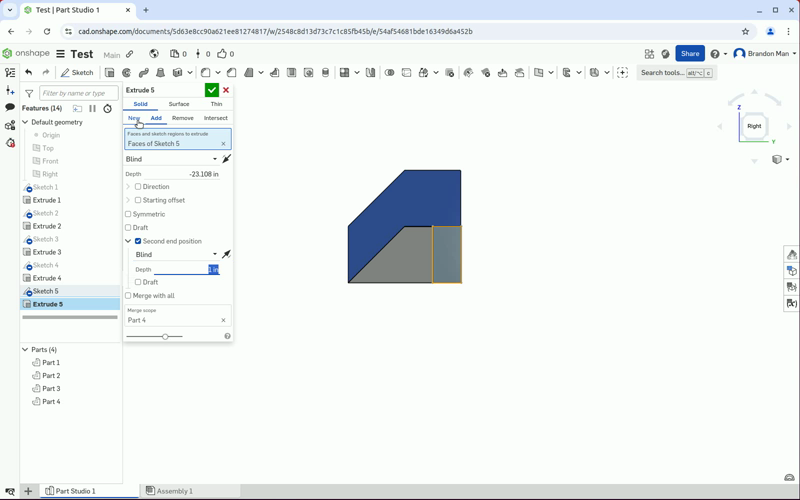
text(11.554)
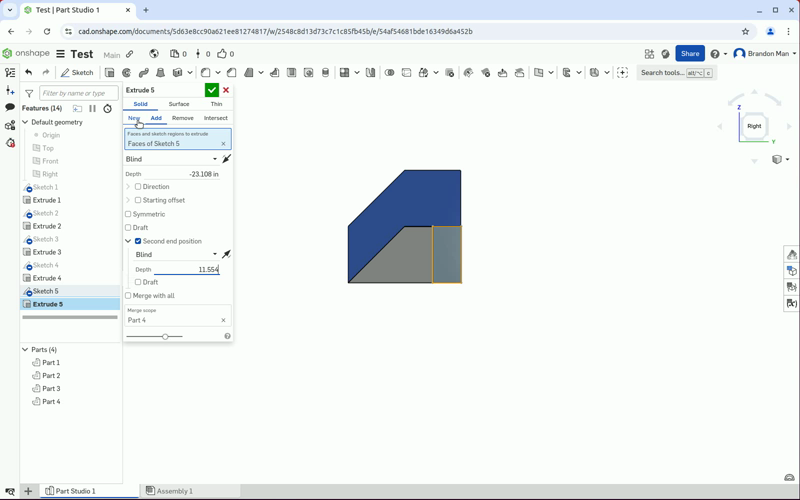
key(enter)
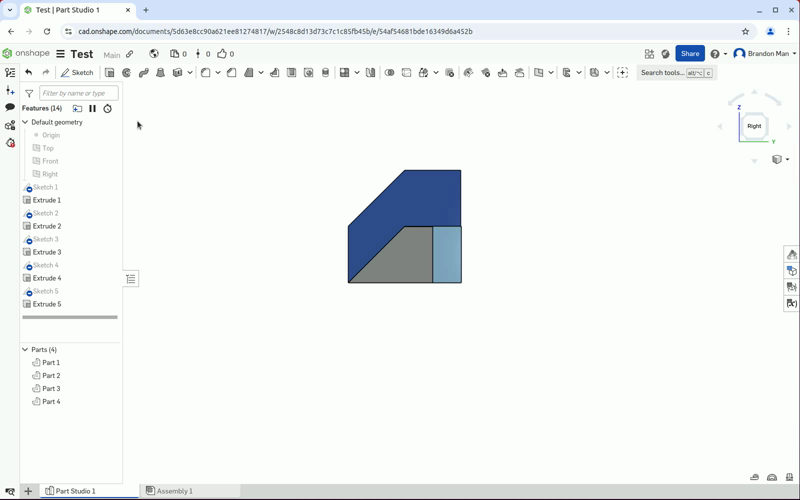
key(shift+h)
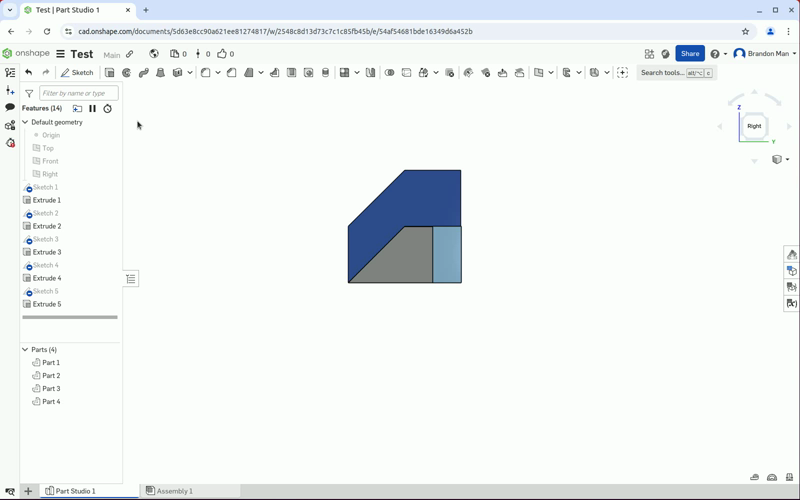
key(shift+h)
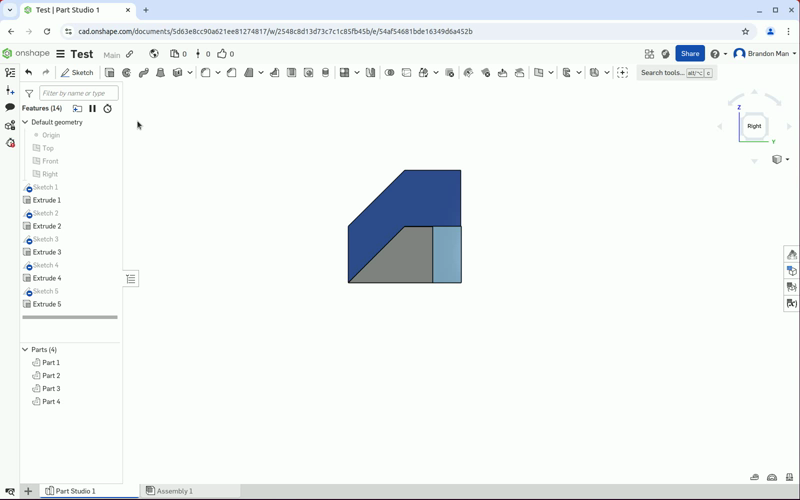
mouse_move(73, 189)
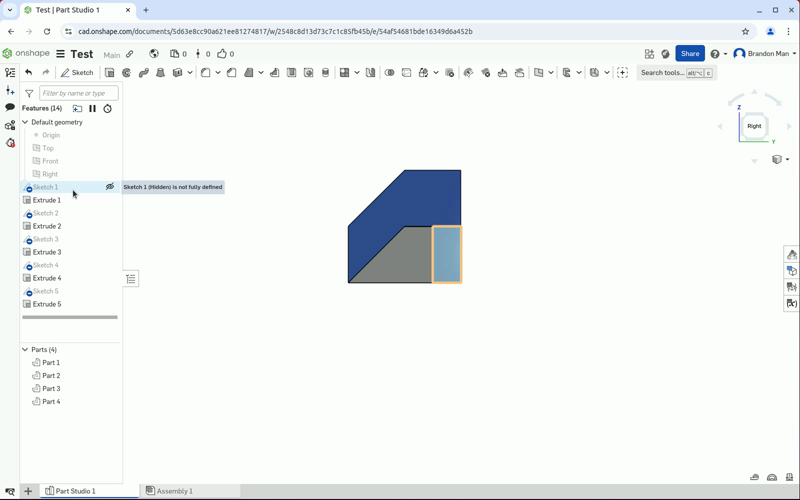
click(73, 189)
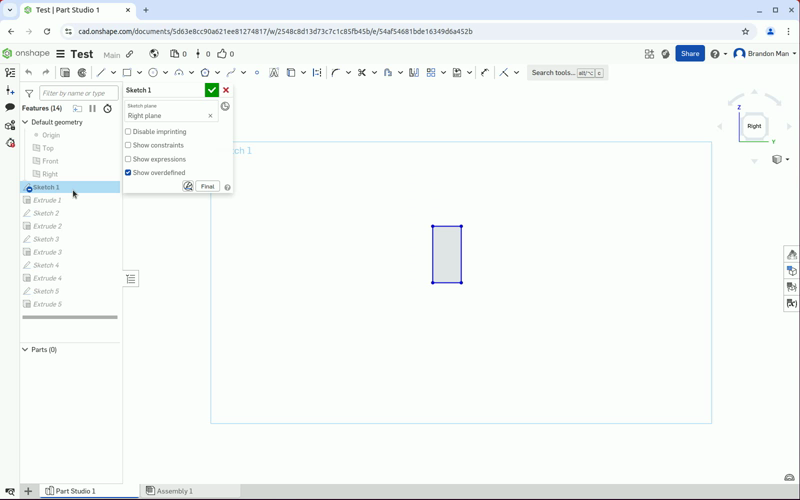
mouse_move(229, 92)
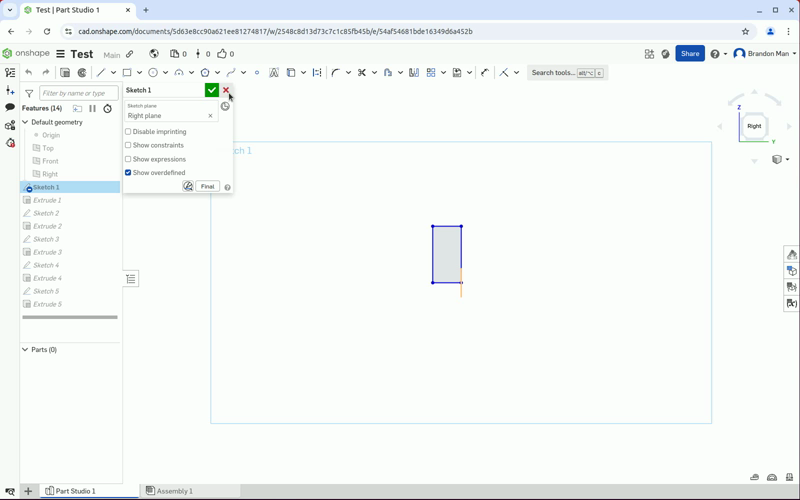
click(229, 92)
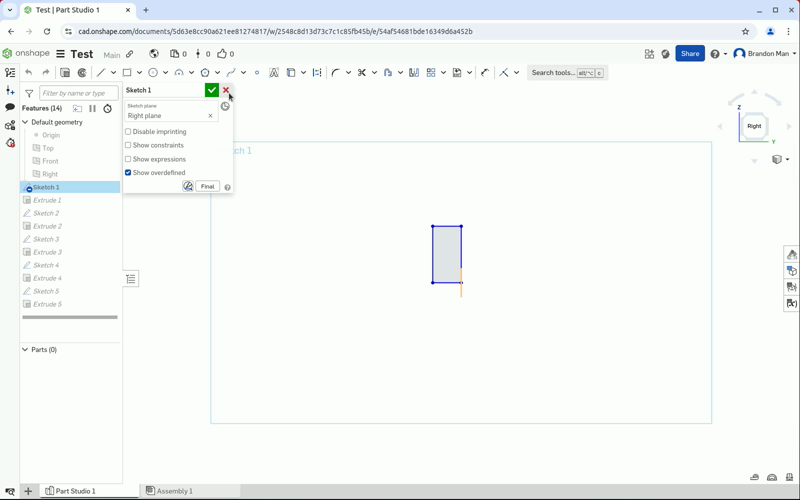
key(shift+s)
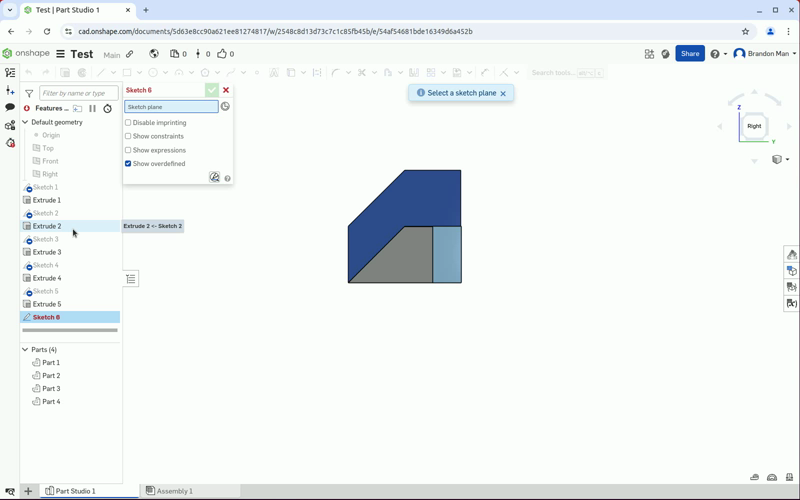
scroll(3)
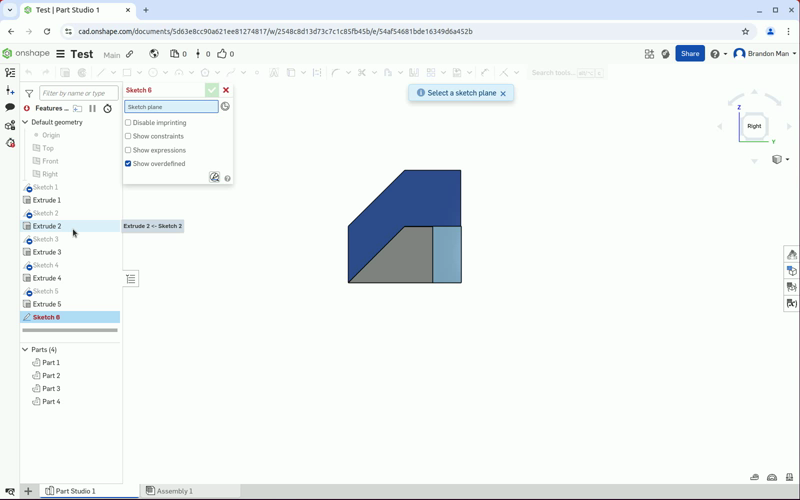
mouse_move(73, 176)
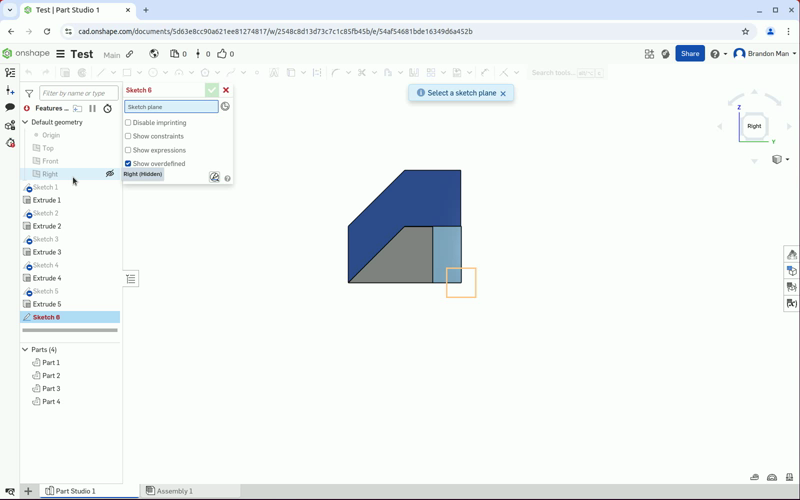
click(73, 176)
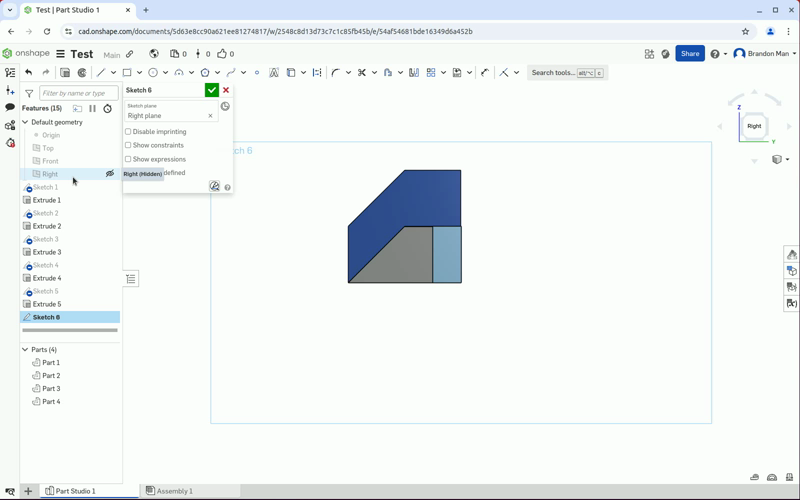
mouse_move(73, 352)
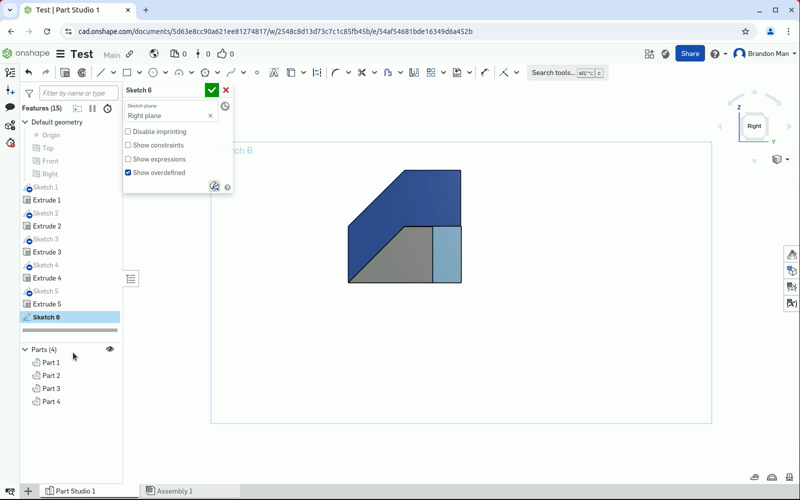
key(y)
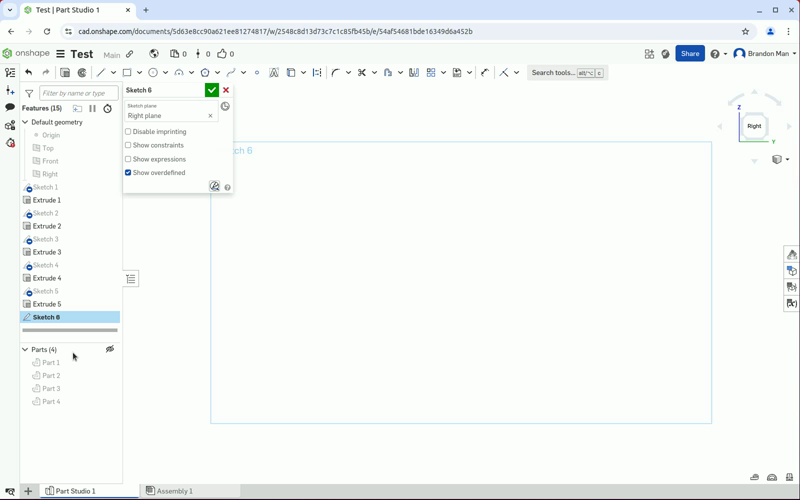
key(l)
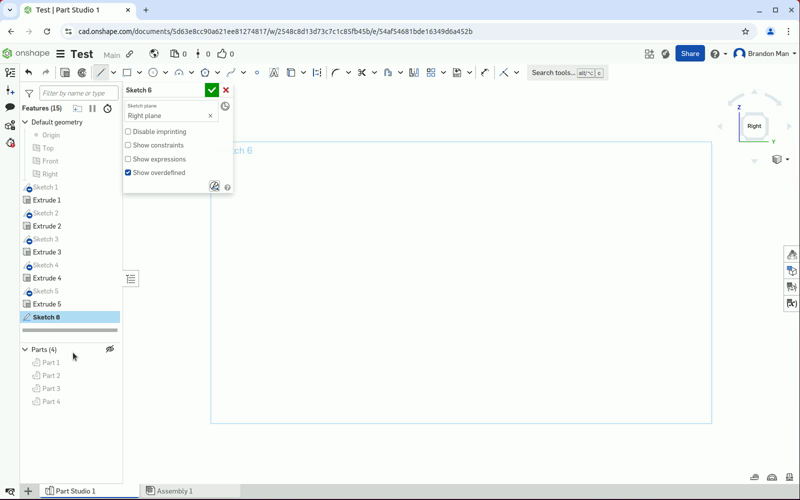
key_down(shift)
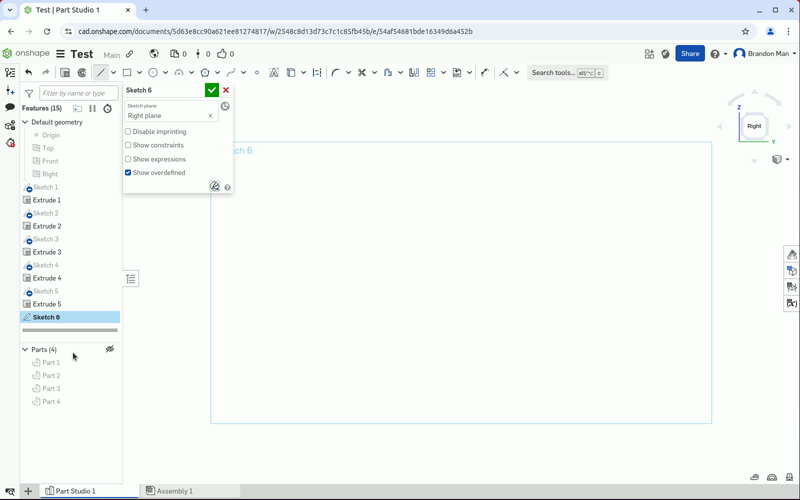
mouse_move(348, 282)
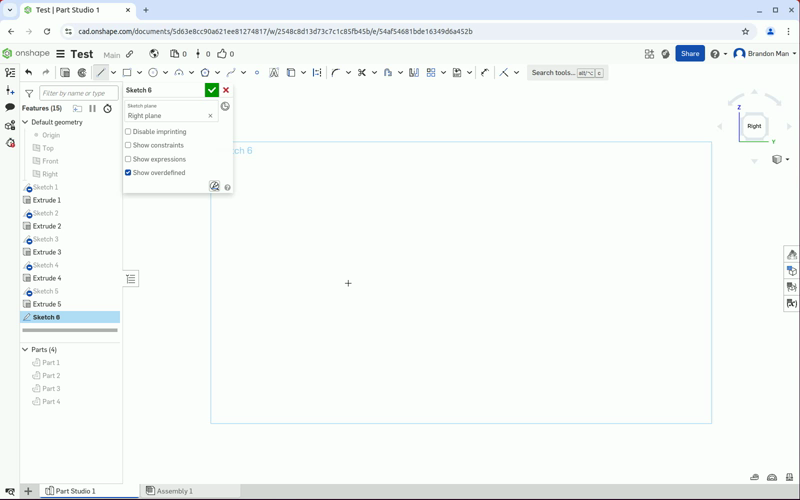
click(348, 282)
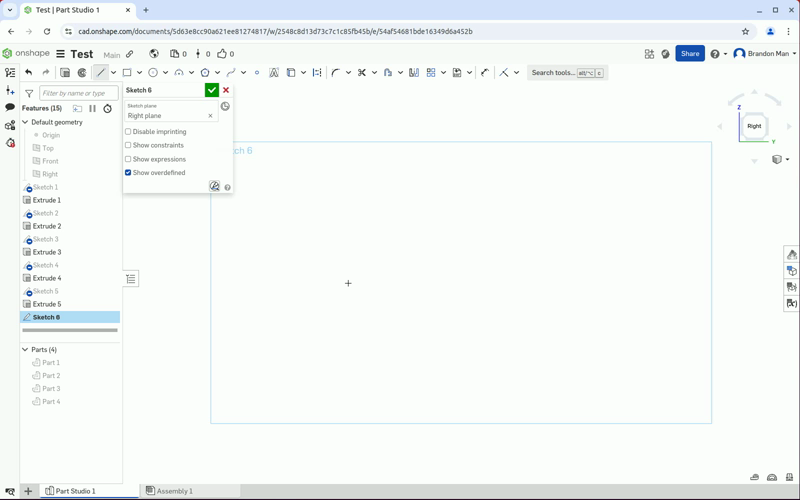
key_up(shift)
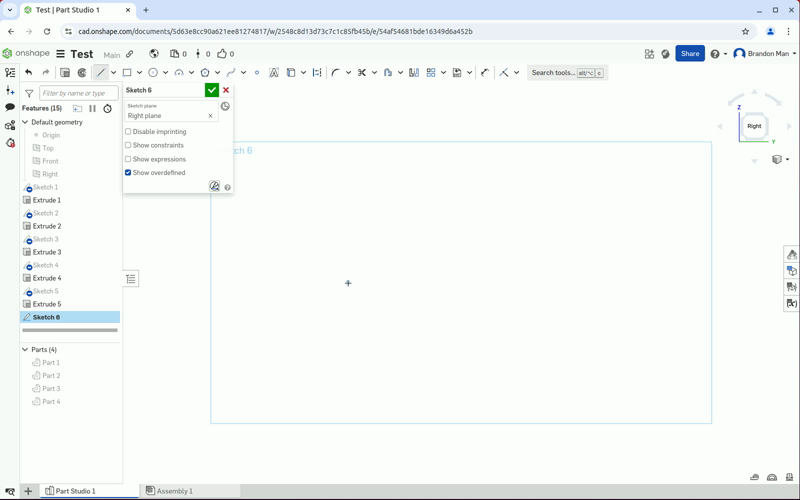
key_down(shift)
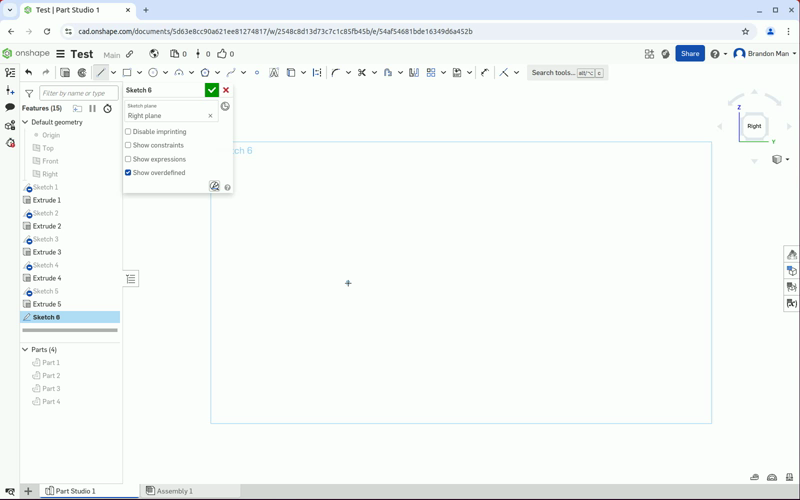
mouse_move(432, 282)
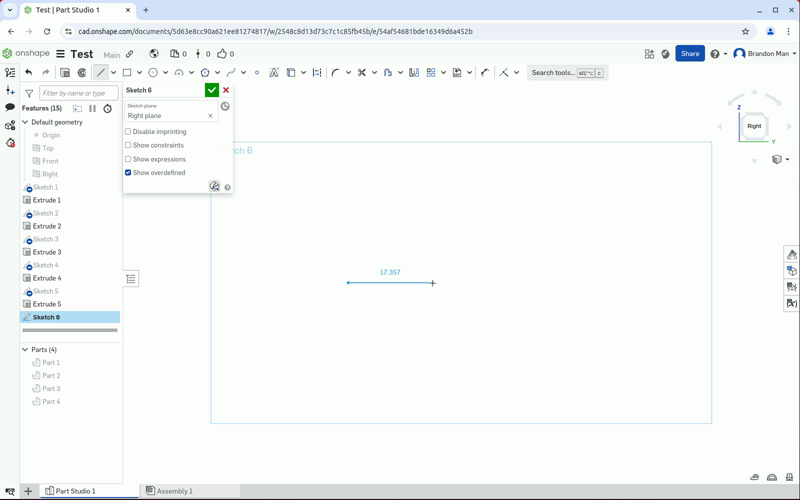
click(432, 282)
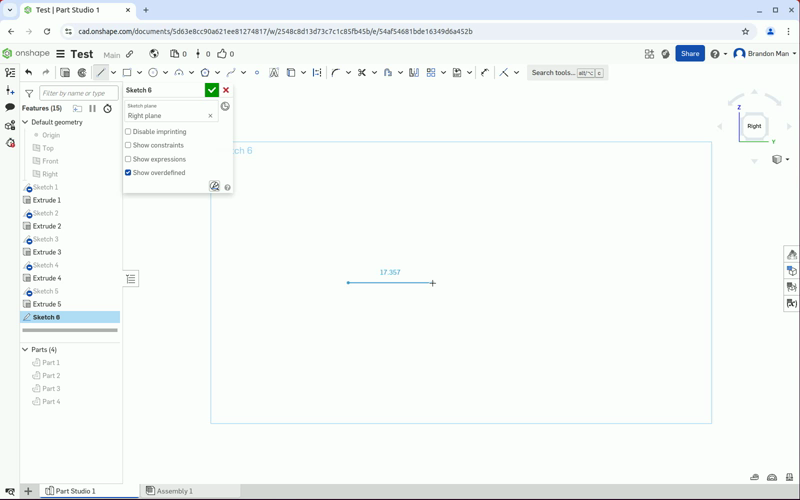
key_up(shift)
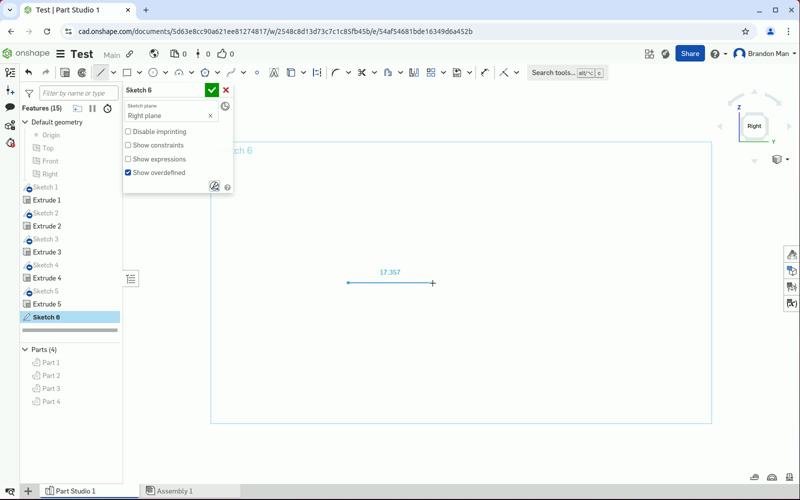
key_down(shift)
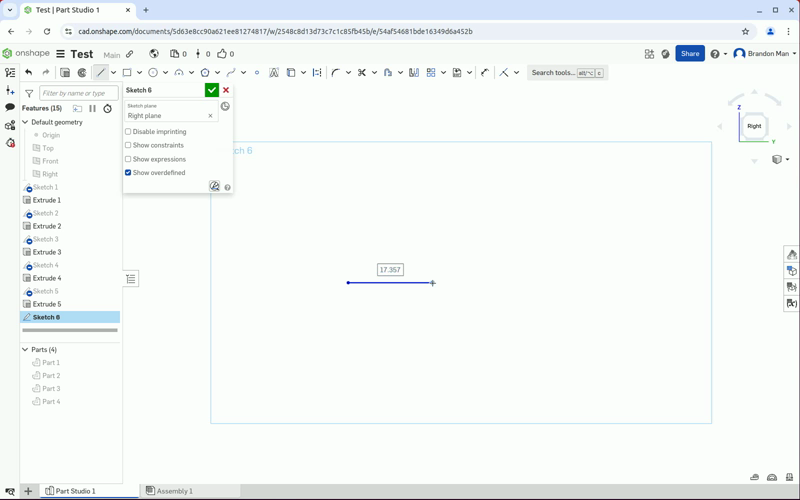
mouse_move(462, 282)
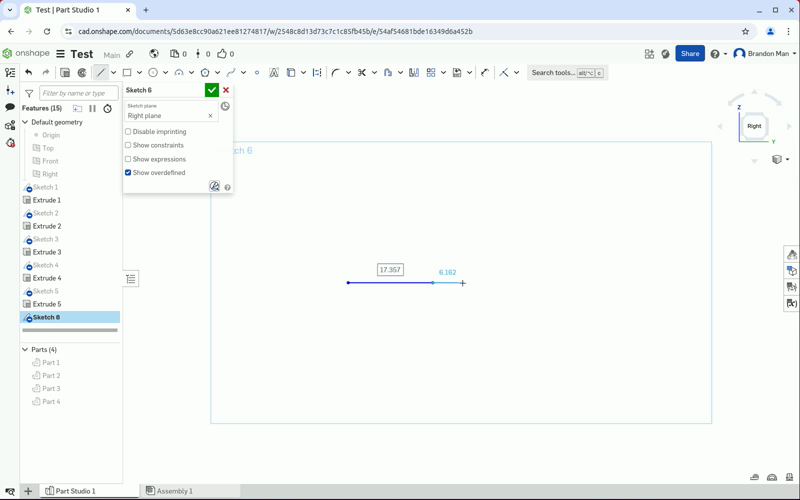
mouse_move(432, 226)
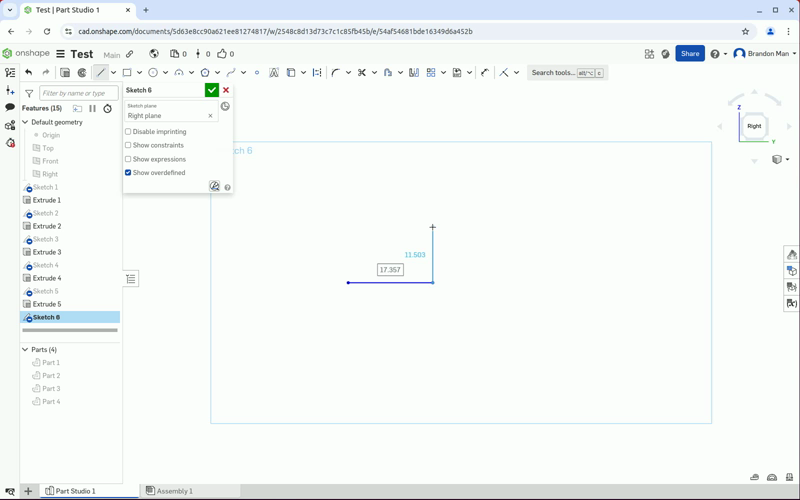
click(432, 226)
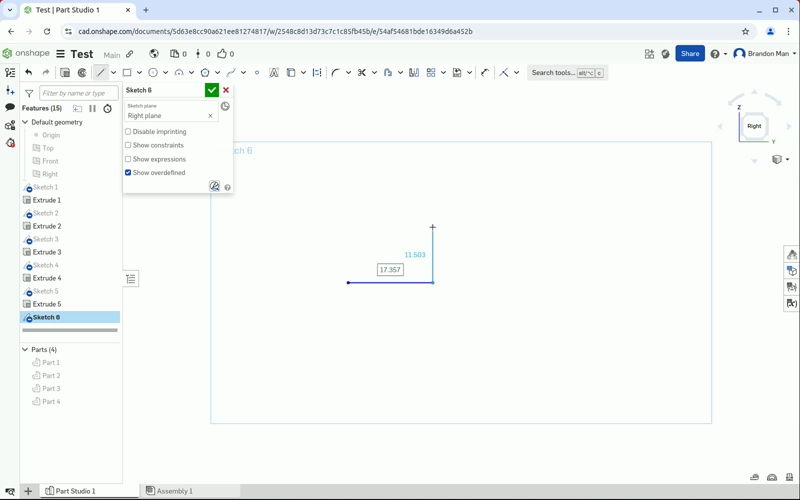
key_up(shift)
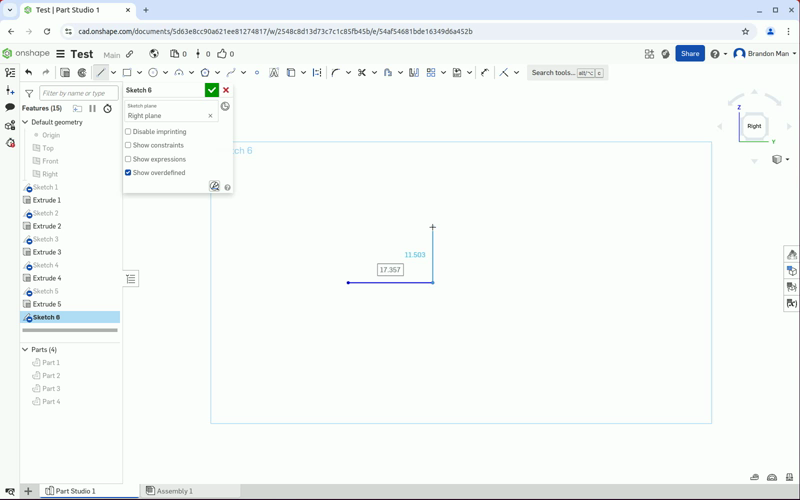
key_down(shift)
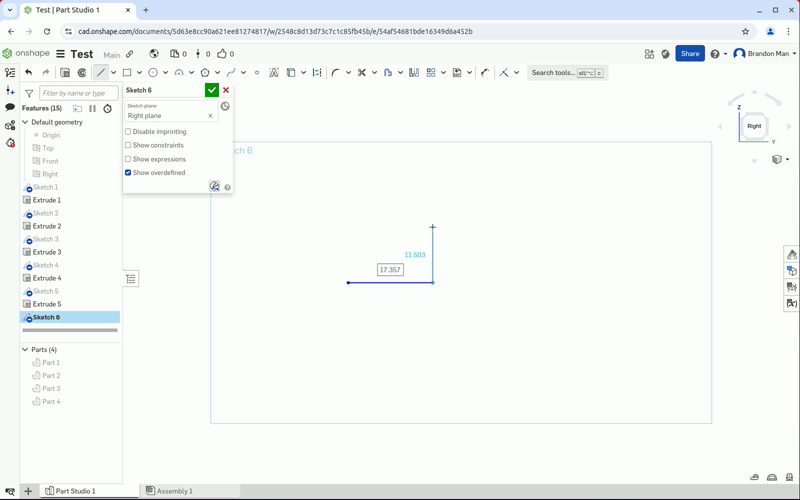
mouse_move(462, 226)
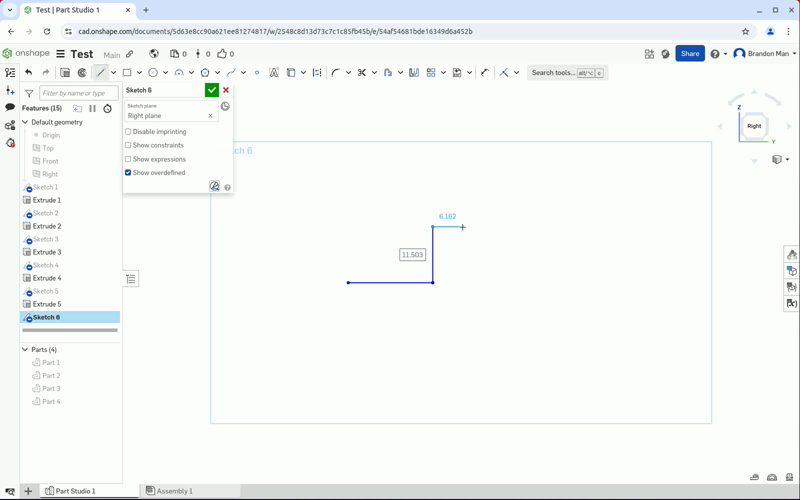
mouse_move(404, 226)
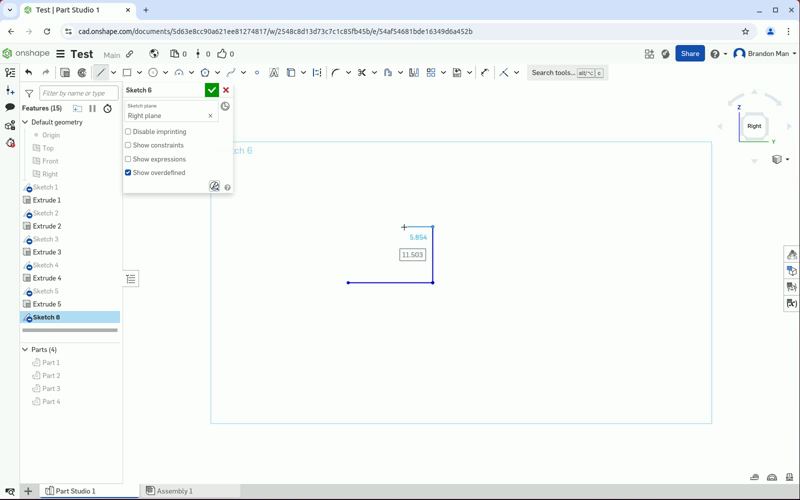
click(404, 226)
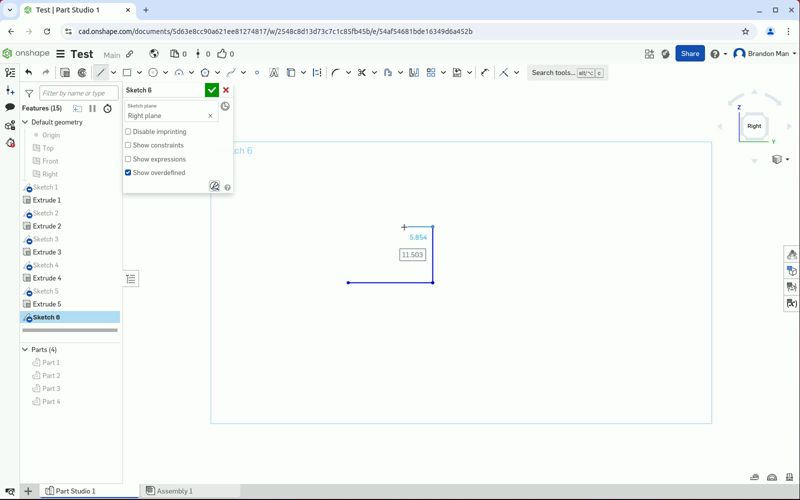
key_up(shift)
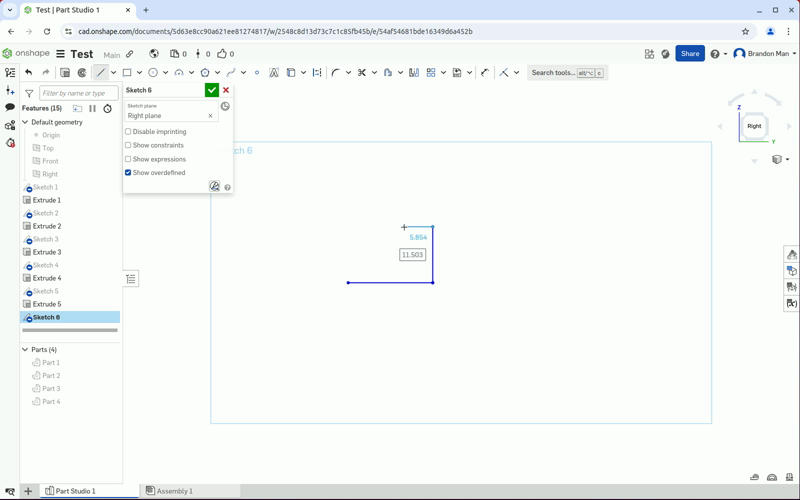
key_down(shift)
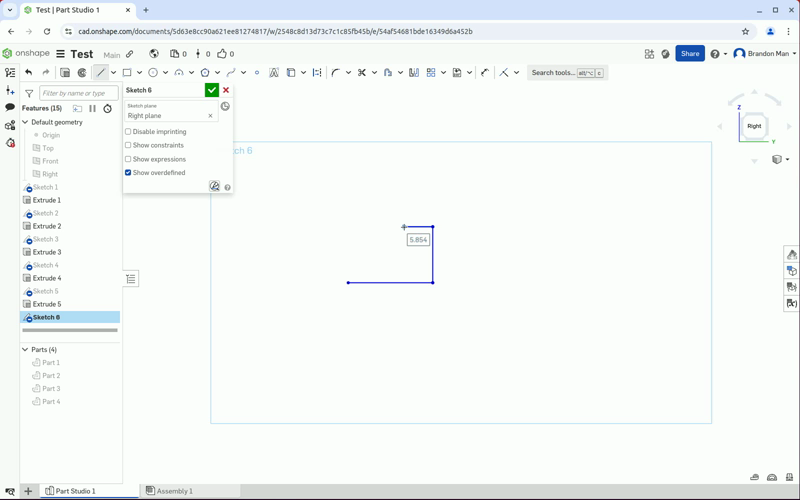
mouse_move(348, 282)
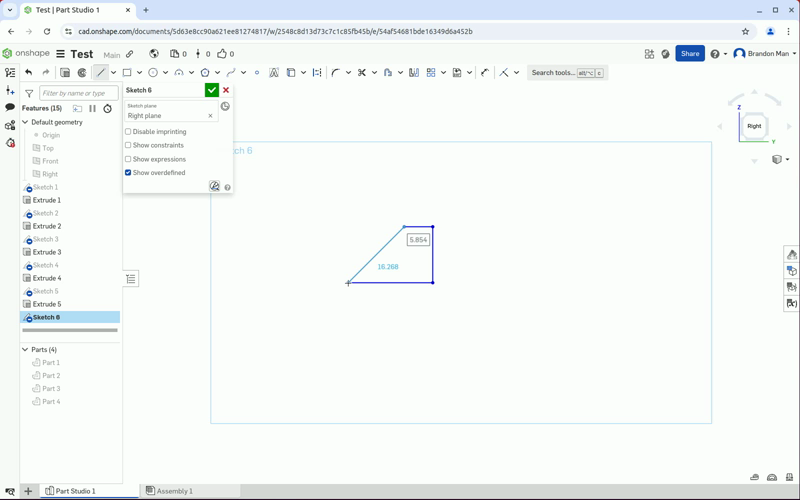
key_up(shift)
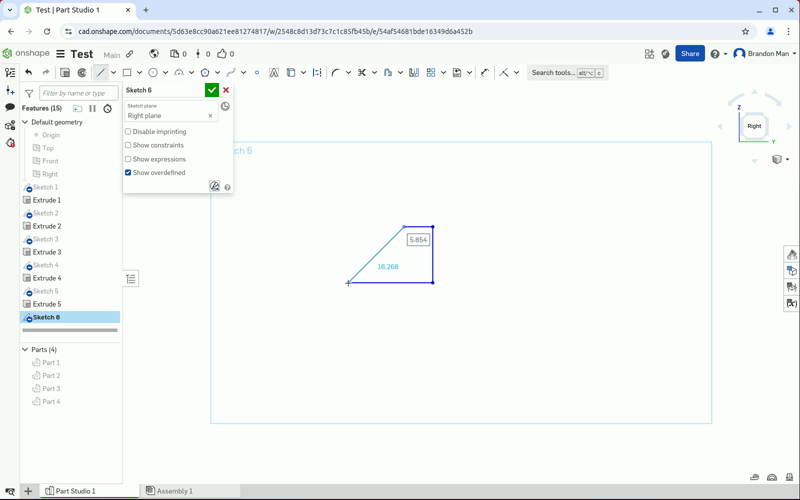
click(348, 282)
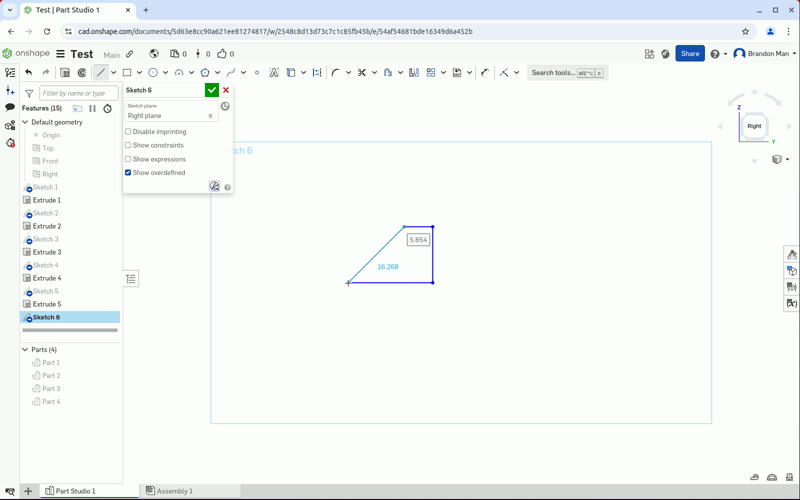
key(esc)
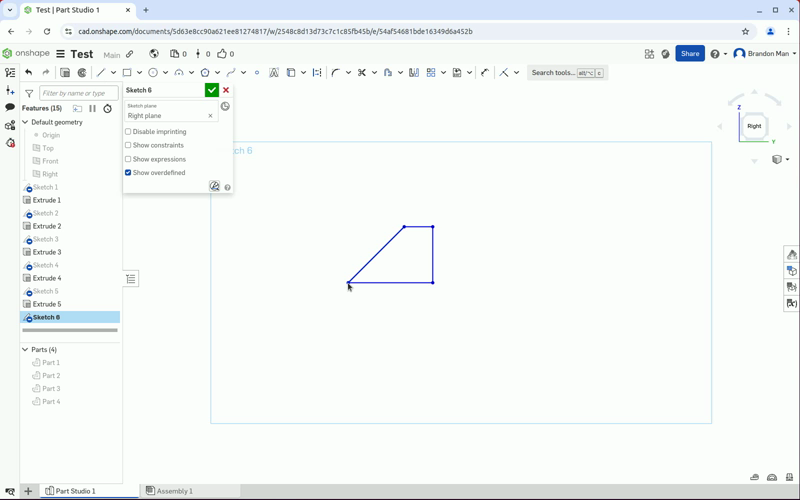
mouse_move(399, 234)
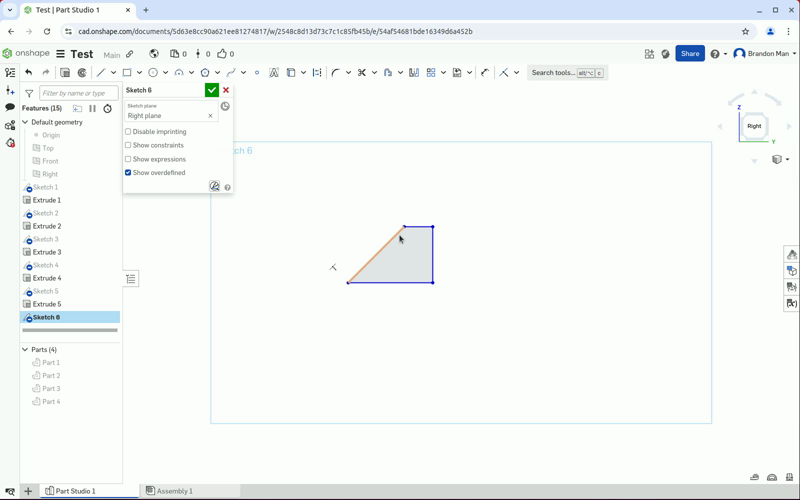
click(399, 234)
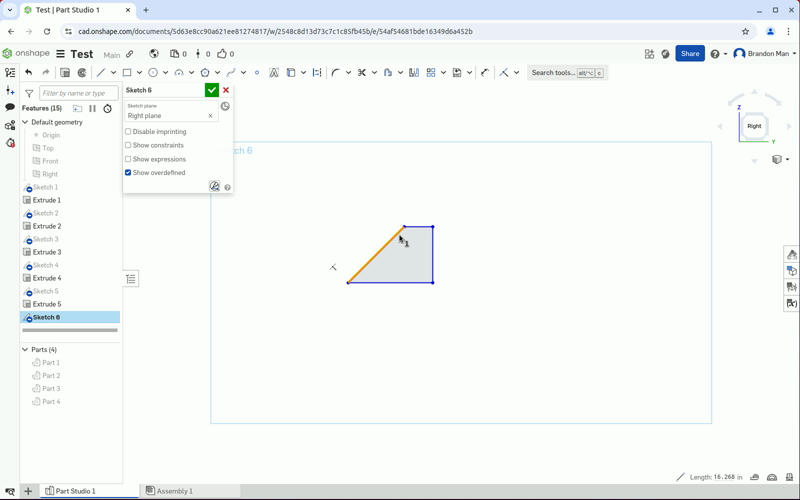
mouse_move(73, 352)
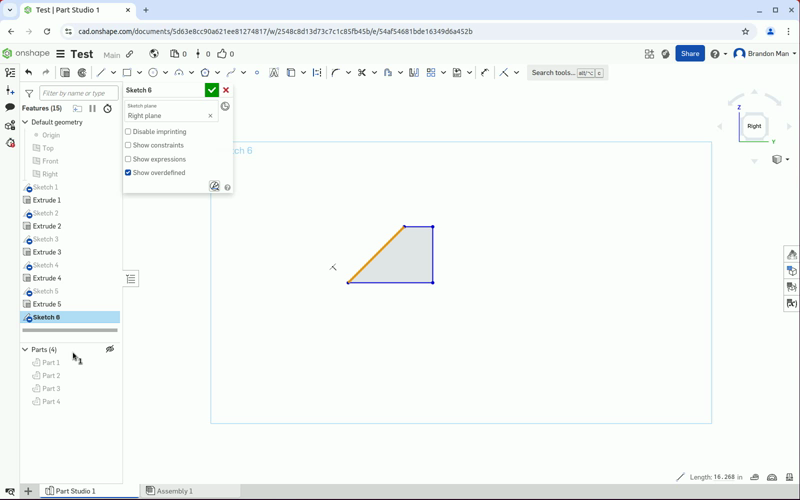
key(shift+y)
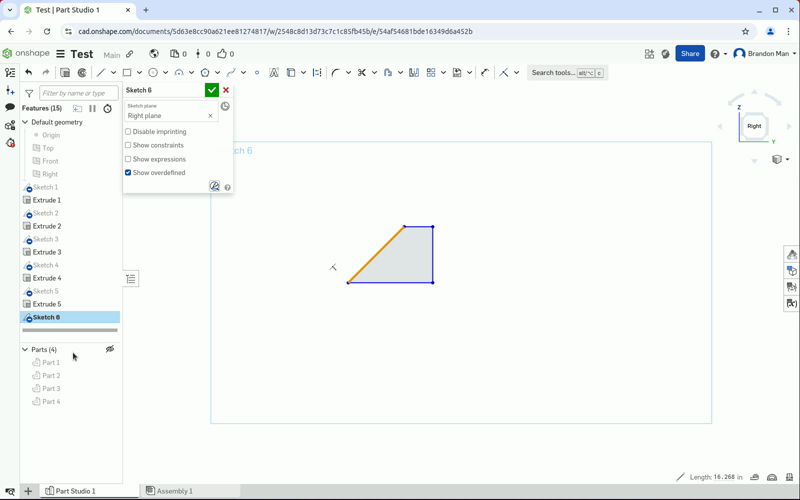
key(shift+e)
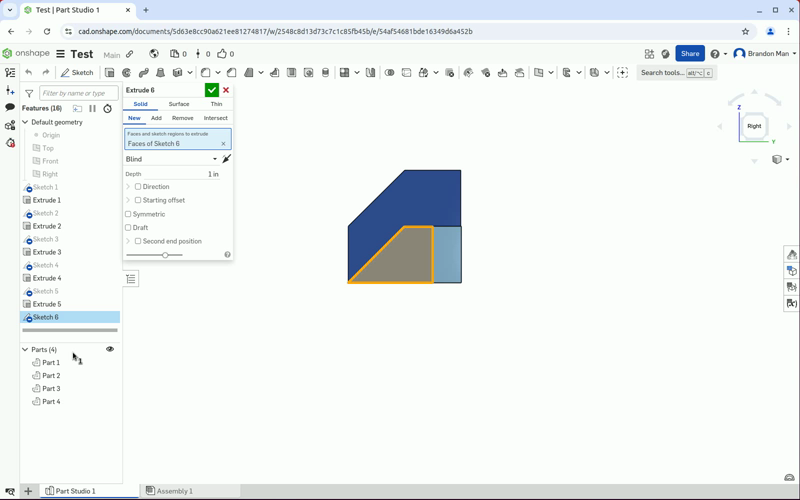
mouse_move(143, 106)
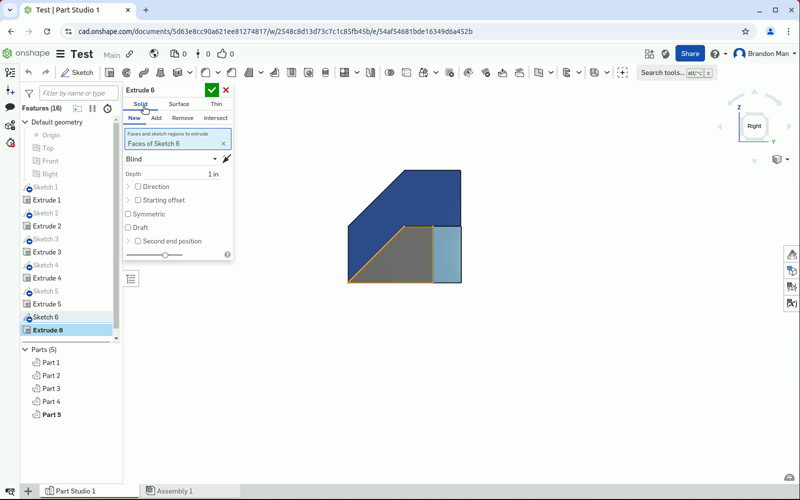
click(143, 106)
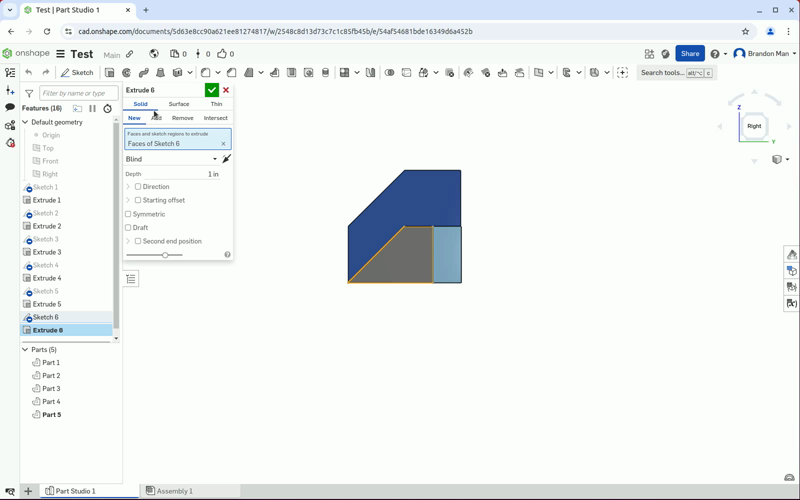
mouse_move(186, 120)
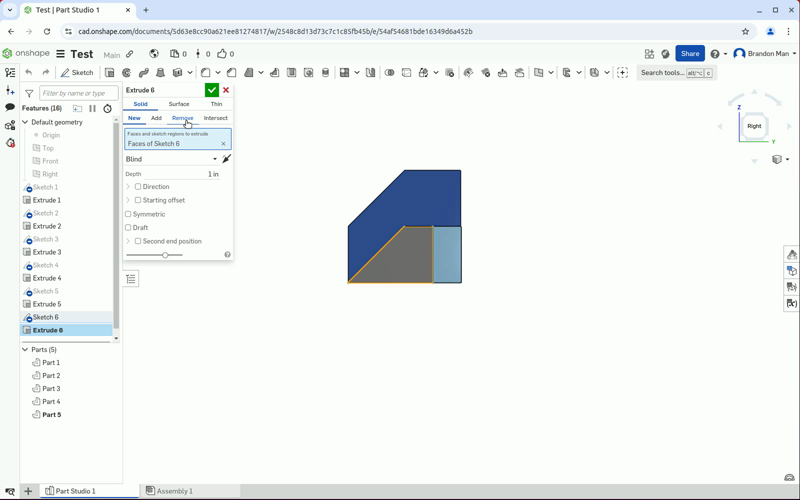
click(186, 120)
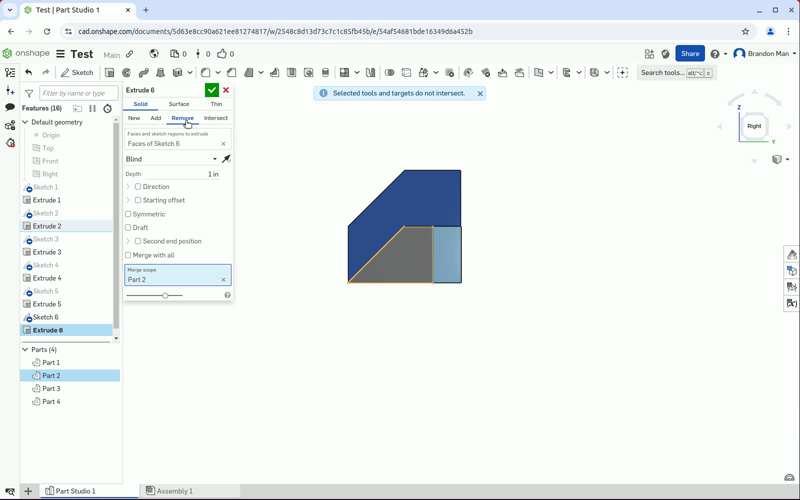
key(tab, 4)
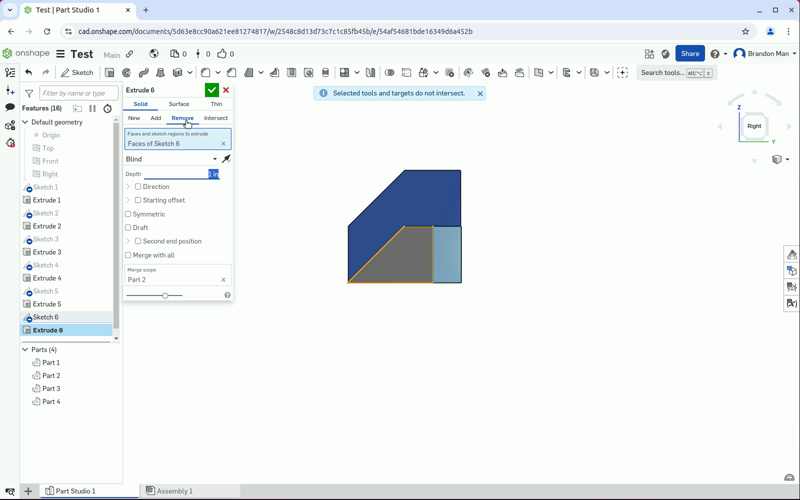
text(11.554)
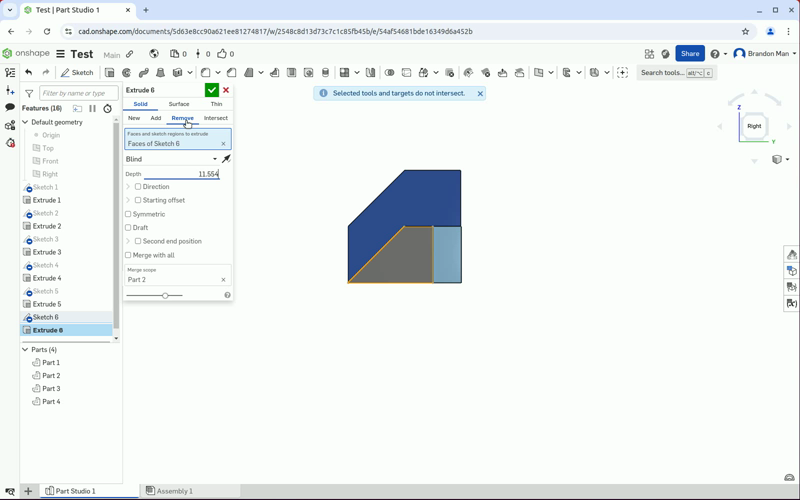
key(tab, 6)
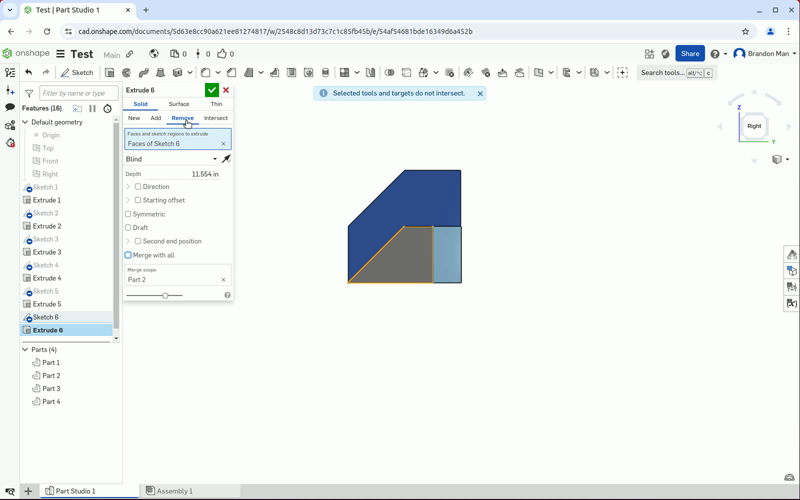
key(space)
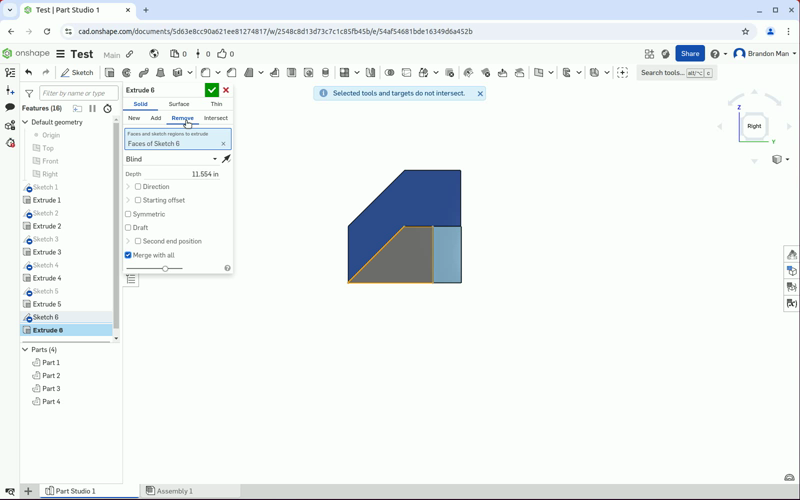
key(enter)
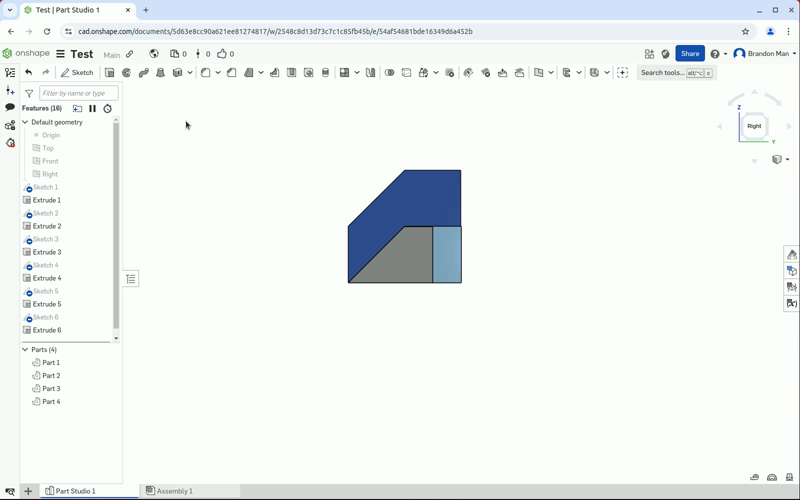
key(shift+h)
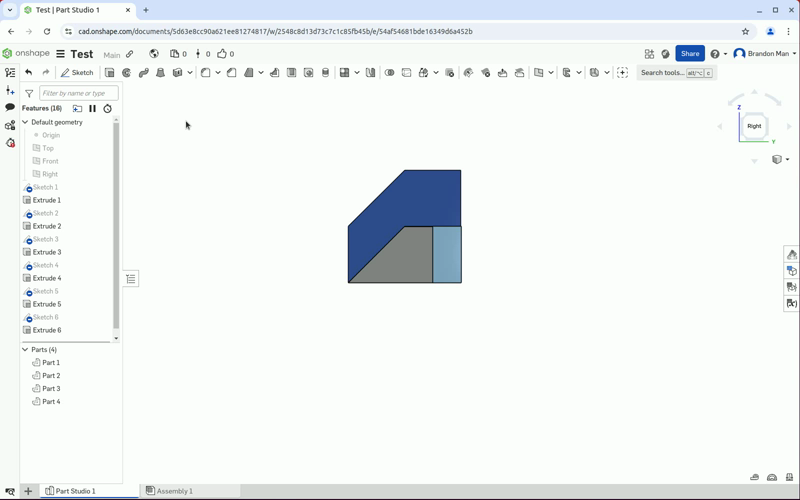
key(shift+h)
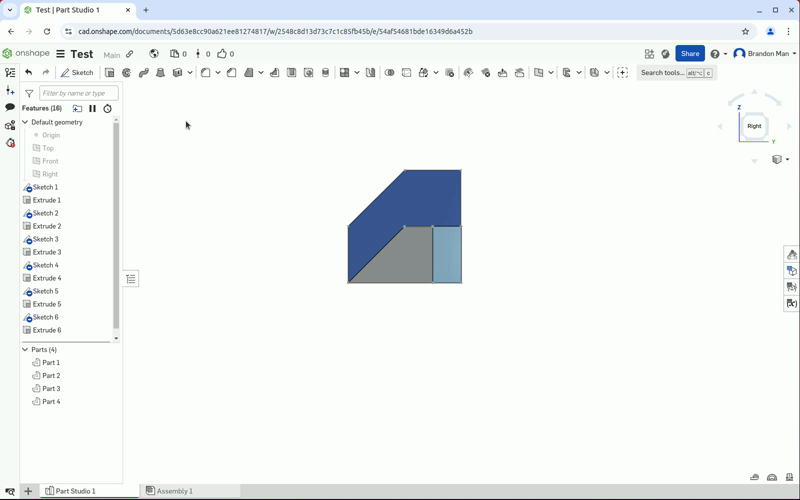
key(shift+7)
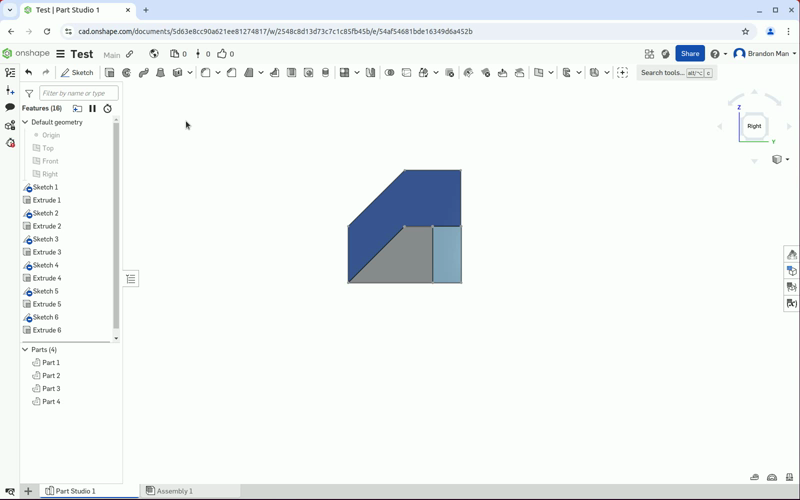
key(right, 2)
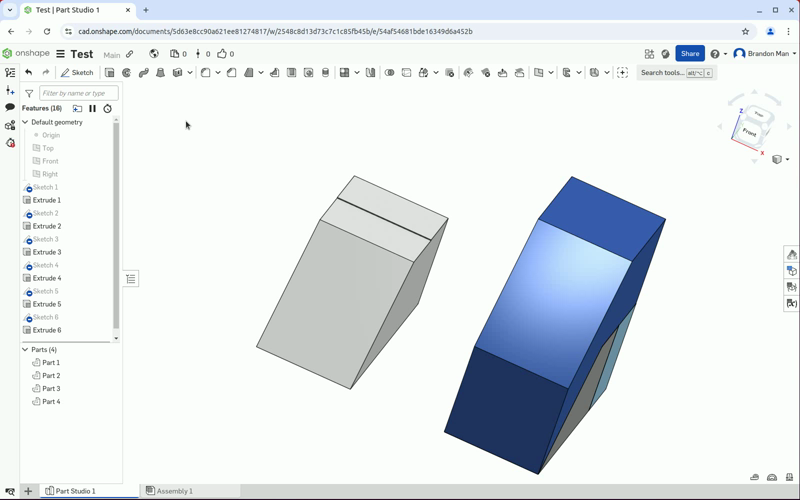
key(down, 2)
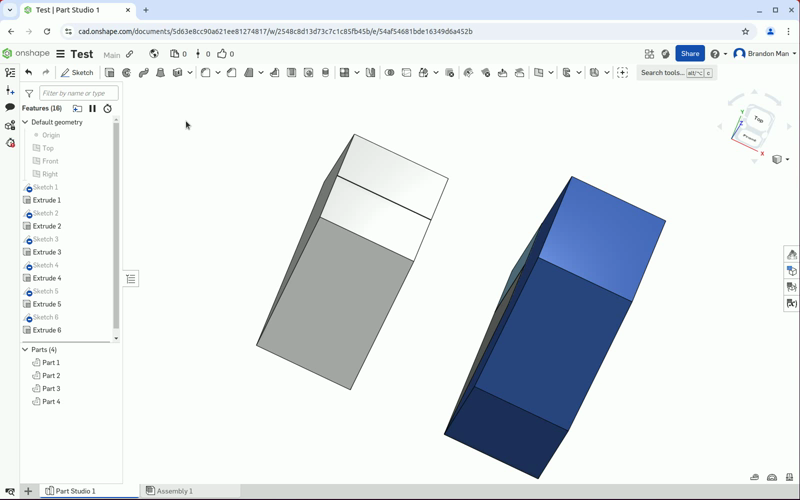
key(up, 2)
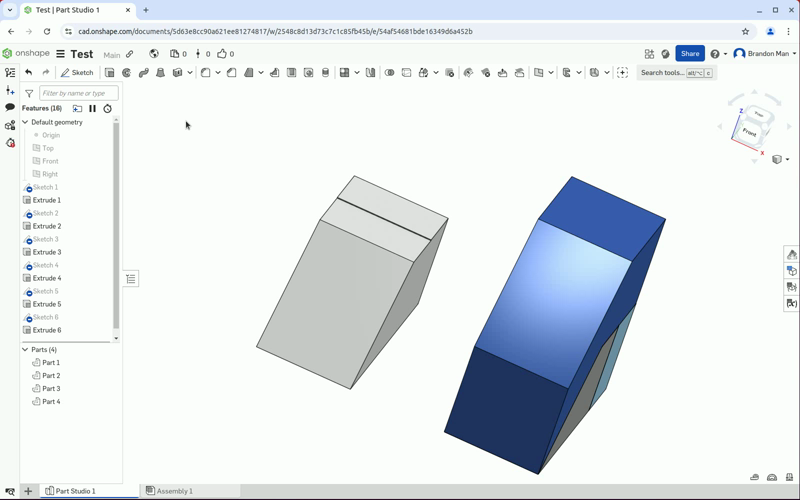
key(left, 2)
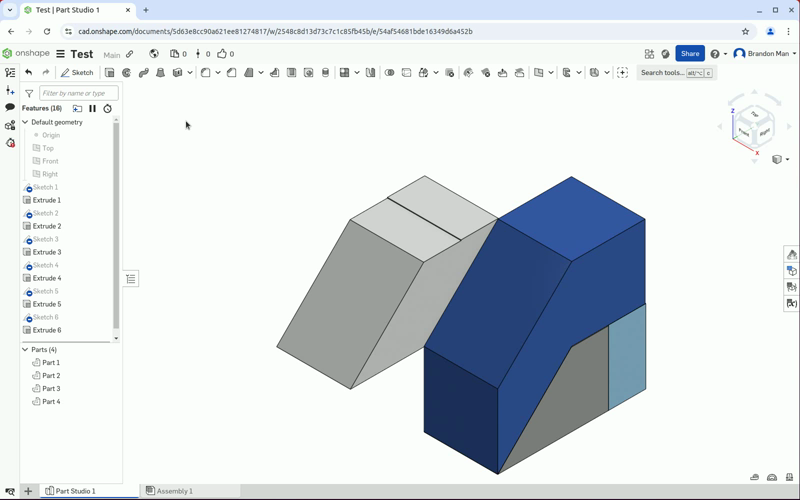
mouse_move(69, 189)
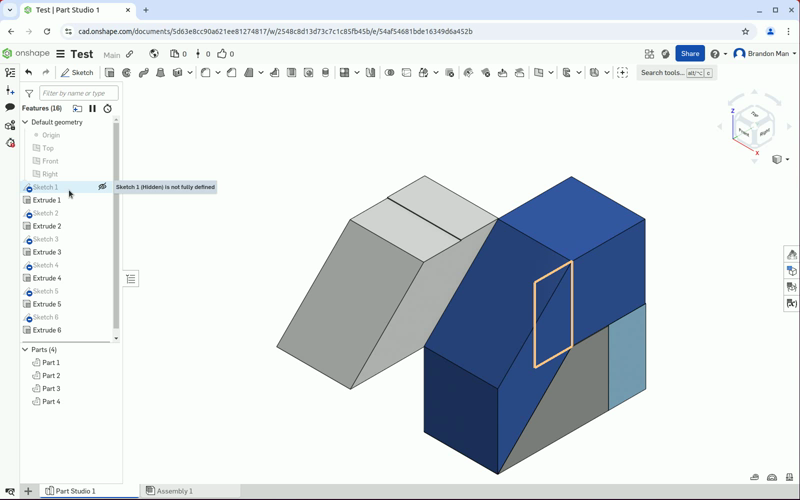
click(69, 189)